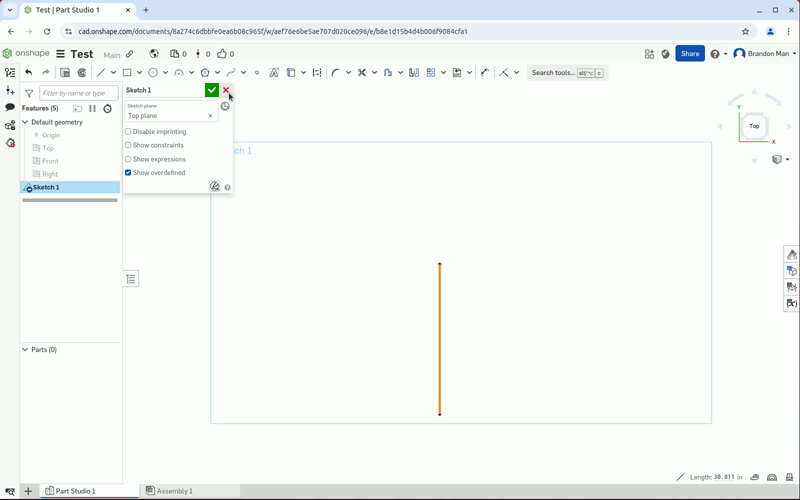
key(shift+h)
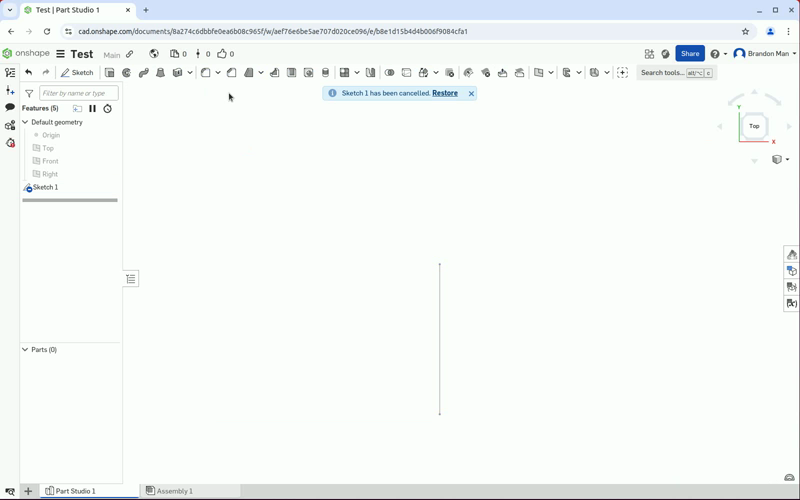
key(shift+s)
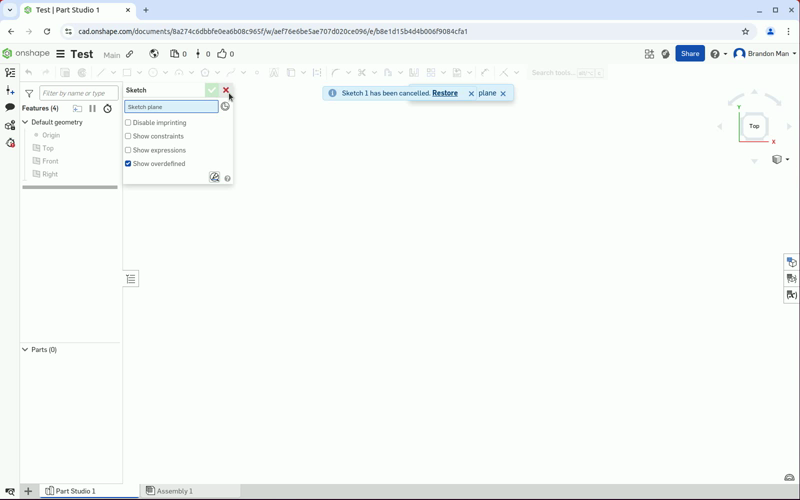
mouse_move(73, 150)
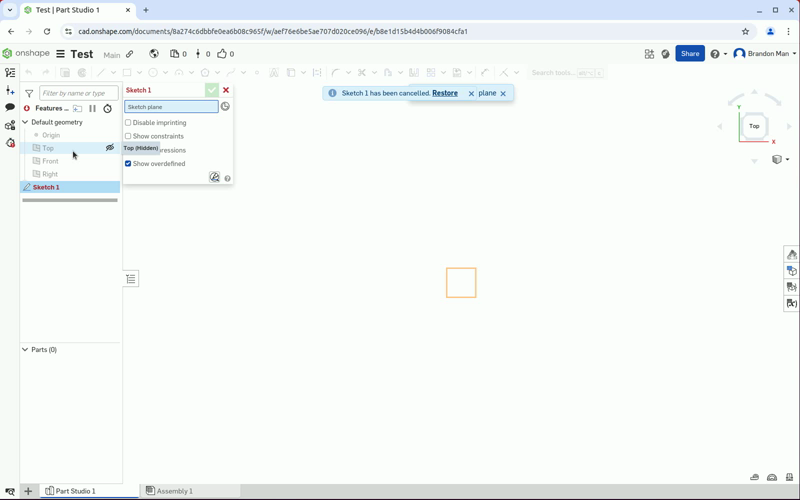
click(73, 150)
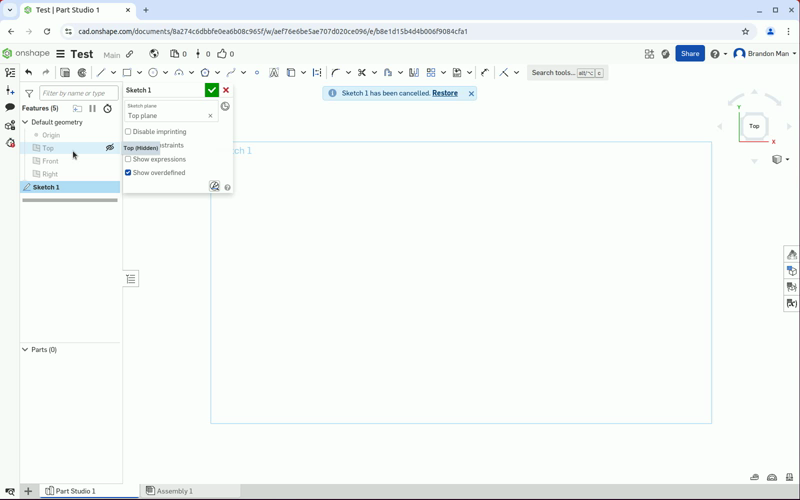
mouse_move(73, 352)
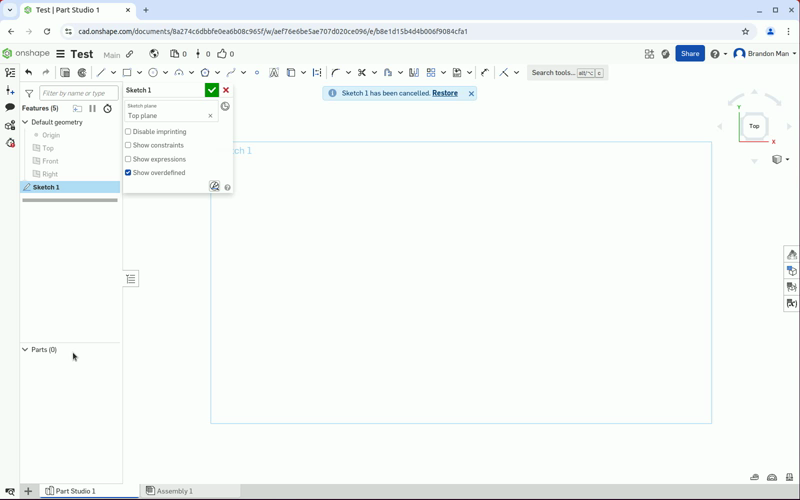
key(y)
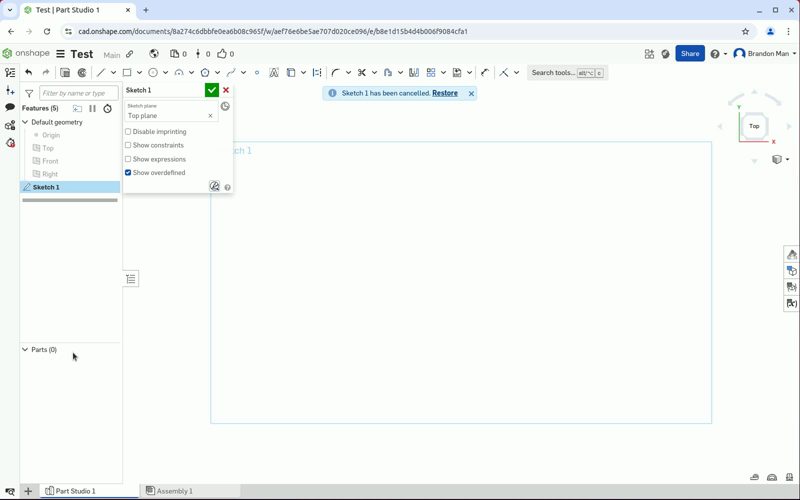
key(l)
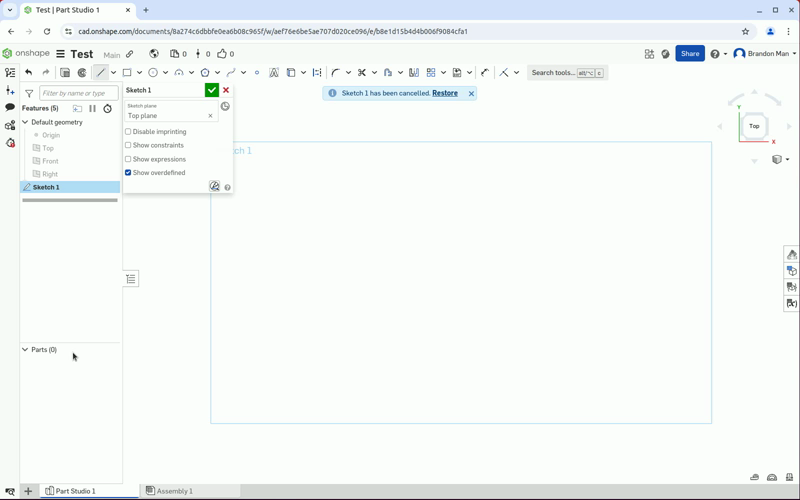
key_down(shift)
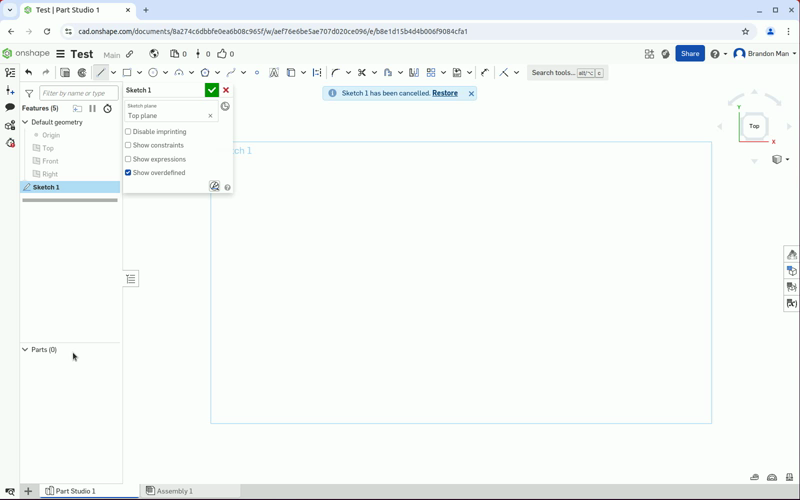
mouse_move(460, 300)
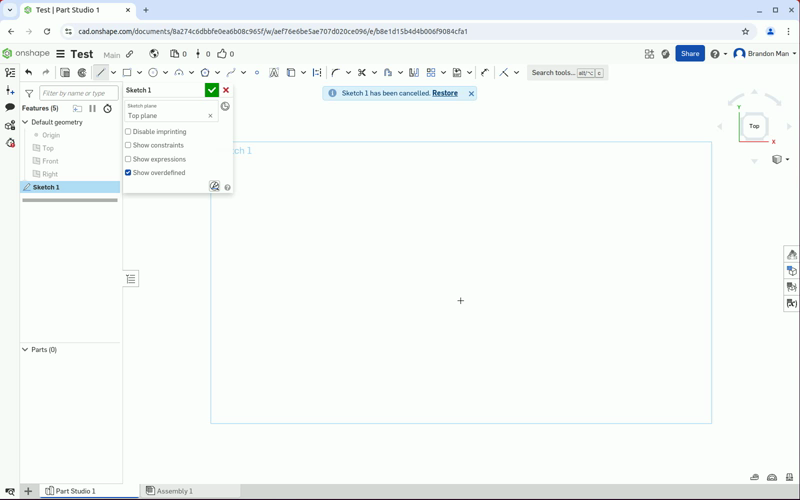
click(460, 300)
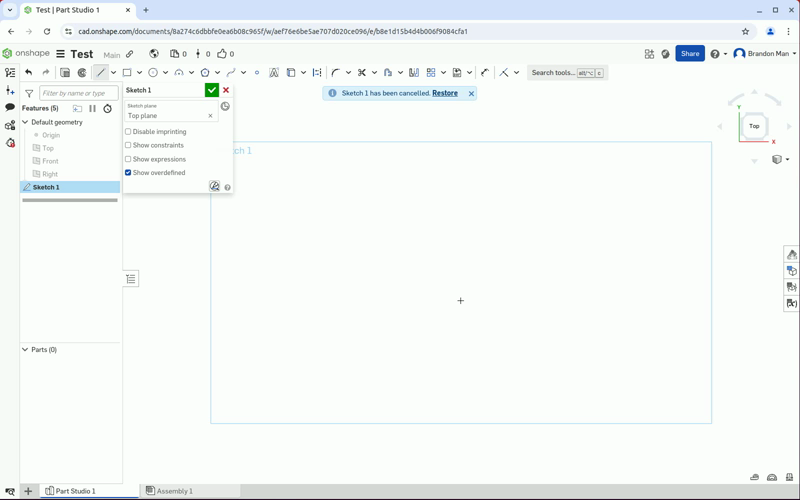
key_up(shift)
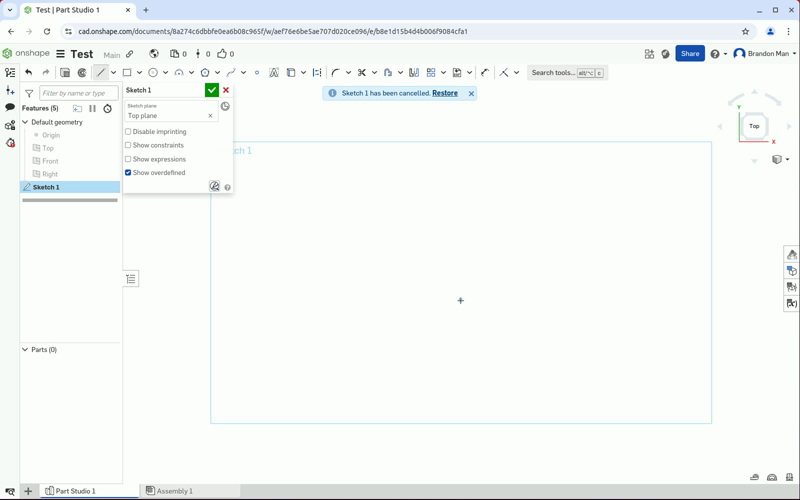
key_down(shift)
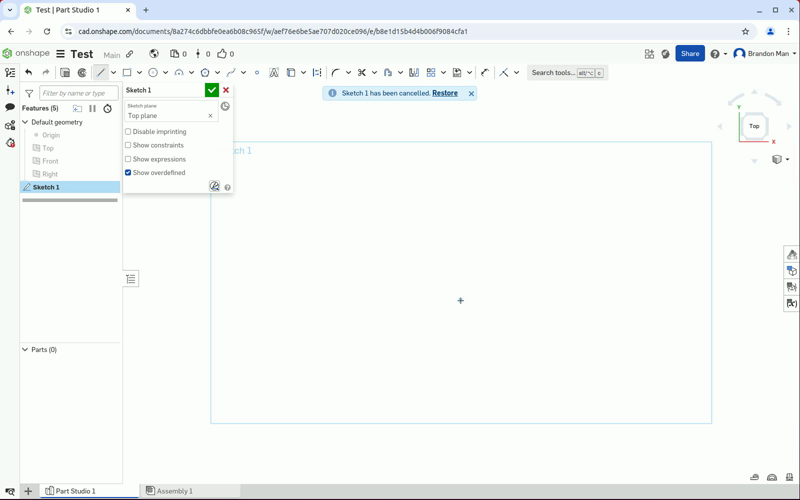
mouse_move(490, 300)
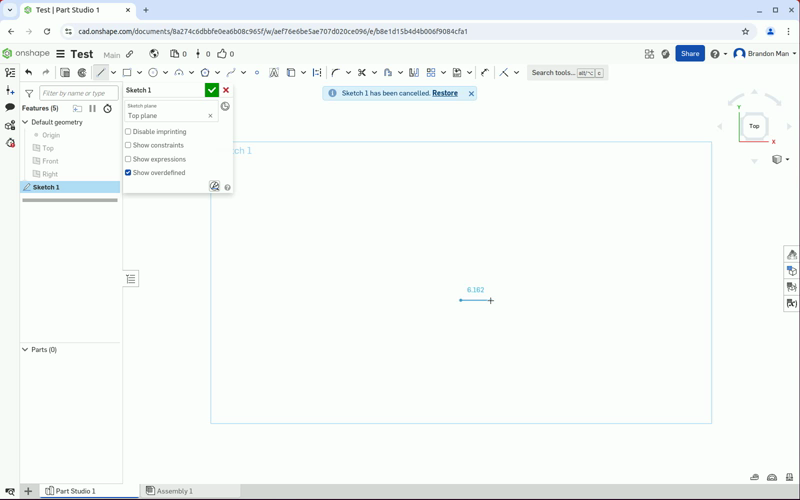
mouse_move(460, 293)
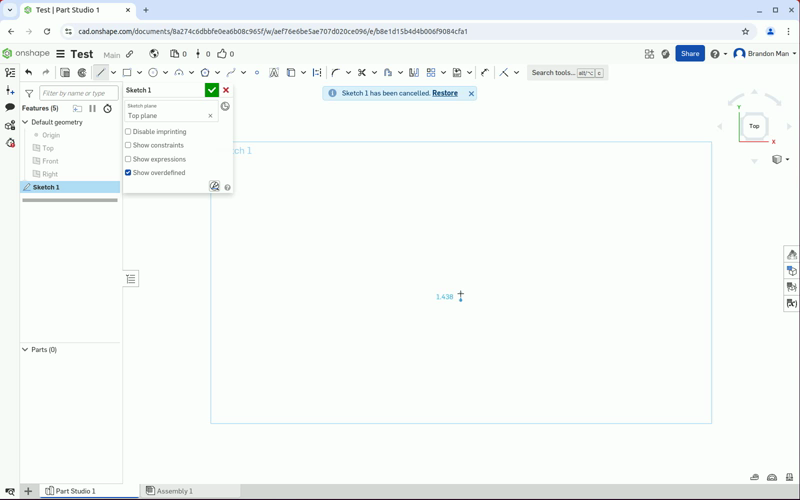
scroll(6)
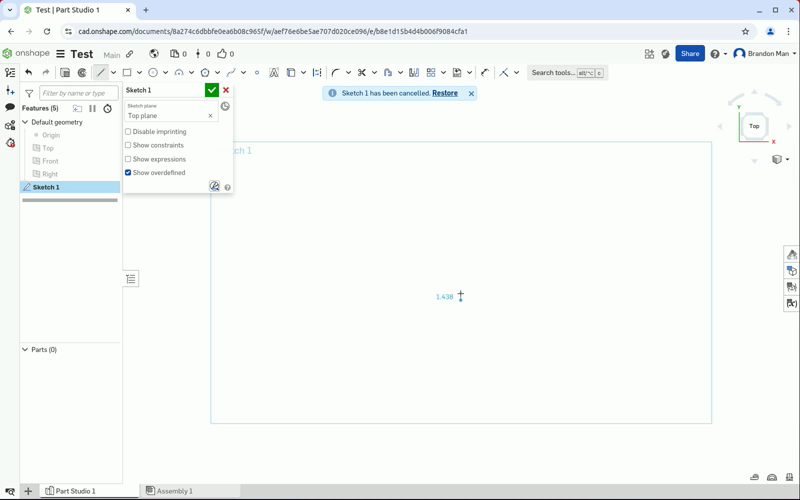
scroll(6)
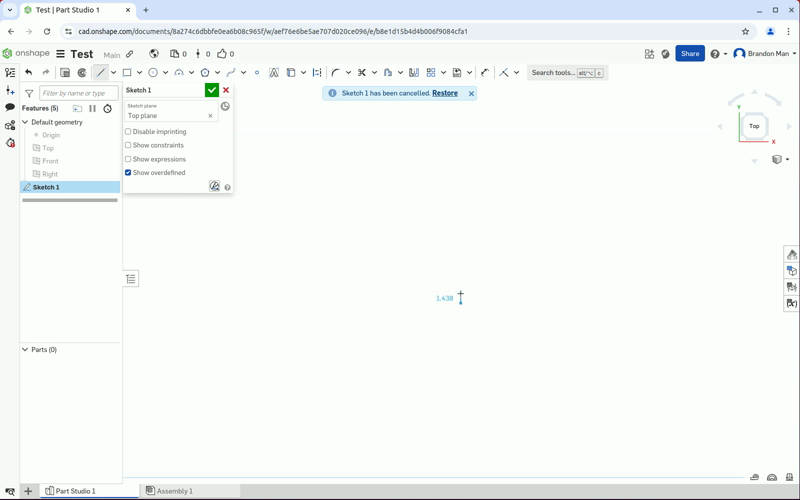
scroll(6)
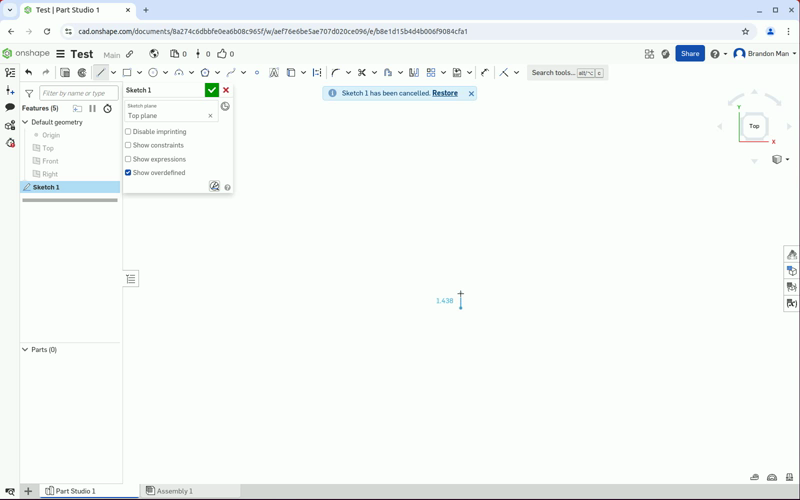
scroll(6)
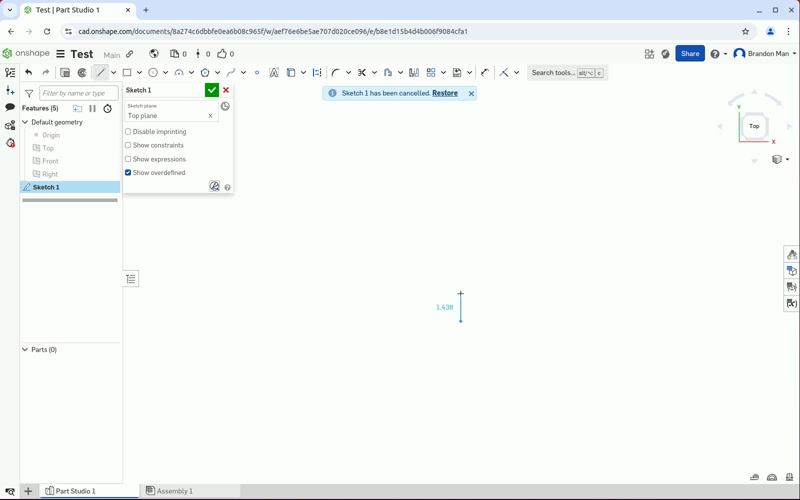
scroll(6)
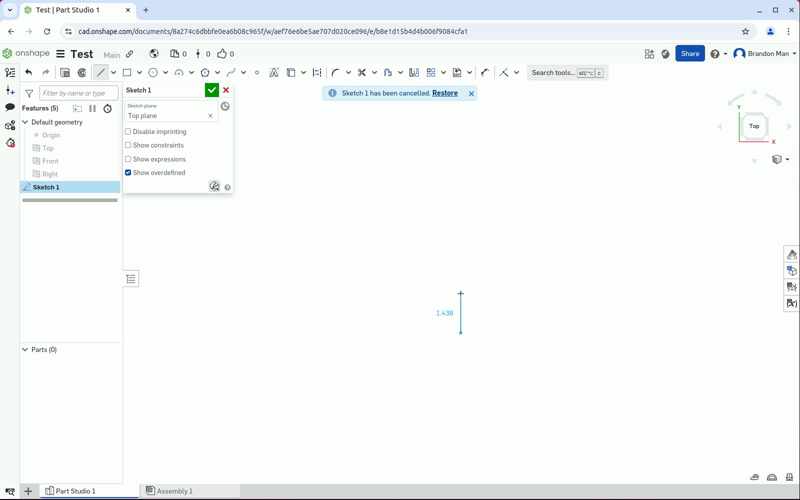
scroll(6)
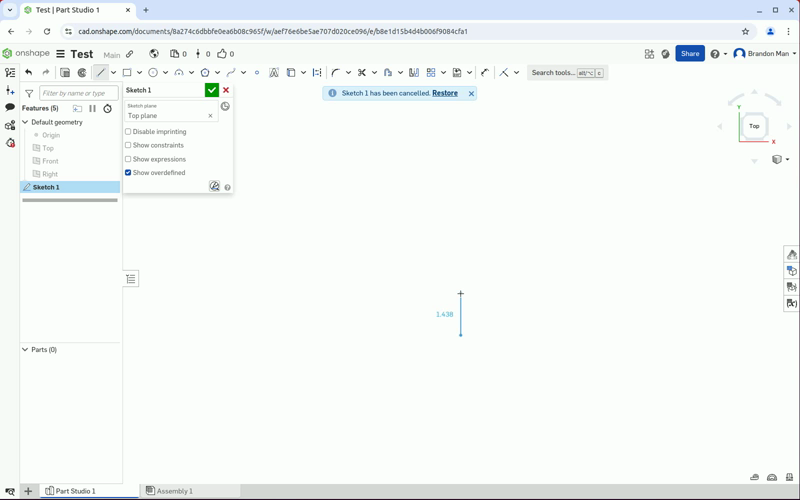
scroll(6)
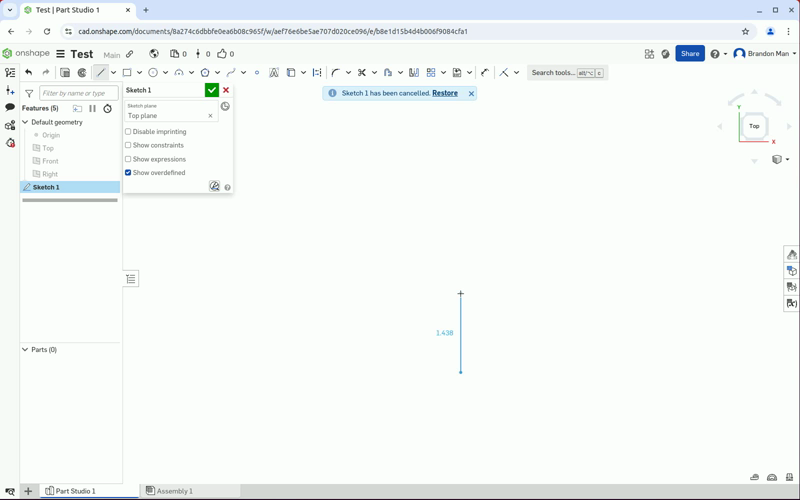
click(460, 293)
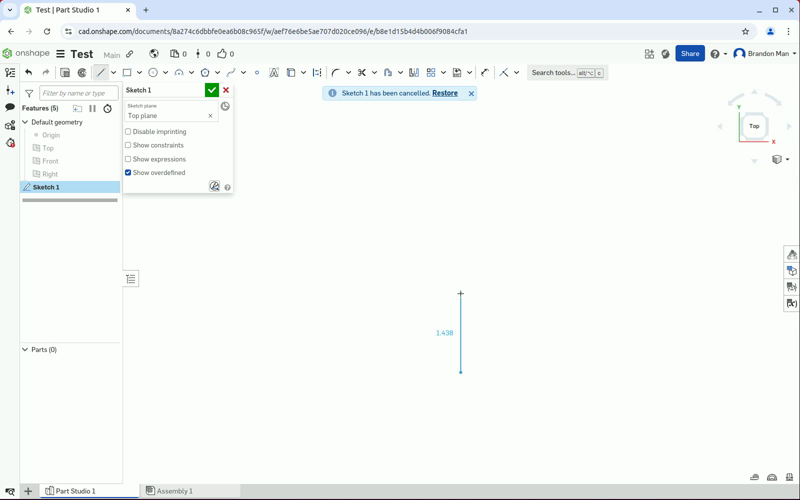
scroll(-6)
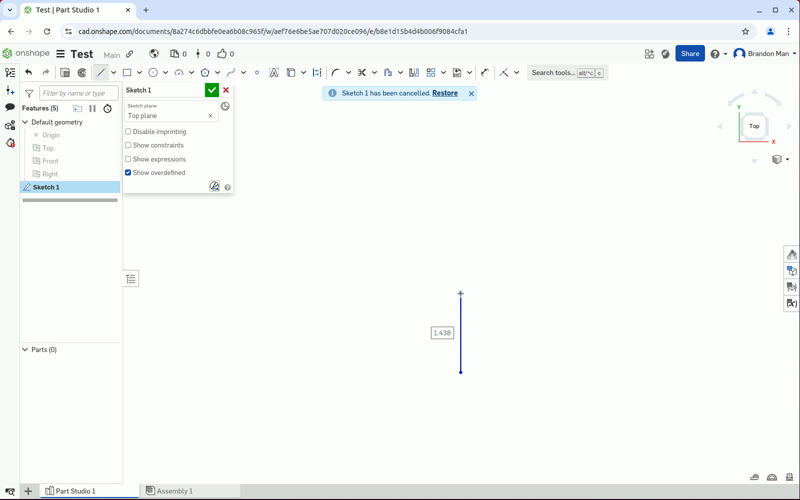
scroll(-6)
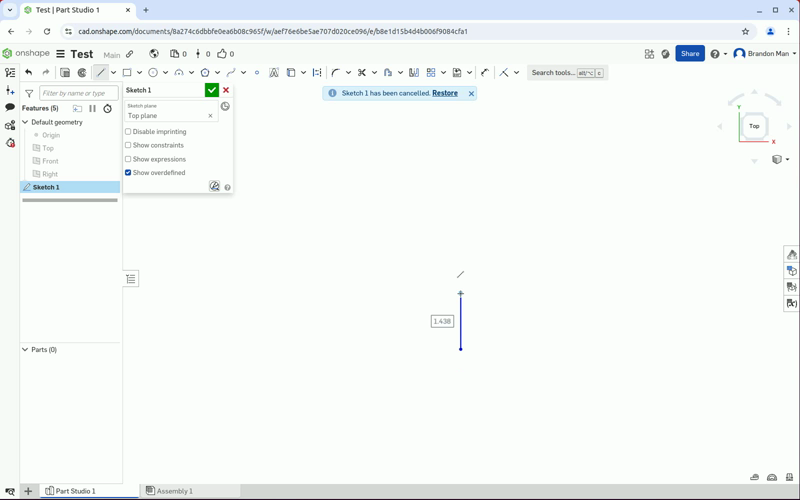
scroll(-6)
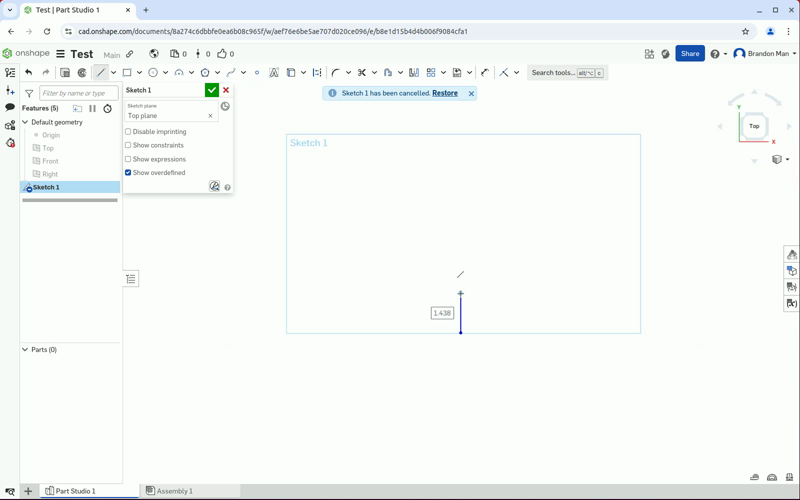
scroll(-6)
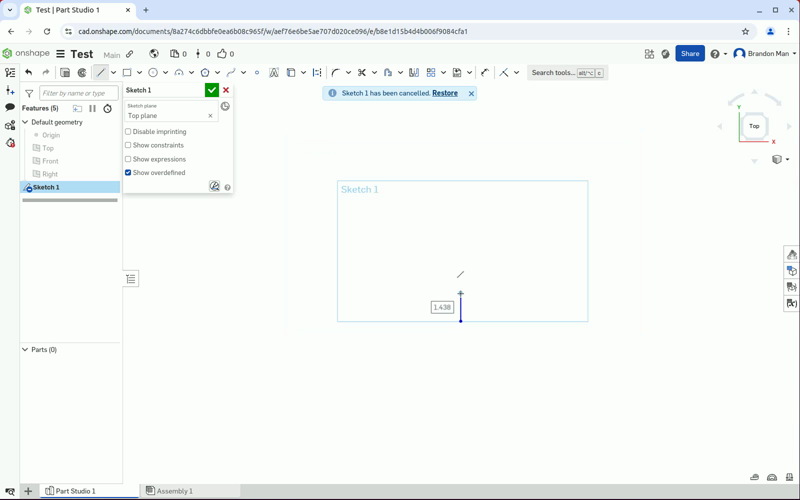
scroll(-6)
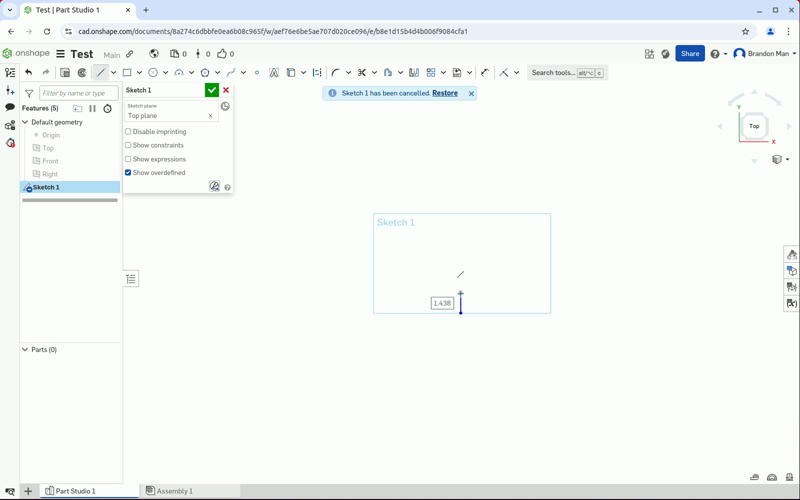
scroll(-6)
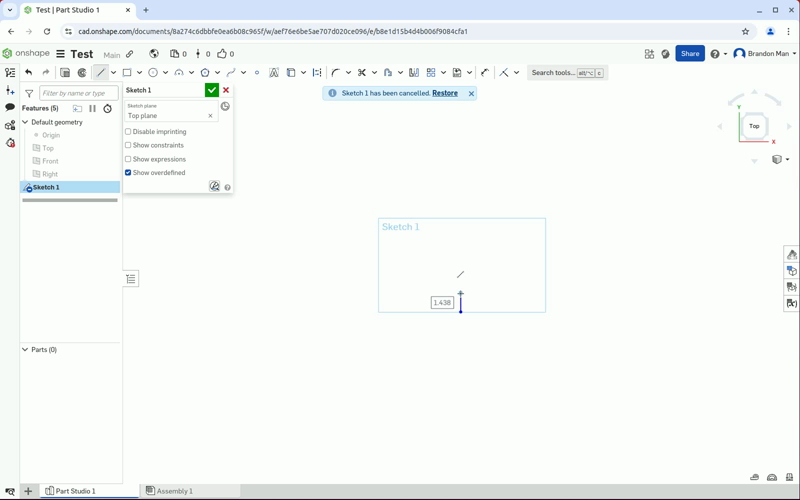
scroll(-6)
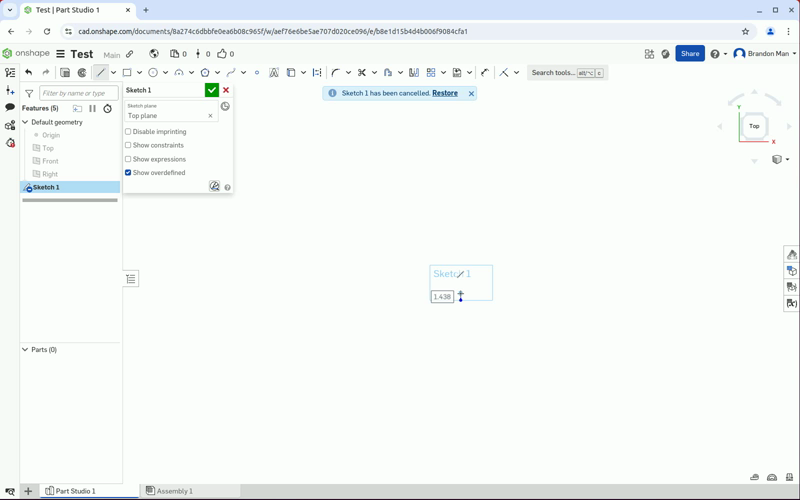
key_up(shift)
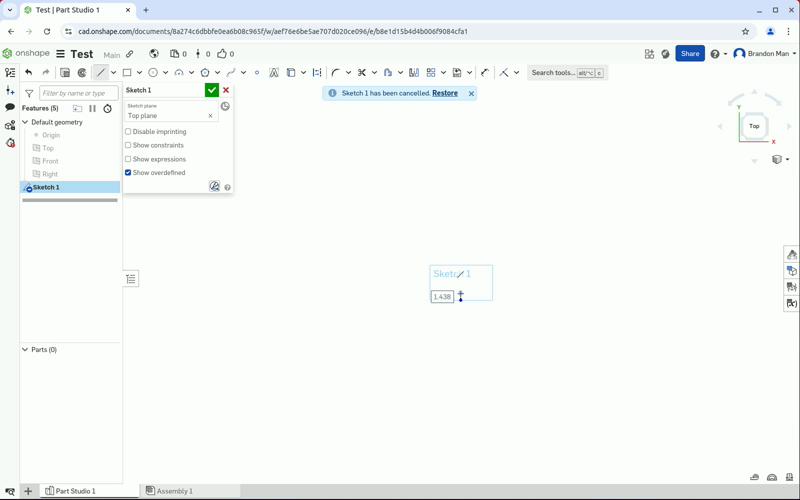
key(esc)
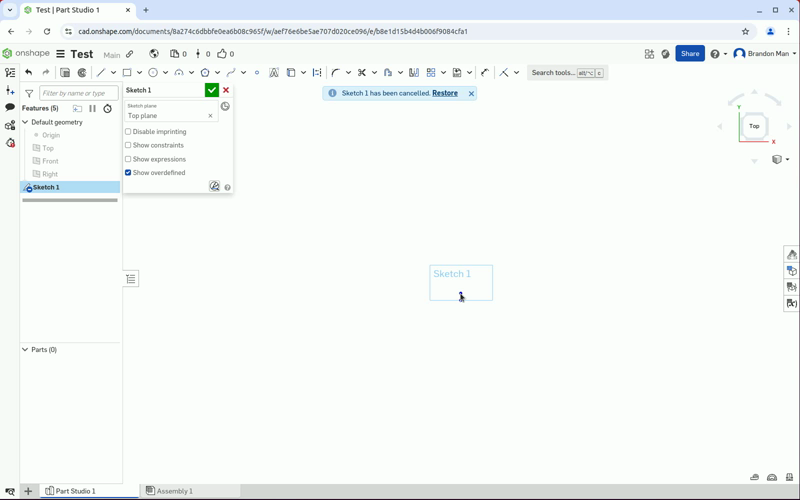
key(a)
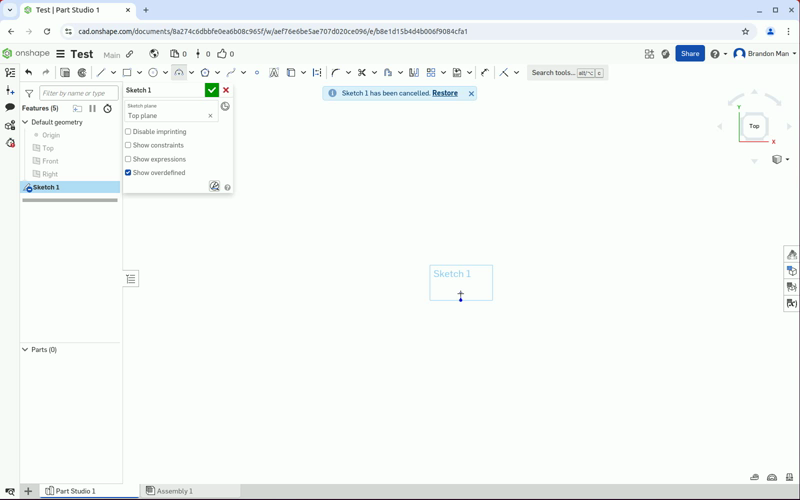
mouse_move(460, 293)
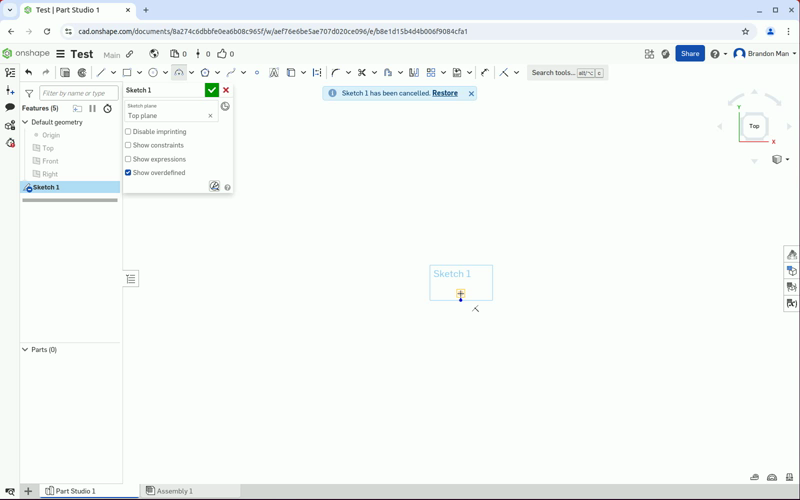
click(460, 293)
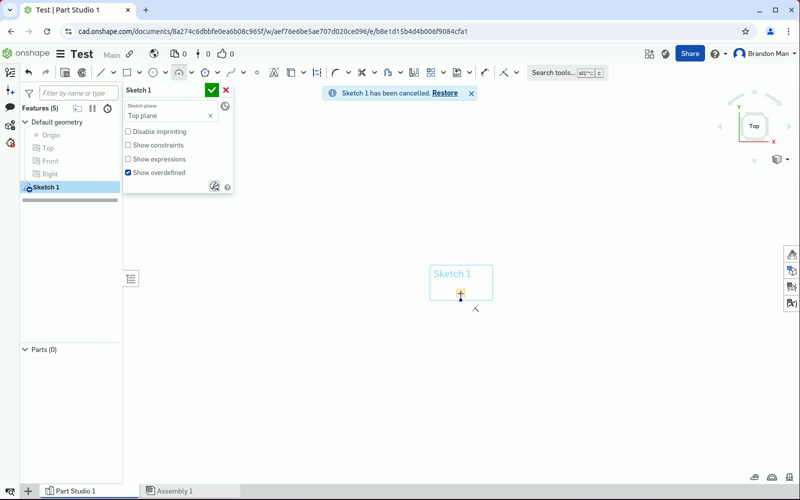
key_down(shift)
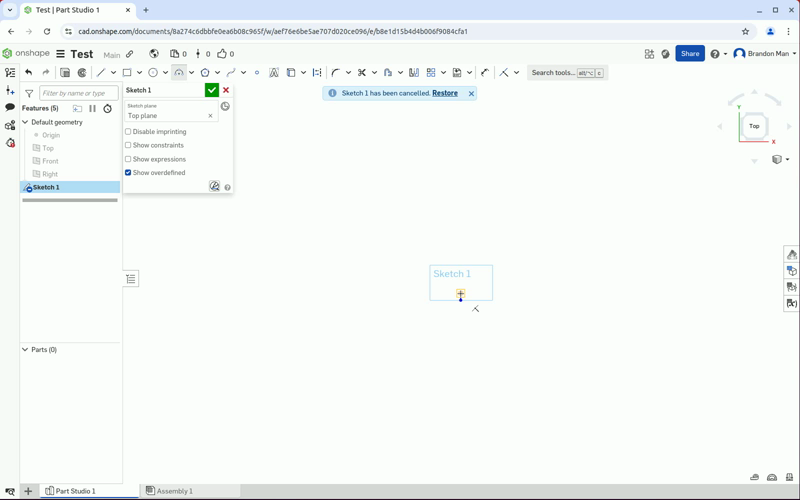
mouse_move(460, 270)
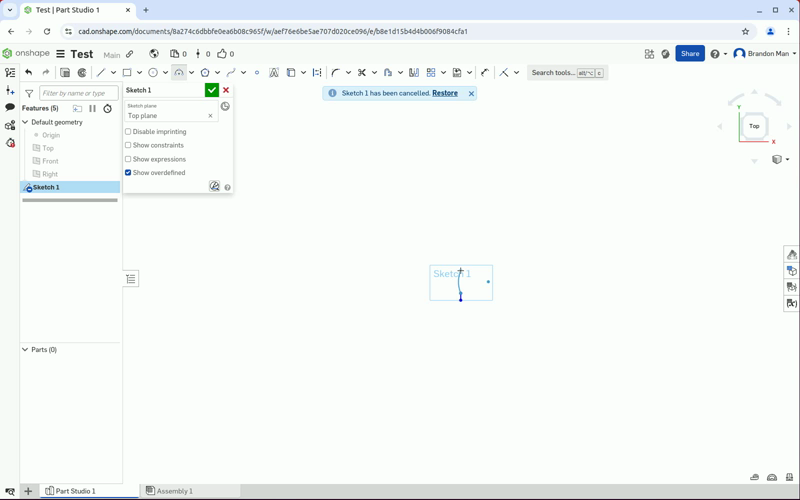
click(460, 270)
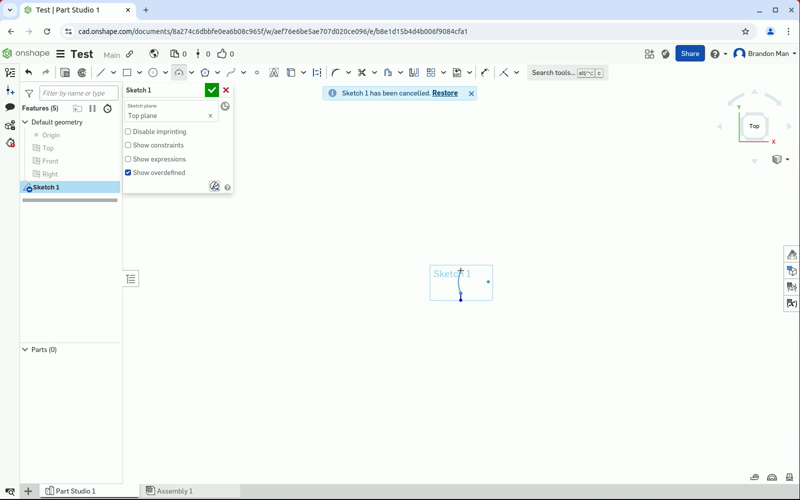
mouse_move(449, 282)
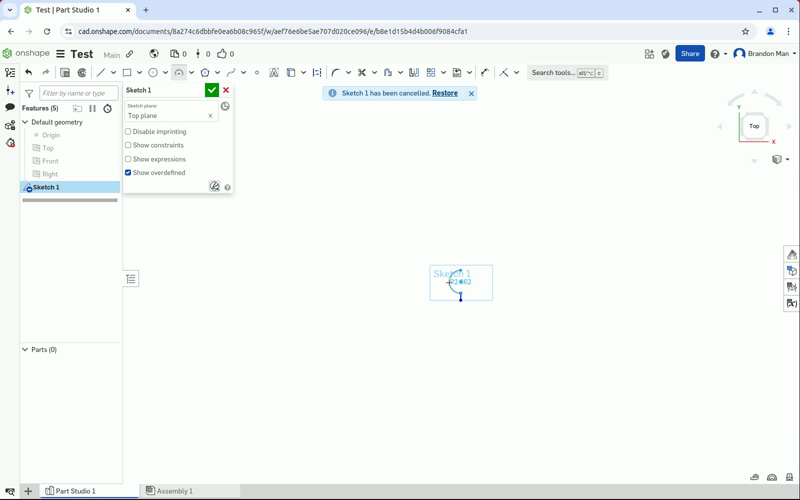
click(449, 282)
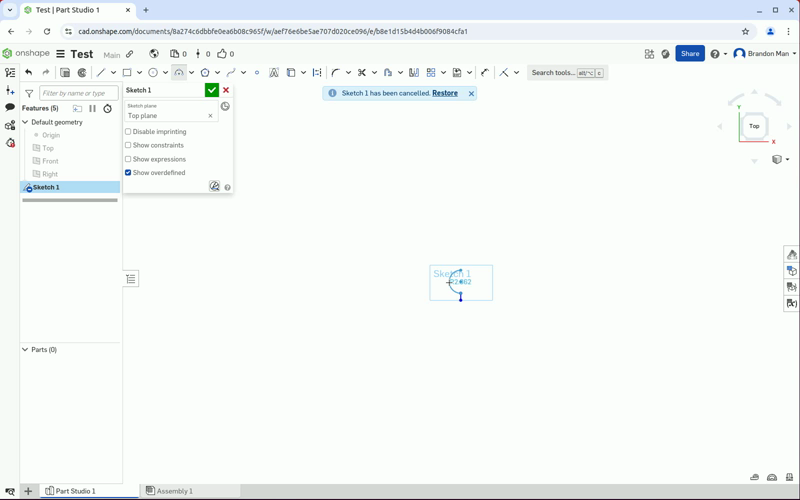
key_up(shift)
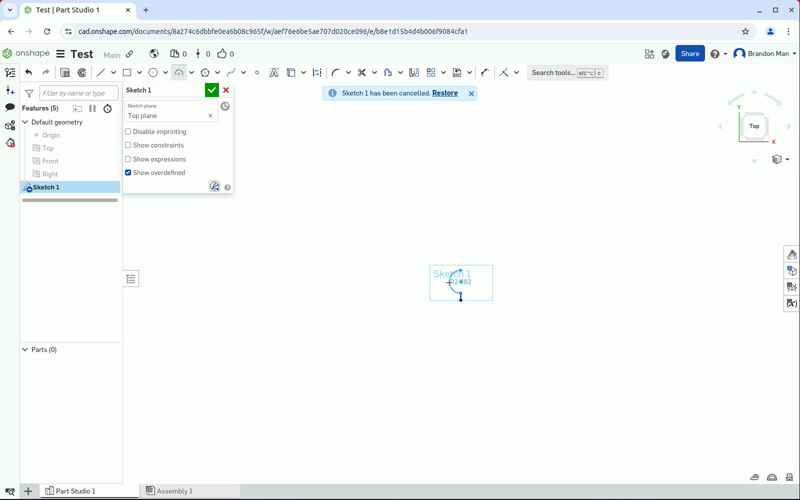
key(esc)
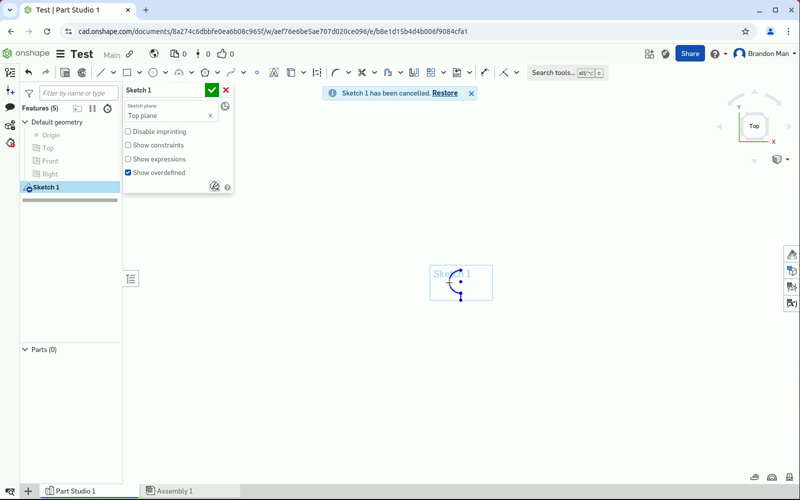
key(l)
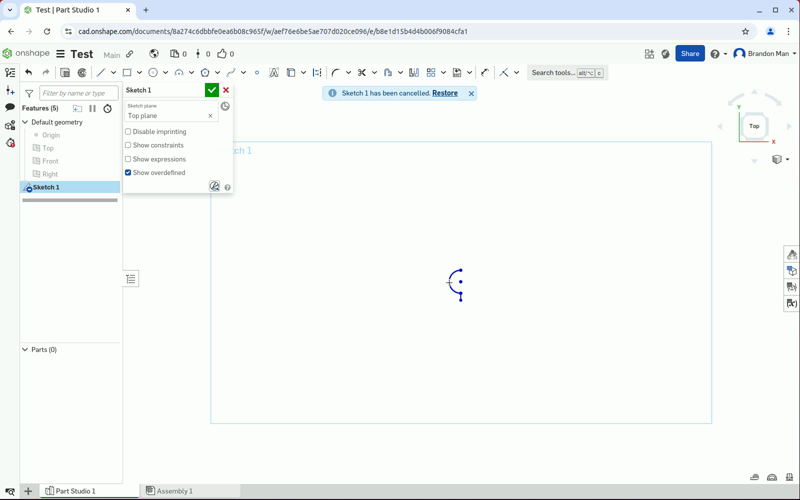
mouse_move(460, 270)
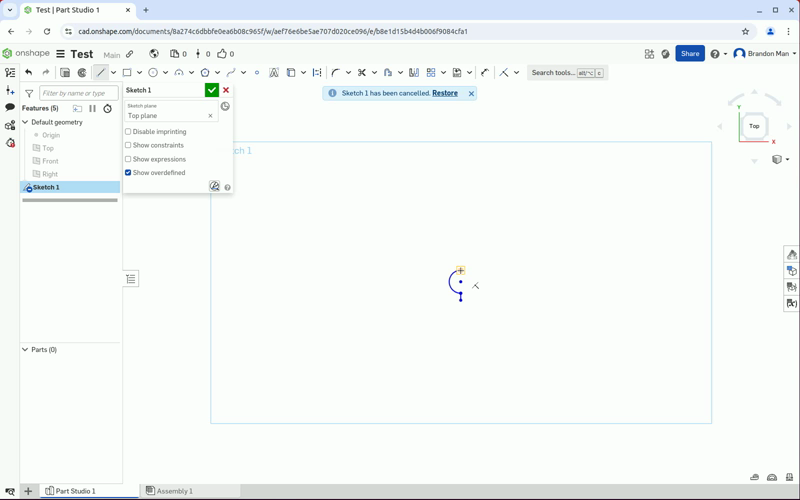
click(460, 270)
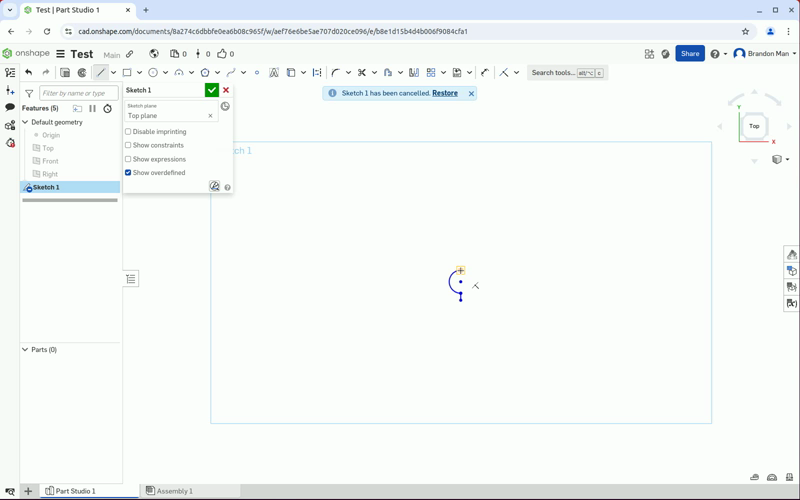
key_down(shift)
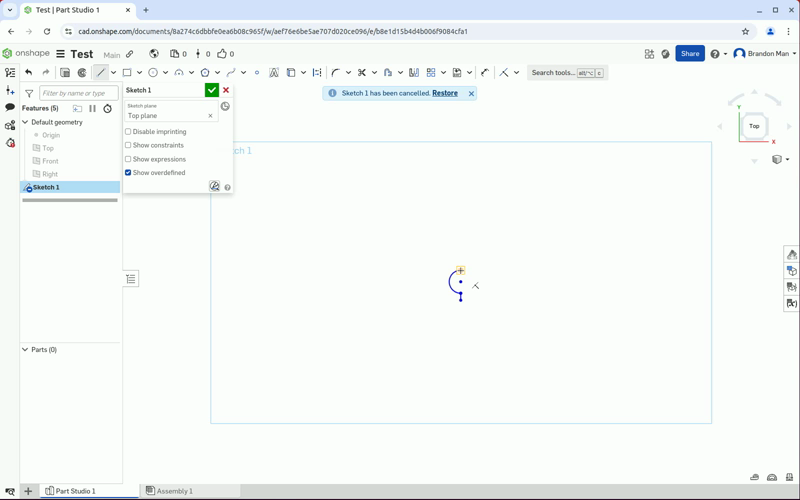
mouse_move(490, 270)
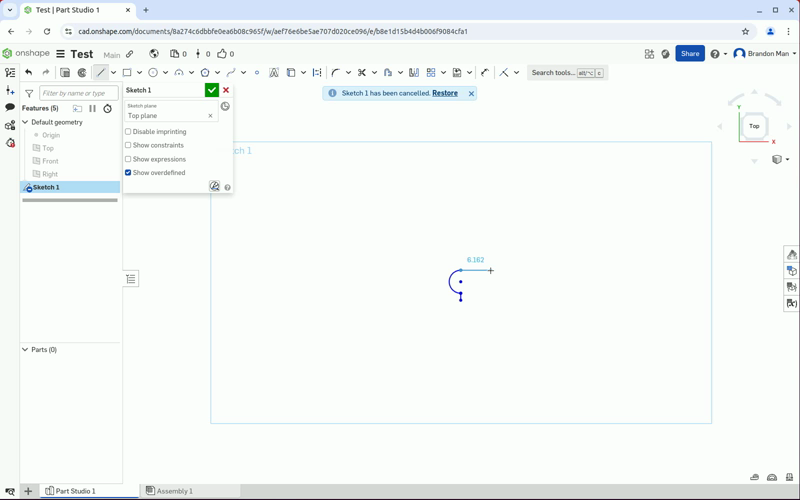
mouse_move(460, 263)
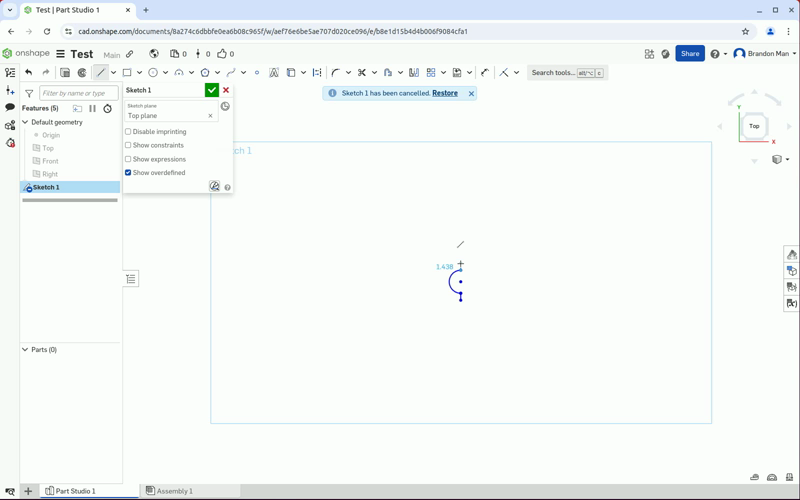
scroll(6)
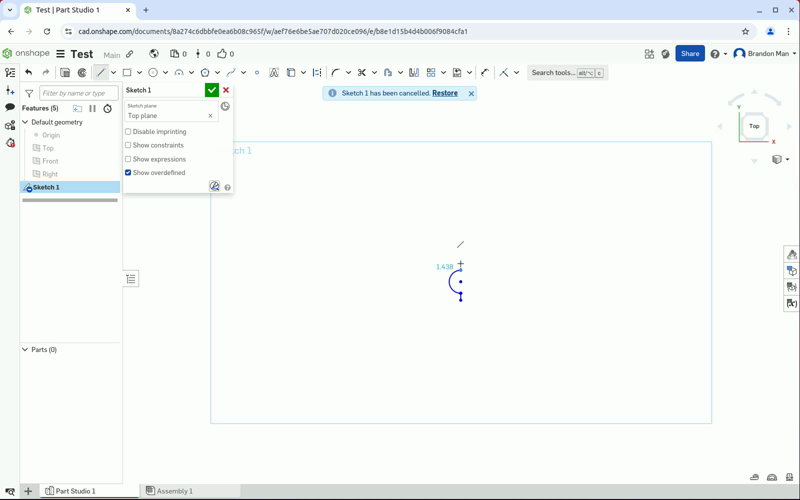
scroll(6)
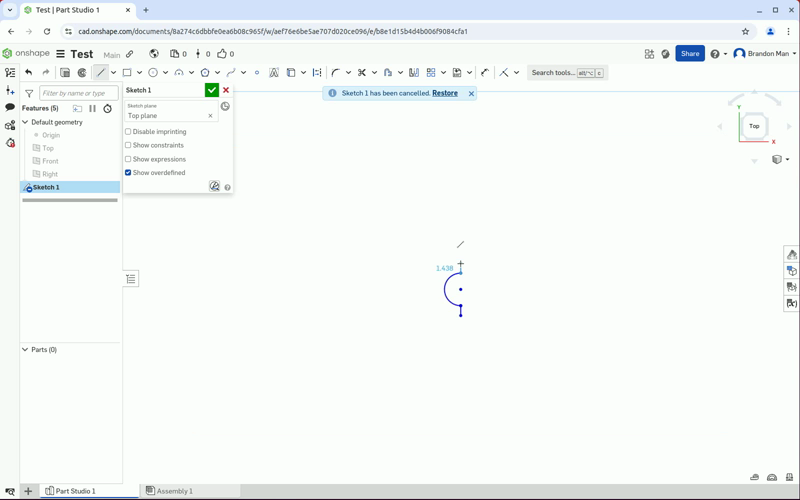
scroll(6)
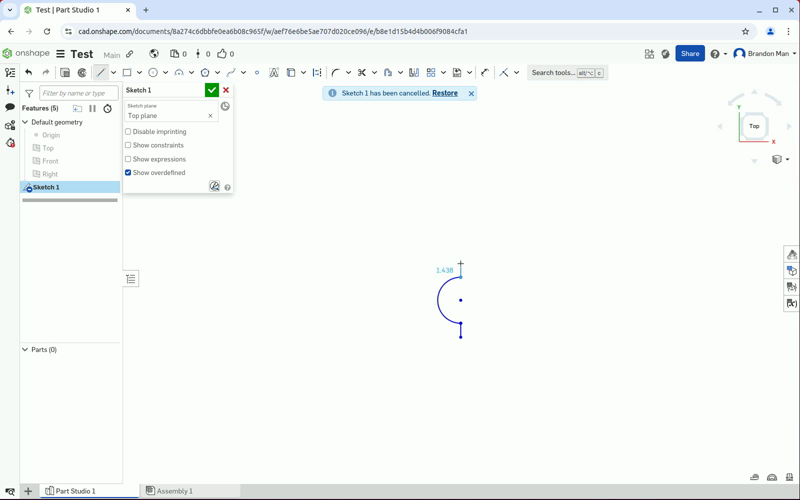
scroll(6)
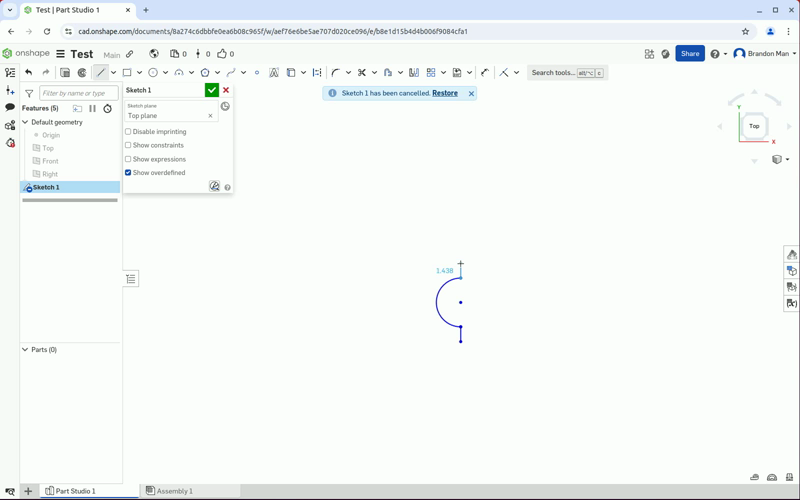
scroll(6)
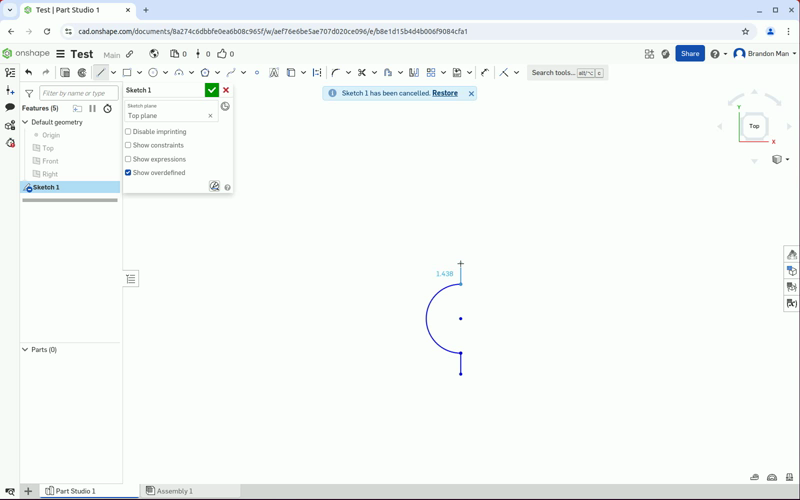
scroll(6)
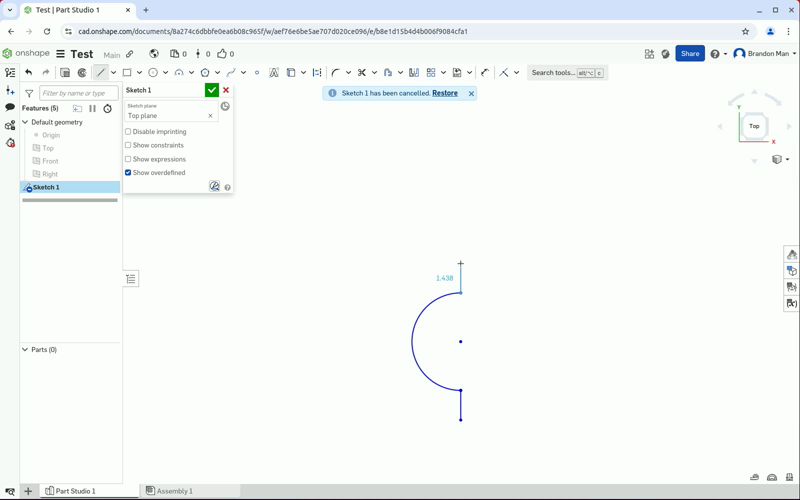
scroll(6)
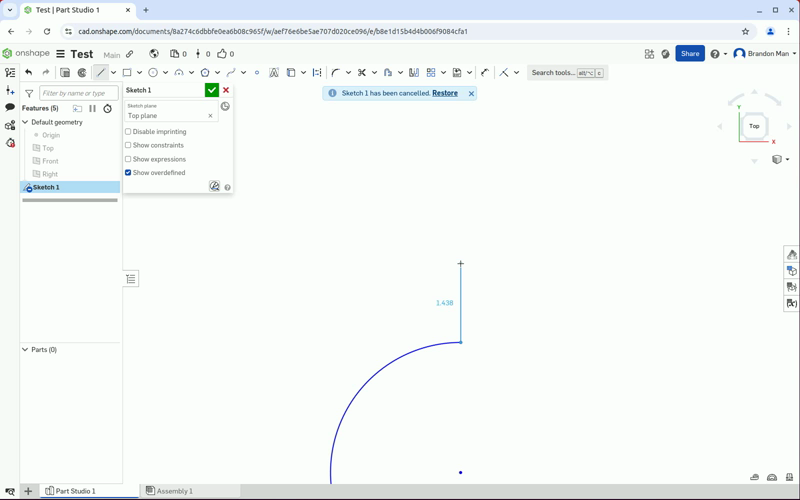
click(460, 263)
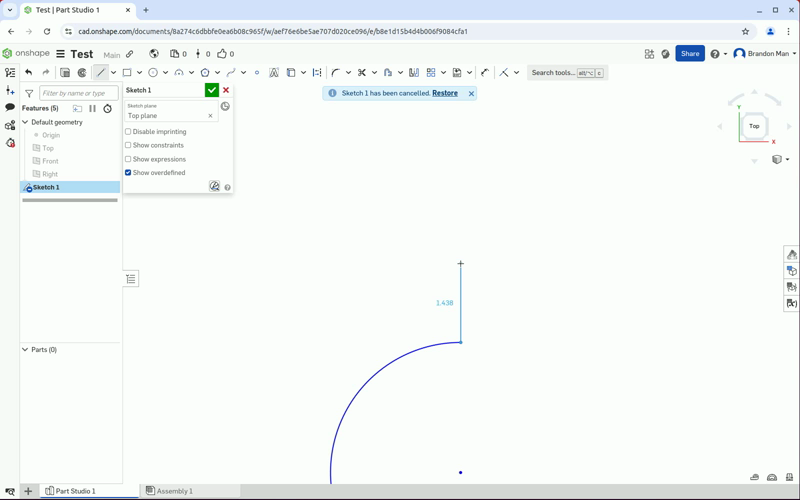
scroll(-6)
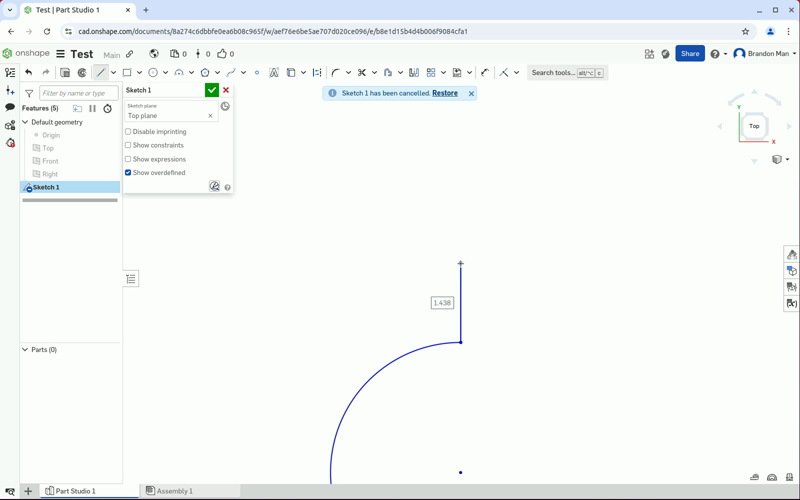
scroll(-6)
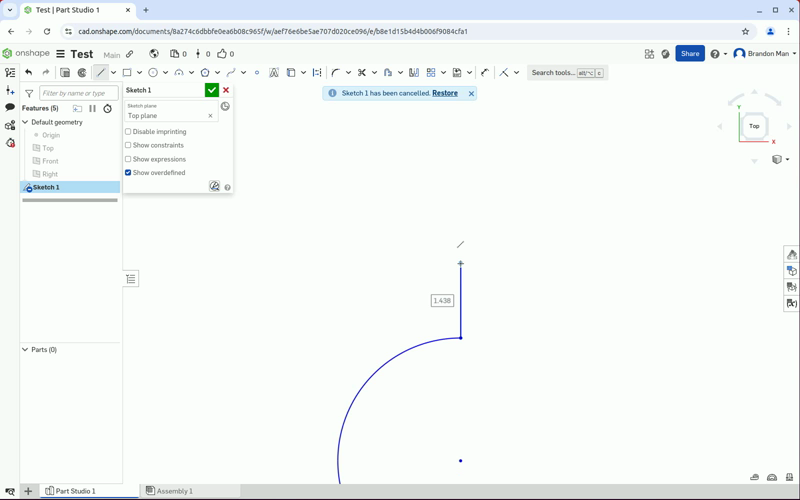
scroll(-6)
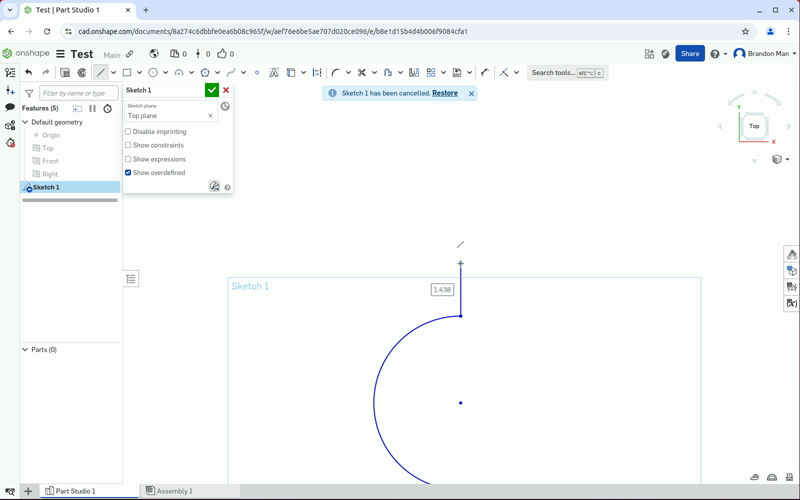
scroll(-6)
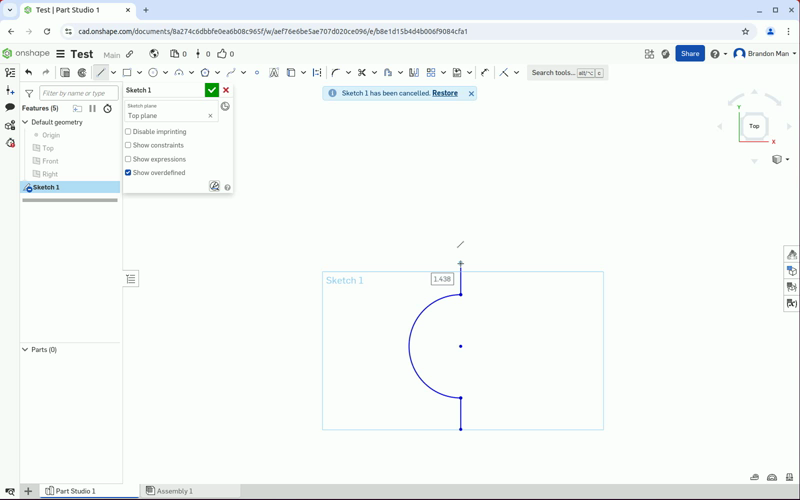
scroll(-6)
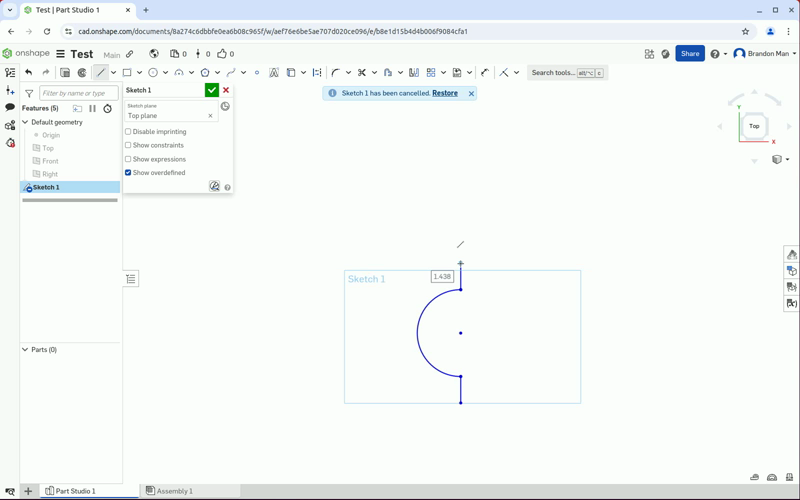
scroll(-6)
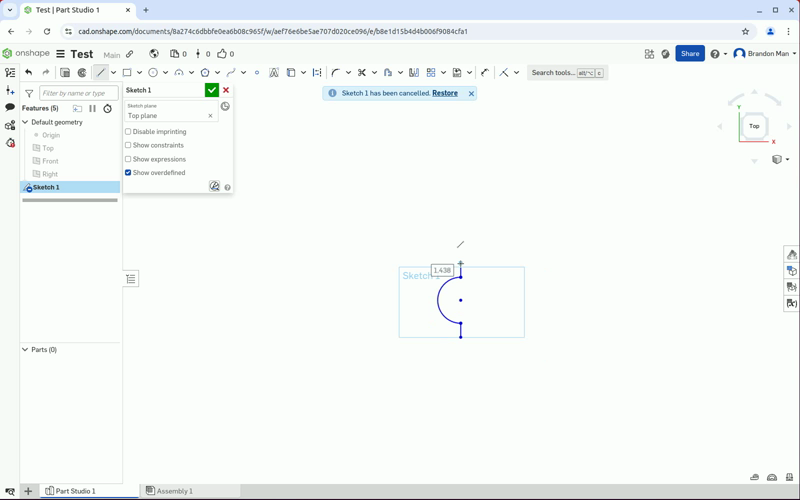
scroll(-6)
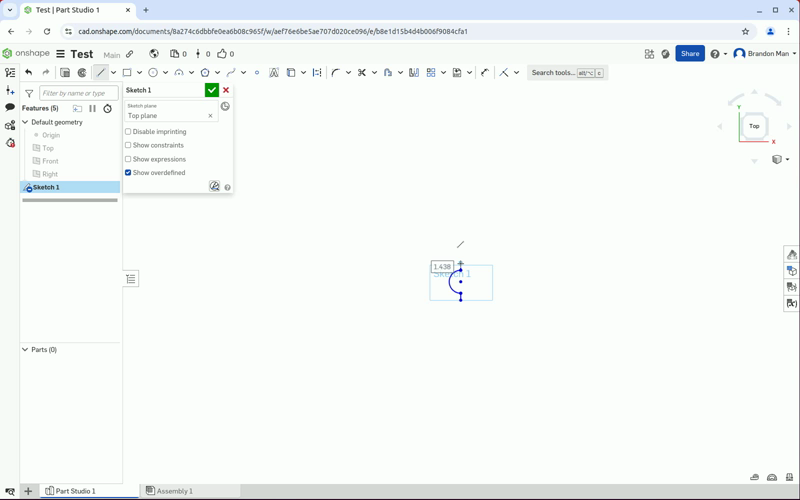
key_up(shift)
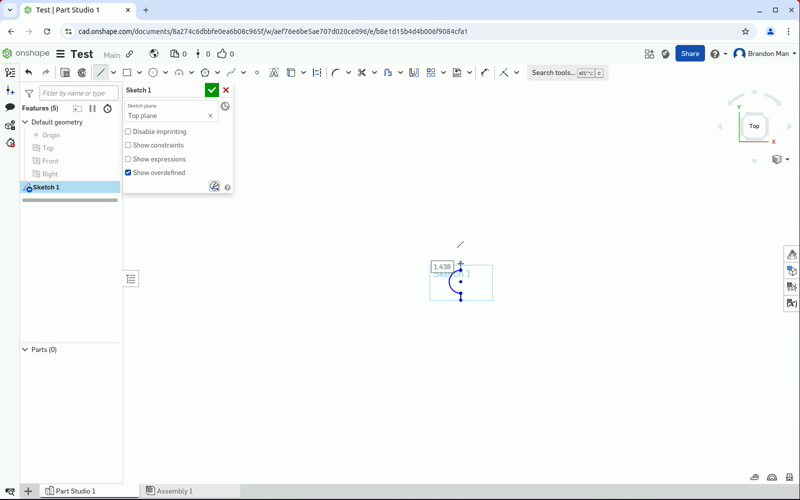
key(esc)
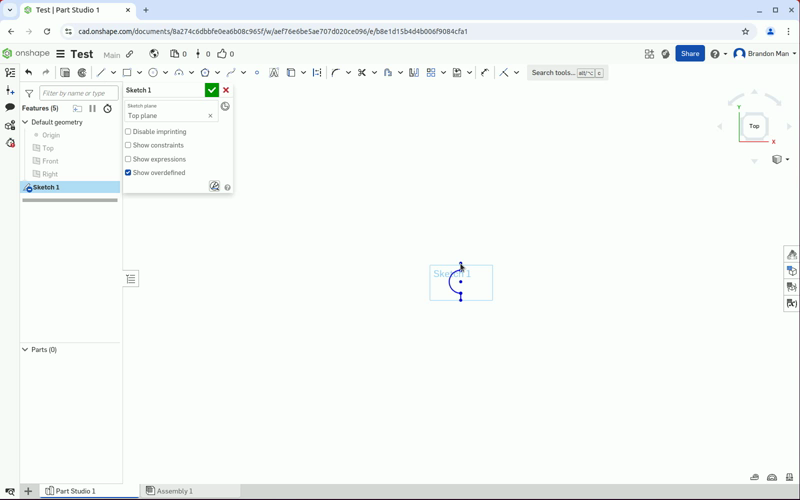
key(a)
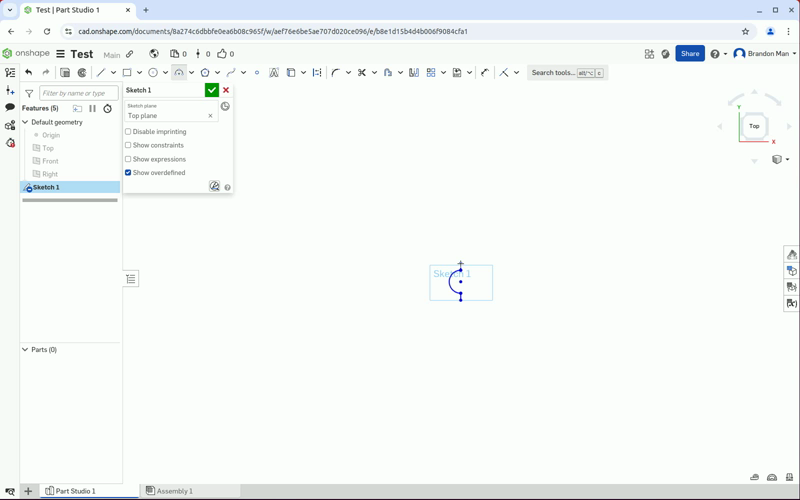
mouse_move(460, 263)
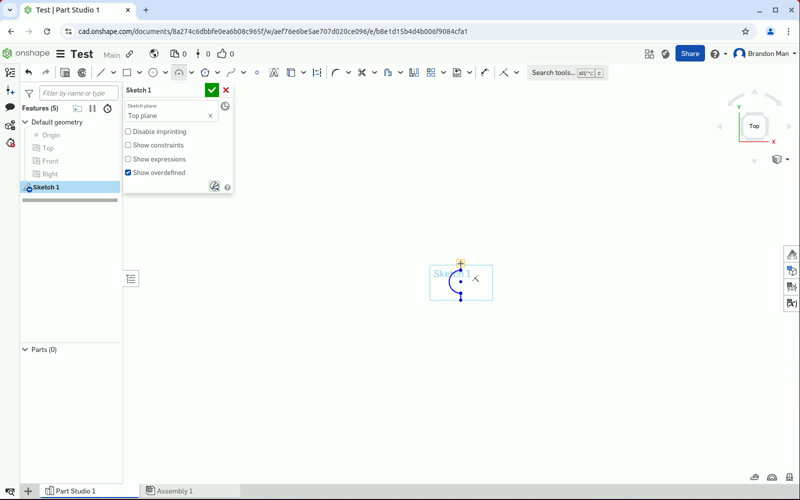
click(460, 263)
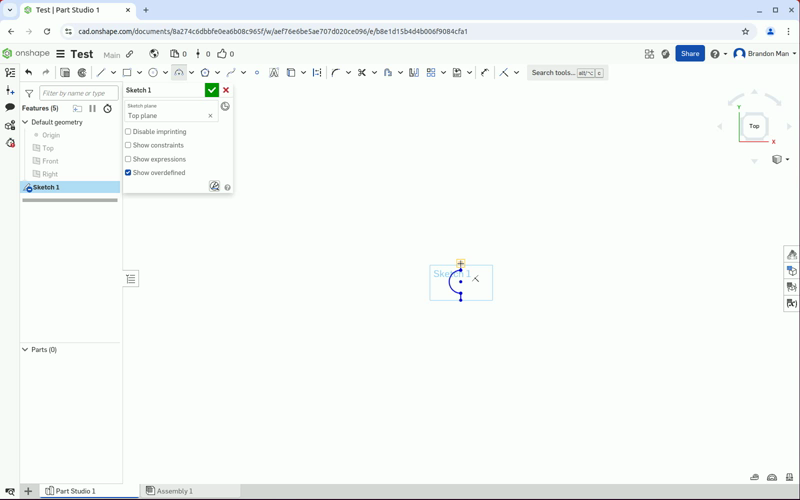
mouse_move(460, 300)
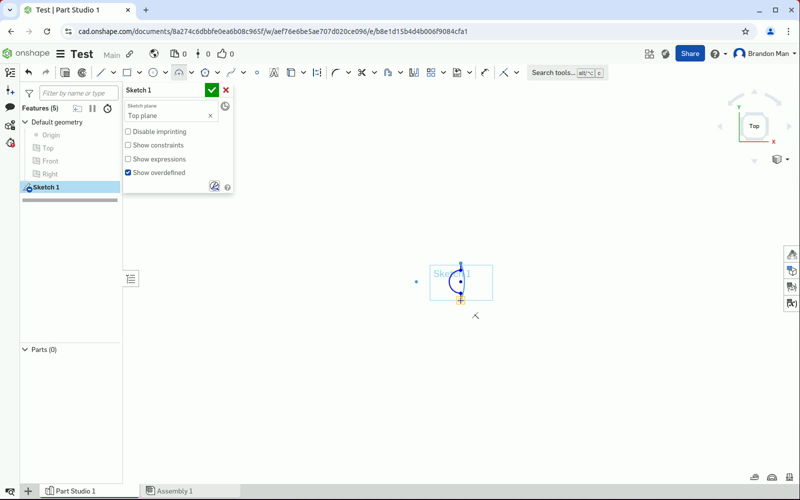
click(460, 300)
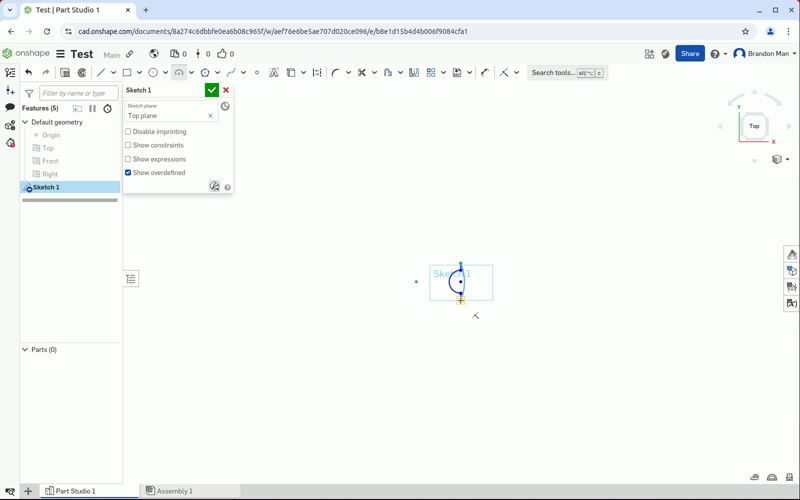
key_down(shift)
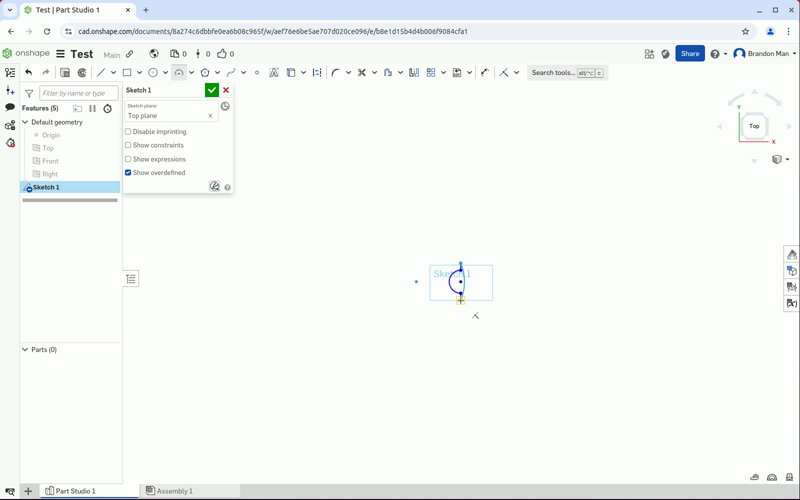
mouse_move(442, 282)
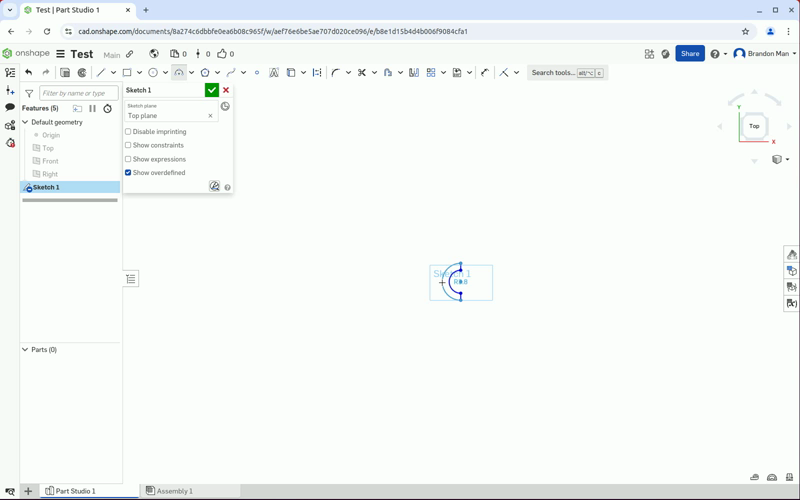
click(442, 282)
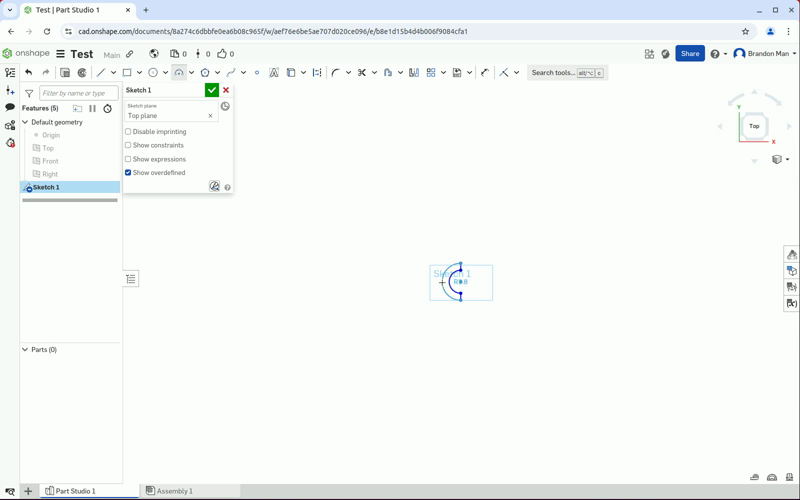
key_up(shift)
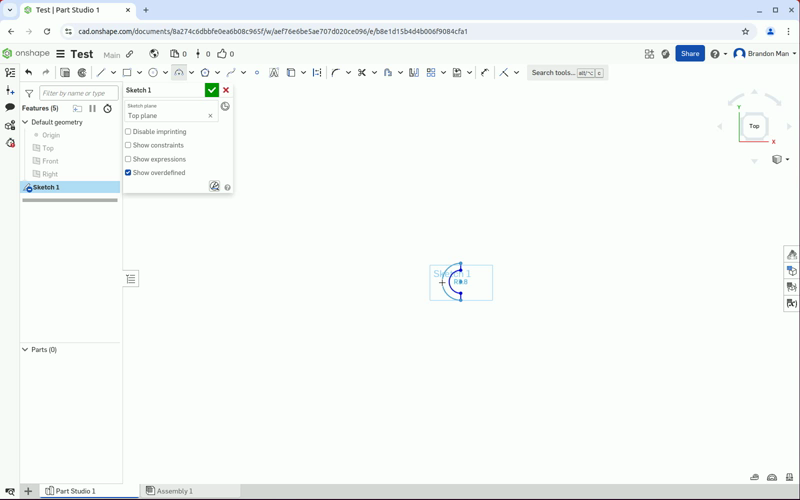
key(esc)
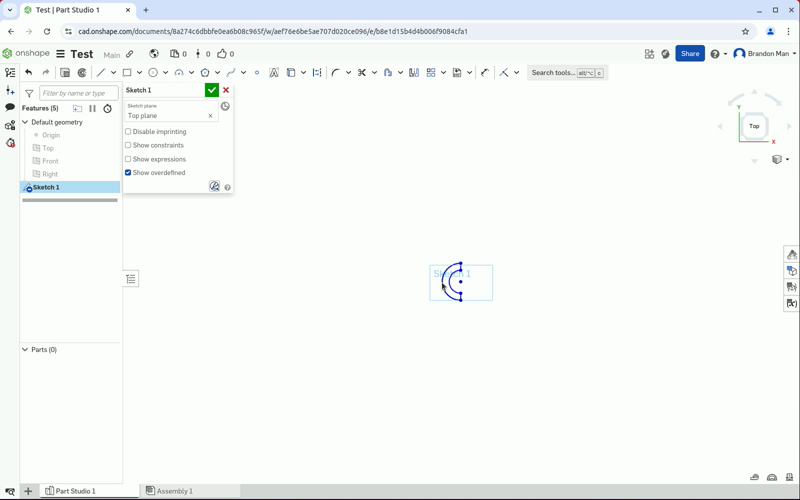
mouse_move(454, 292)
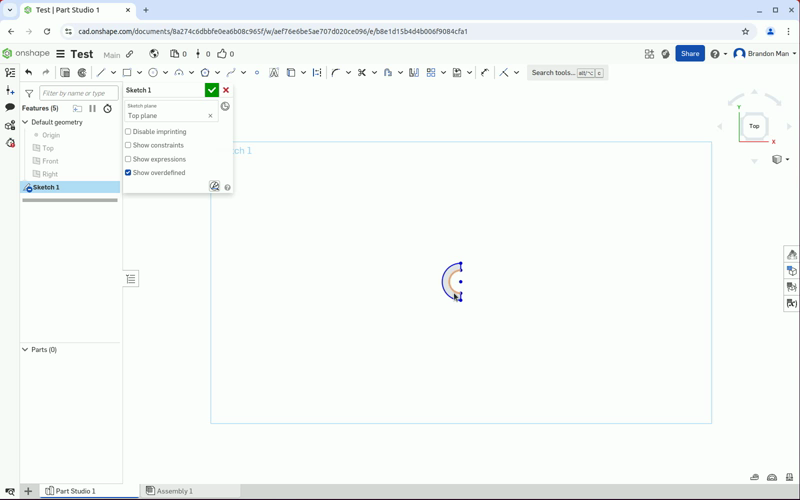
scroll(6)
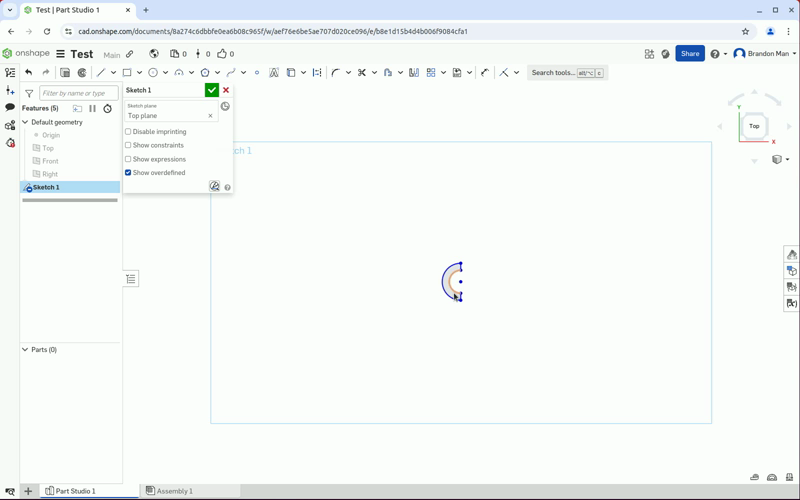
scroll(6)
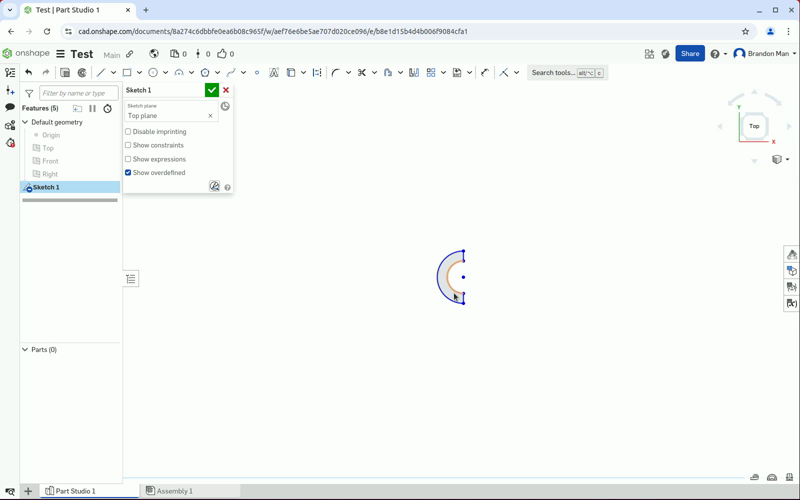
scroll(6)
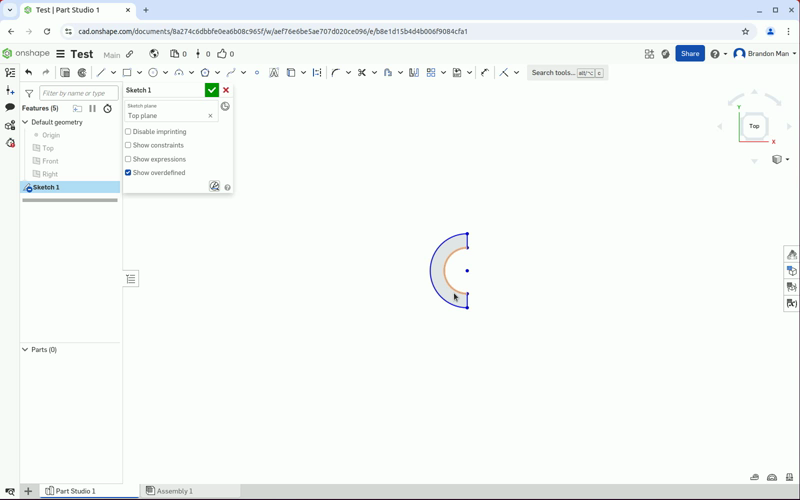
scroll(6)
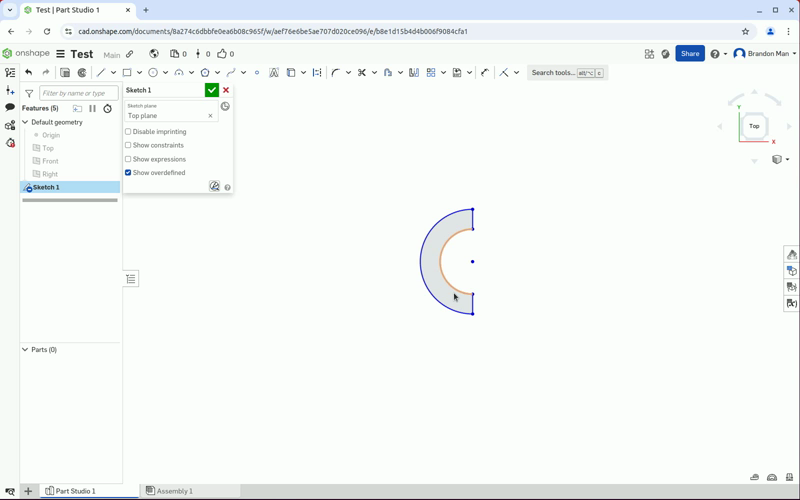
scroll(6)
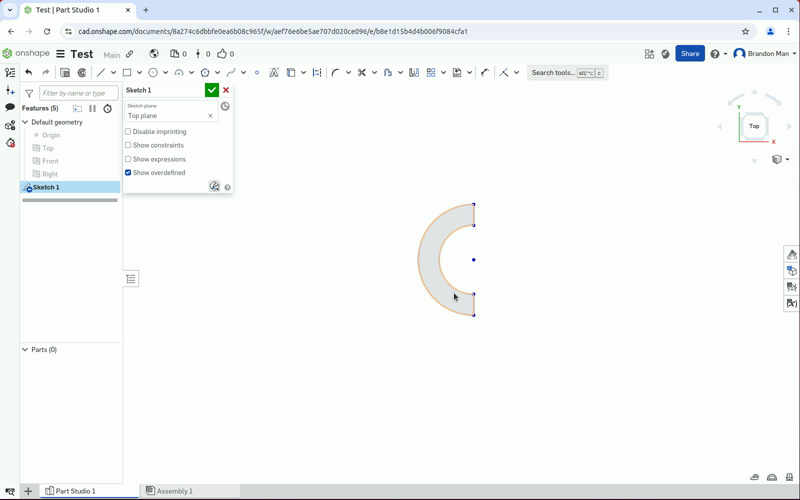
scroll(6)
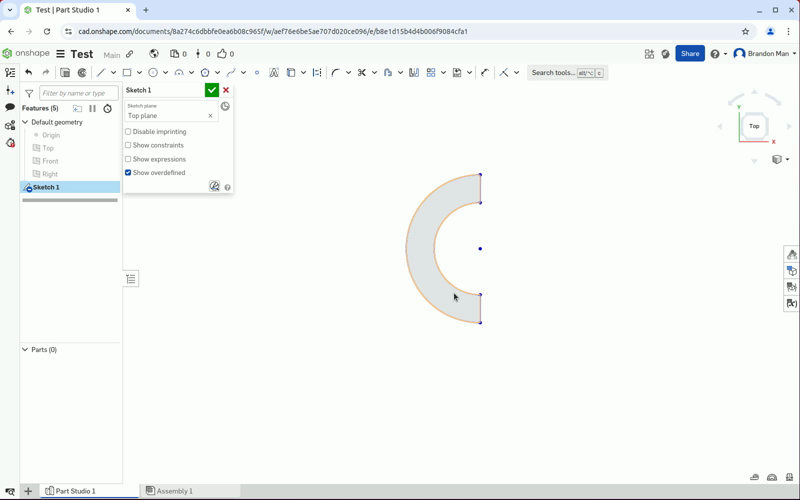
scroll(6)
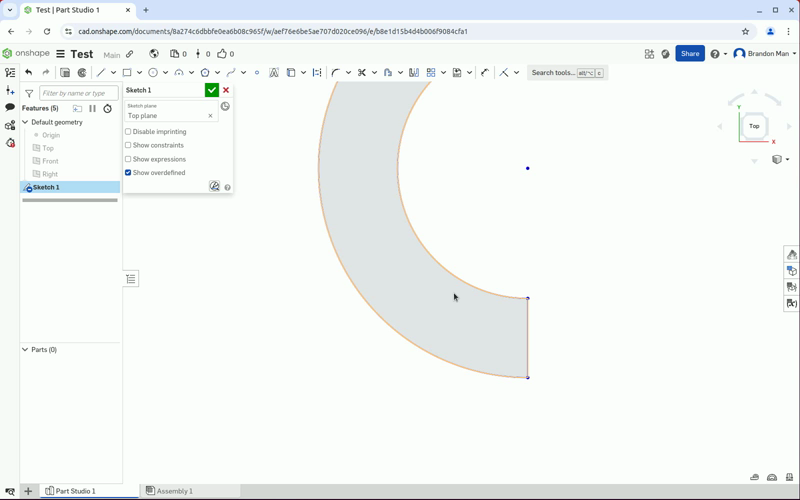
click(454, 292)
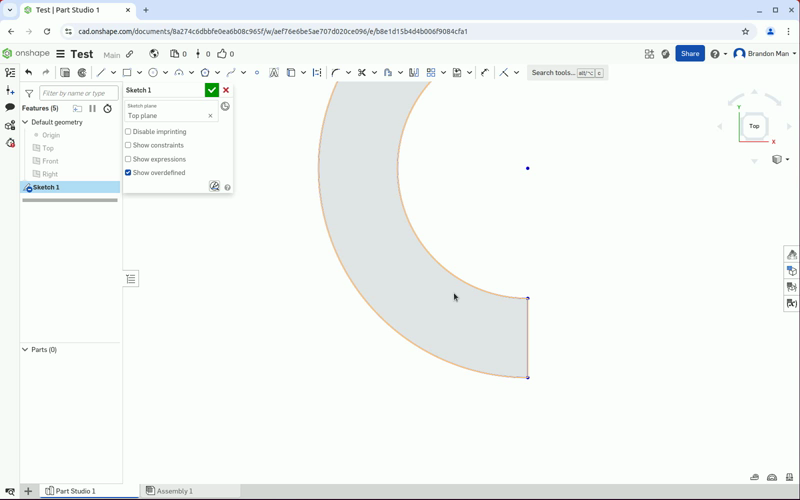
scroll(-6)
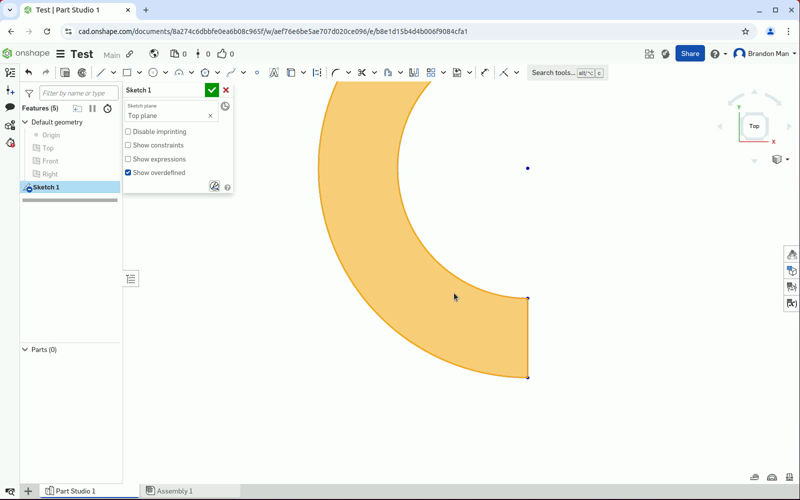
scroll(-6)
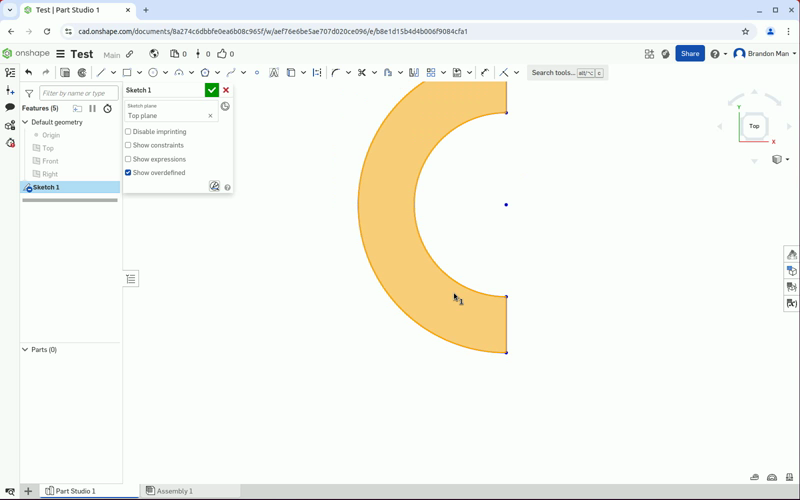
scroll(-6)
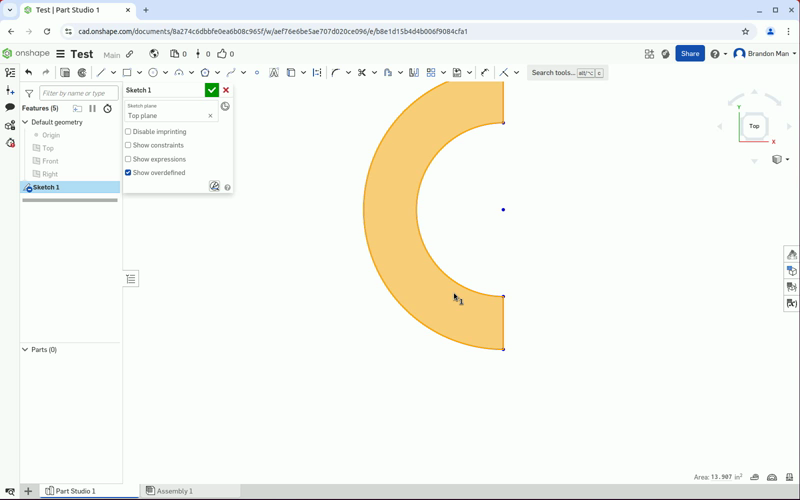
scroll(-6)
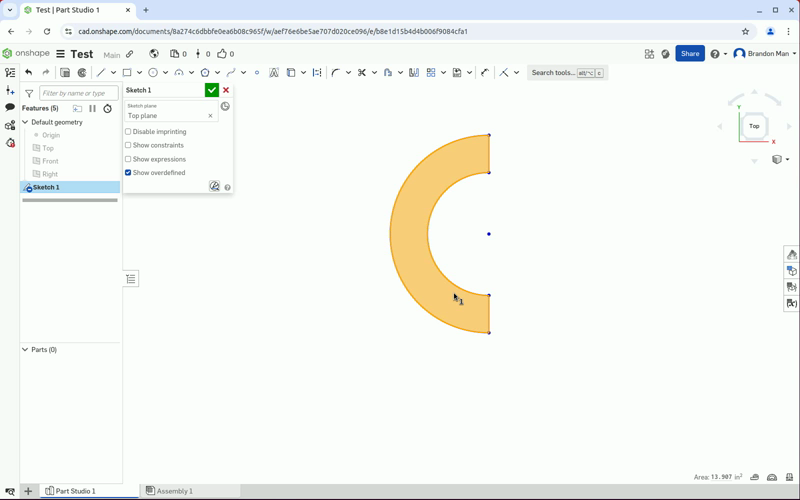
scroll(-6)
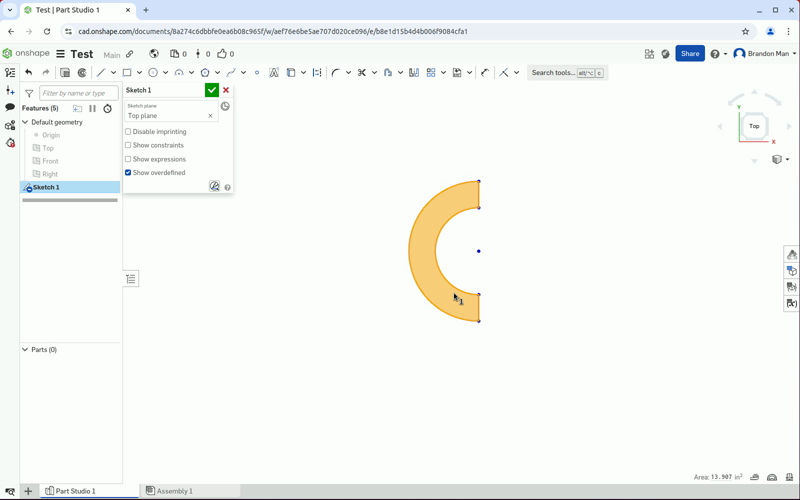
scroll(-6)
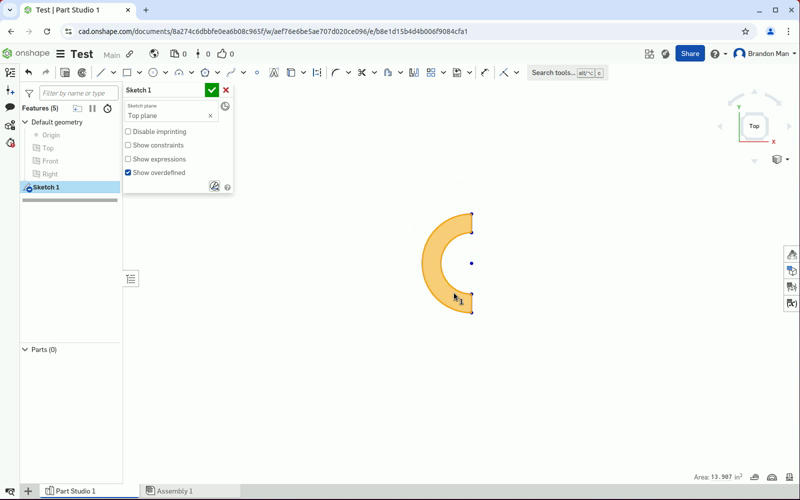
scroll(-6)
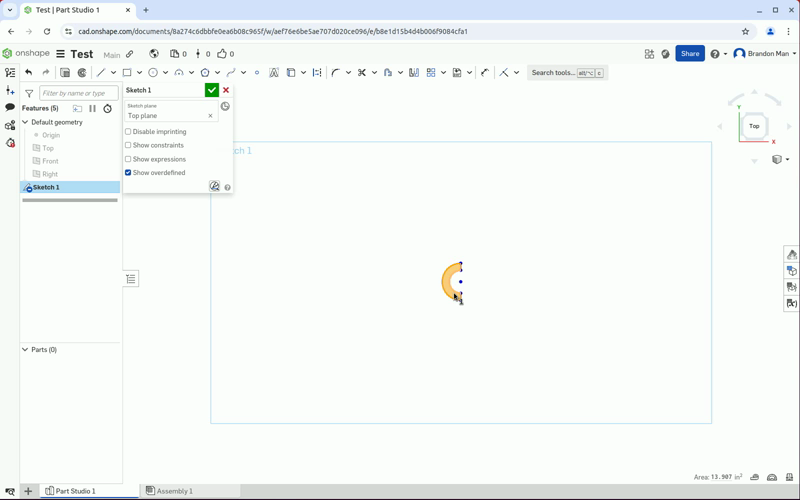
mouse_move(73, 352)
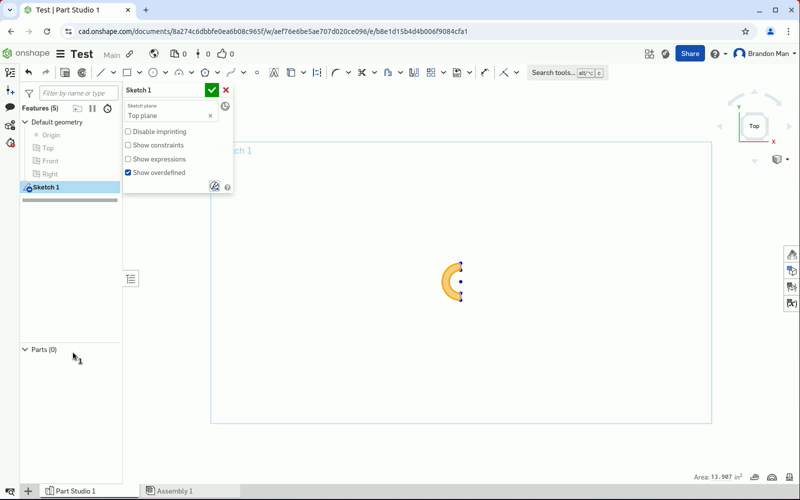
key(shift+y)
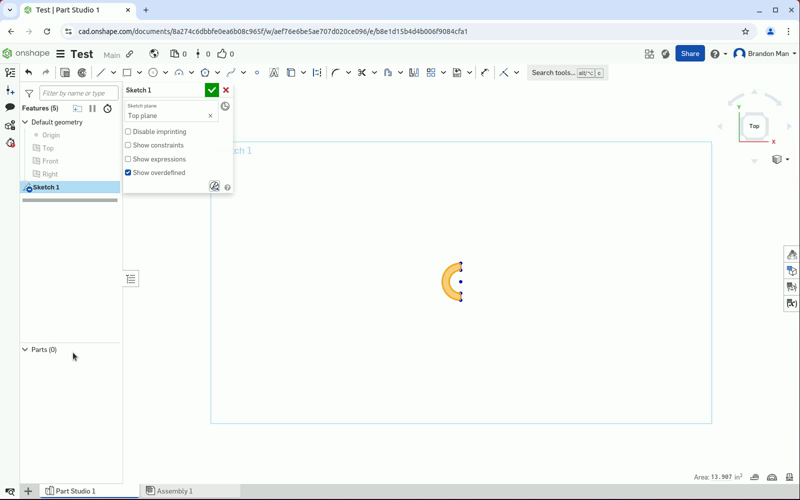
key(shift+e)
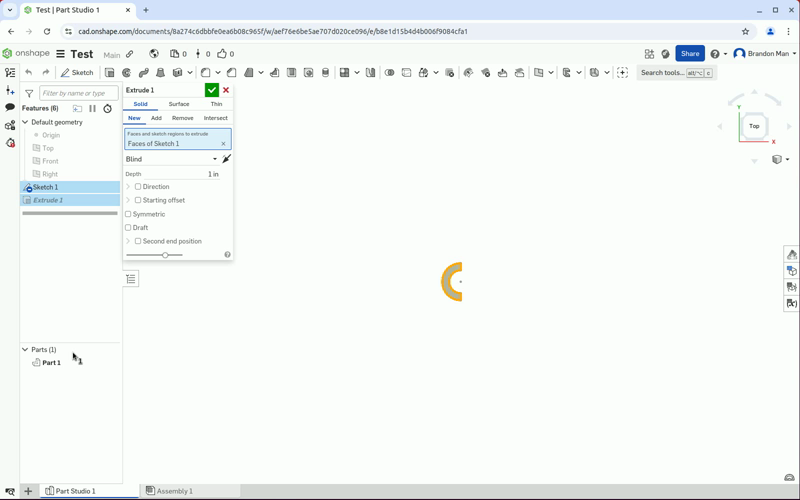
mouse_move(143, 106)
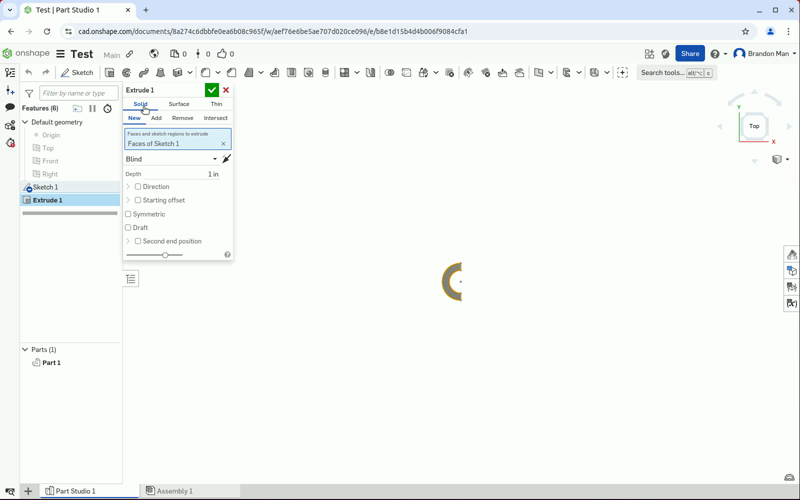
click(143, 106)
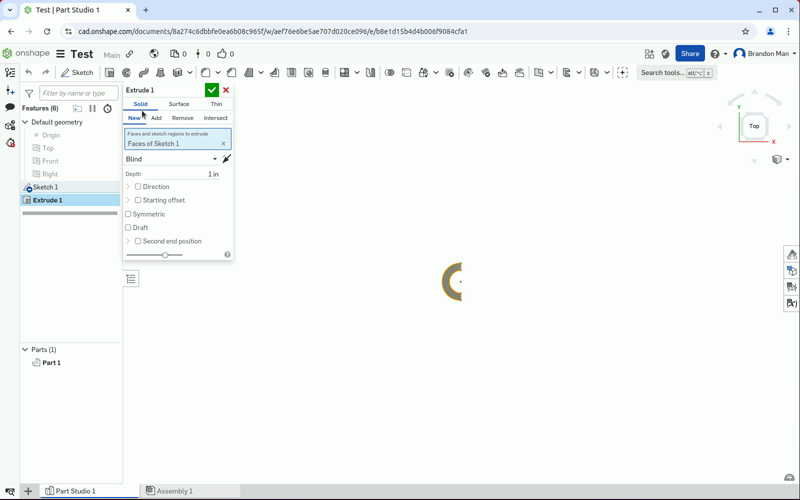
mouse_move(137, 120)
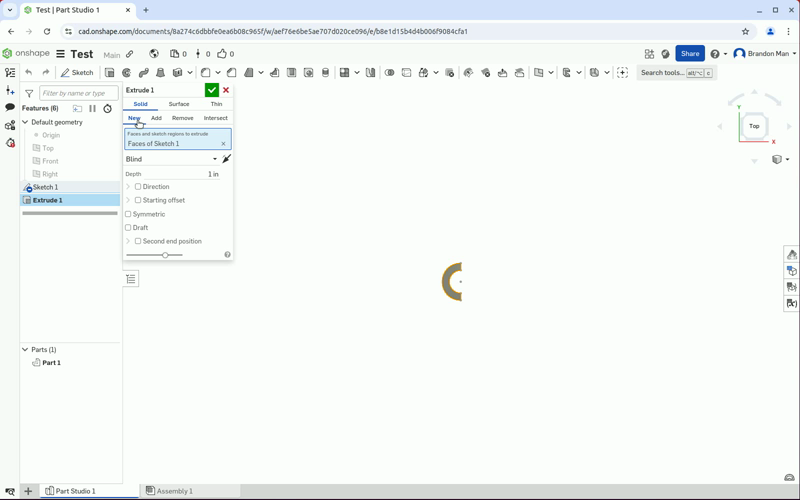
click(137, 120)
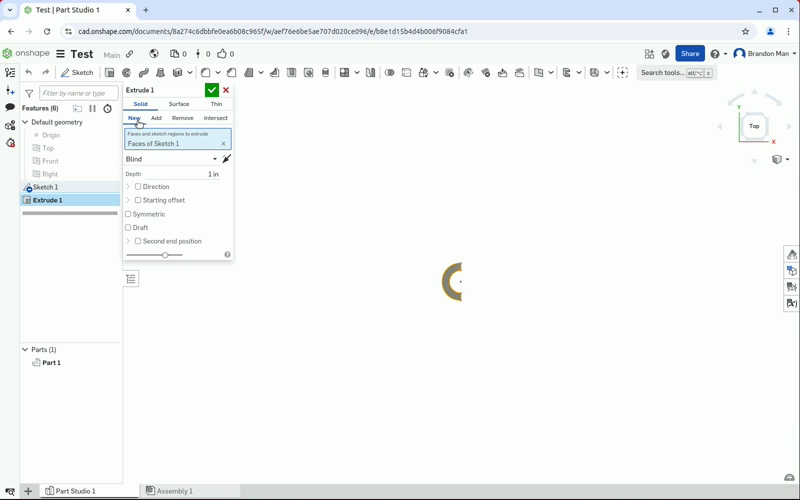
key(tab, 4)
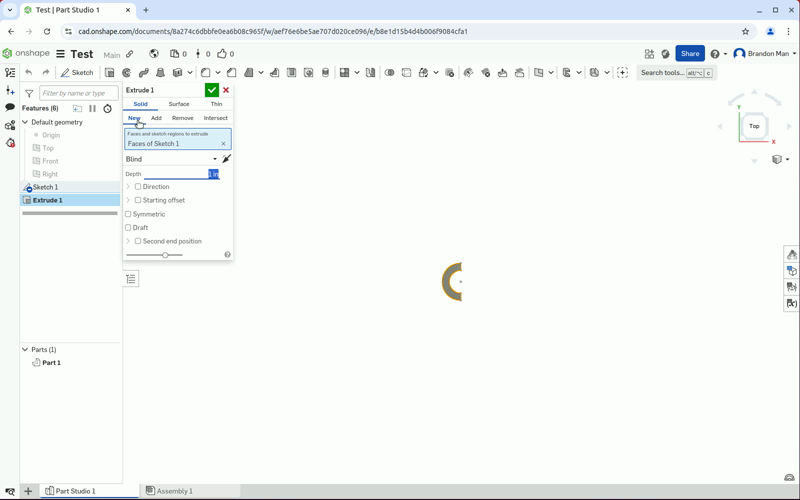
text(-23.108)
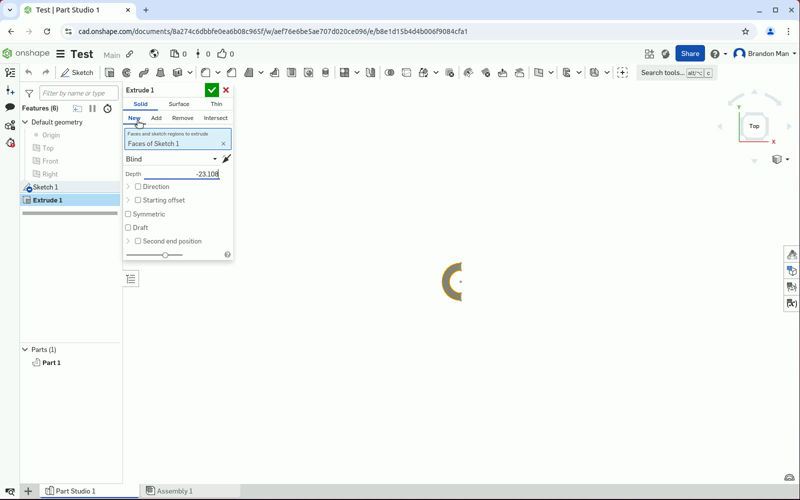
key(enter)
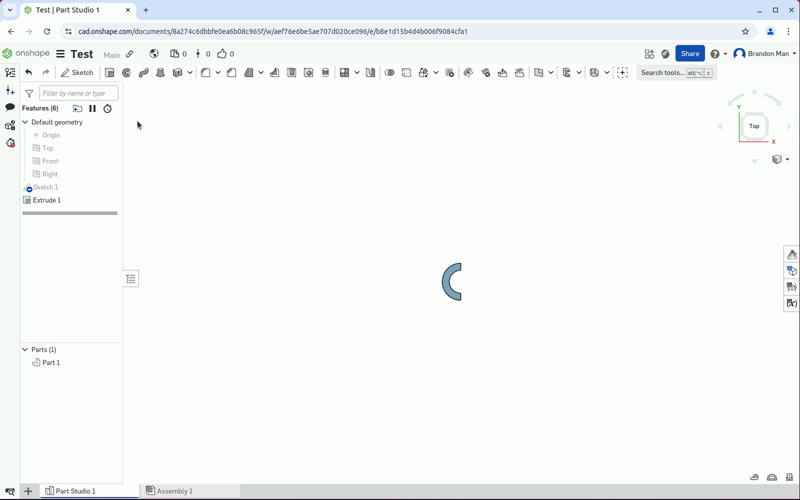
key(shift+h)
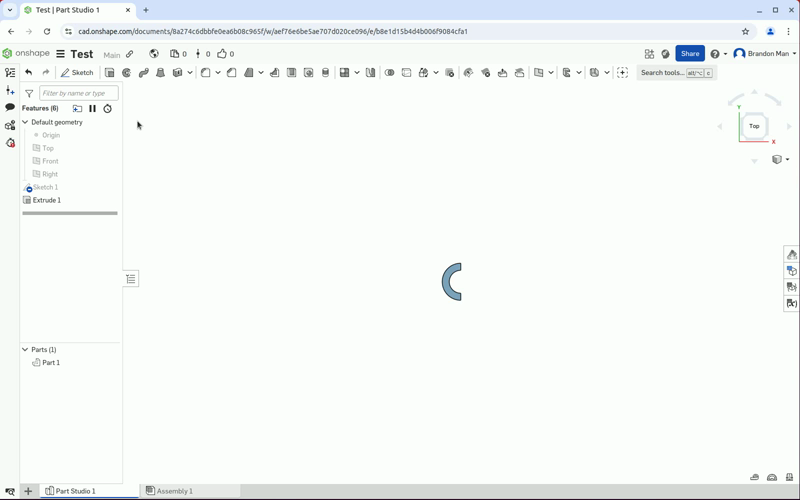
key(shift+h)
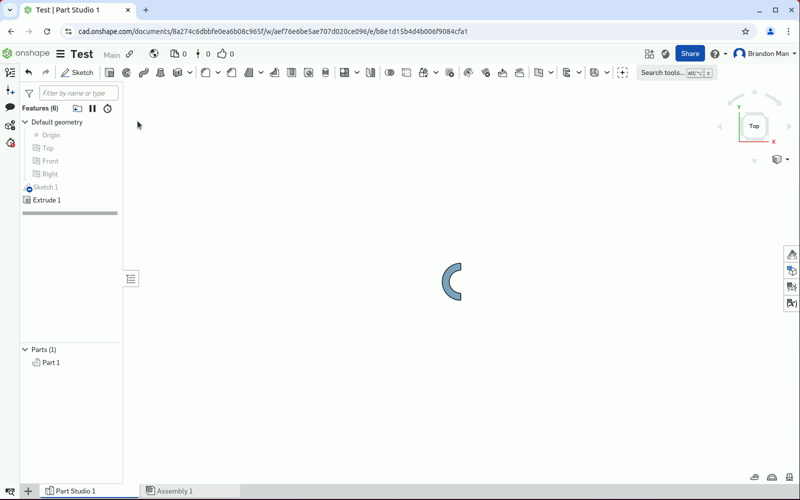
mouse_move(73, 189)
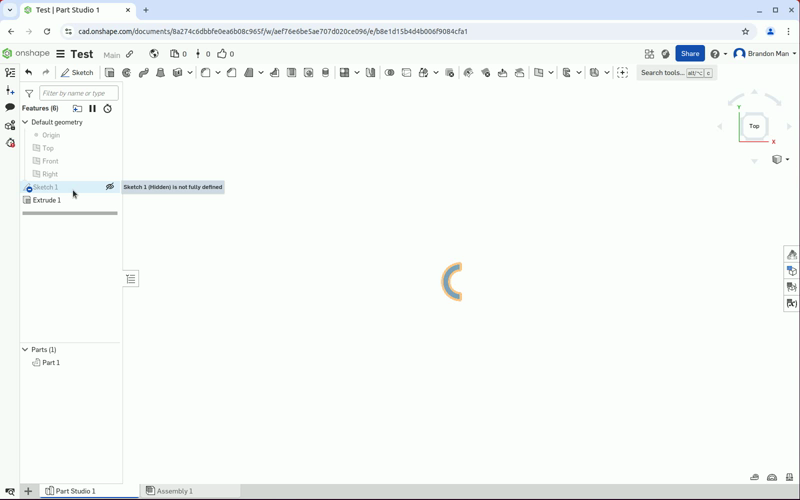
click(73, 189)
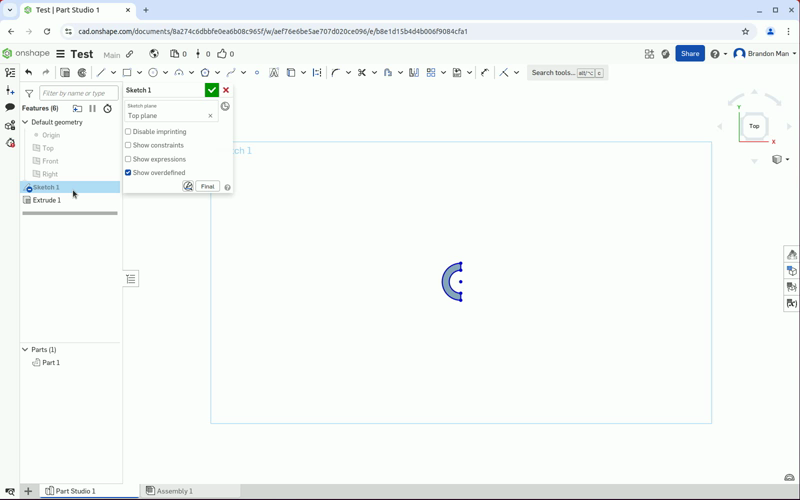
mouse_move(229, 92)
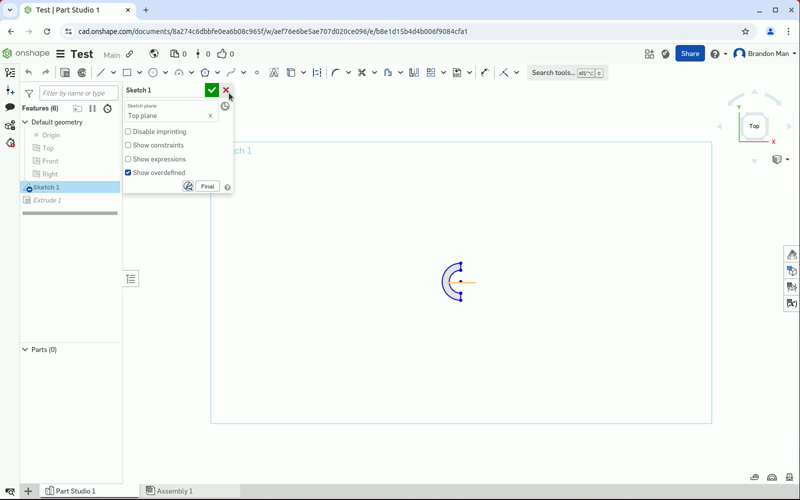
click(229, 92)
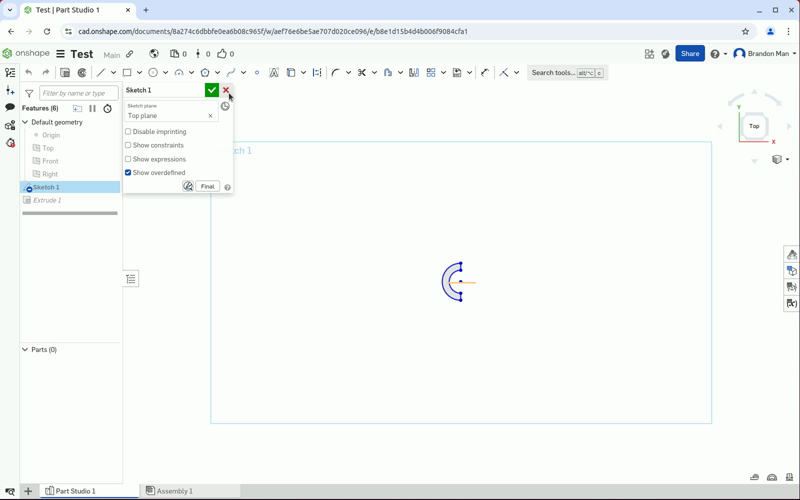
key(shift+s)
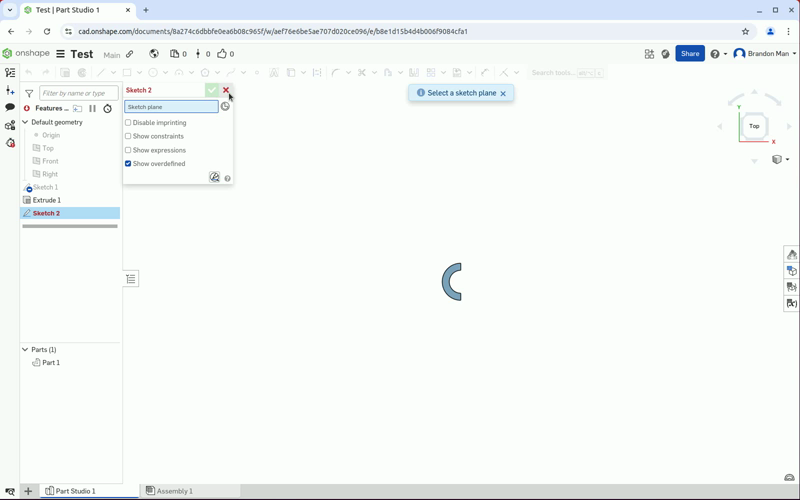
mouse_move(73, 150)
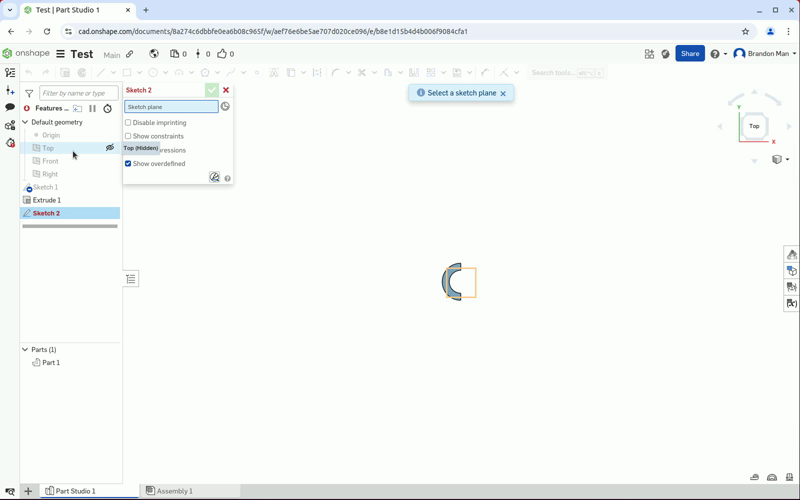
click(73, 150)
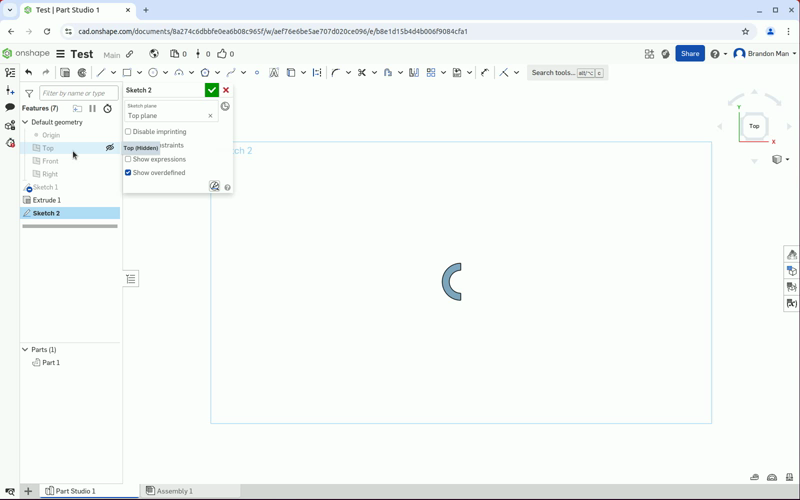
mouse_move(73, 352)
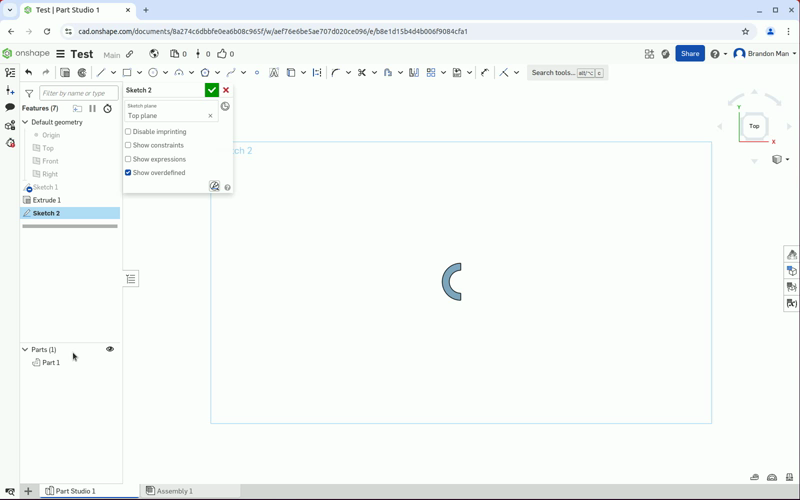
key(y)
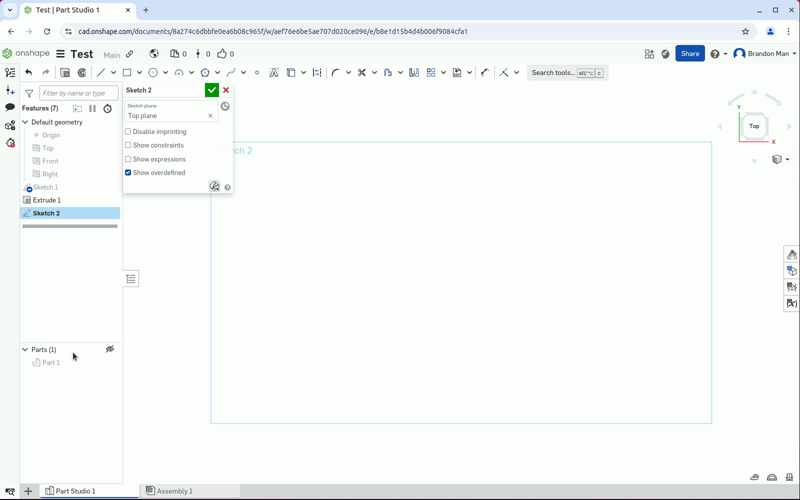
key(a)
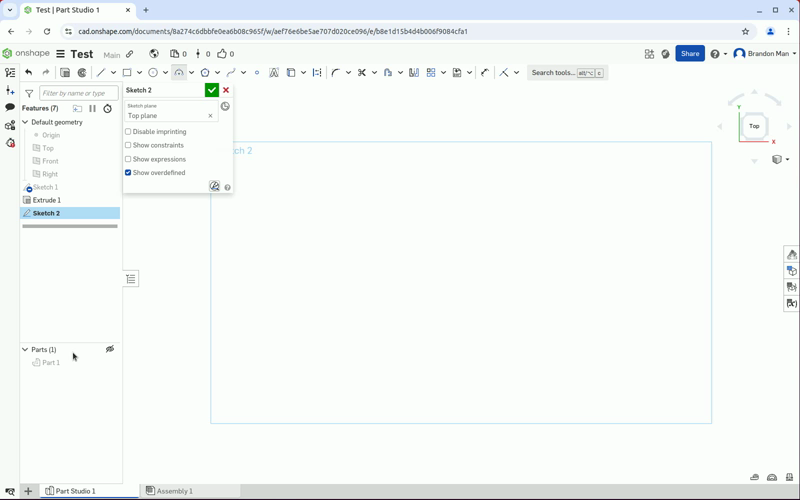
key_down(shift)
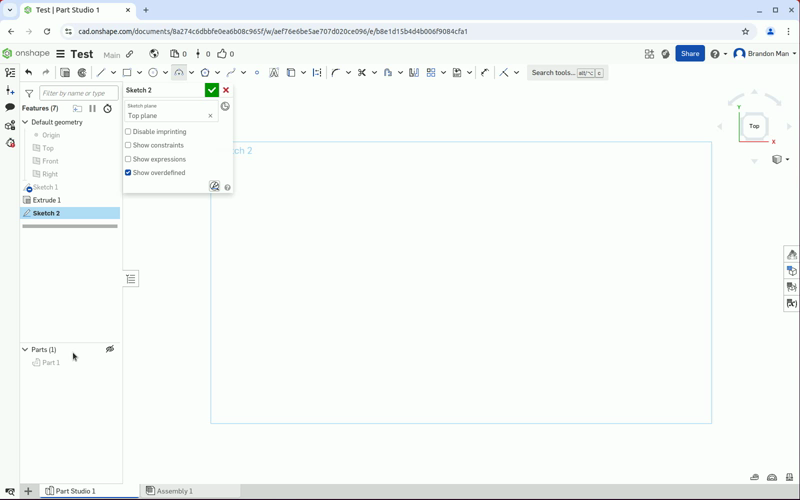
mouse_move(460, 300)
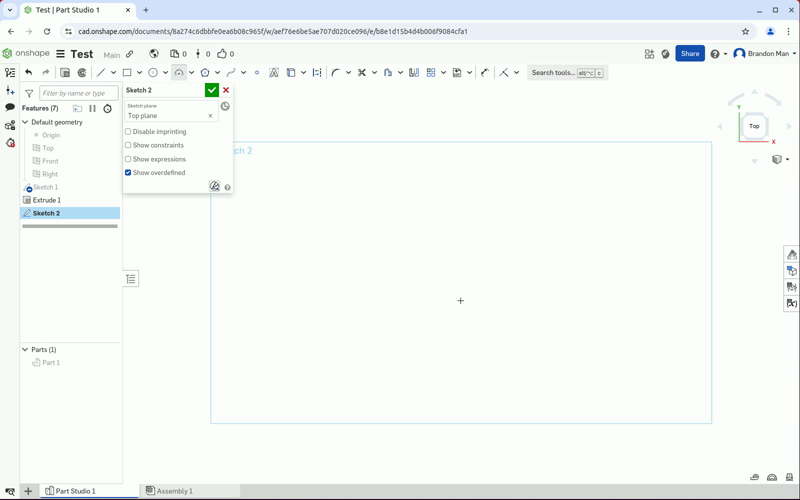
click(460, 300)
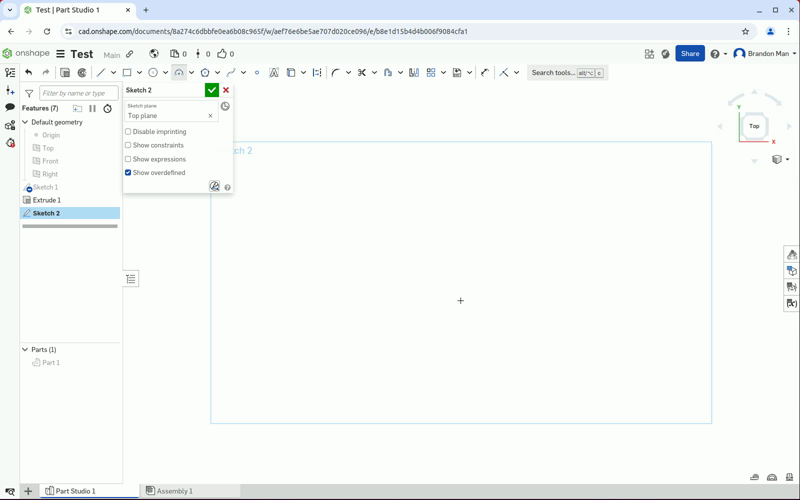
key_up(shift)
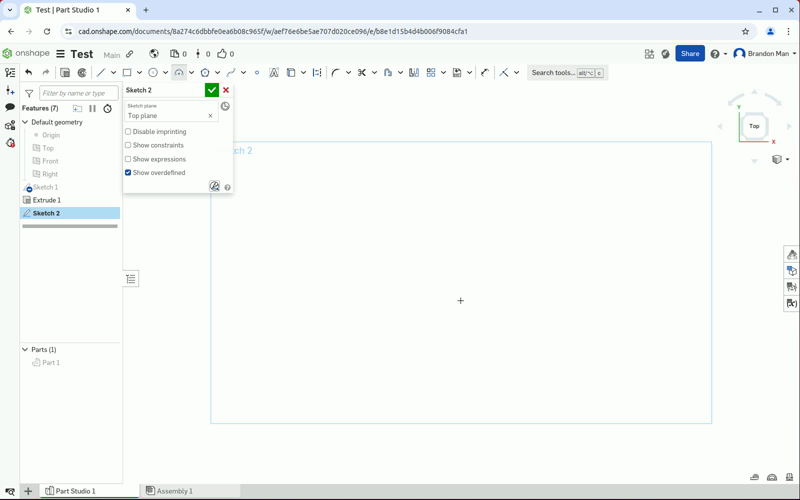
key_down(shift)
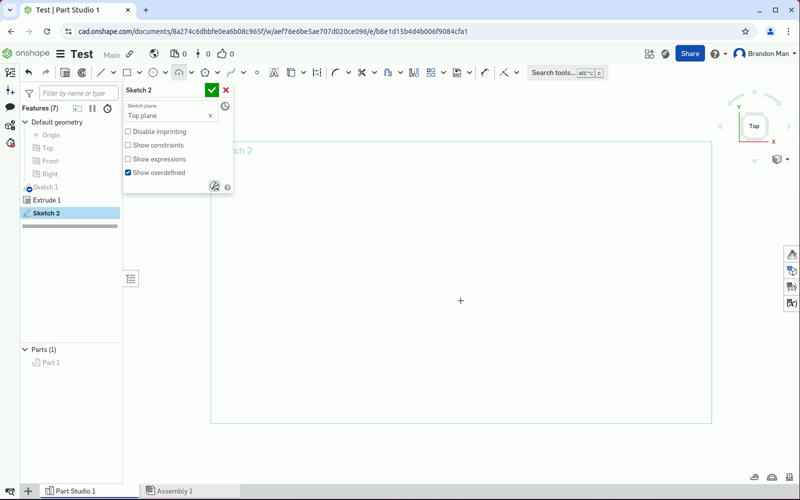
mouse_move(460, 263)
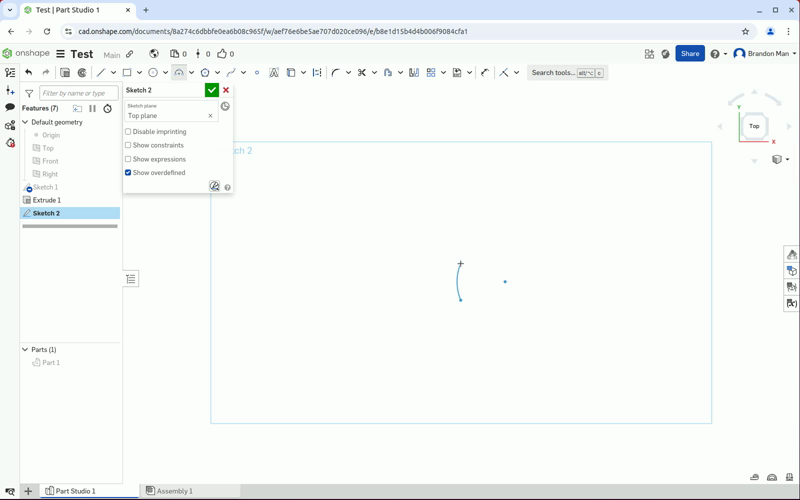
click(460, 263)
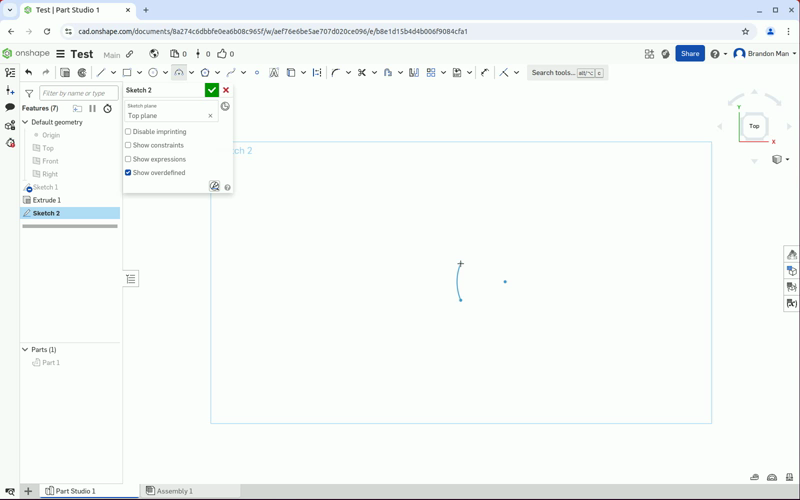
mouse_move(479, 282)
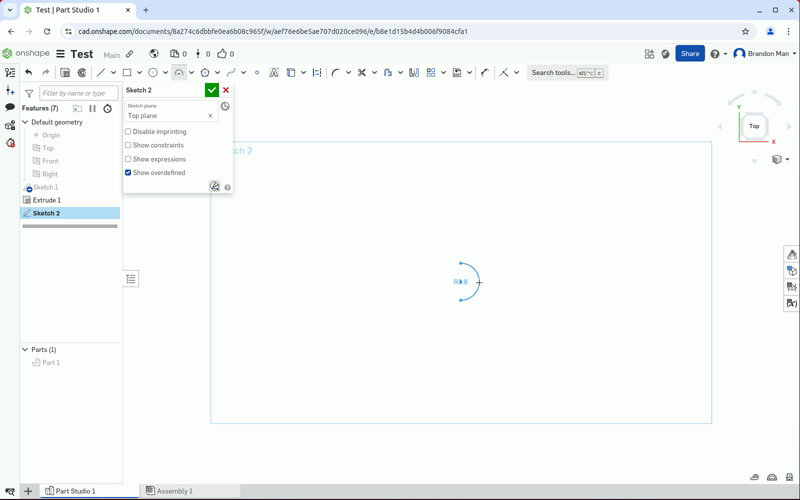
click(479, 282)
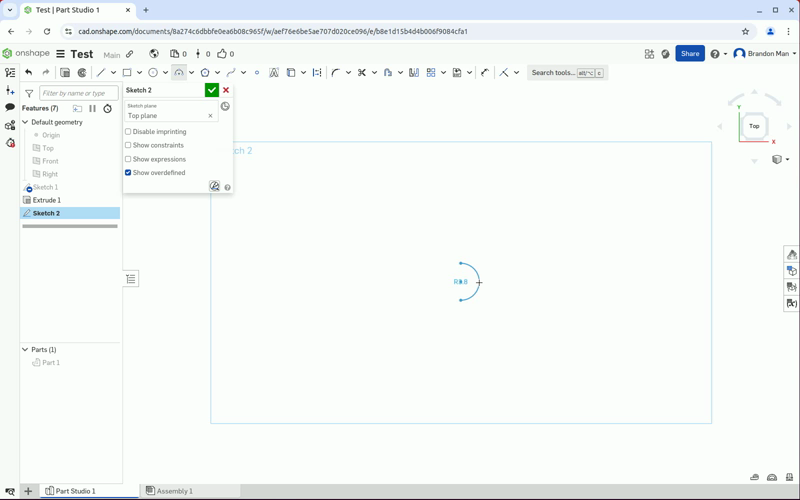
key_up(shift)
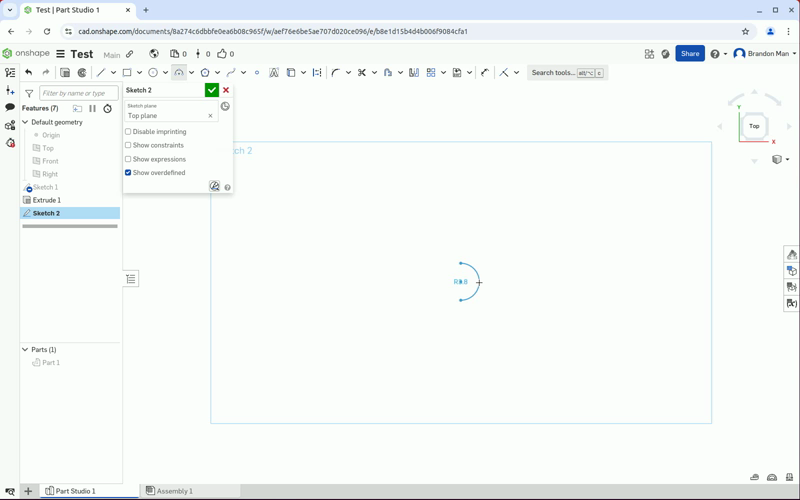
key(esc)
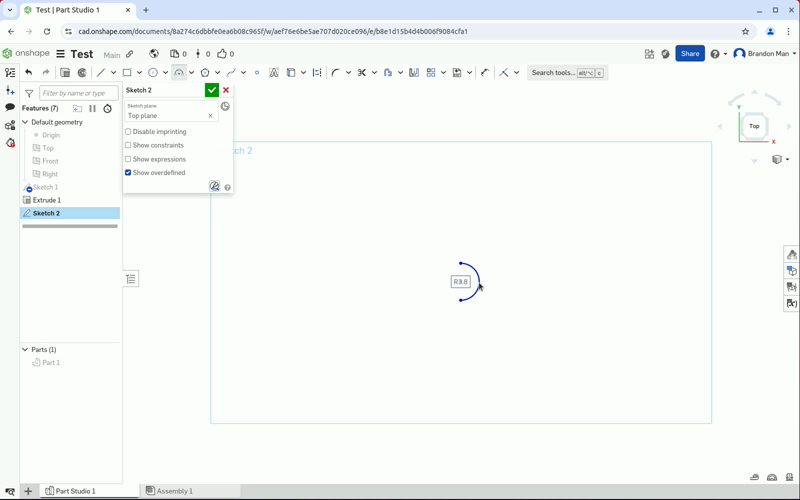
key(l)
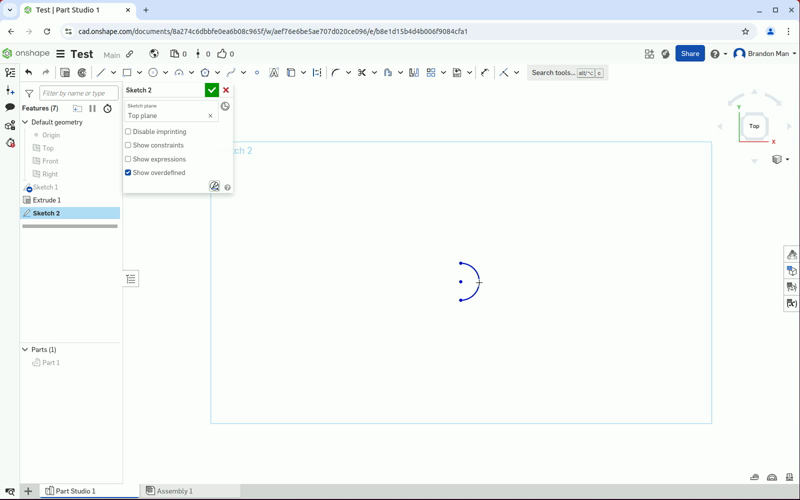
mouse_move(460, 263)
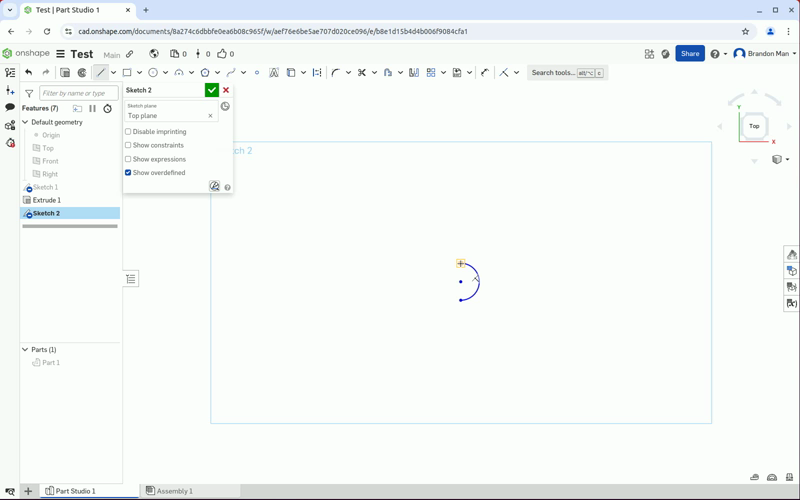
click(460, 263)
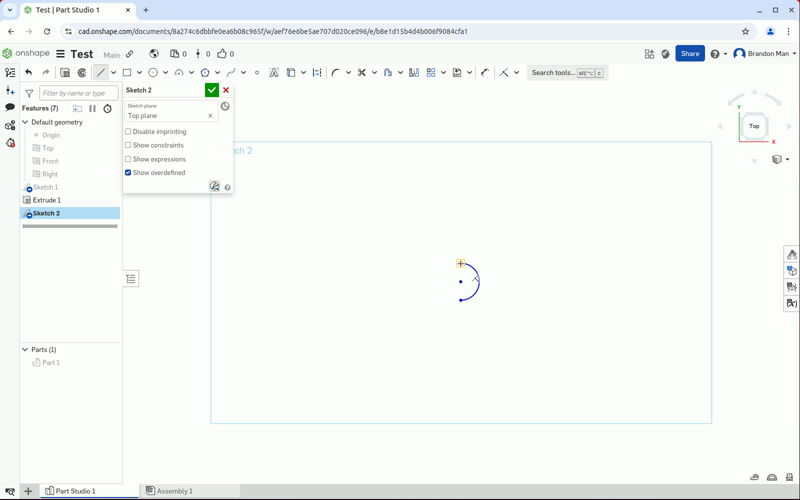
key_down(shift)
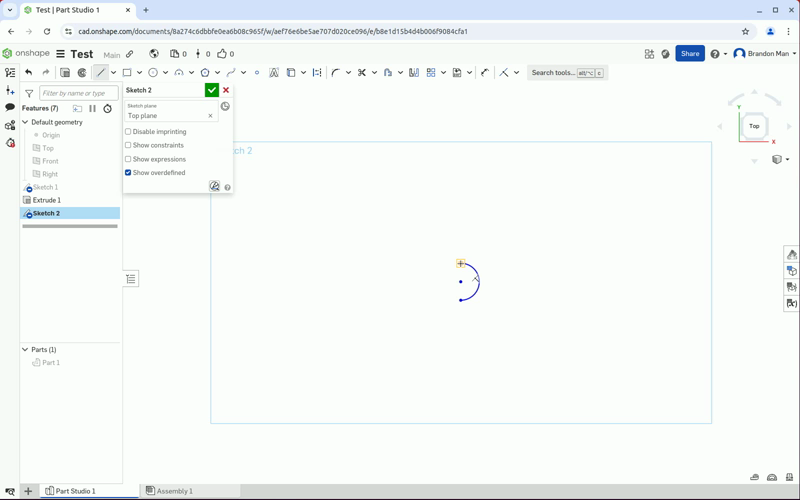
mouse_move(490, 263)
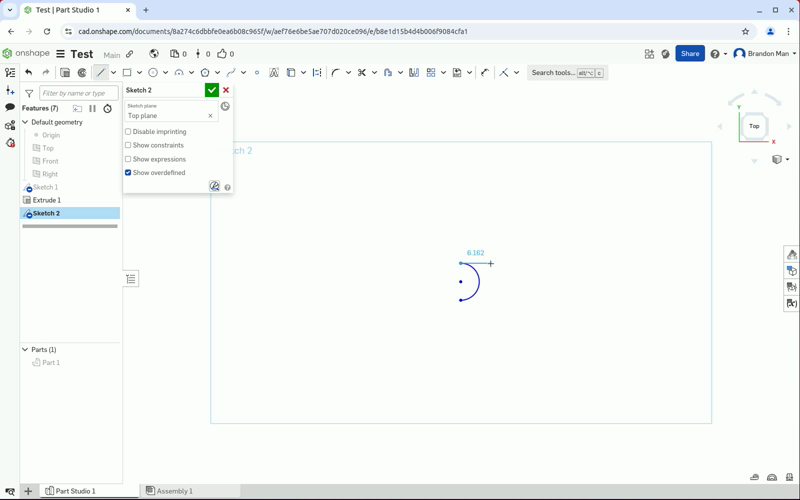
mouse_move(460, 270)
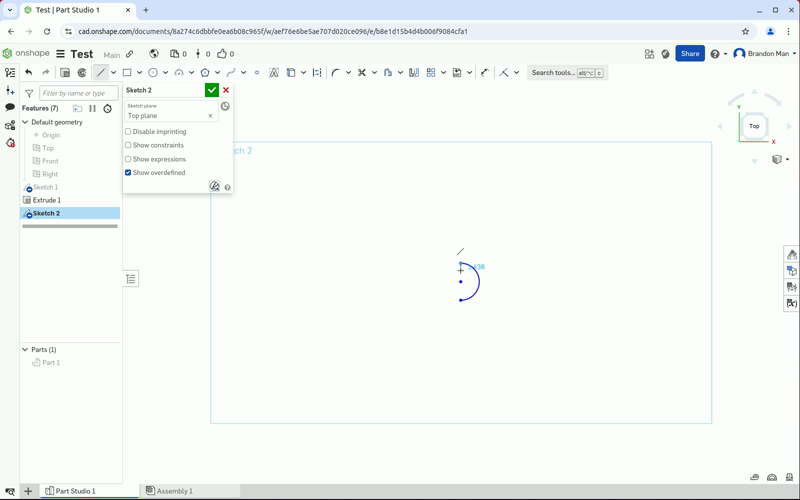
scroll(6)
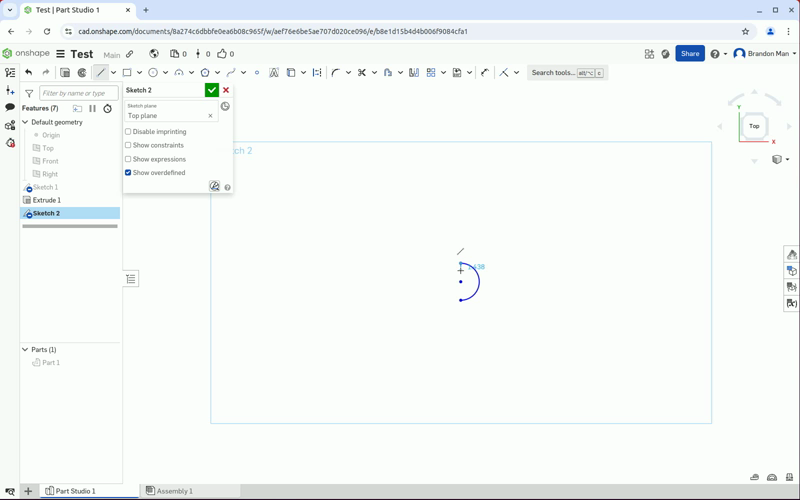
scroll(6)
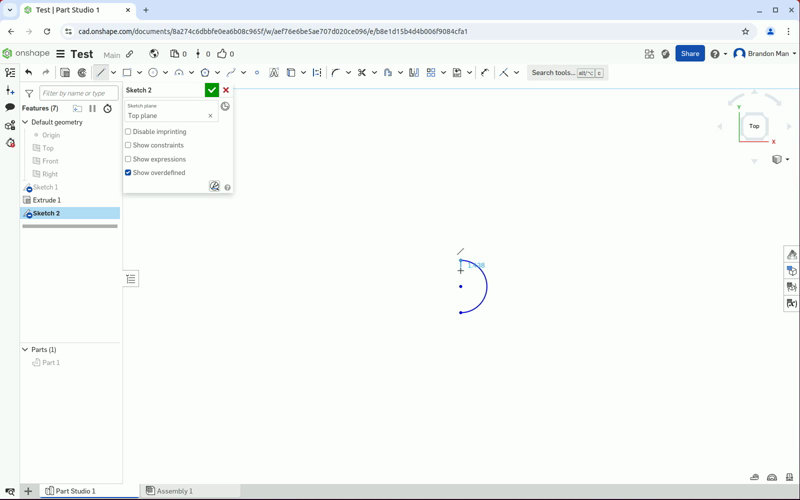
scroll(6)
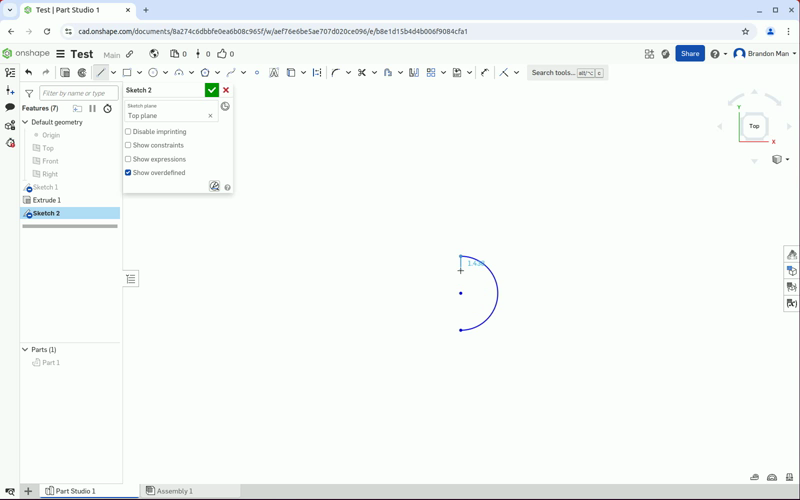
scroll(6)
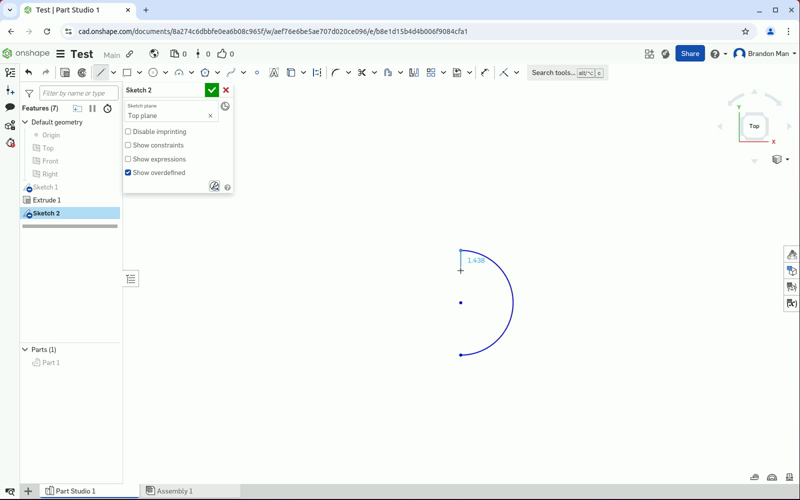
scroll(6)
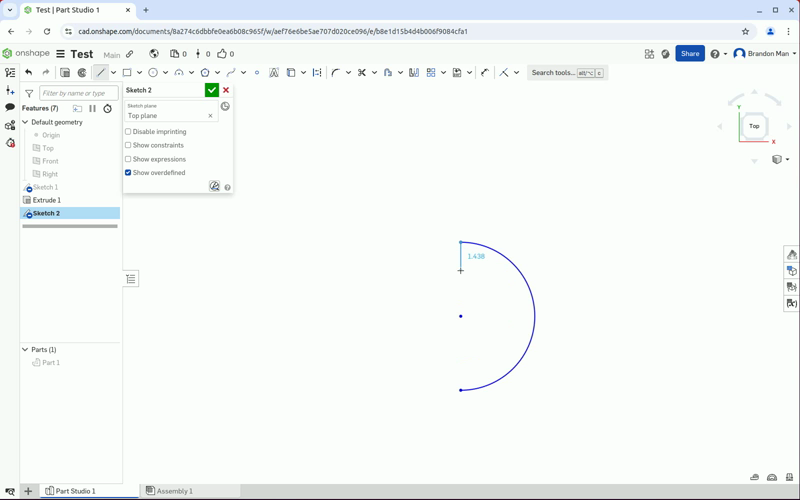
scroll(6)
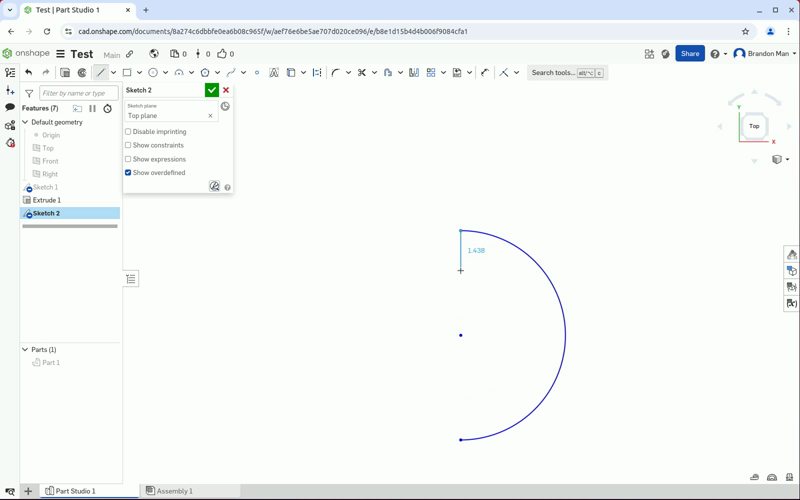
scroll(6)
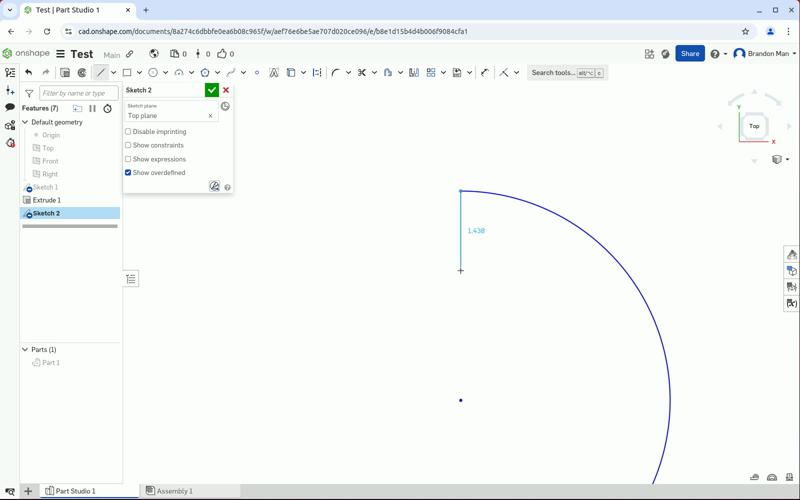
click(460, 270)
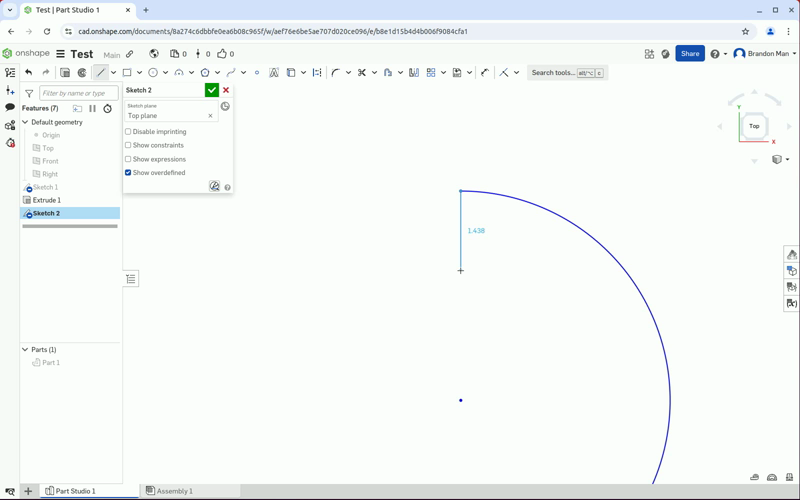
scroll(-6)
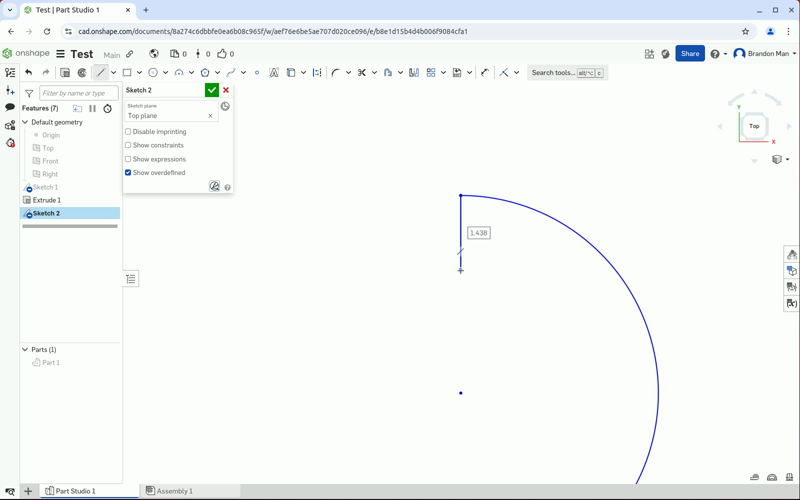
scroll(-6)
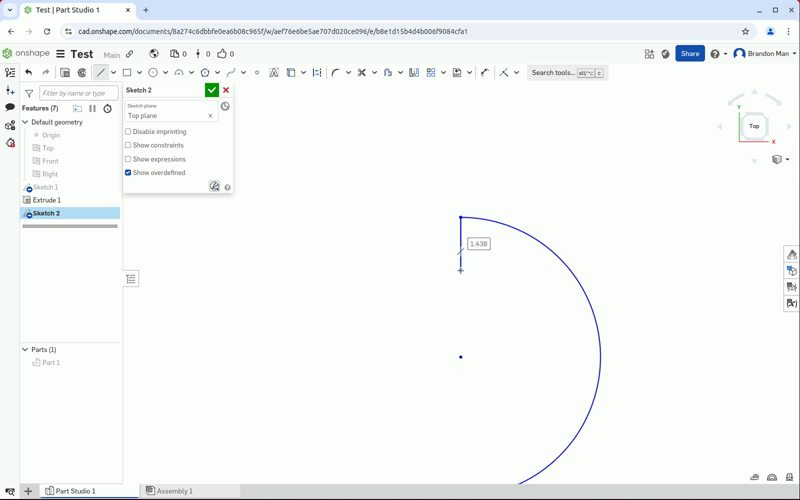
scroll(-6)
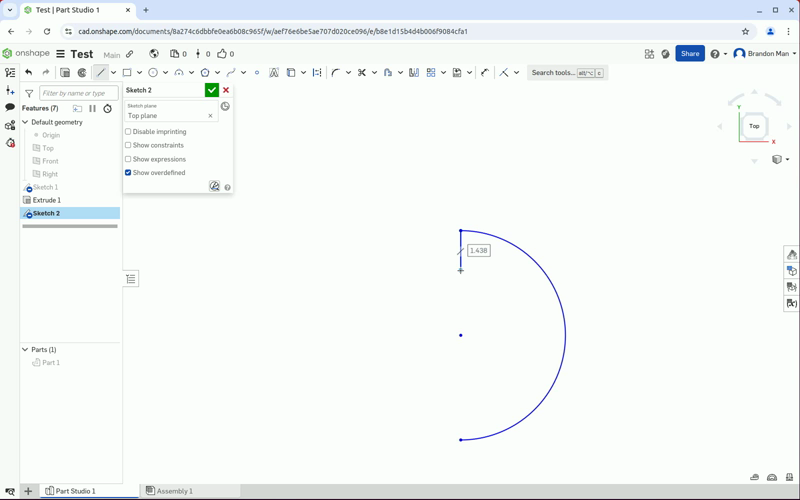
scroll(-6)
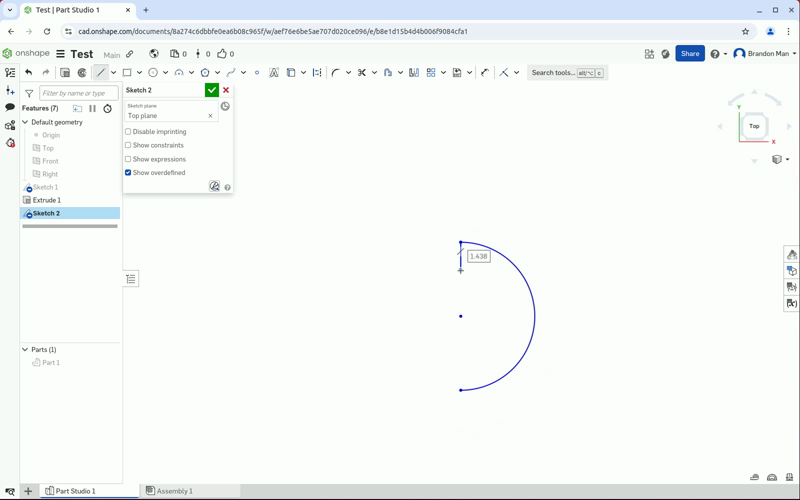
scroll(-6)
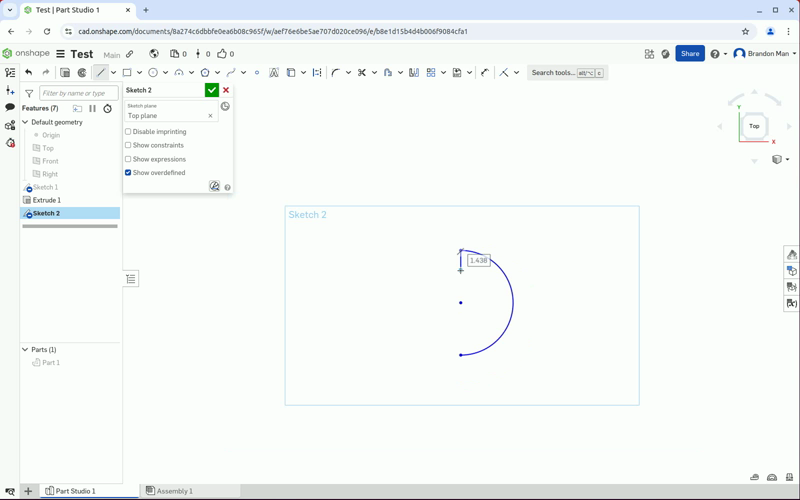
scroll(-6)
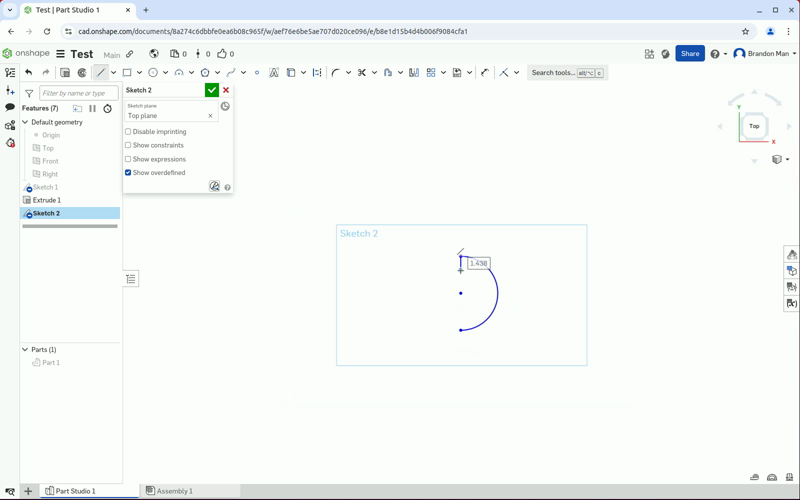
scroll(-6)
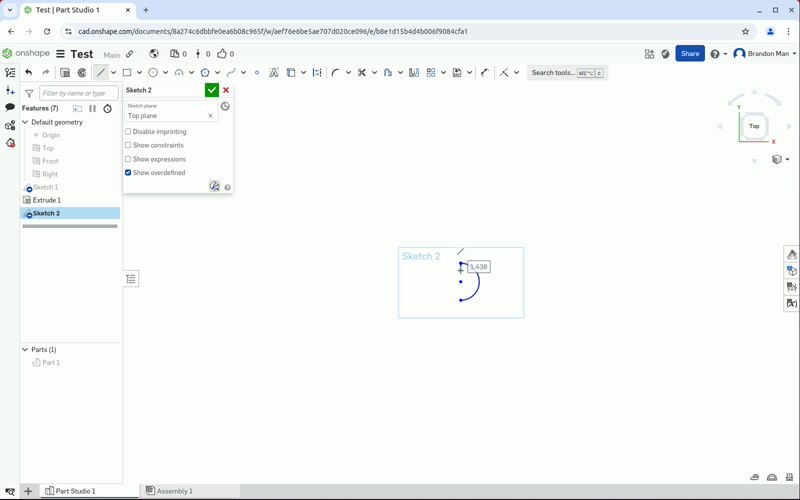
key_up(shift)
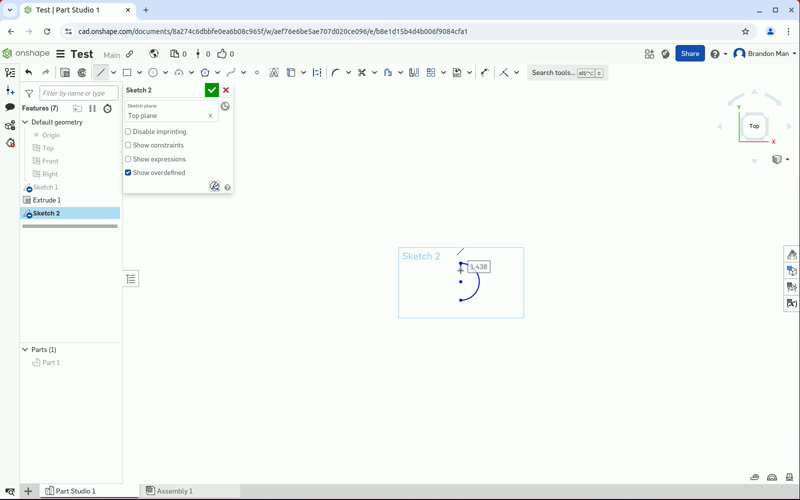
key(esc)
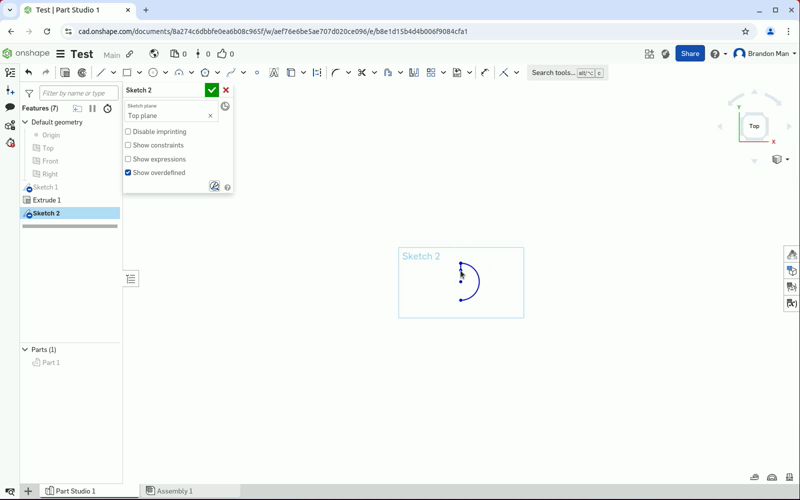
key(a)
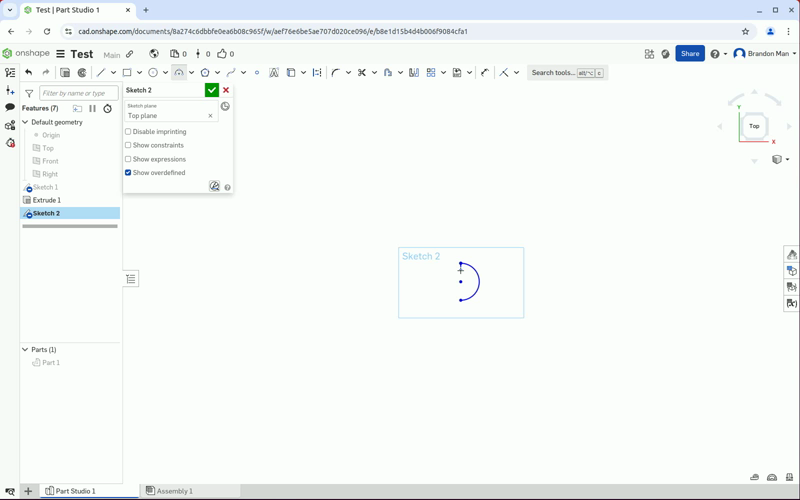
mouse_move(460, 270)
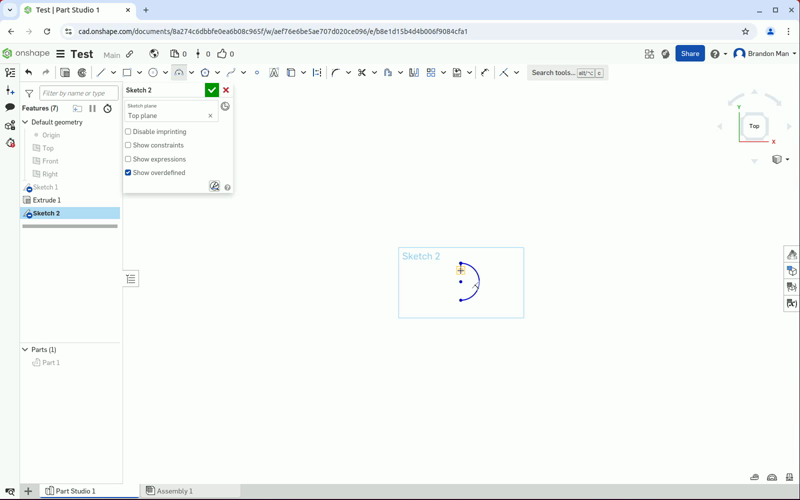
click(460, 270)
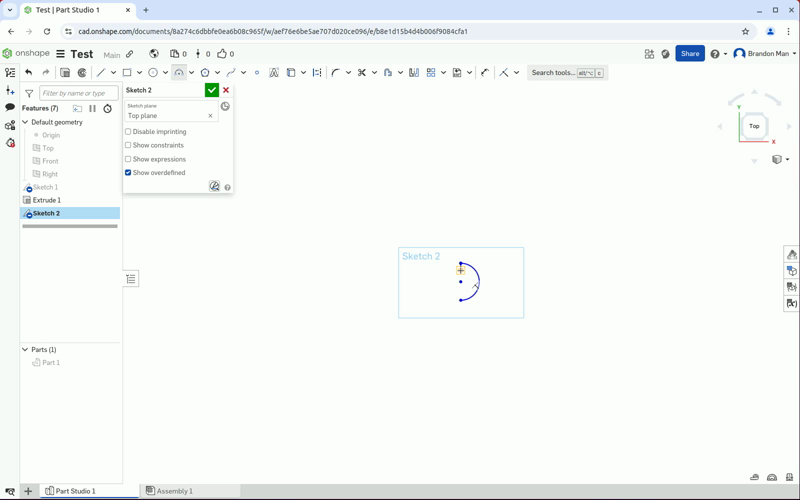
key_down(shift)
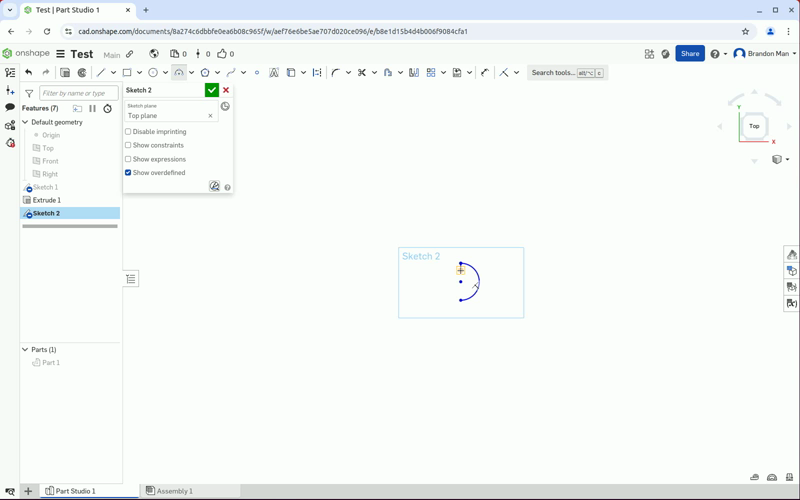
mouse_move(460, 293)
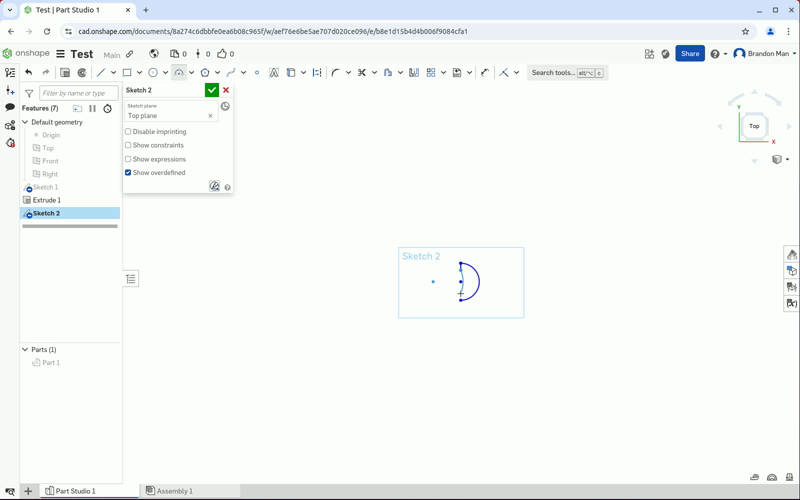
click(460, 293)
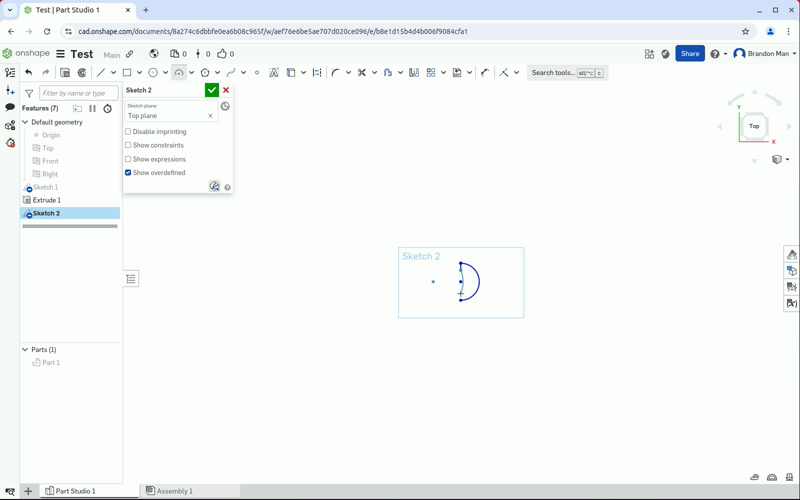
mouse_move(472, 282)
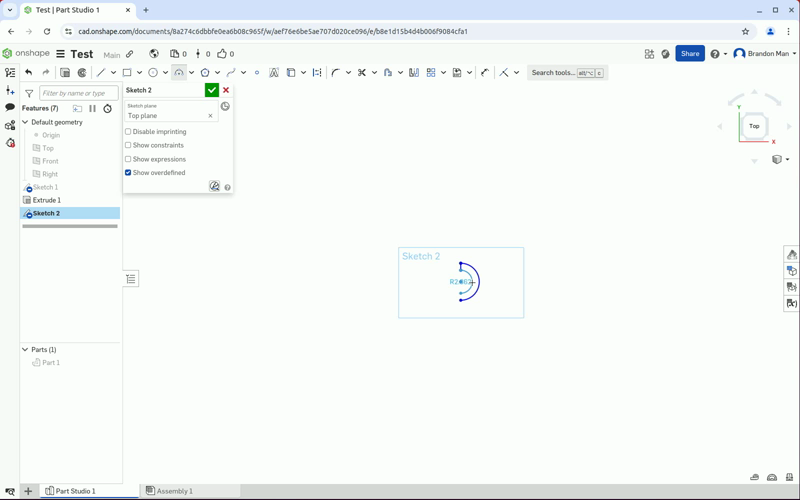
click(472, 282)
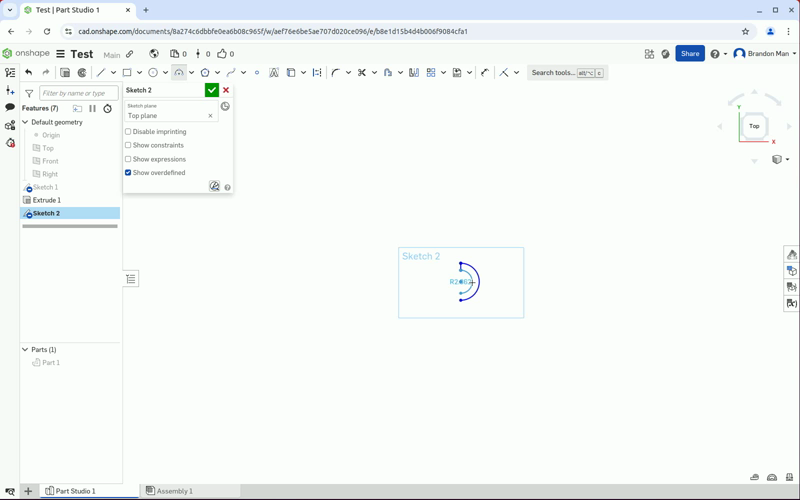
key_up(shift)
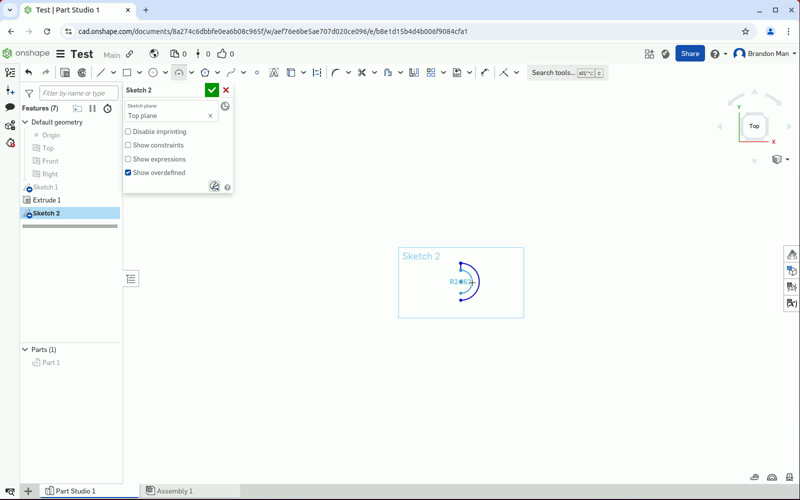
key(esc)
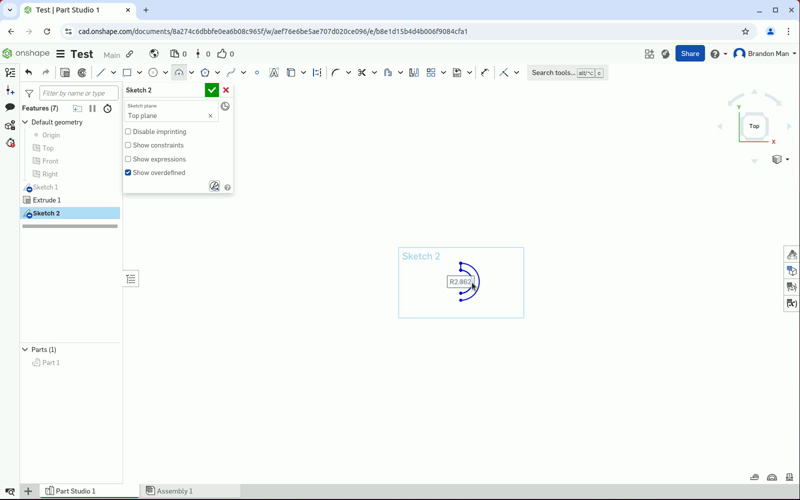
key(l)
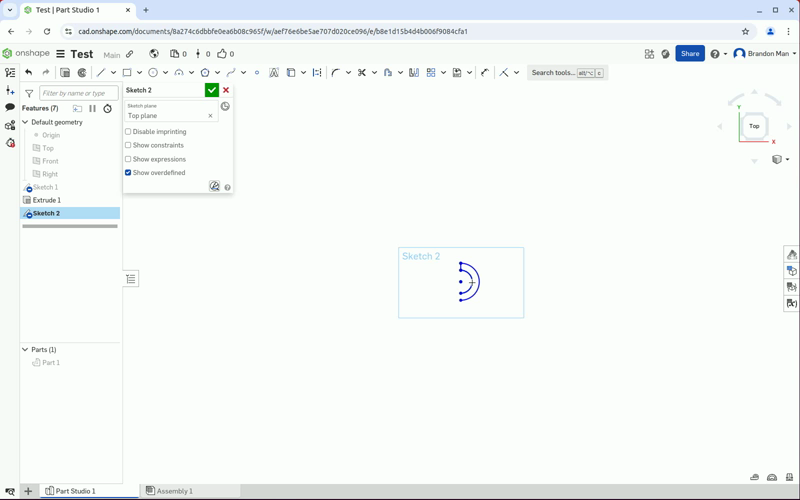
mouse_move(460, 293)
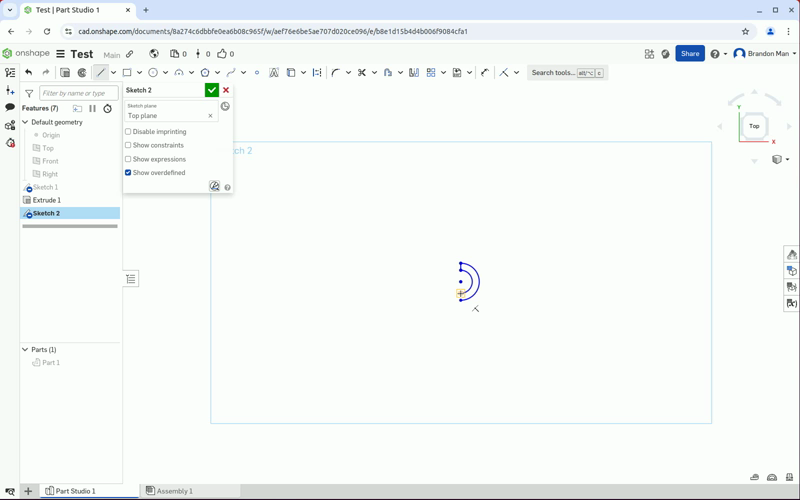
click(460, 293)
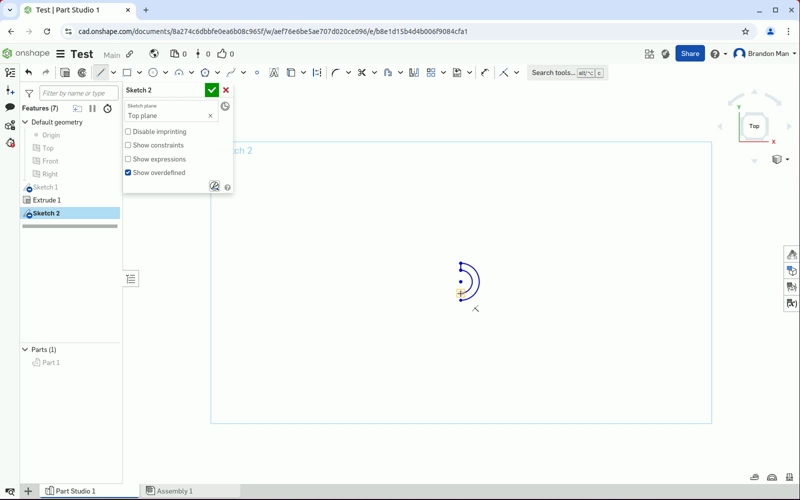
mouse_move(490, 293)
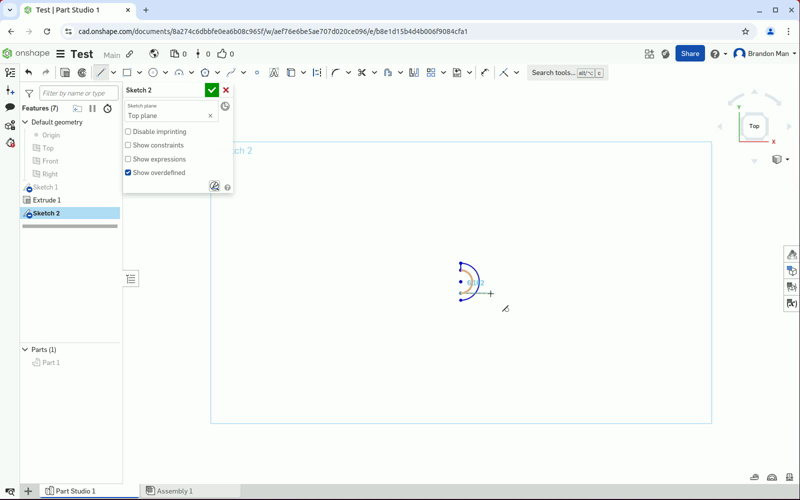
key_down(shift)
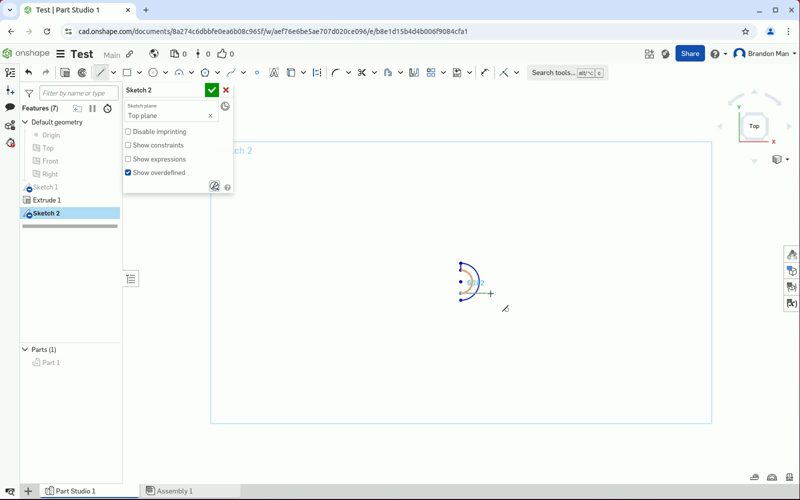
mouse_move(460, 300)
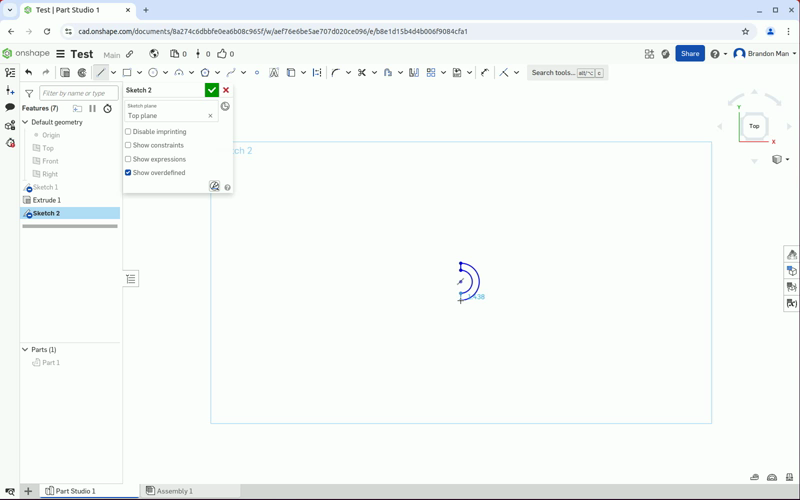
scroll(6)
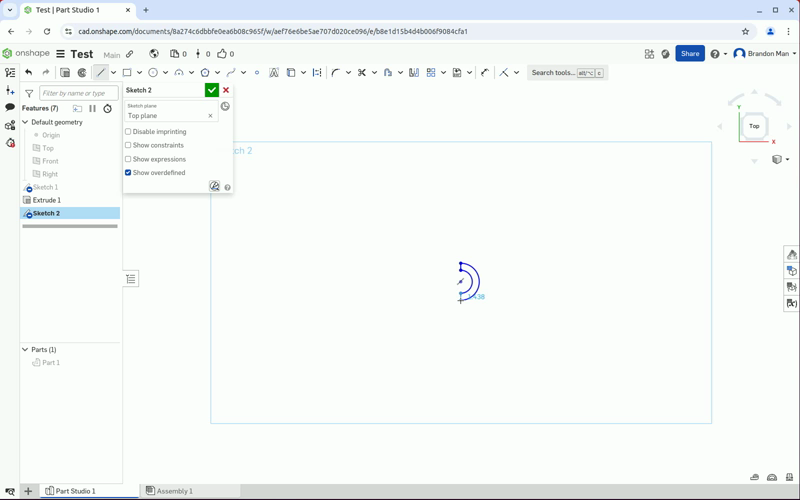
scroll(6)
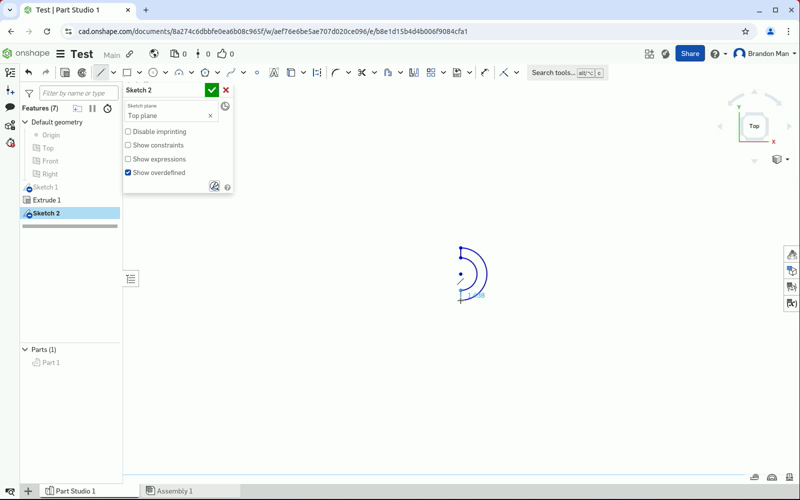
scroll(6)
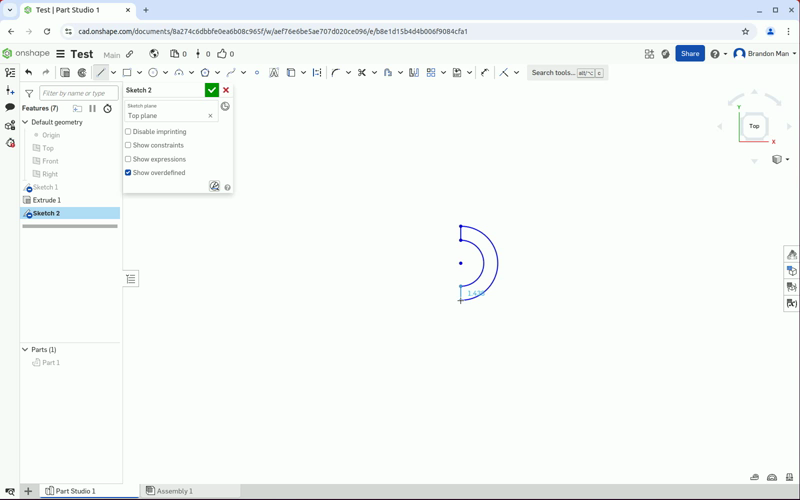
scroll(6)
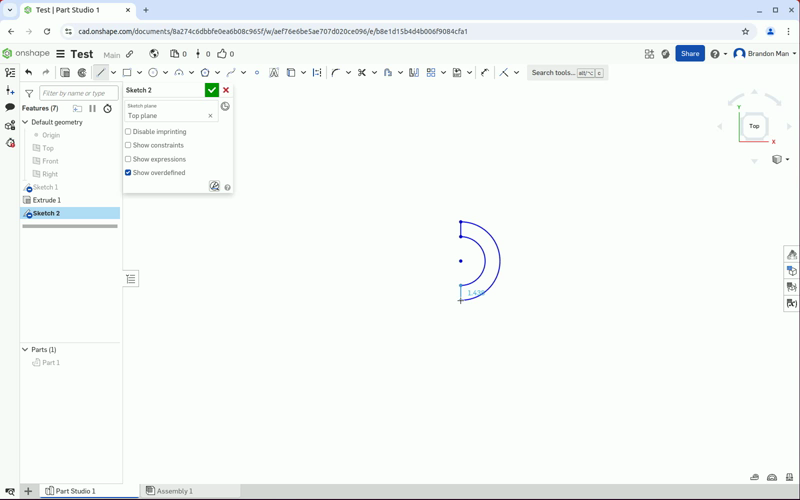
scroll(6)
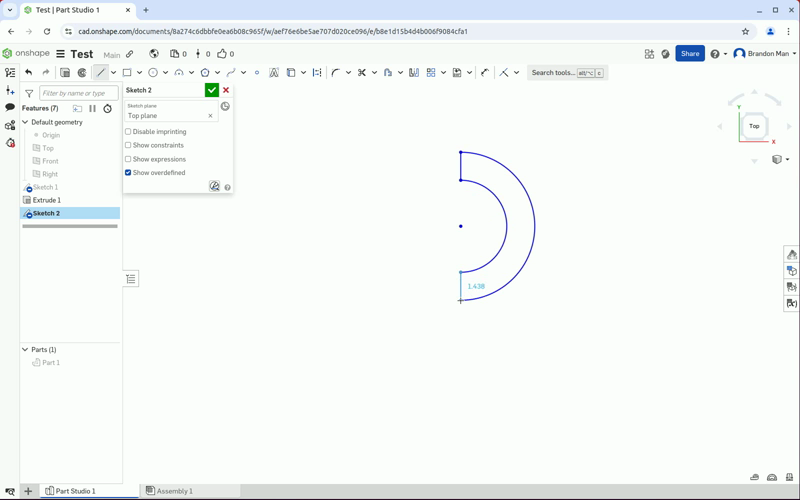
scroll(6)
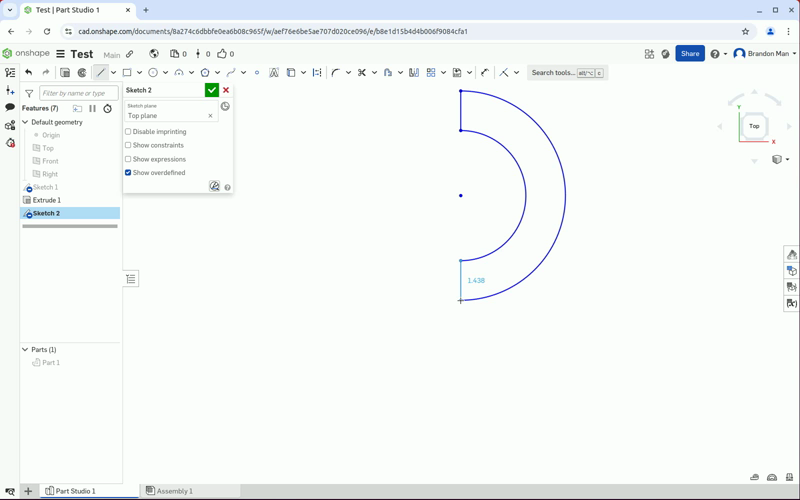
scroll(6)
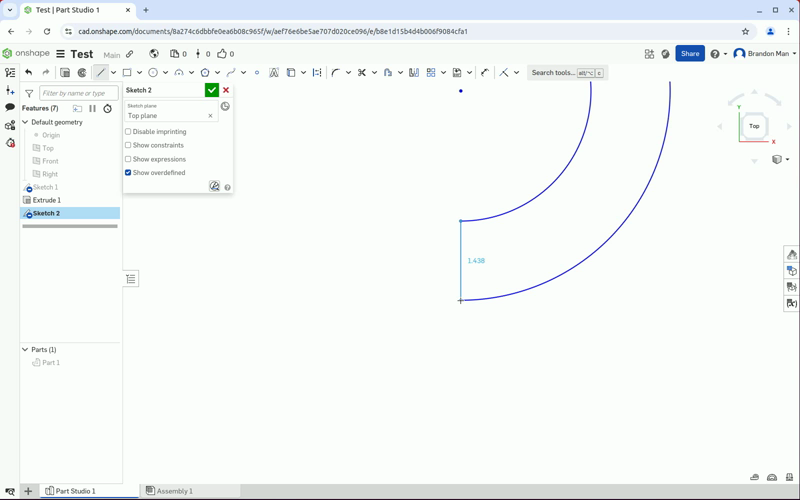
key_up(shift)
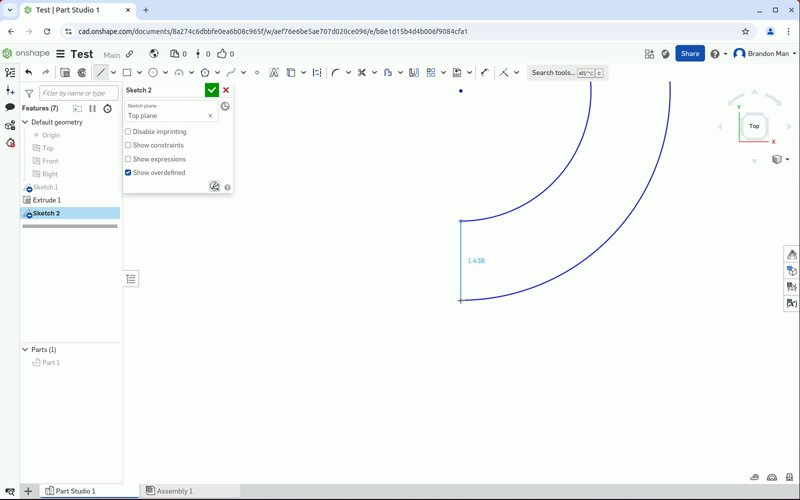
click(460, 300)
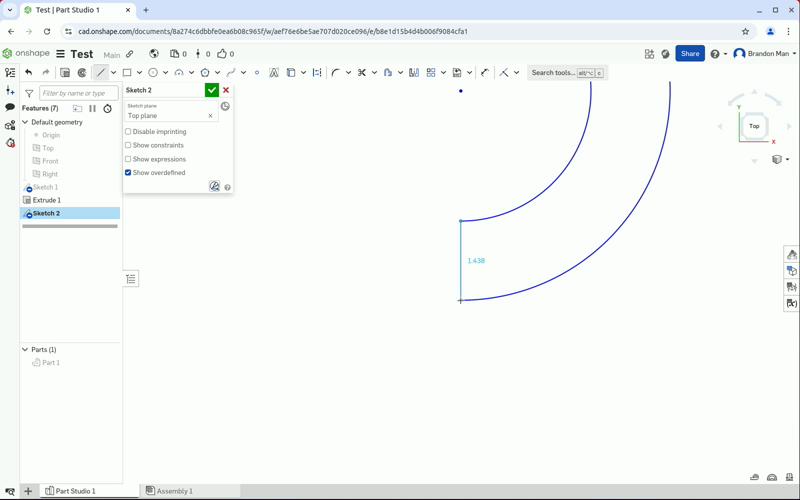
scroll(-6)
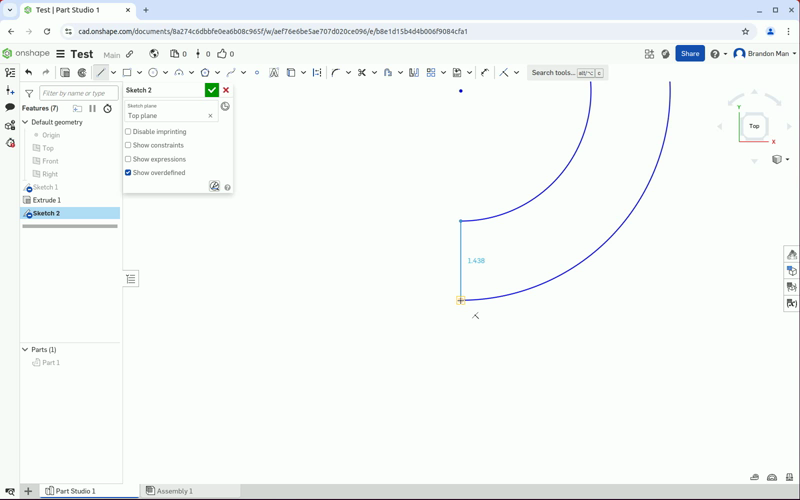
scroll(-6)
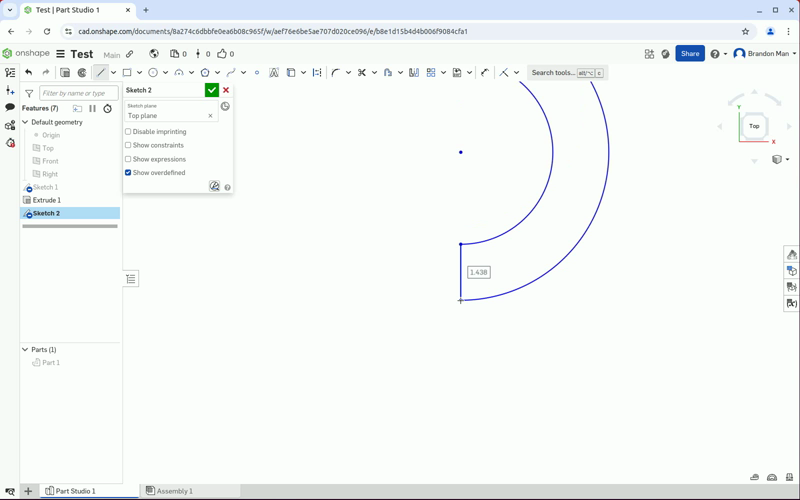
scroll(-6)
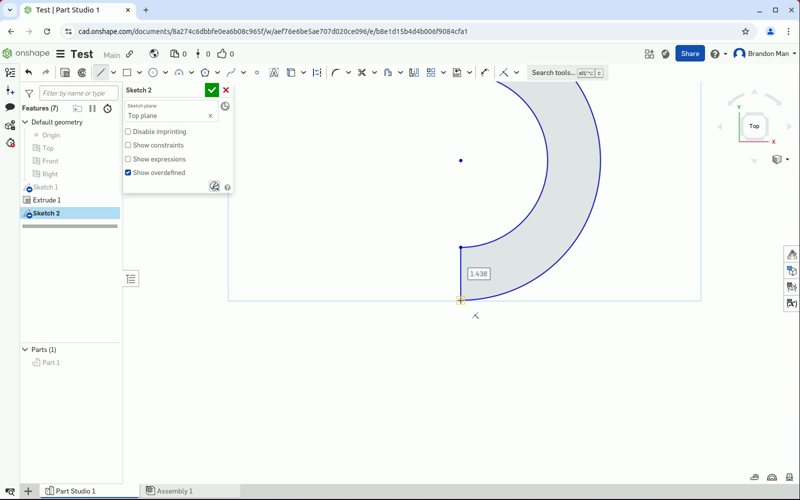
scroll(-6)
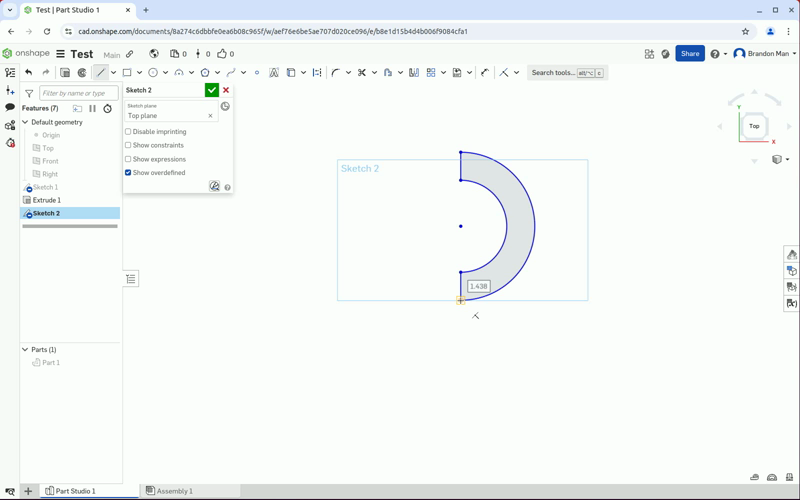
scroll(-6)
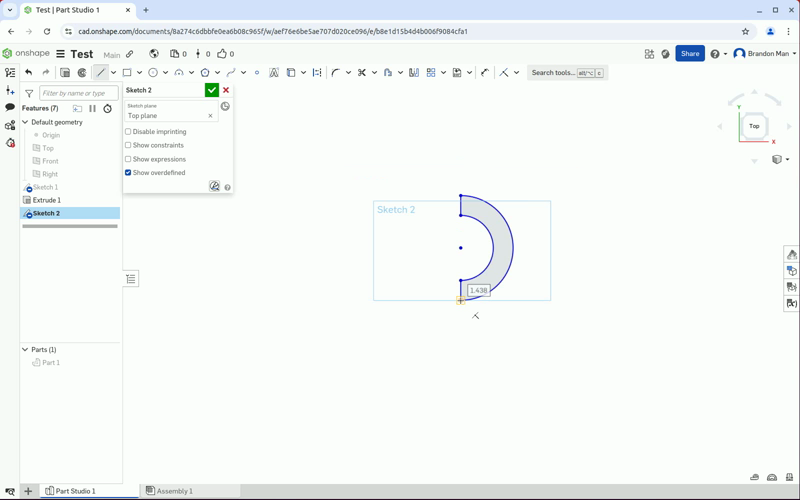
scroll(-6)
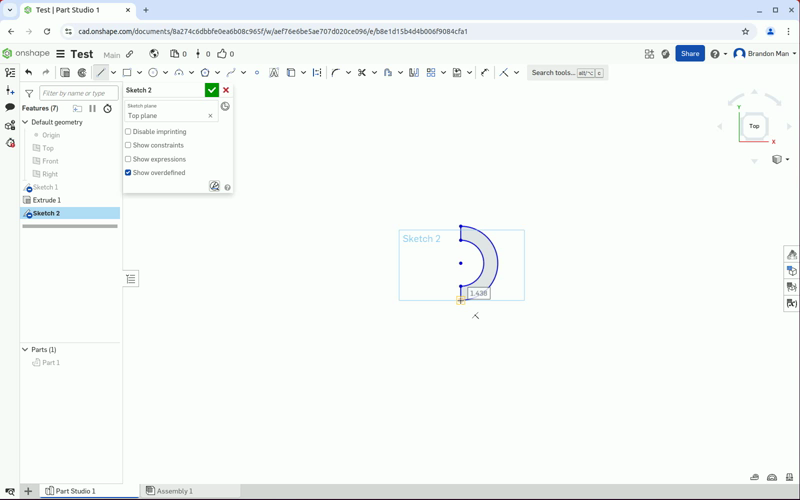
scroll(-6)
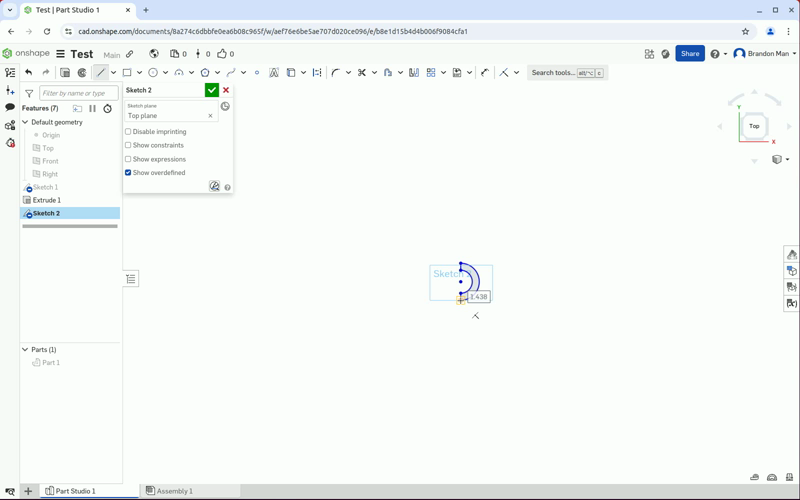
key(esc)
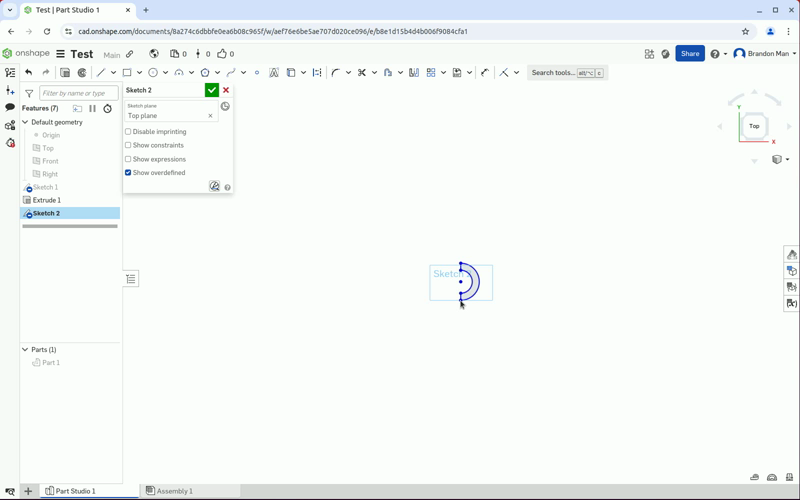
mouse_move(475, 272)
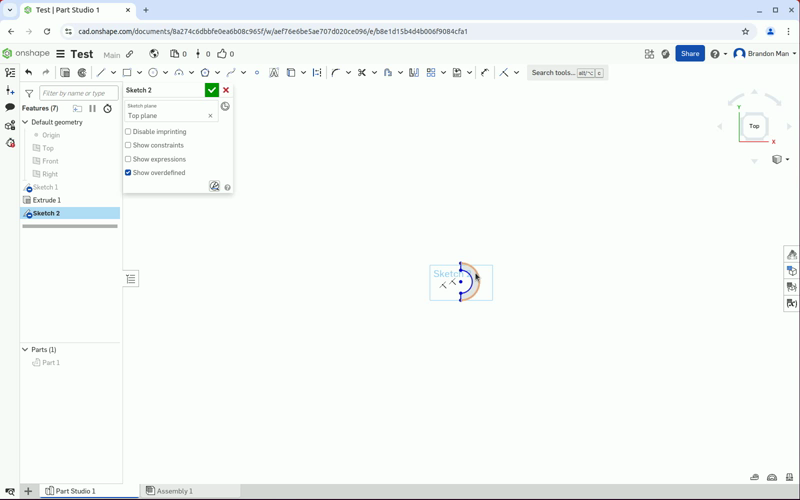
scroll(6)
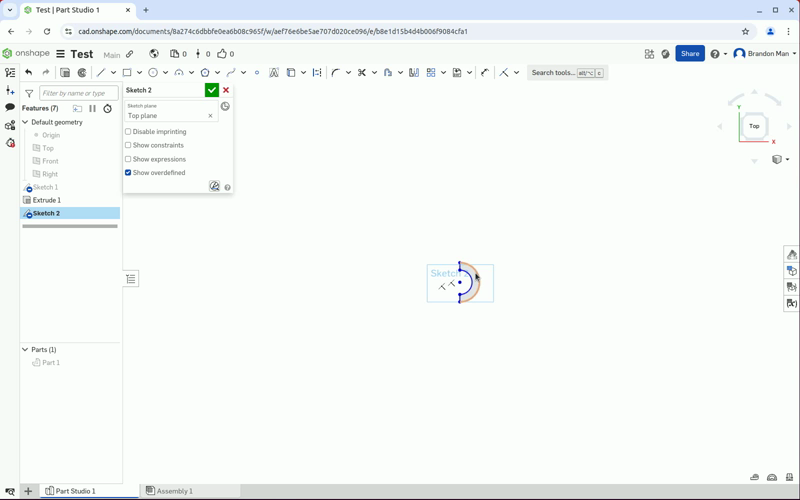
scroll(6)
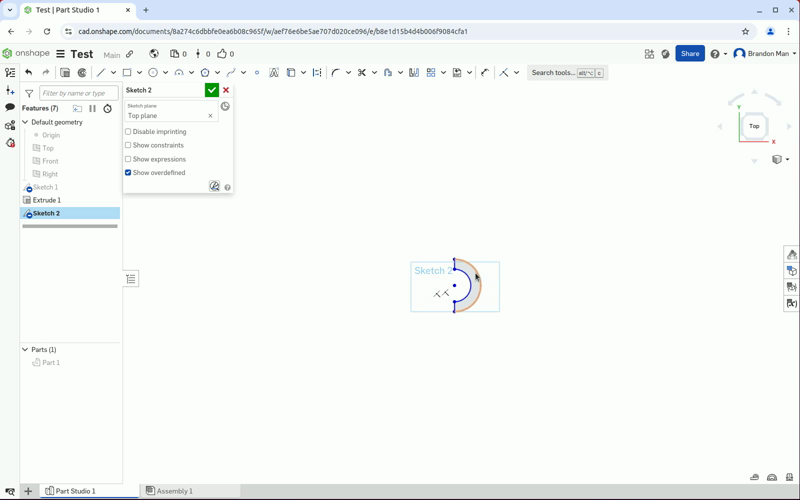
scroll(6)
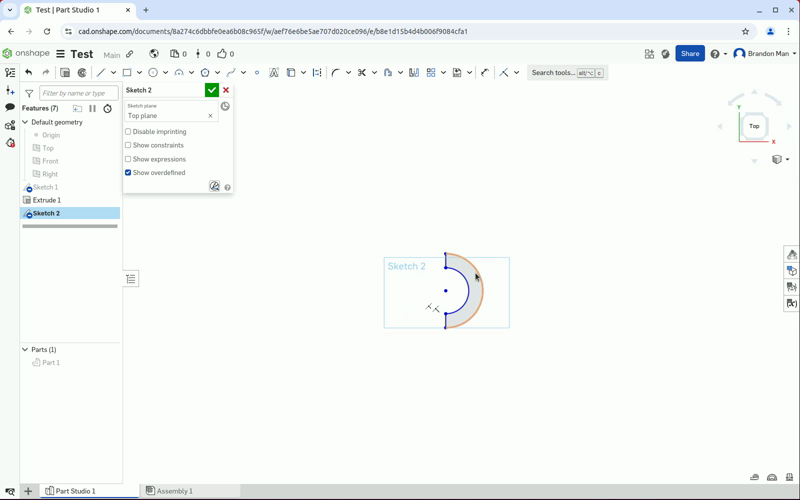
scroll(6)
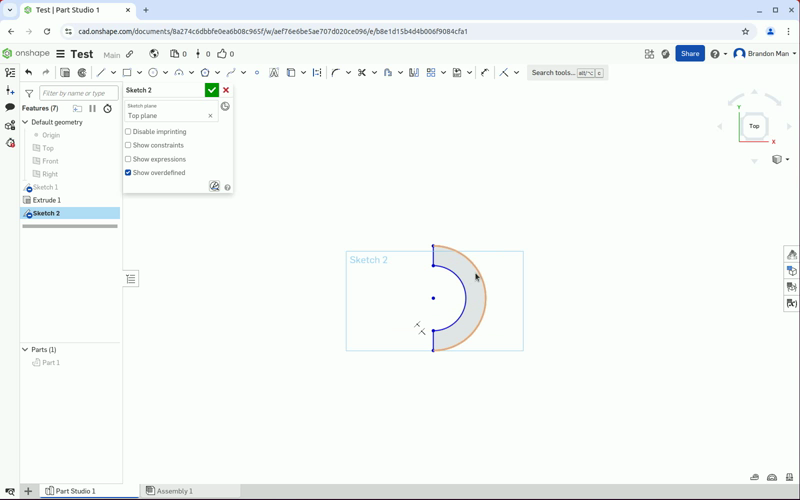
scroll(6)
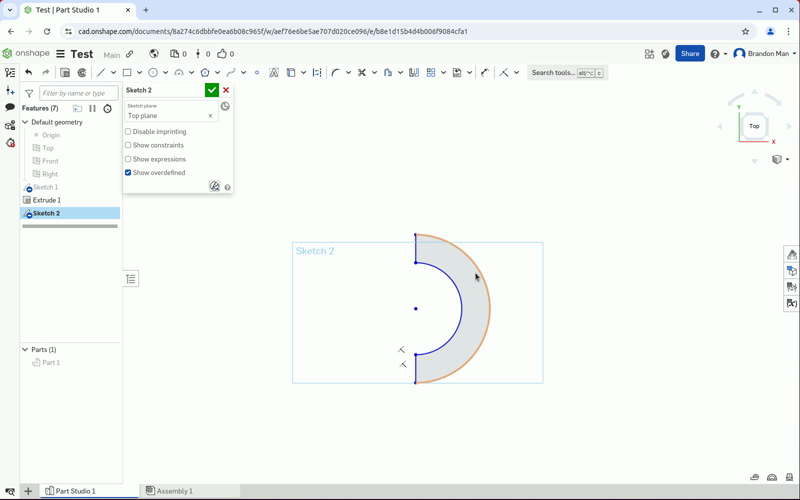
scroll(6)
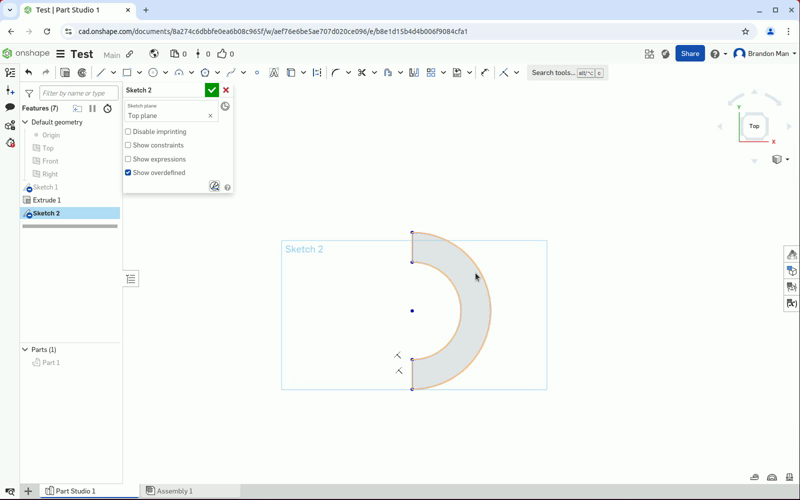
scroll(6)
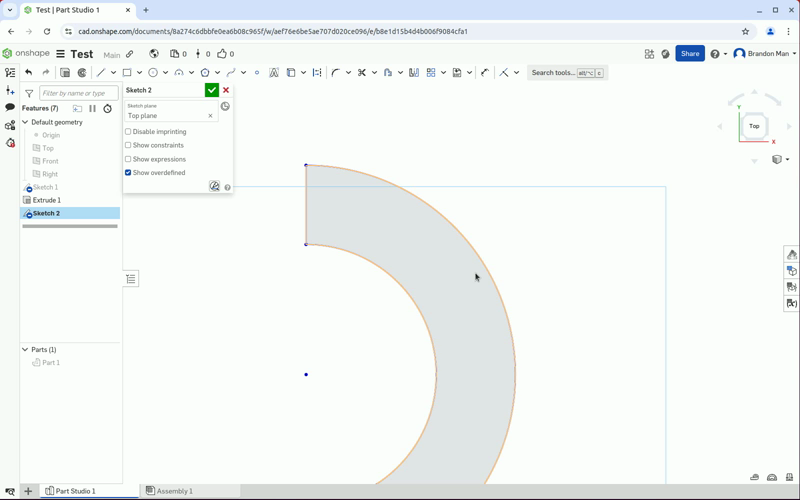
click(475, 272)
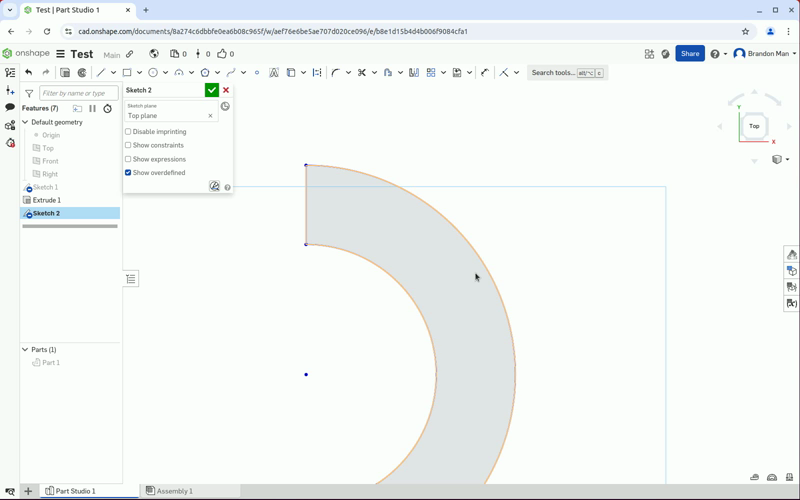
scroll(-6)
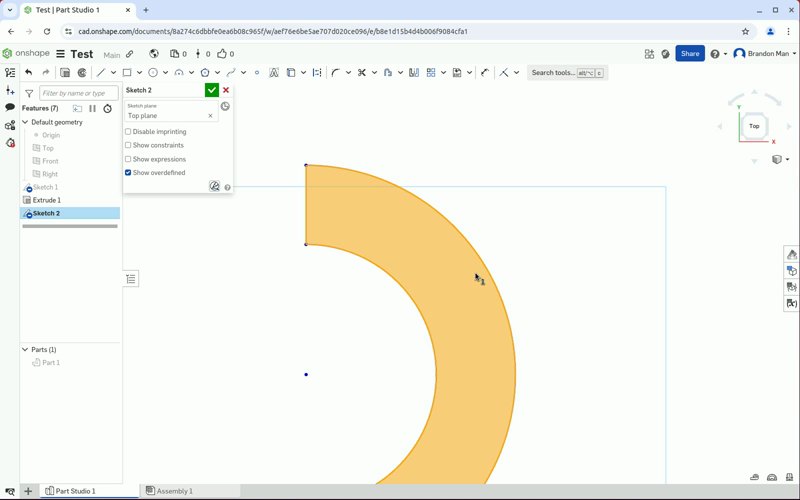
scroll(-6)
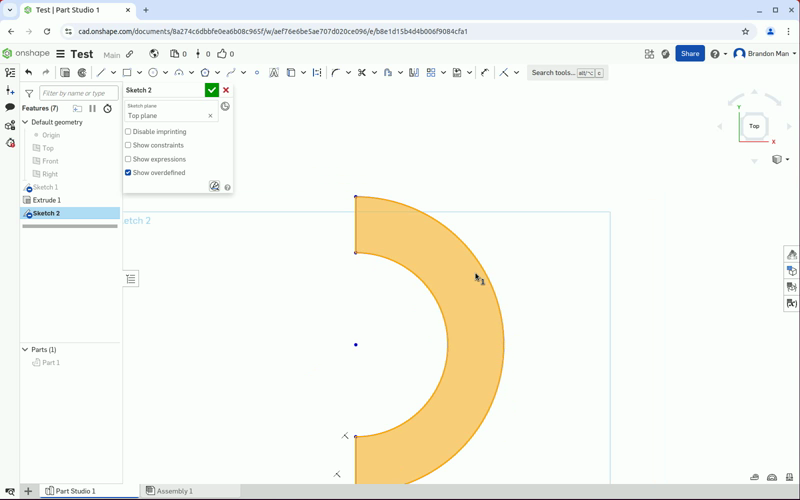
scroll(-6)
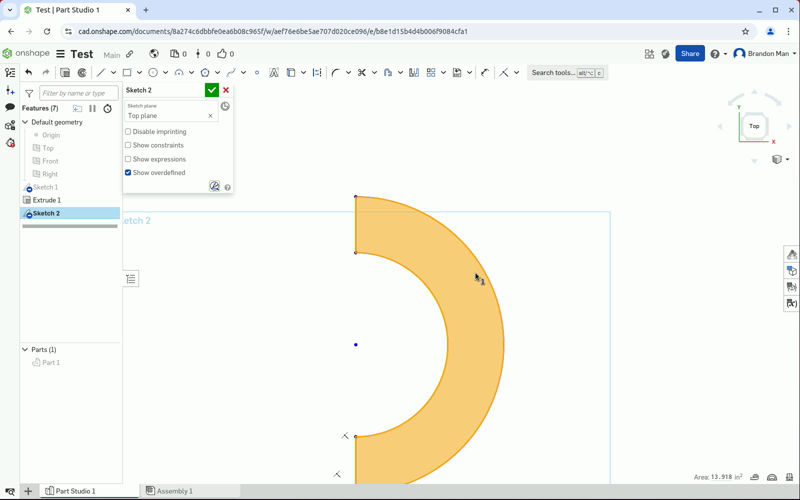
scroll(-6)
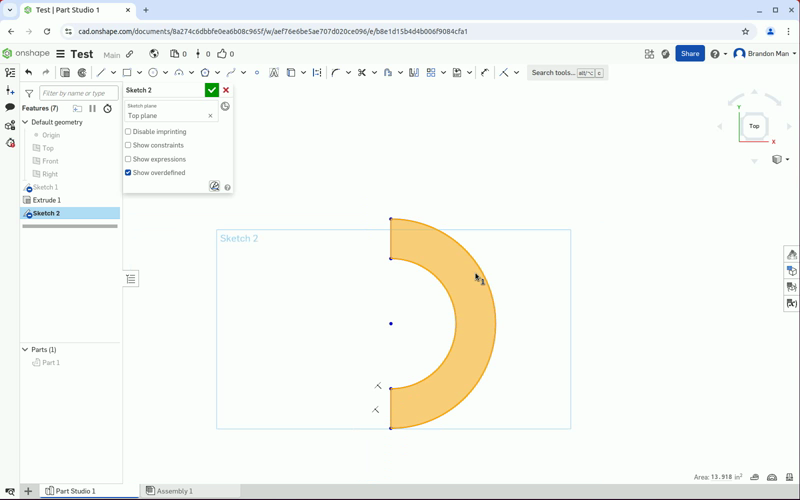
scroll(-6)
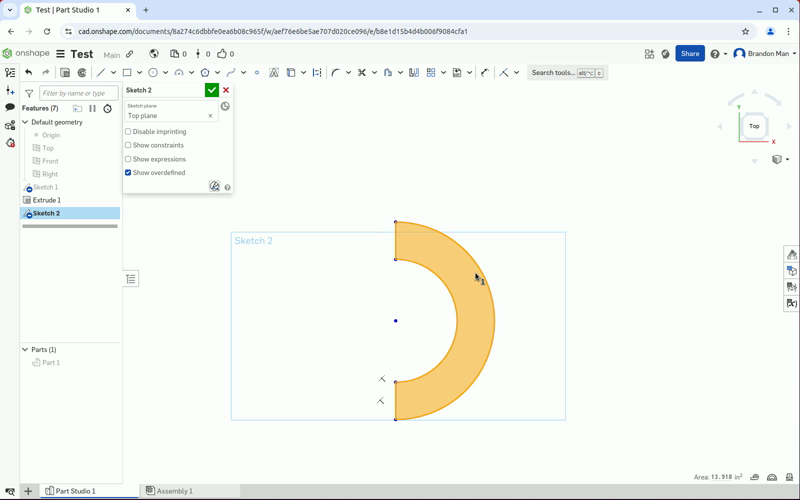
scroll(-6)
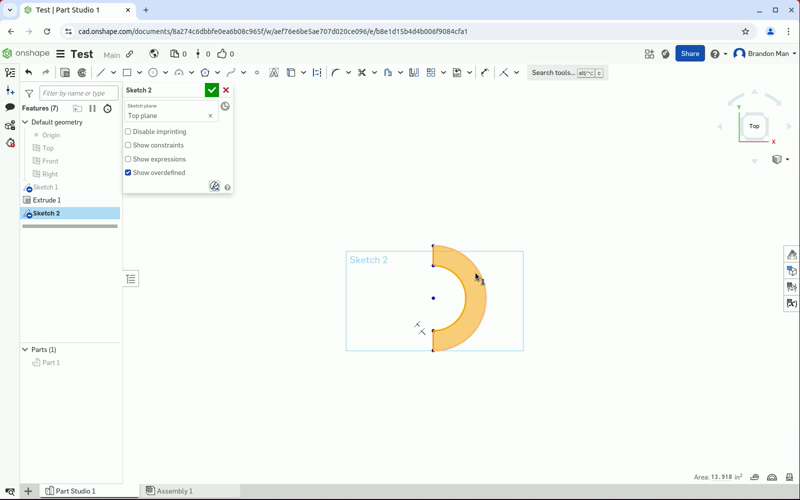
scroll(-6)
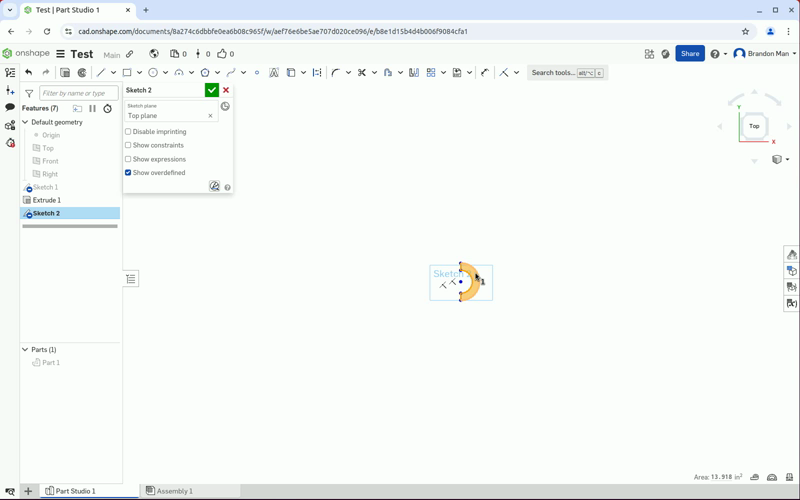
mouse_move(73, 352)
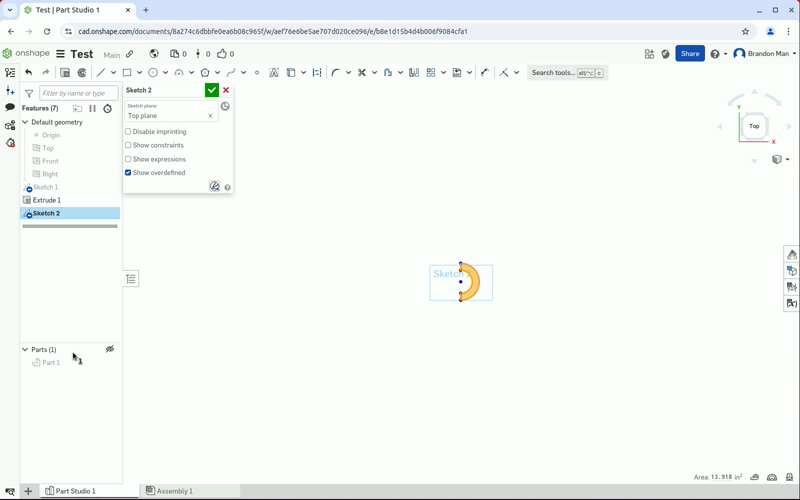
key(shift+y)
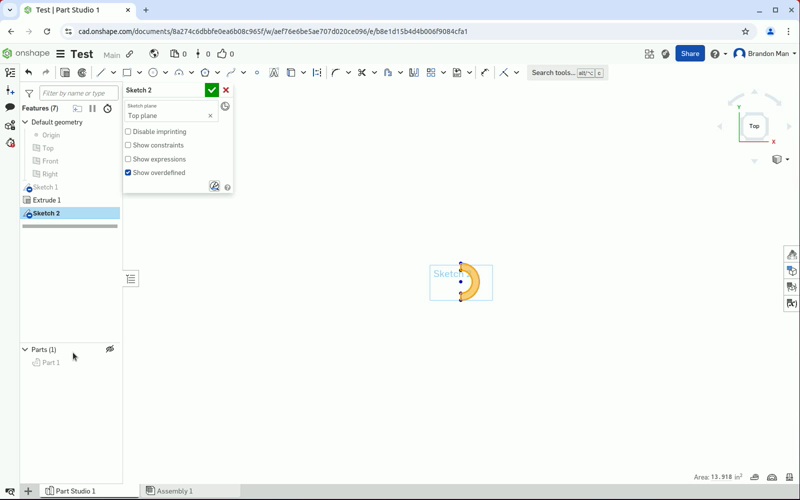
key(shift+e)
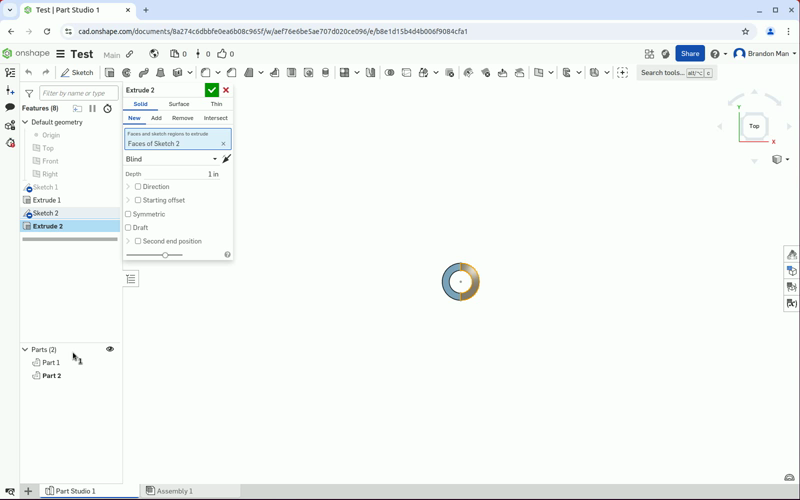
mouse_move(143, 106)
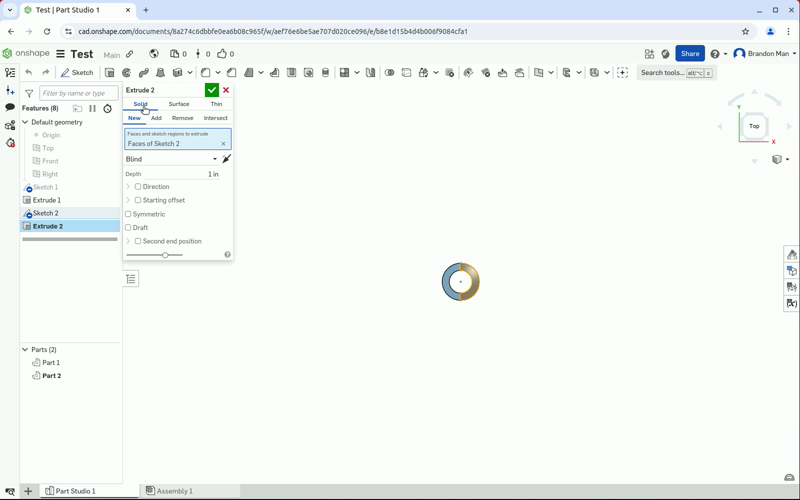
click(143, 106)
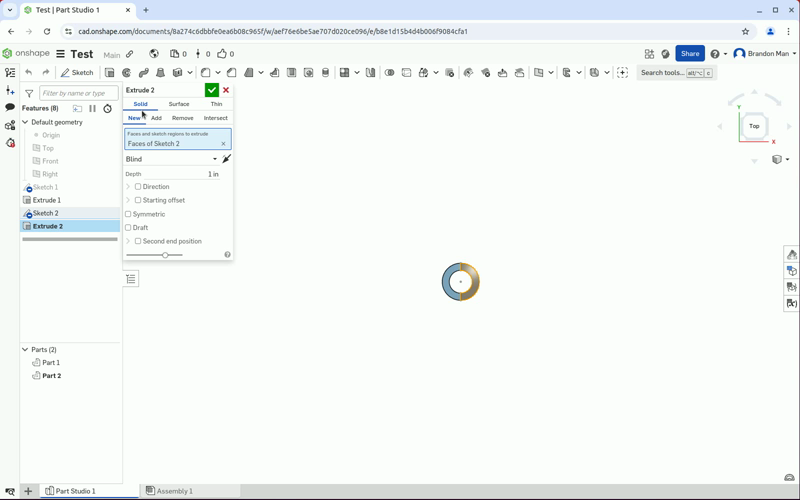
mouse_move(137, 120)
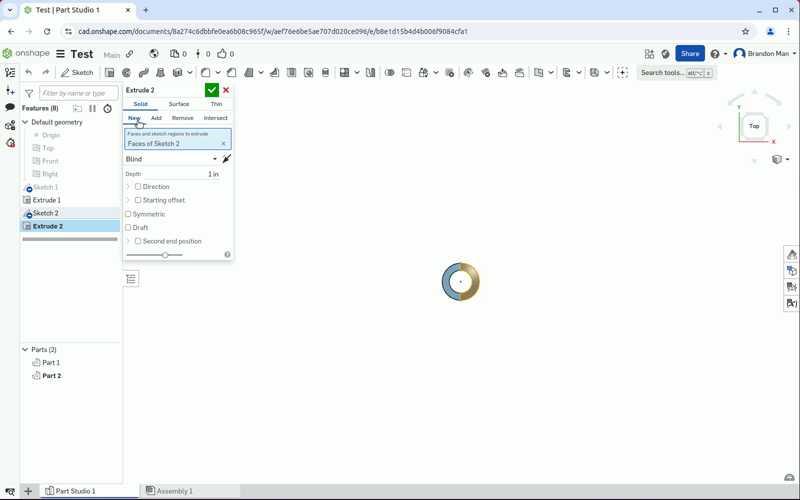
click(137, 120)
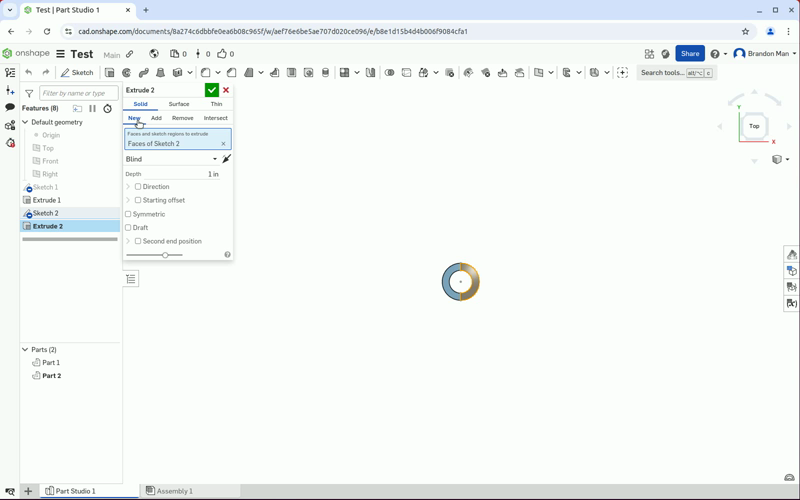
key(tab, 4)
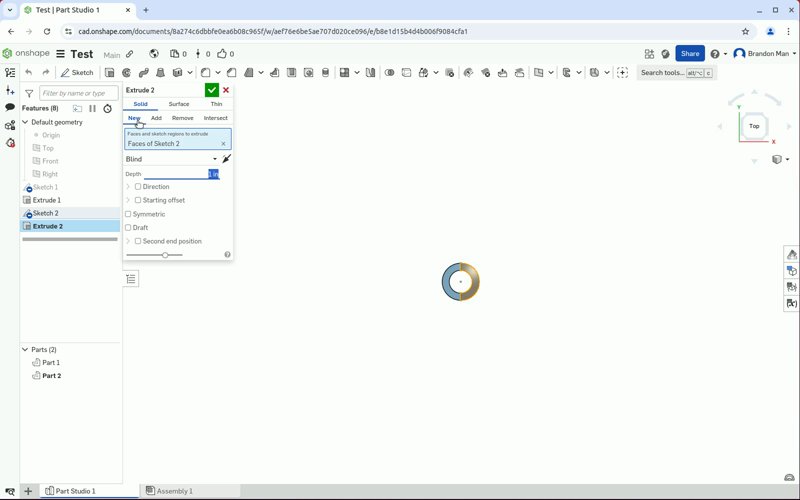
text(-23.108)
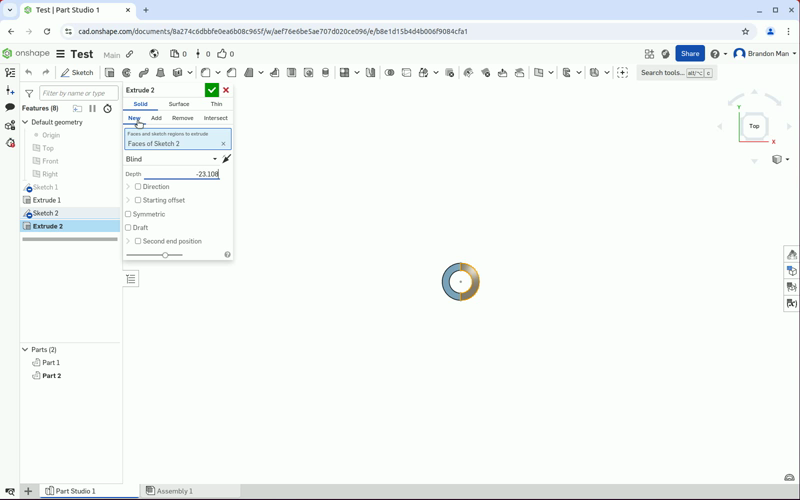
key(enter)
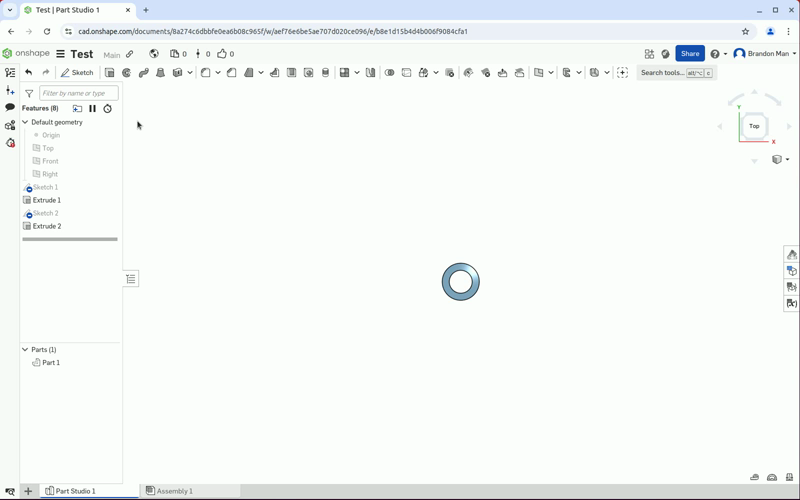
key(shift+h)
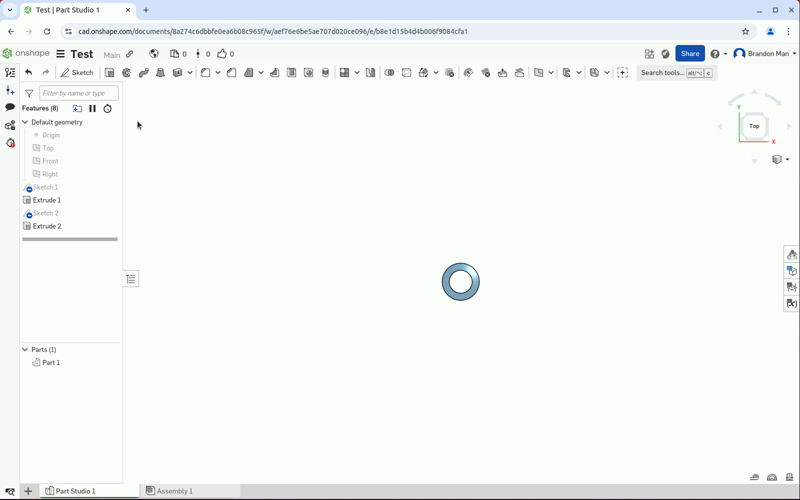
key(shift+h)
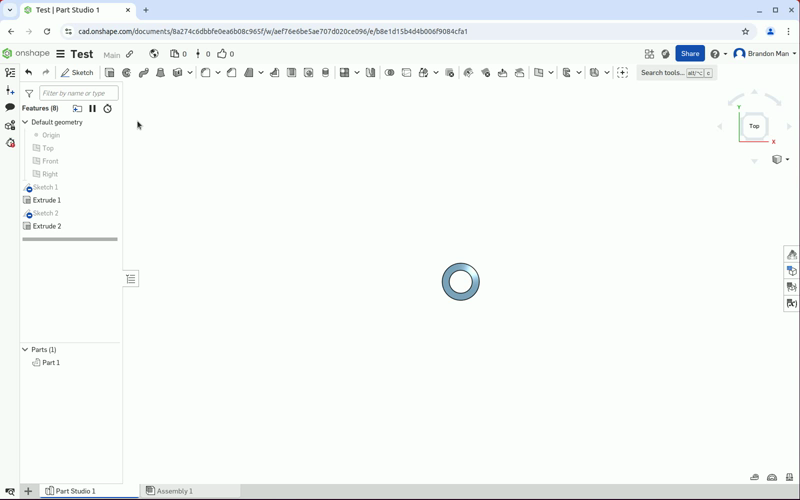
mouse_move(73, 189)
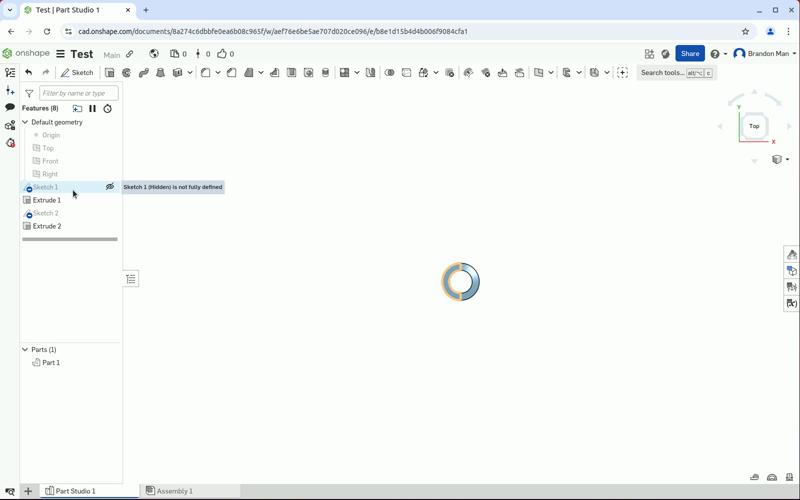
click(73, 189)
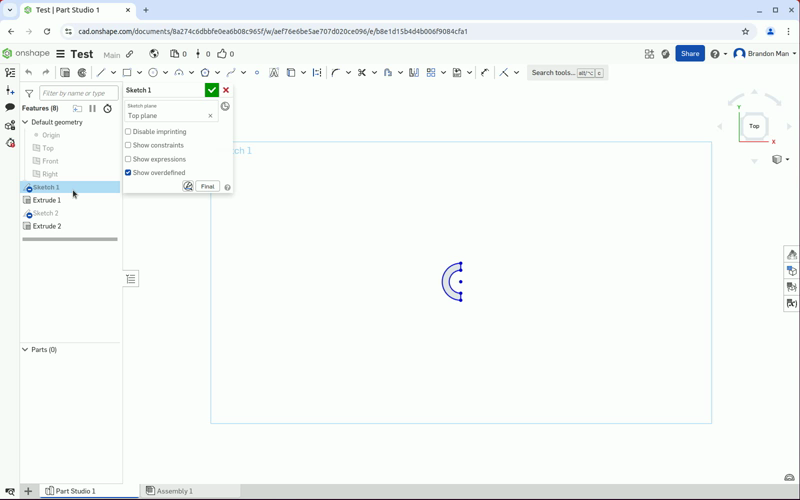
mouse_move(229, 92)
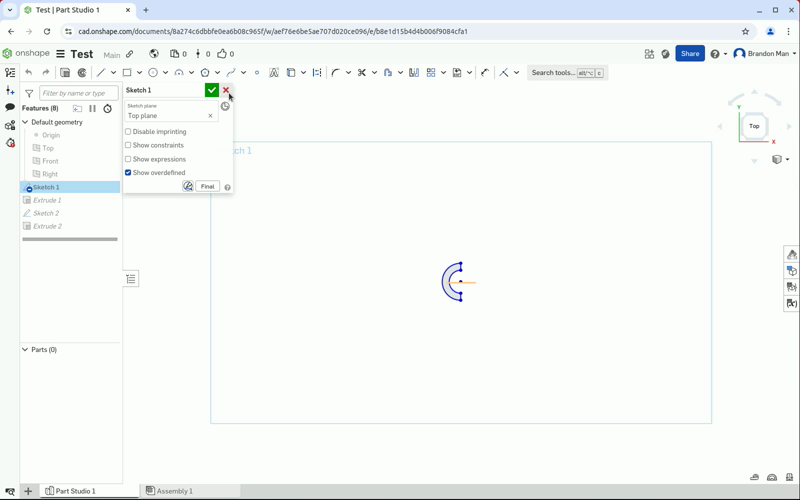
click(229, 92)
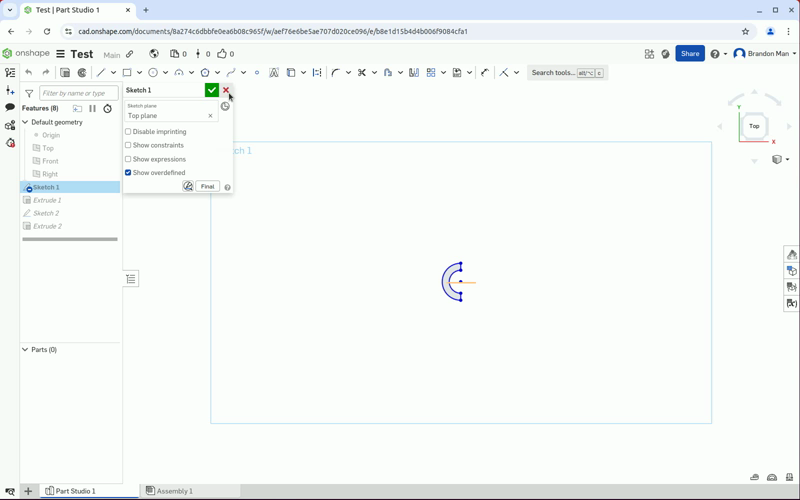
key(shift+s)
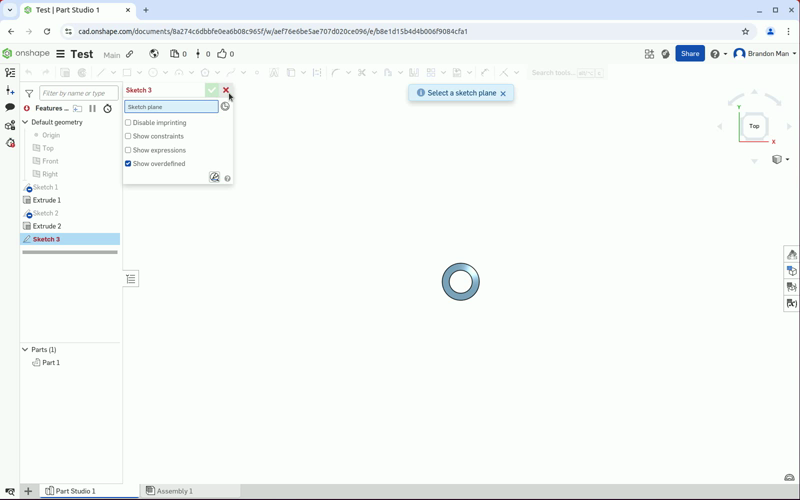
mouse_move(73, 150)
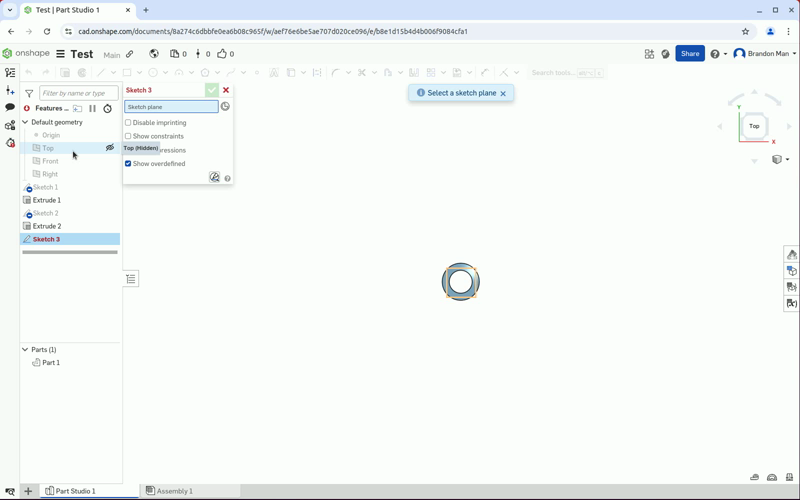
click(73, 150)
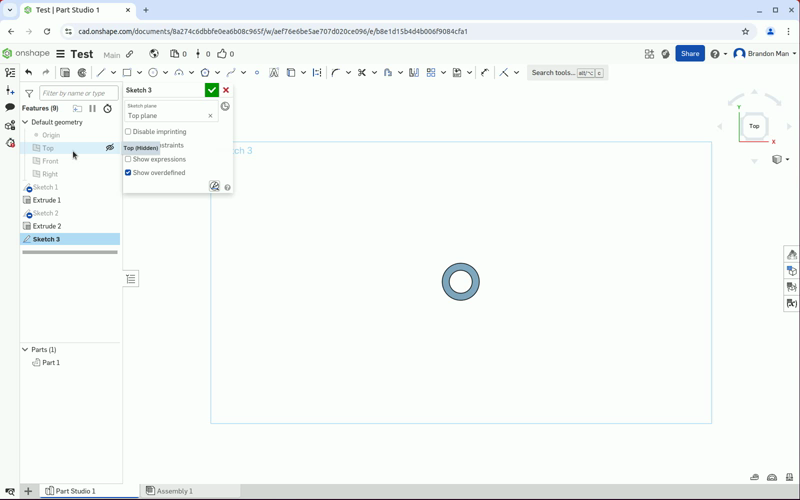
mouse_move(73, 352)
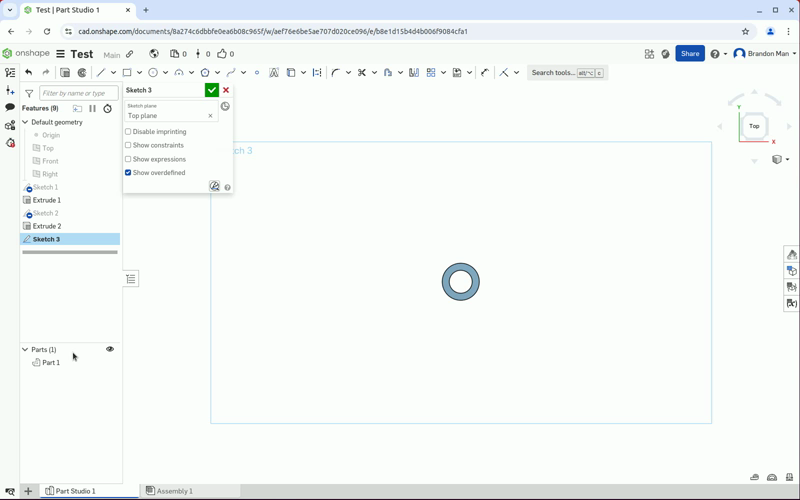
key(y)
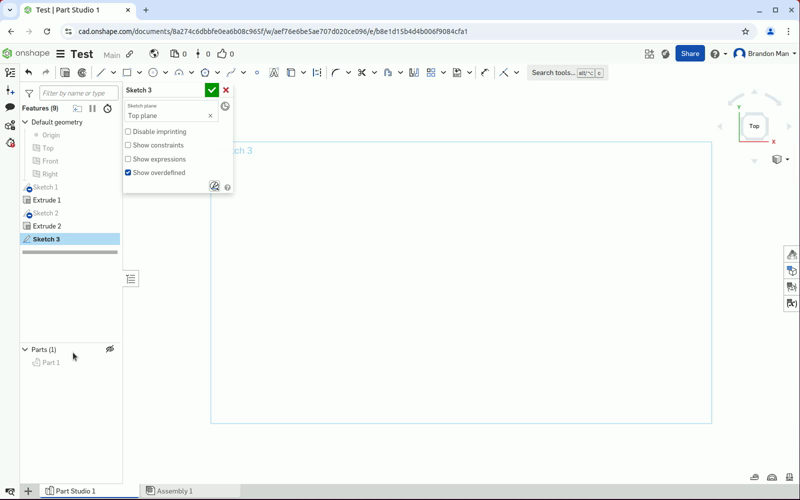
key(l)
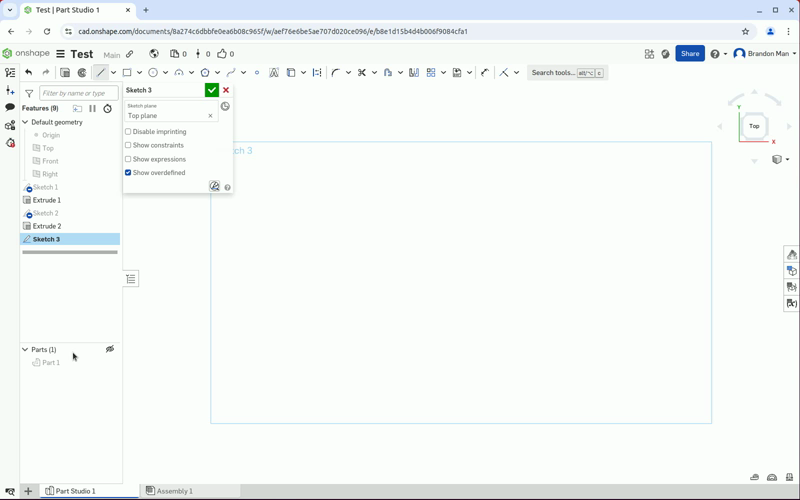
key_down(shift)
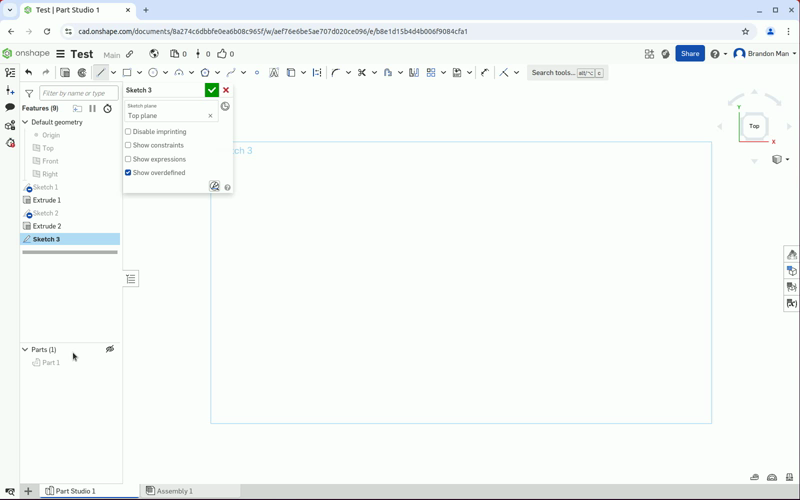
mouse_move(443, 300)
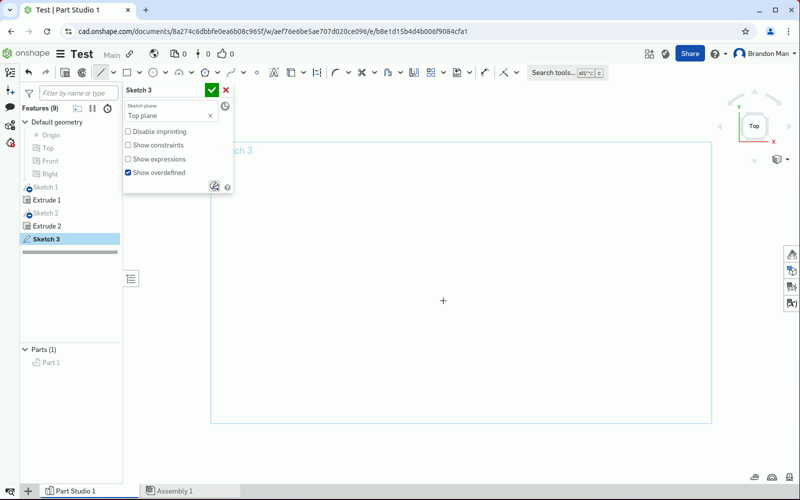
click(443, 300)
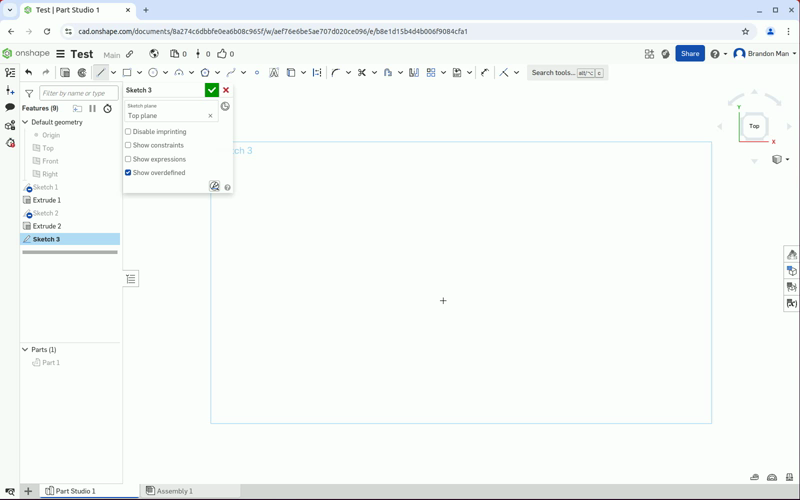
key_up(shift)
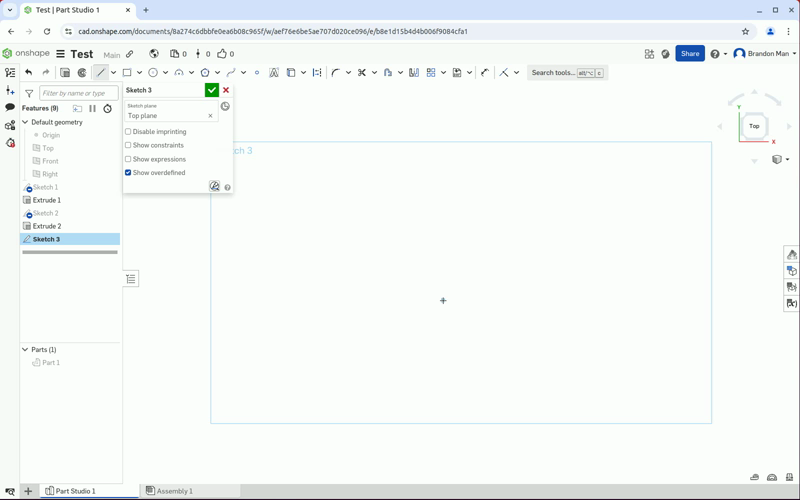
key_down(shift)
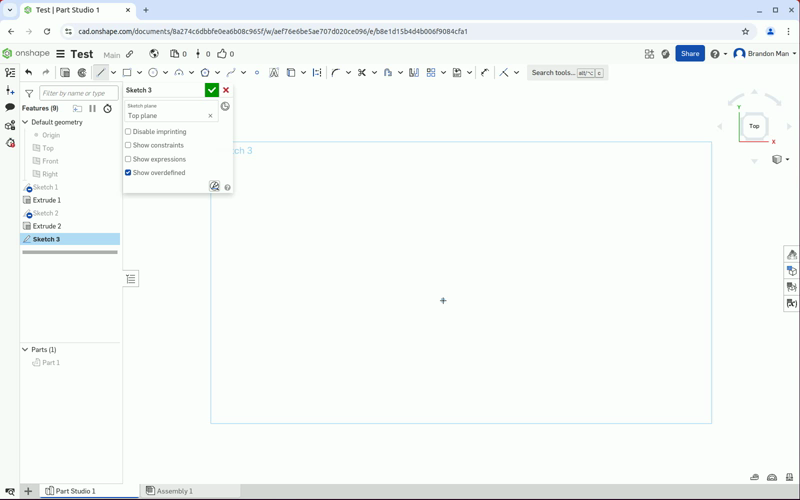
mouse_move(473, 300)
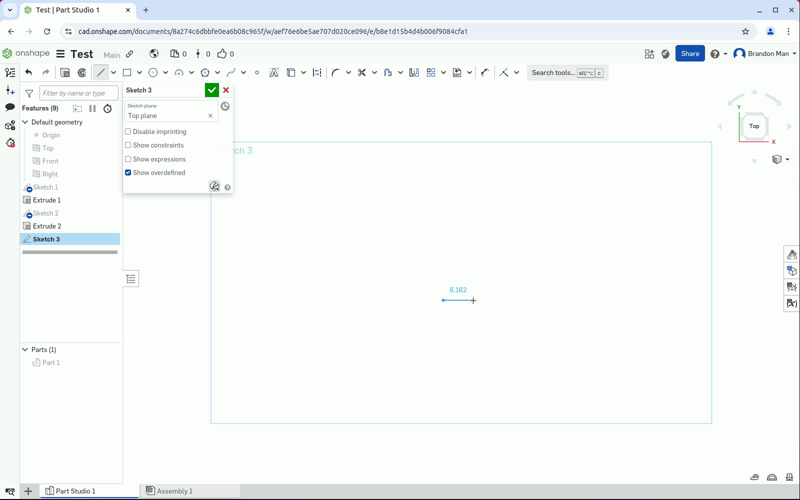
mouse_move(461, 300)
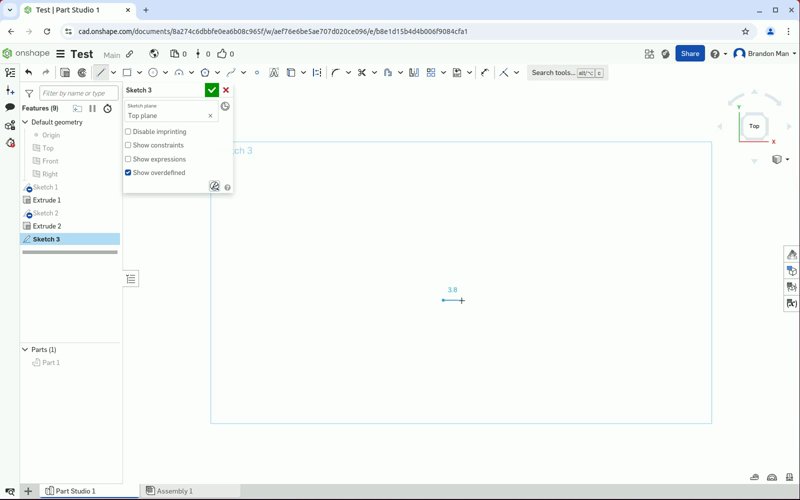
click(461, 300)
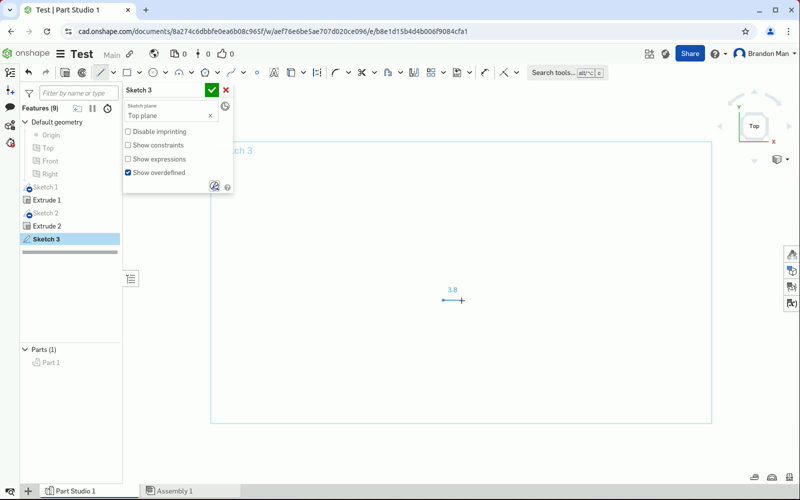
key_up(shift)
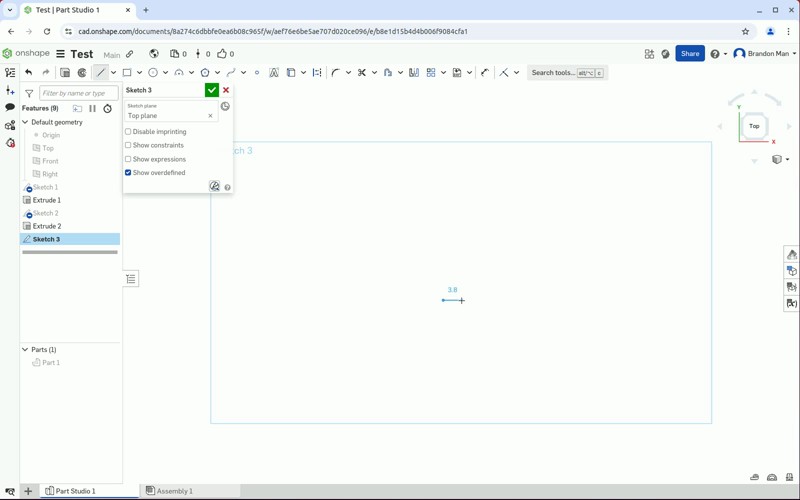
key(esc)
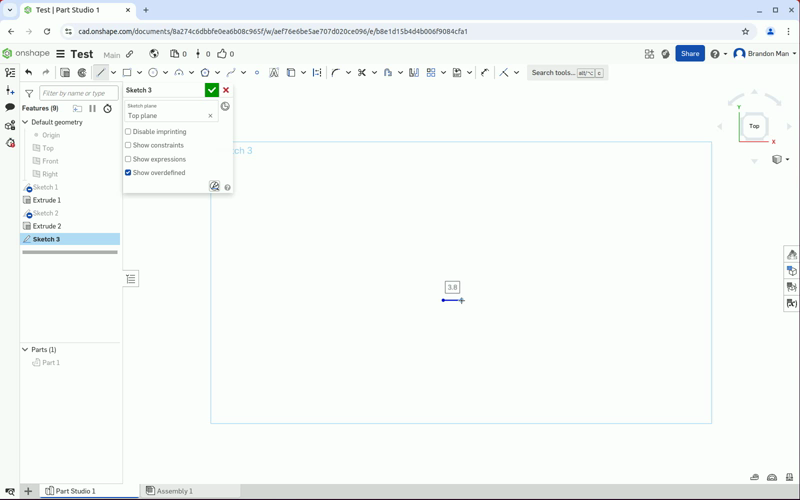
key(a)
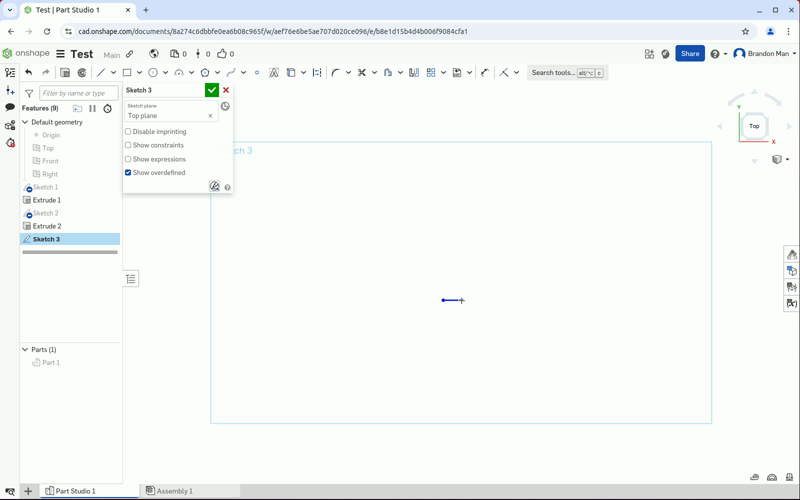
mouse_move(461, 300)
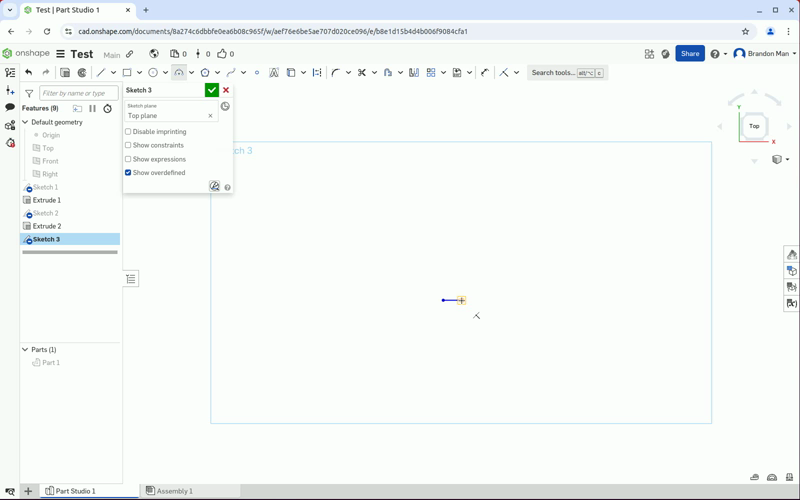
click(461, 300)
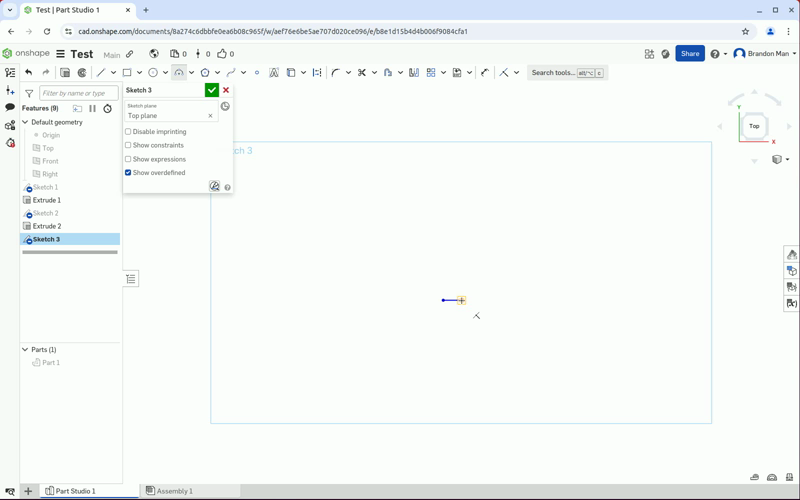
key_down(shift)
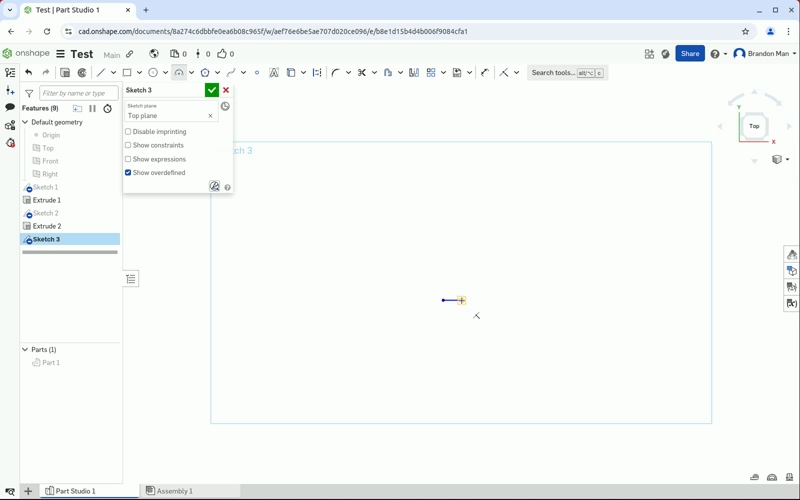
mouse_move(443, 282)
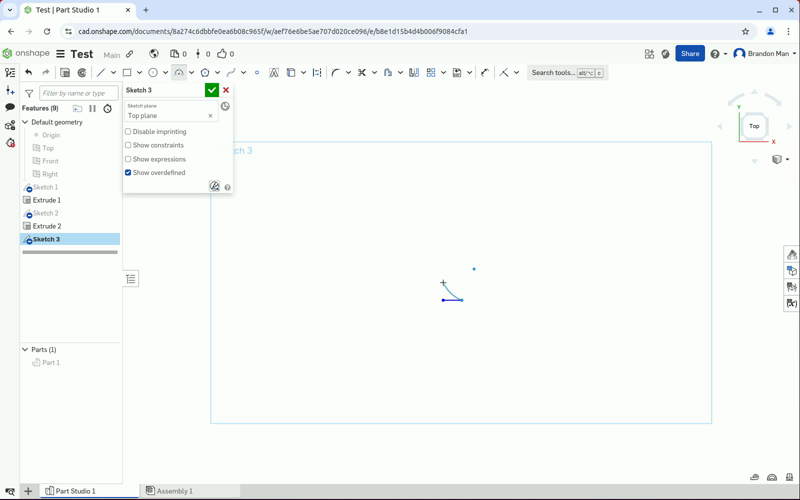
click(443, 282)
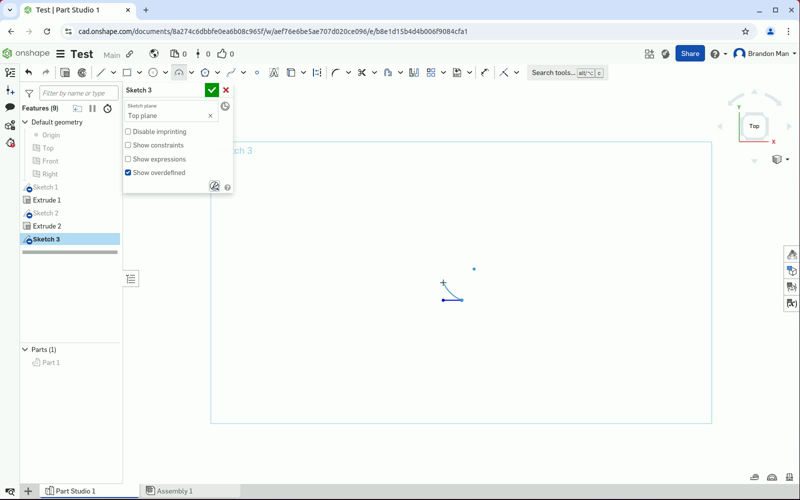
mouse_move(448, 294)
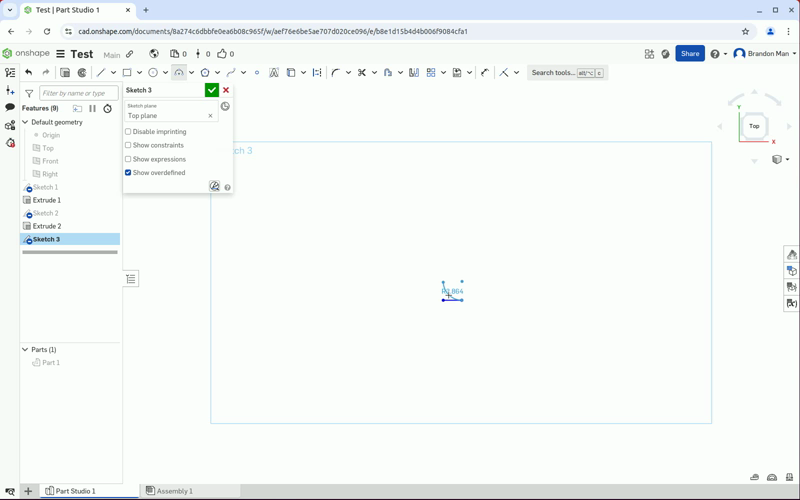
click(448, 294)
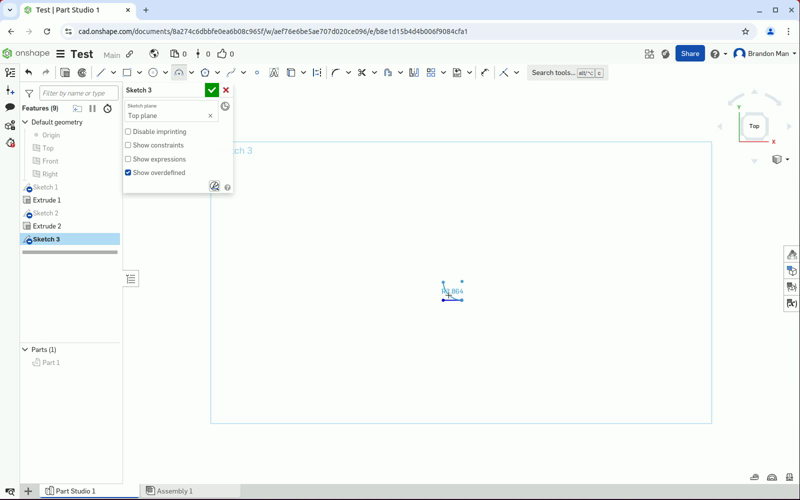
key_up(shift)
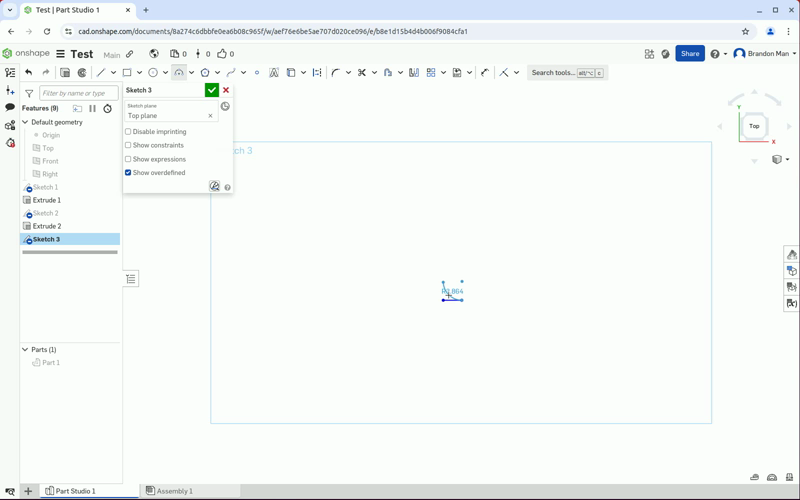
key(esc)
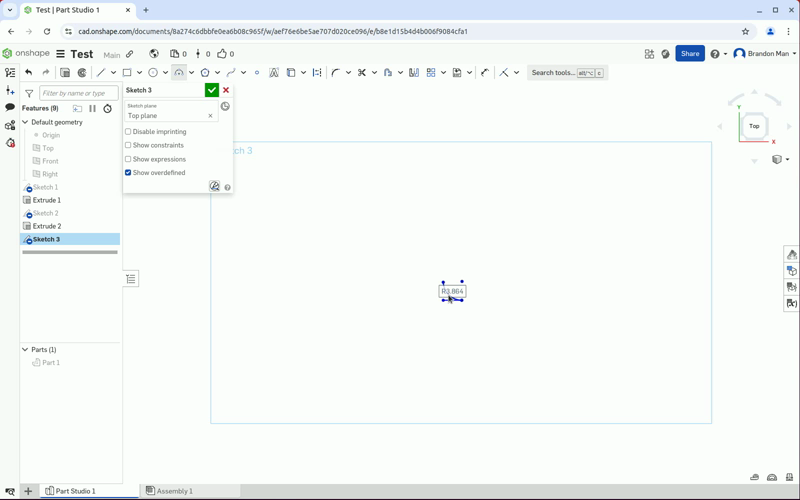
key(l)
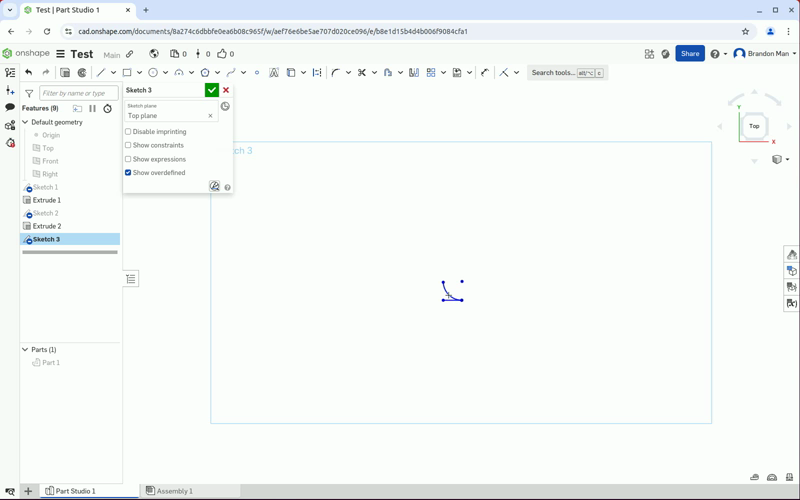
mouse_move(443, 282)
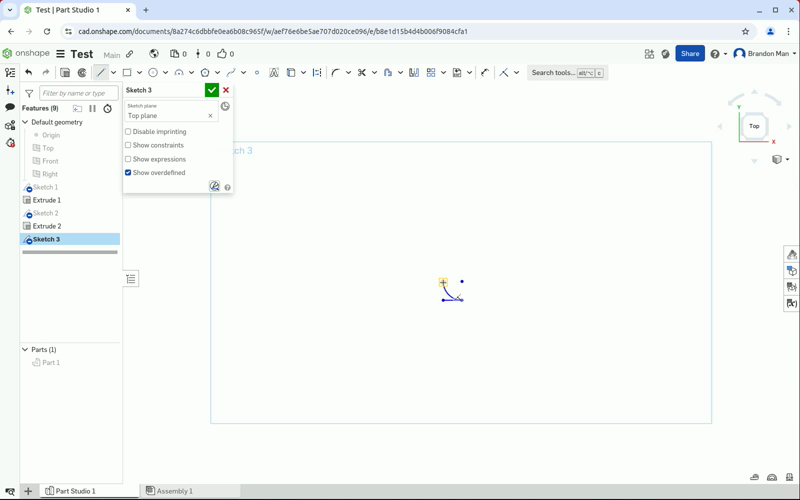
click(443, 282)
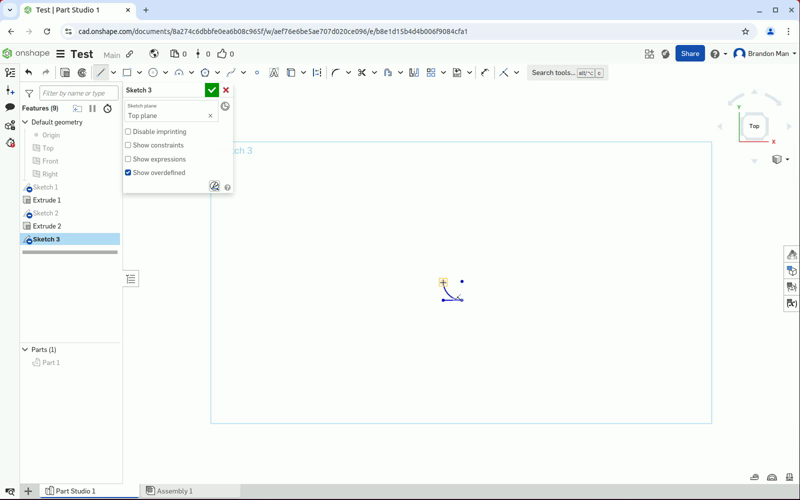
mouse_move(473, 282)
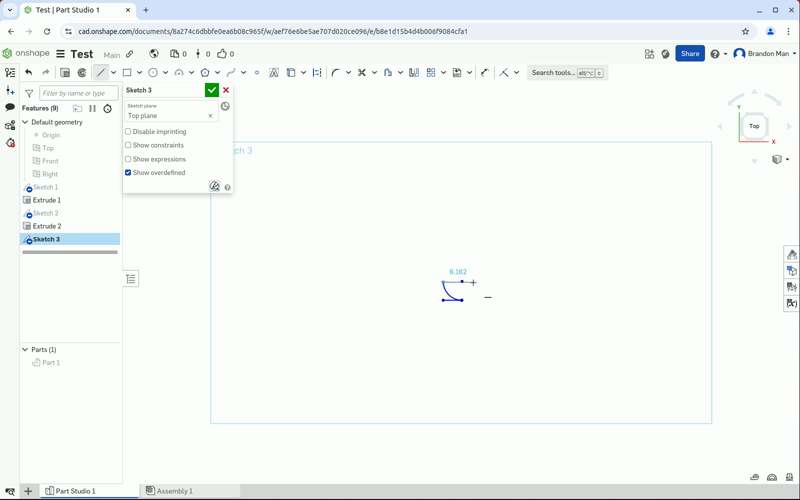
key_down(shift)
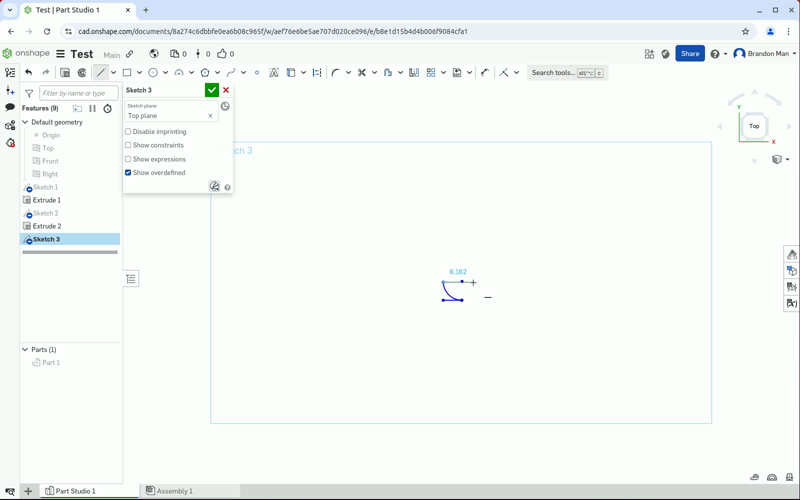
mouse_move(443, 300)
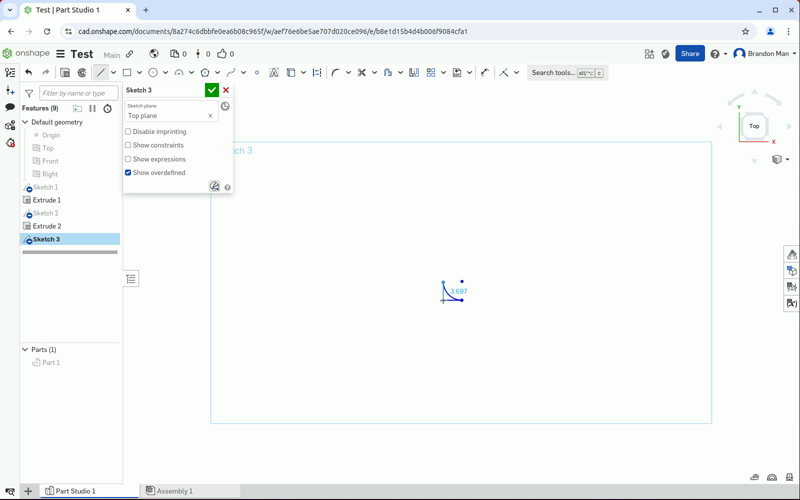
key_up(shift)
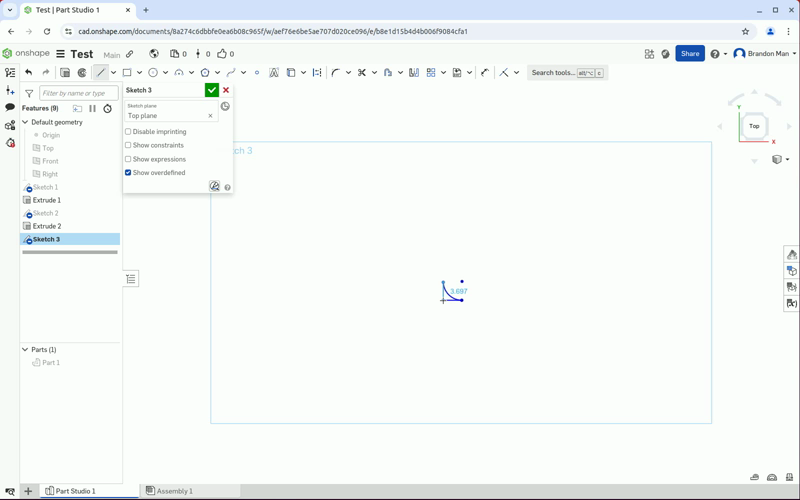
click(443, 300)
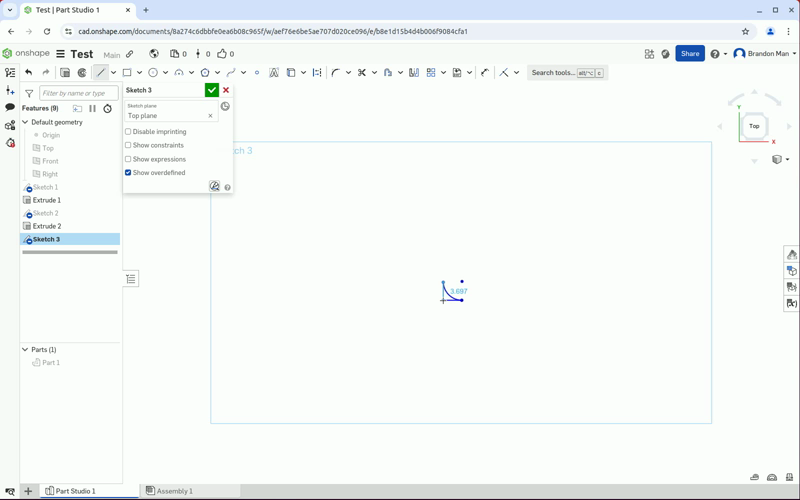
key(esc)
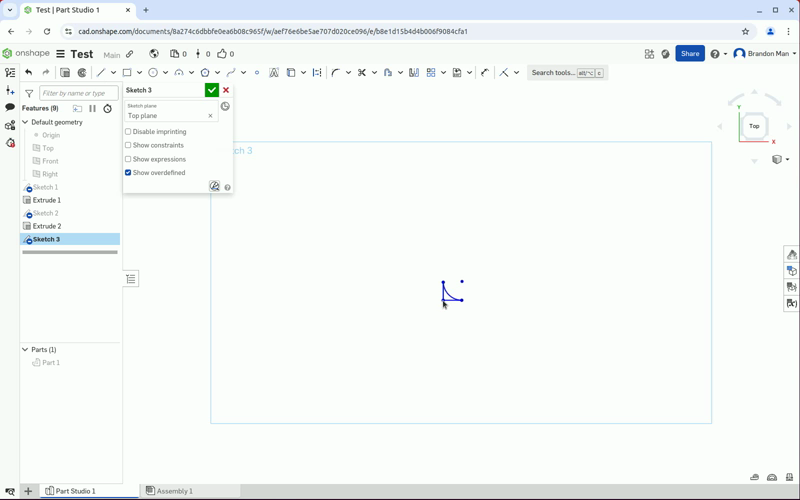
mouse_move(448, 297)
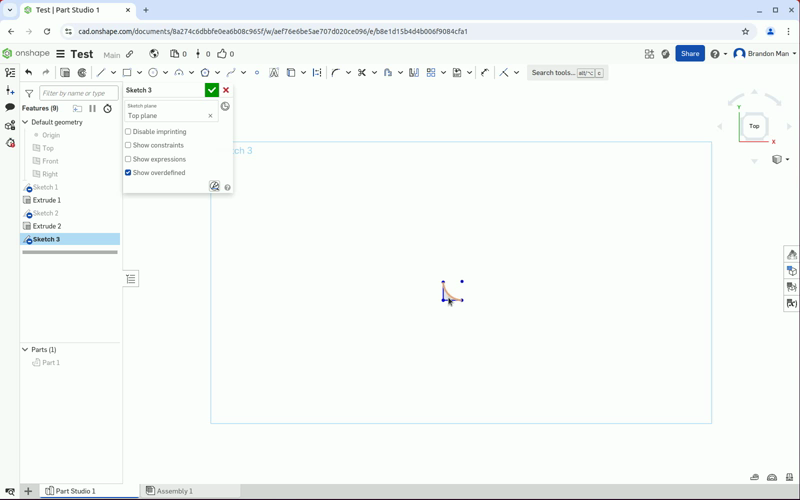
scroll(6)
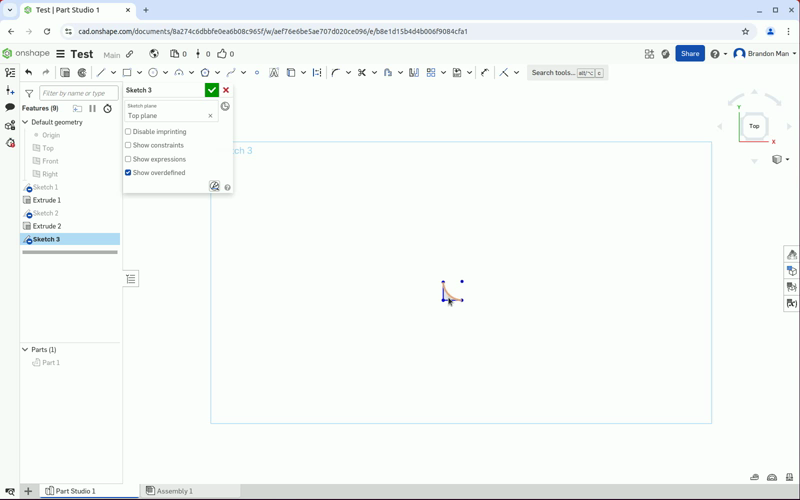
scroll(6)
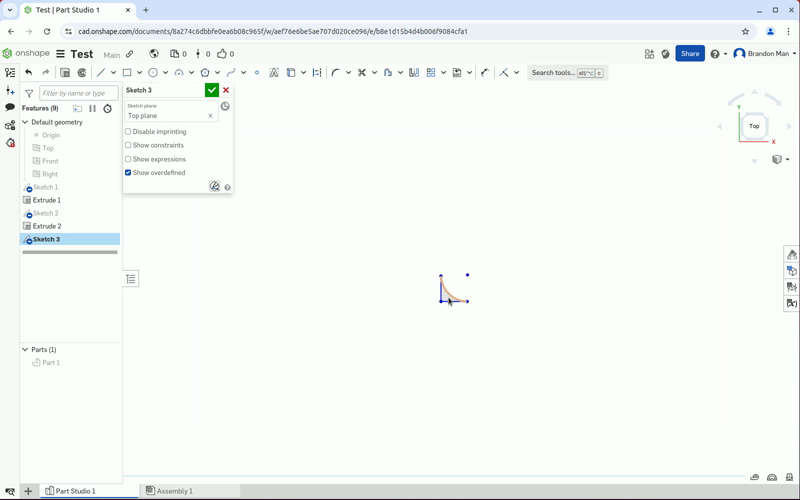
scroll(6)
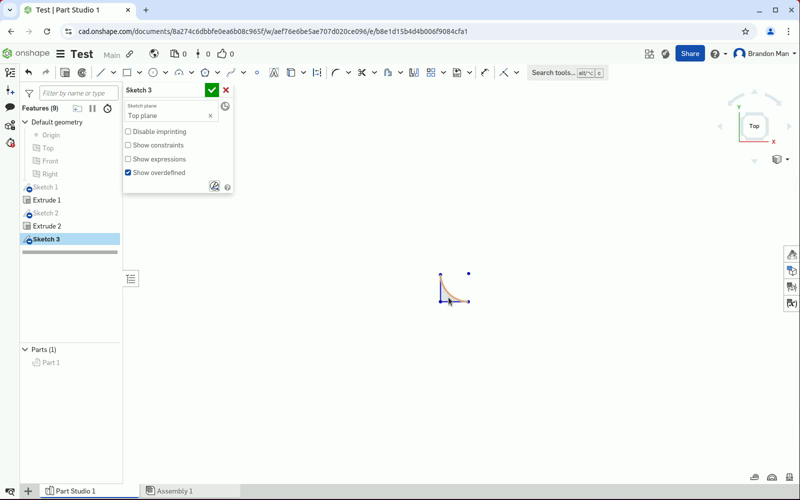
scroll(6)
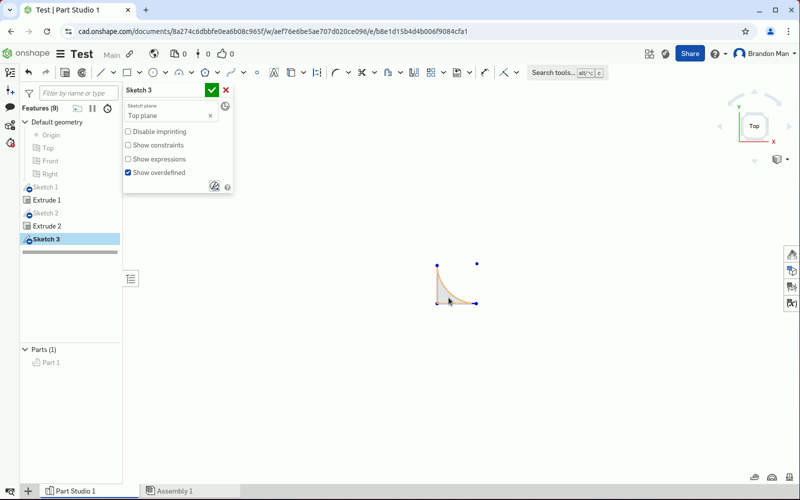
scroll(6)
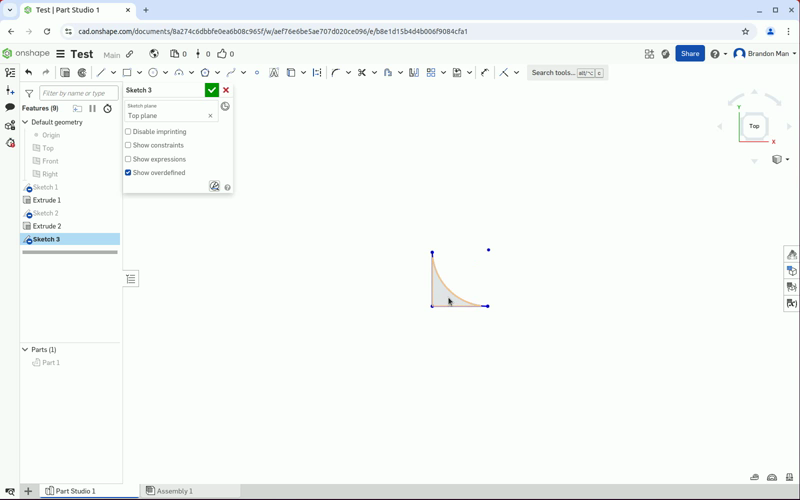
scroll(6)
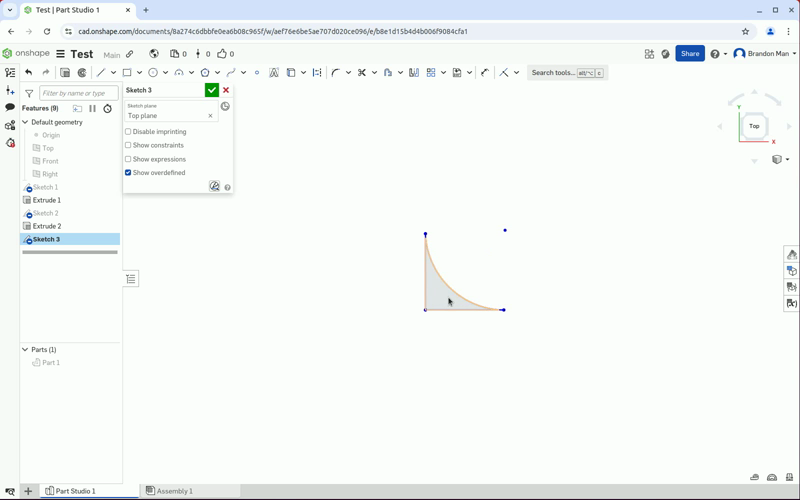
scroll(6)
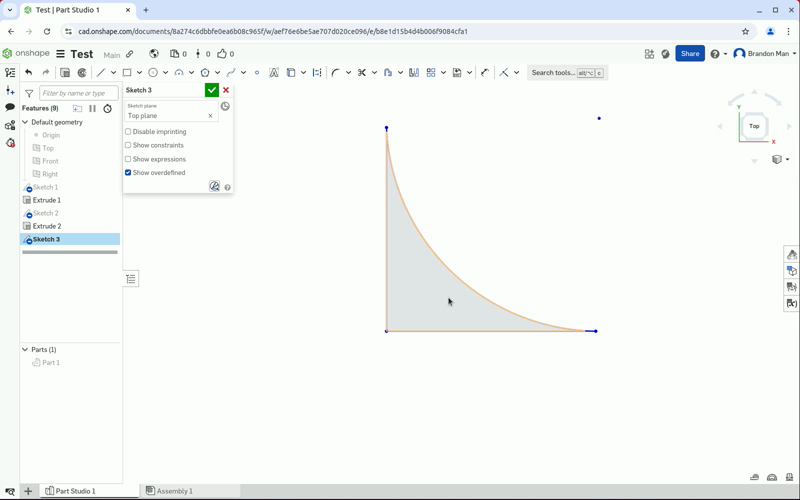
click(448, 297)
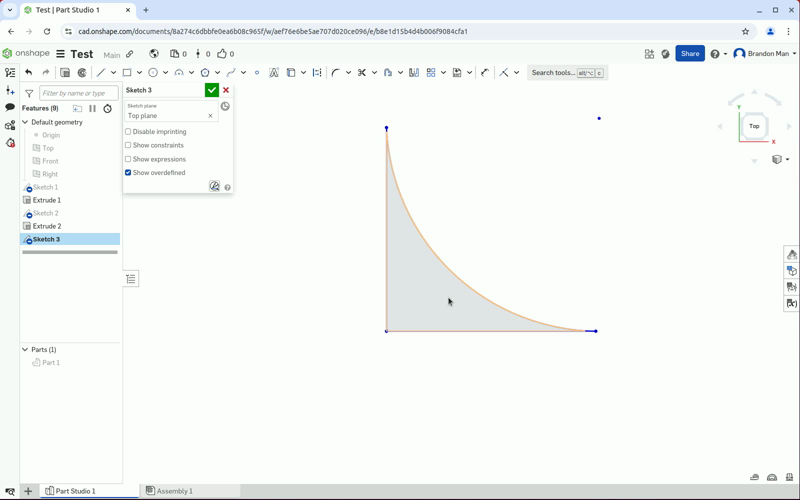
scroll(-6)
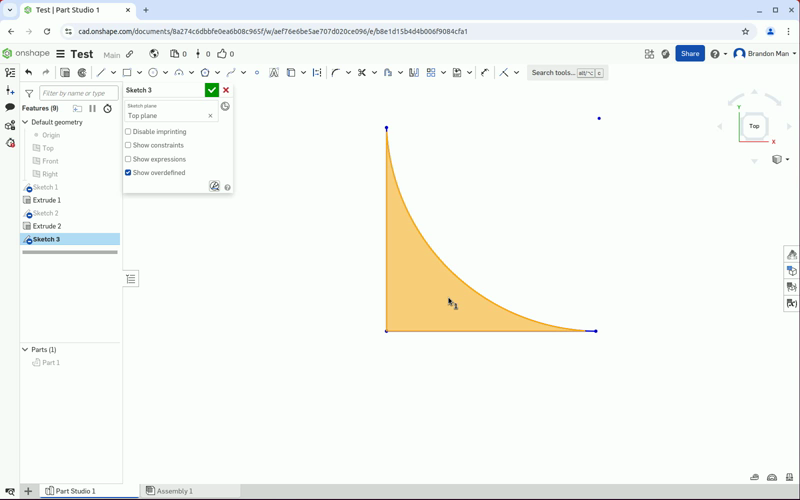
scroll(-6)
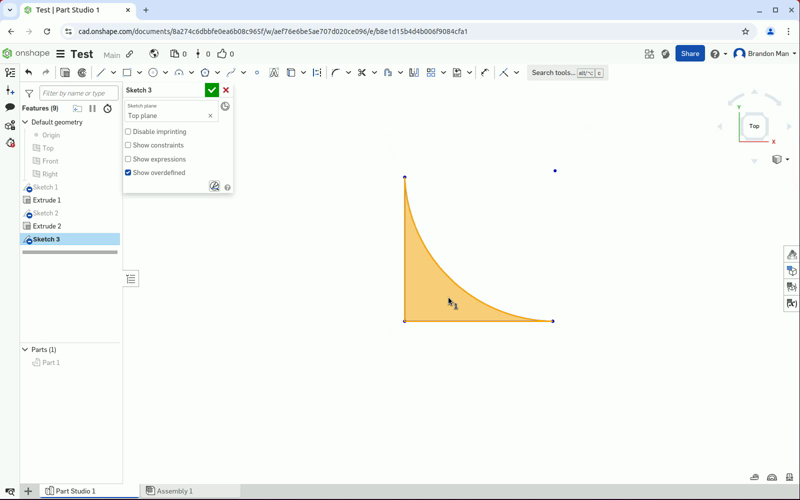
scroll(-6)
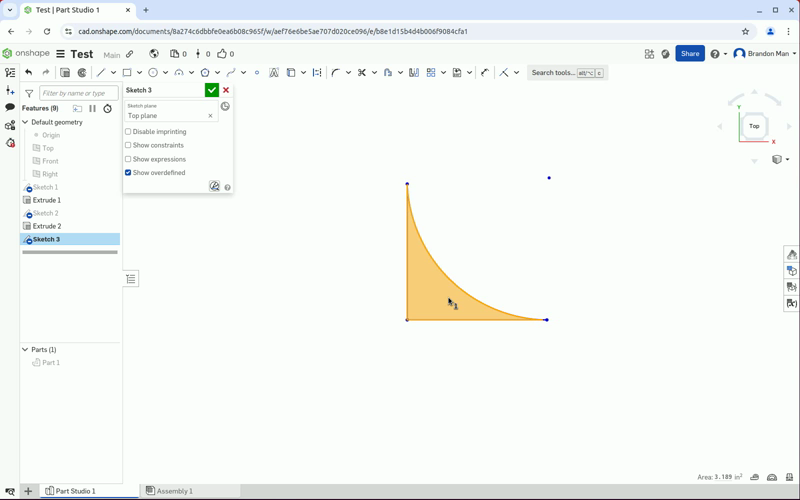
scroll(-6)
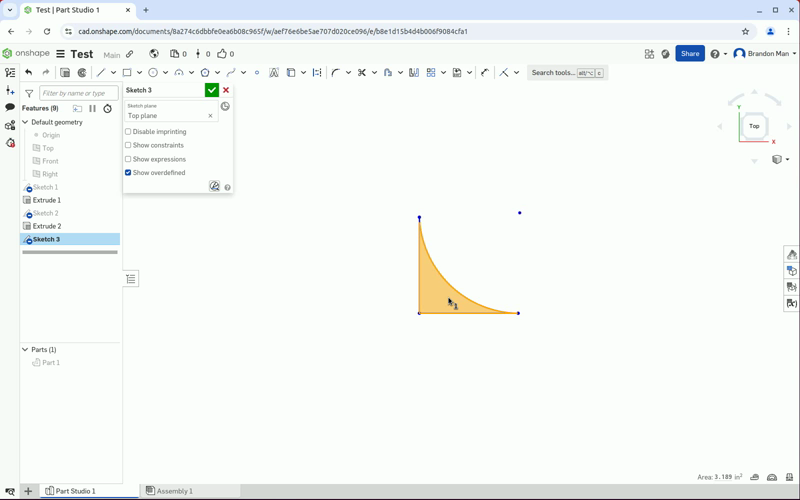
scroll(-6)
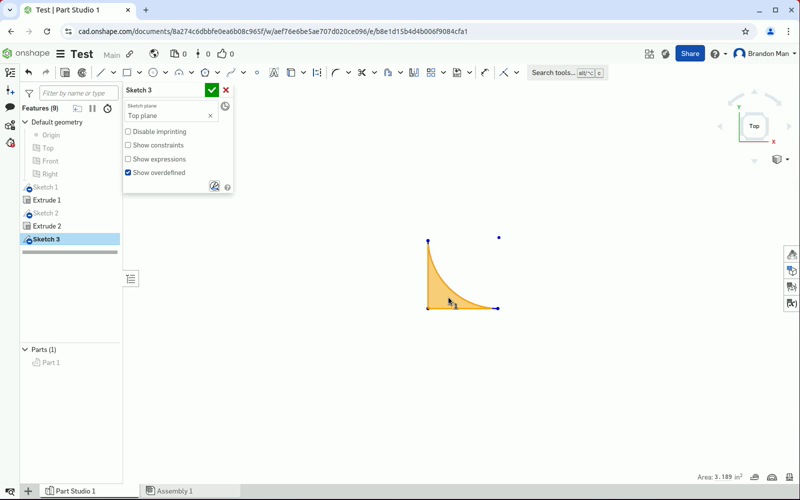
scroll(-6)
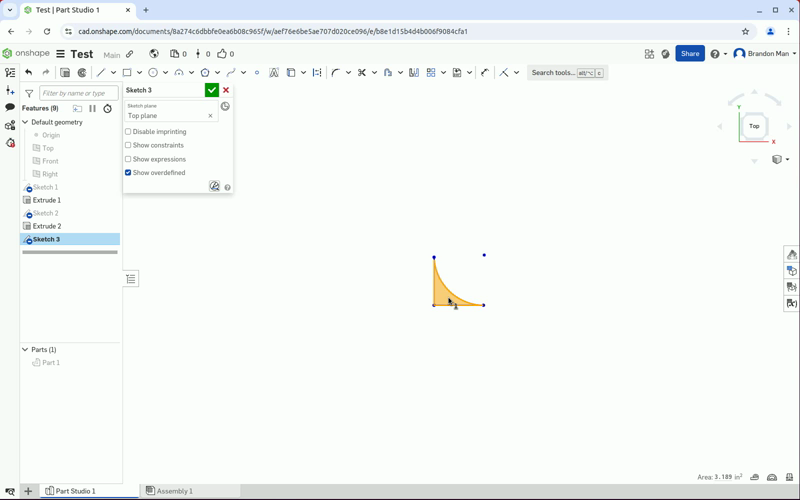
scroll(-6)
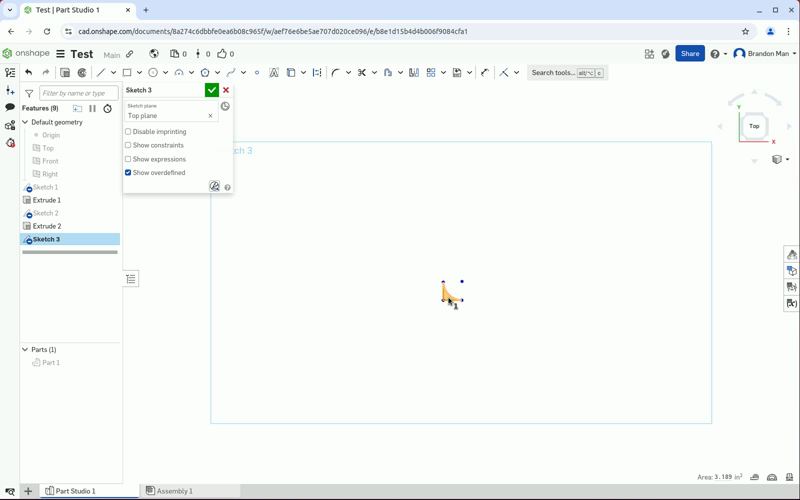
mouse_move(73, 352)
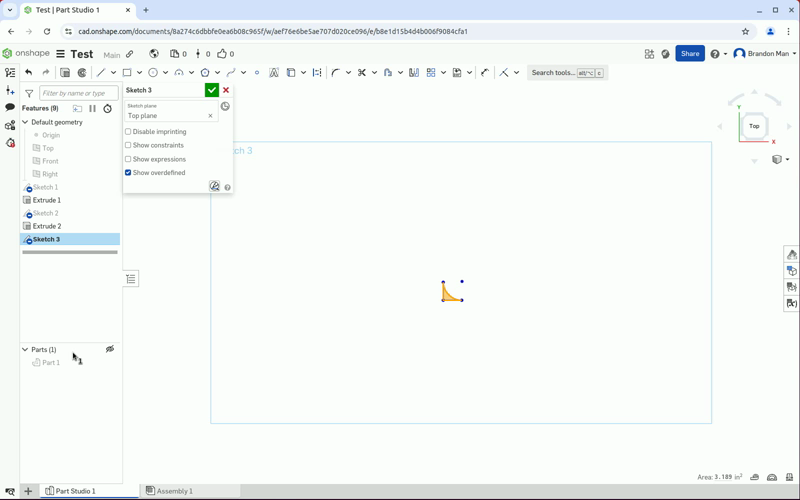
key(shift+y)
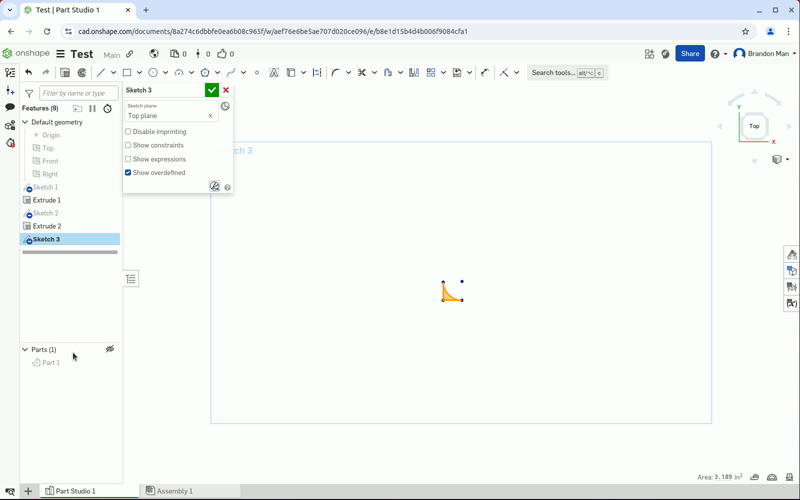
key(shift+e)
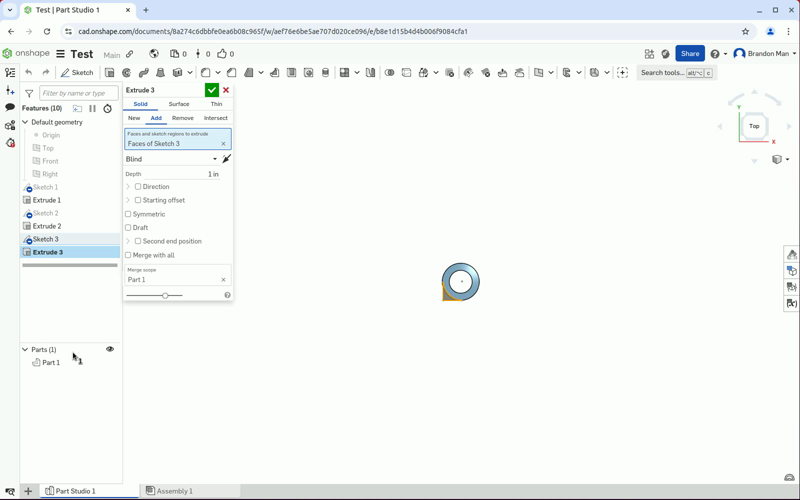
mouse_move(143, 106)
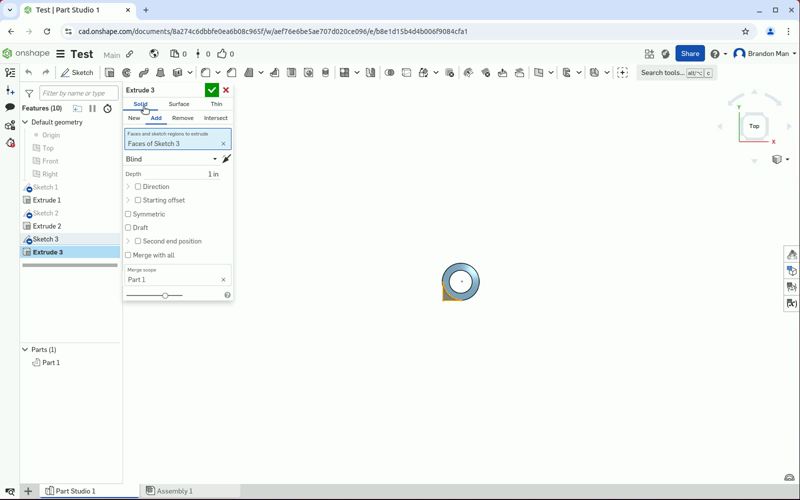
click(143, 106)
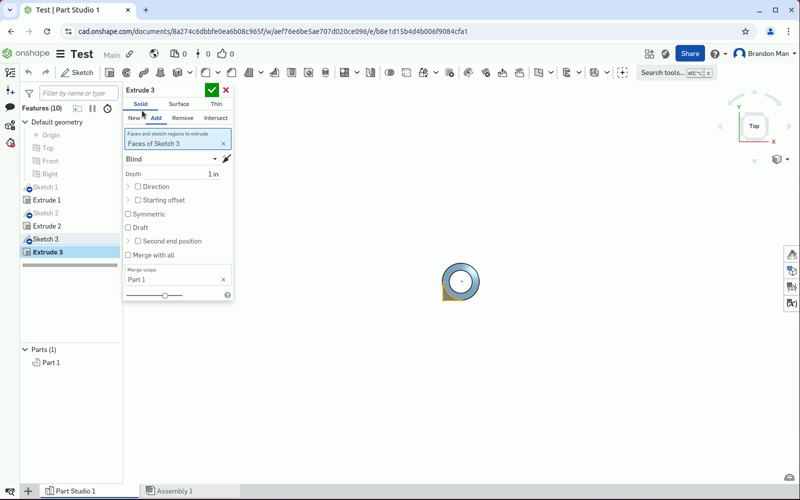
mouse_move(137, 120)
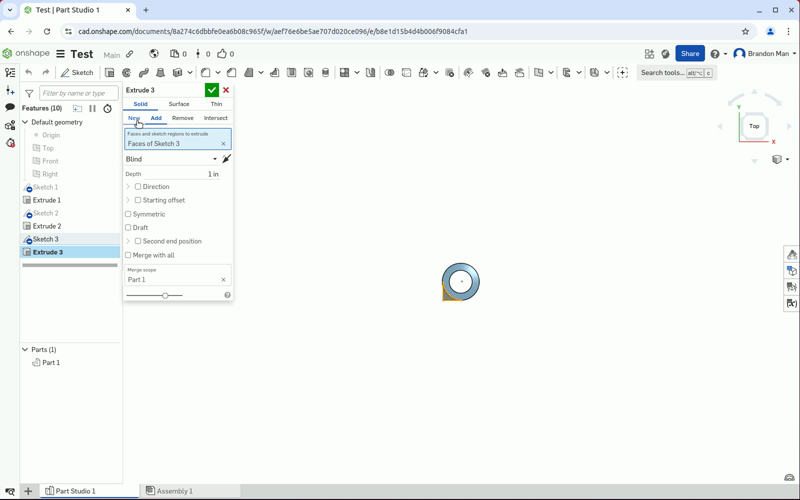
click(137, 120)
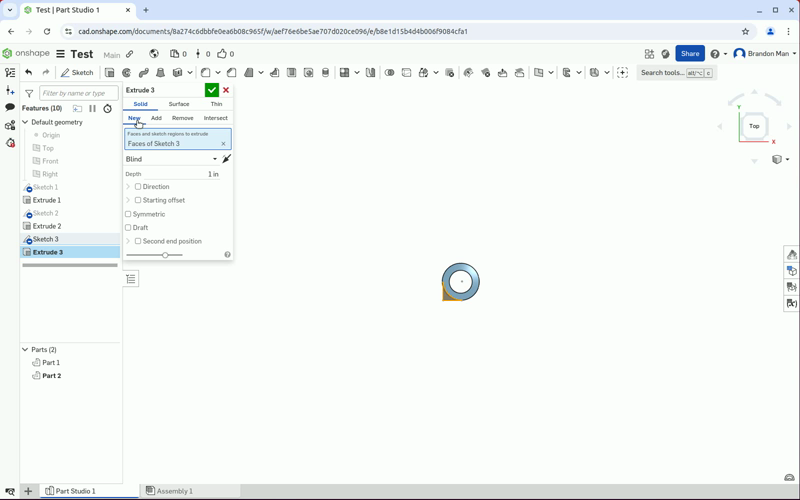
key(tab, 4)
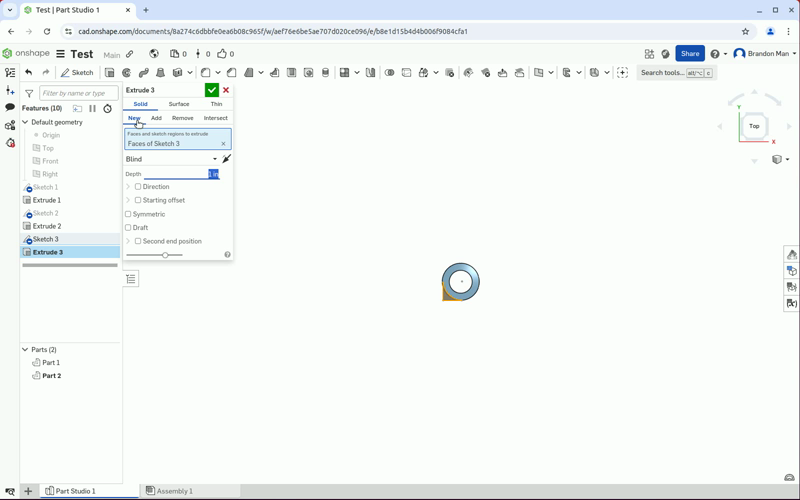
text(-23.108)
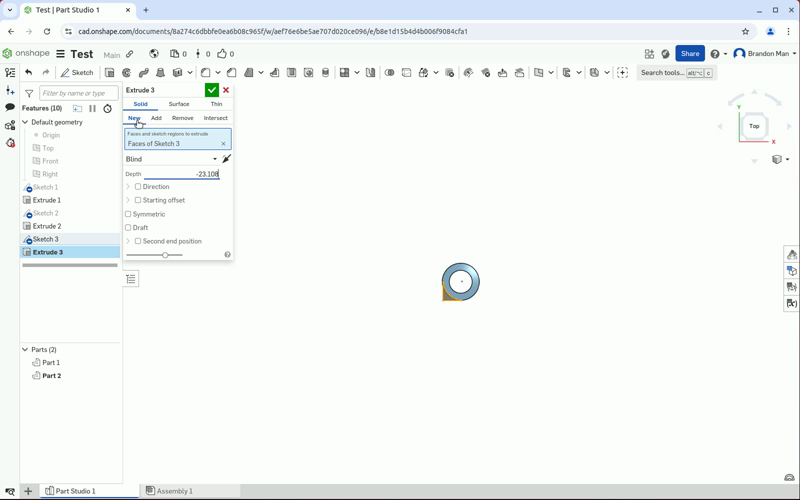
key(enter)
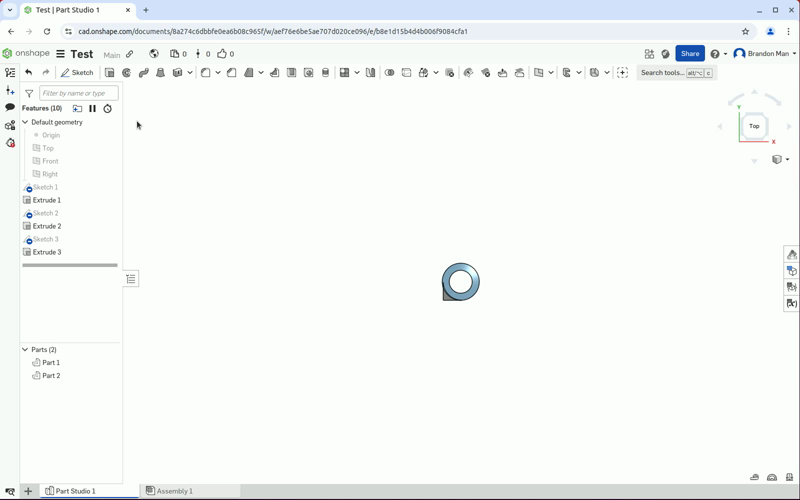
key(shift+h)
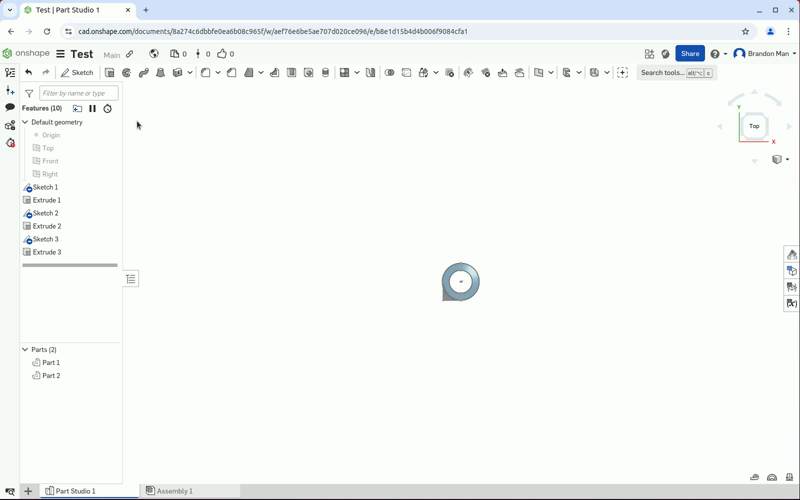
key(shift+h)
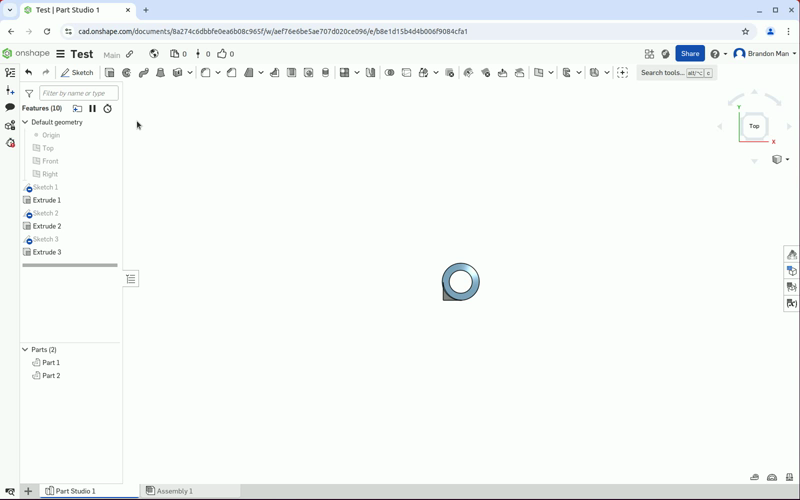
mouse_move(73, 189)
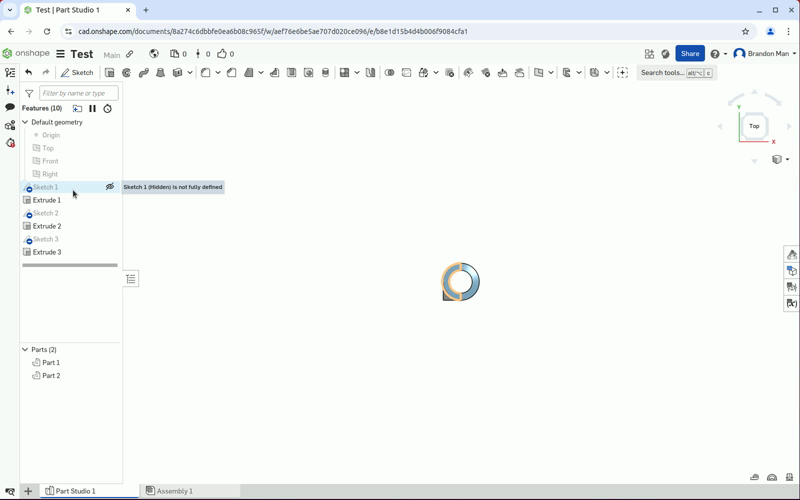
click(73, 189)
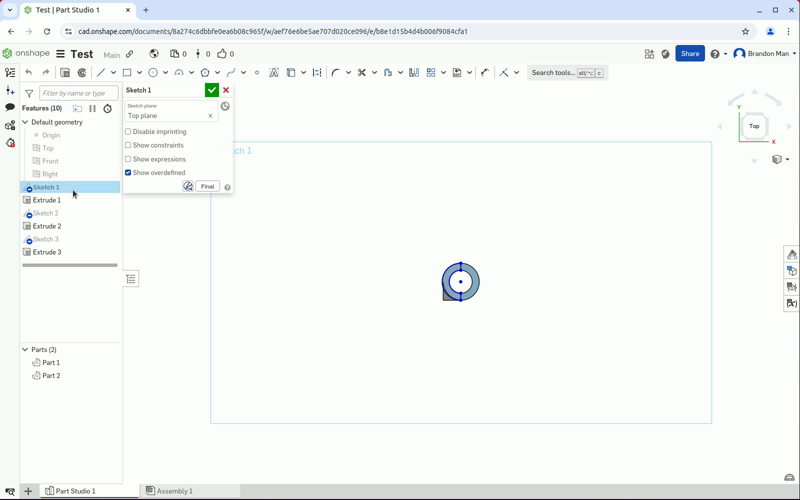
mouse_move(229, 92)
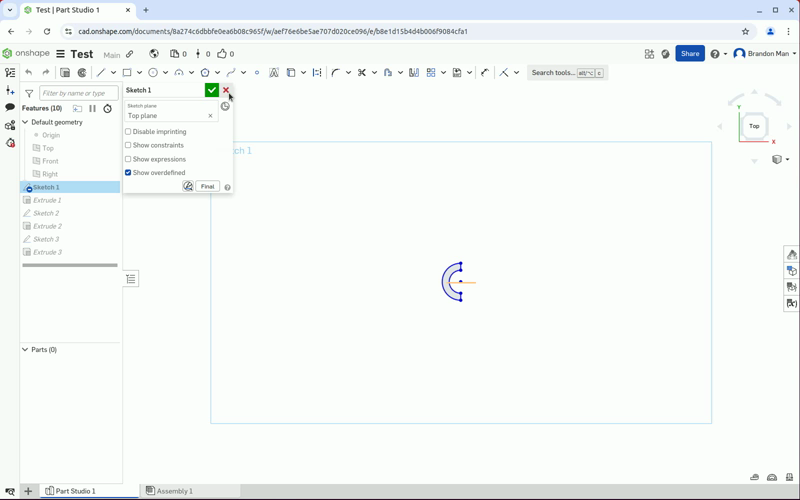
click(229, 92)
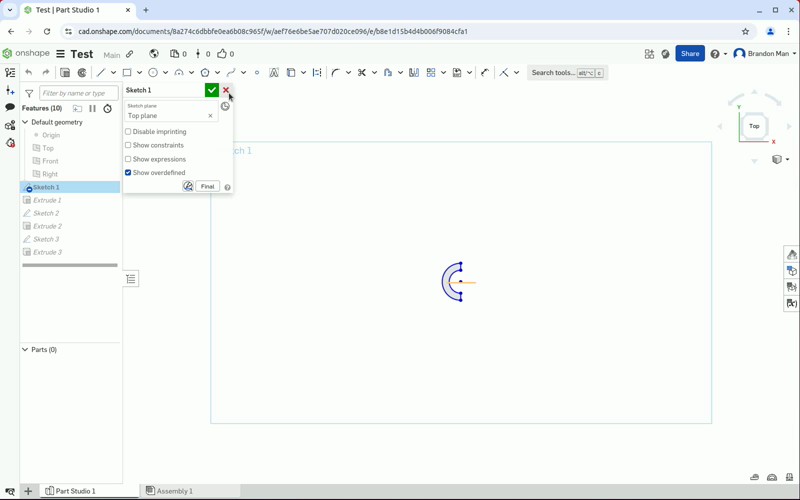
key(shift+s)
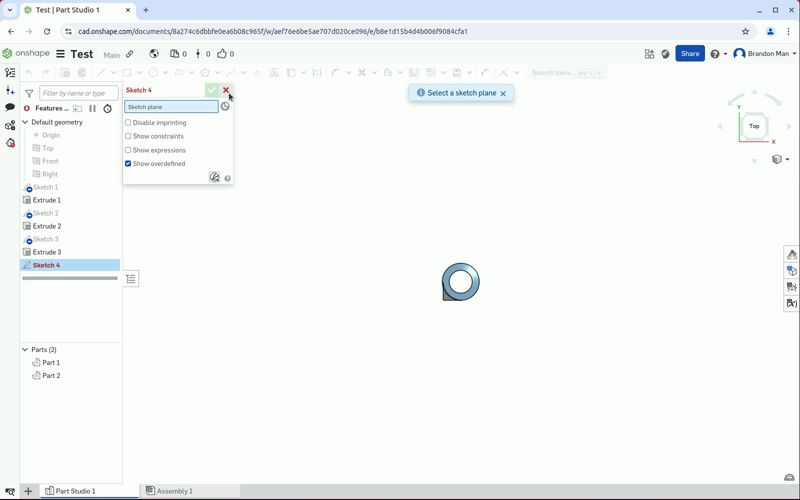
mouse_move(73, 150)
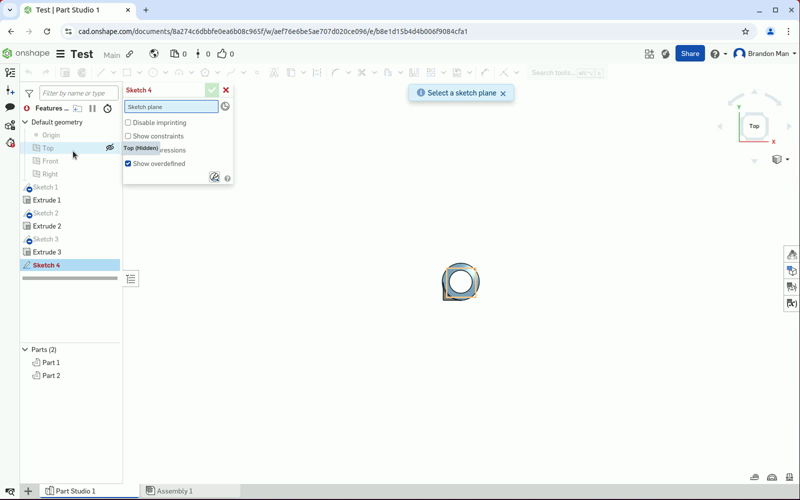
click(73, 150)
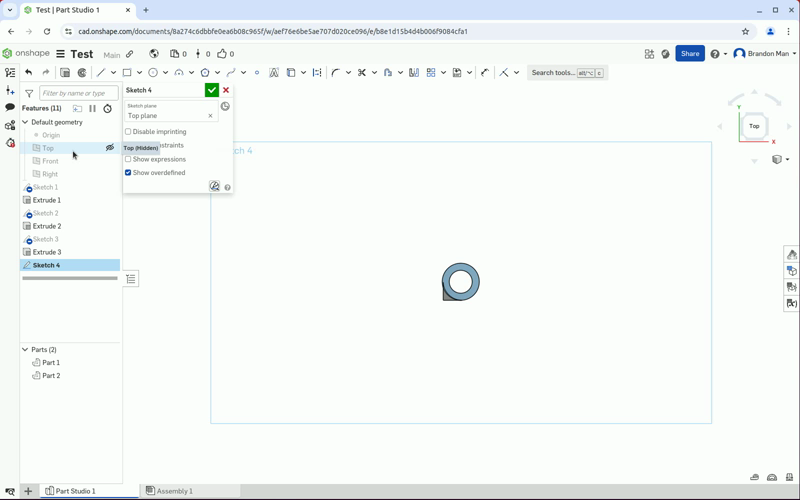
mouse_move(73, 352)
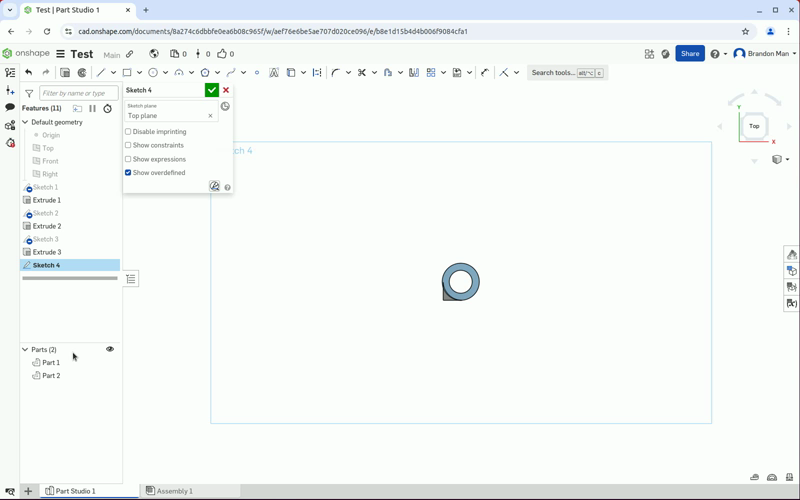
key(y)
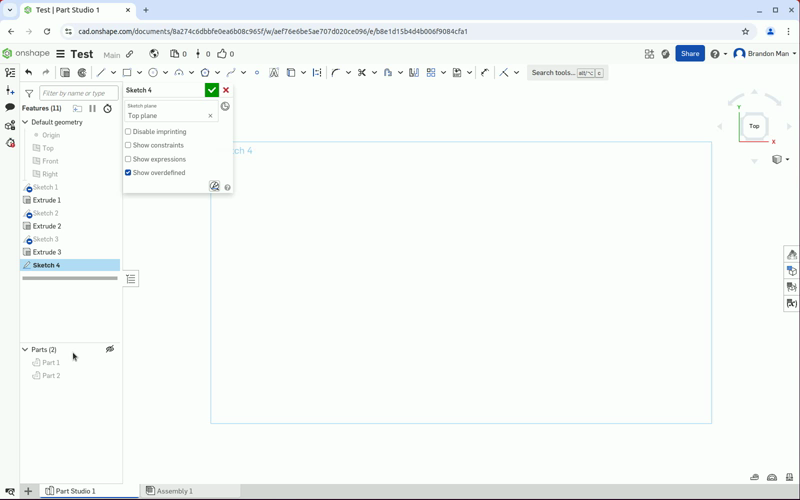
key(a)
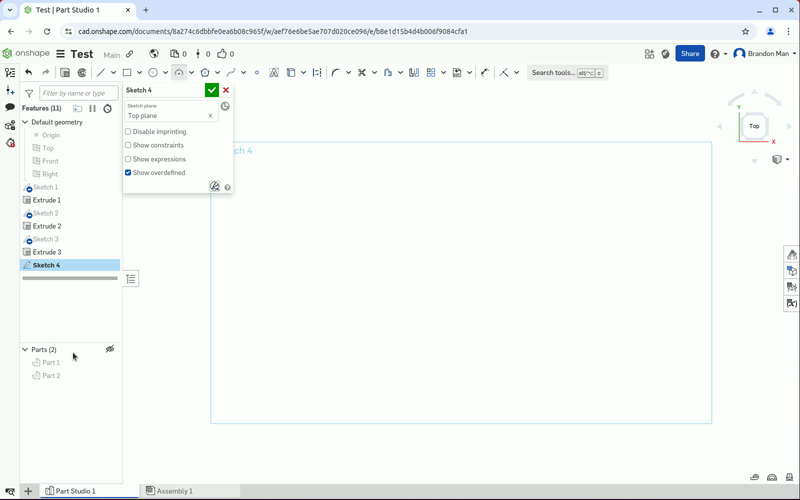
key_down(shift)
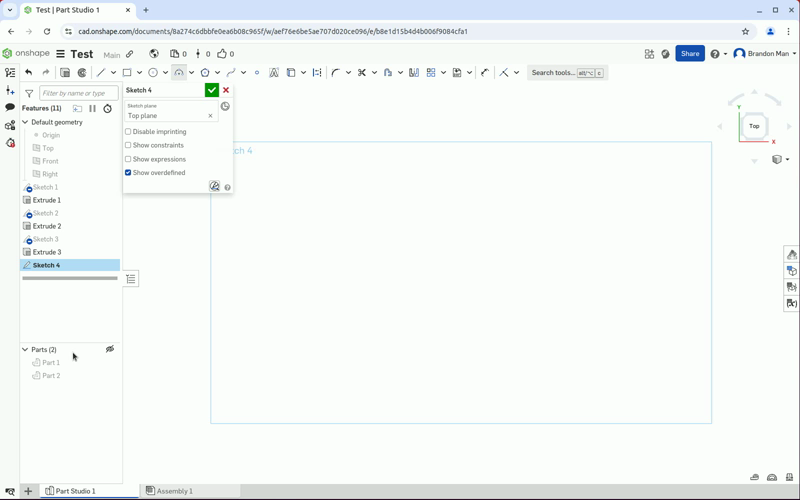
mouse_move(443, 282)
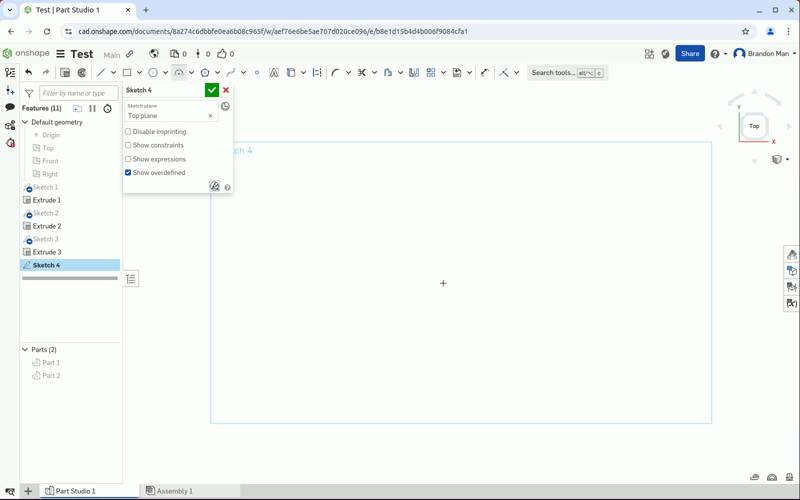
click(443, 282)
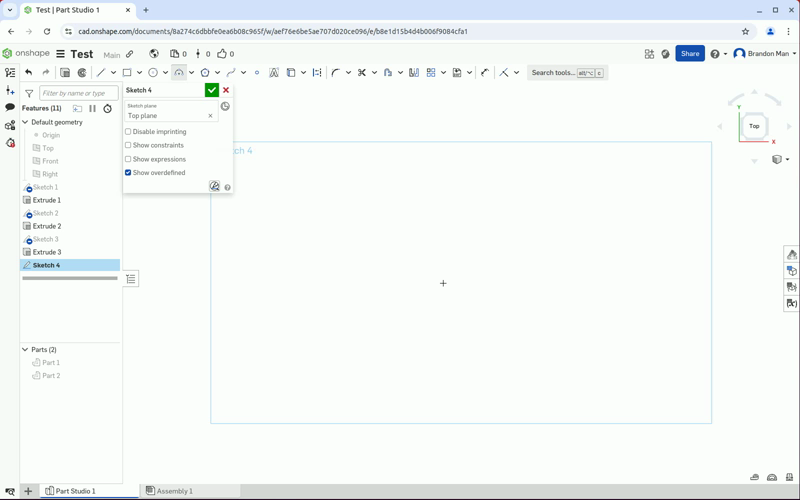
key_up(shift)
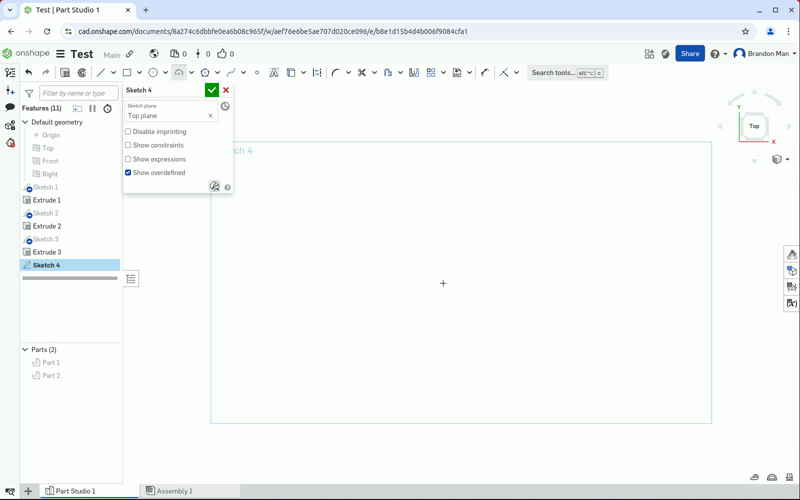
key_down(shift)
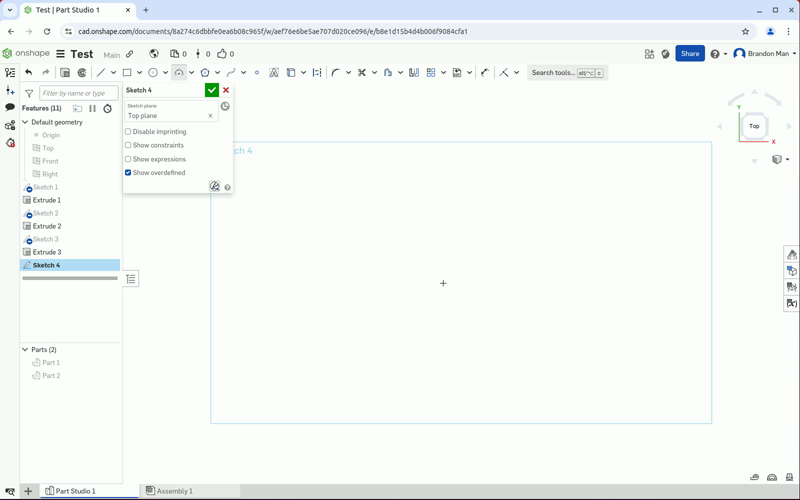
mouse_move(461, 264)
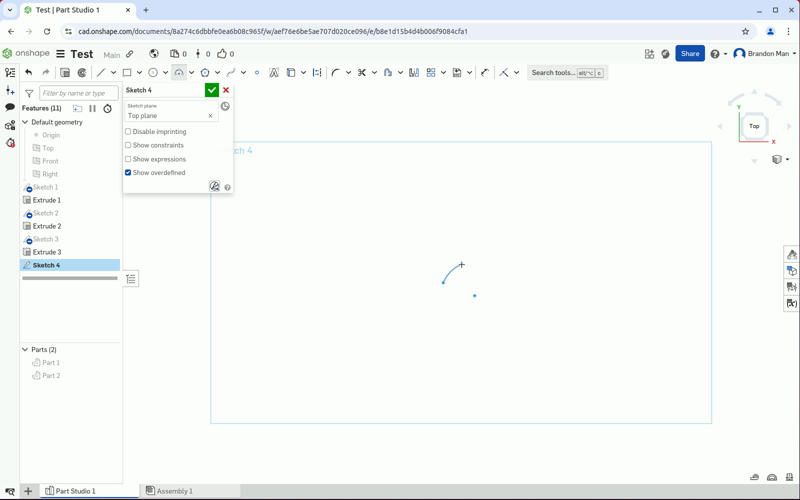
click(461, 264)
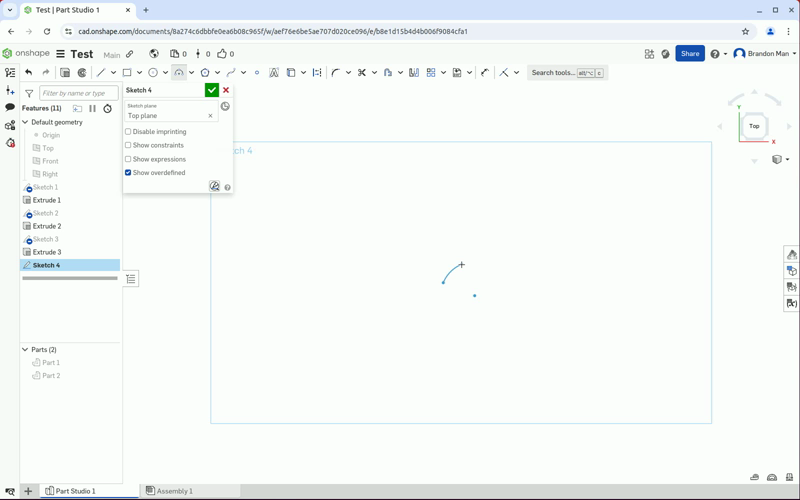
mouse_move(448, 269)
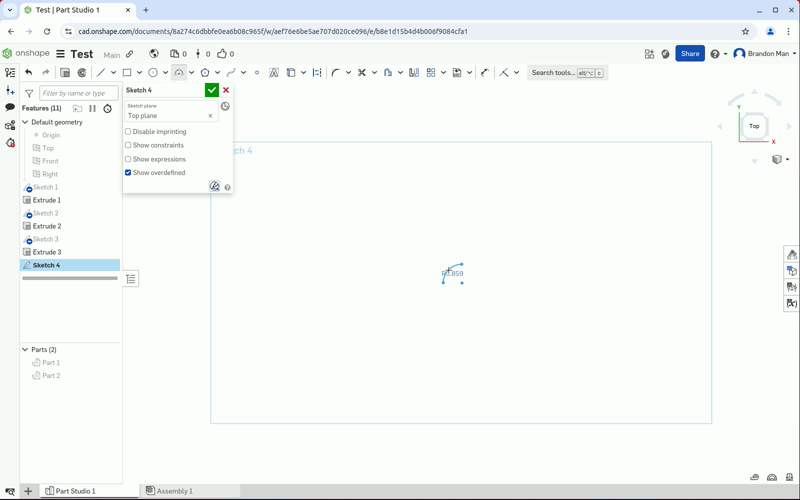
click(448, 269)
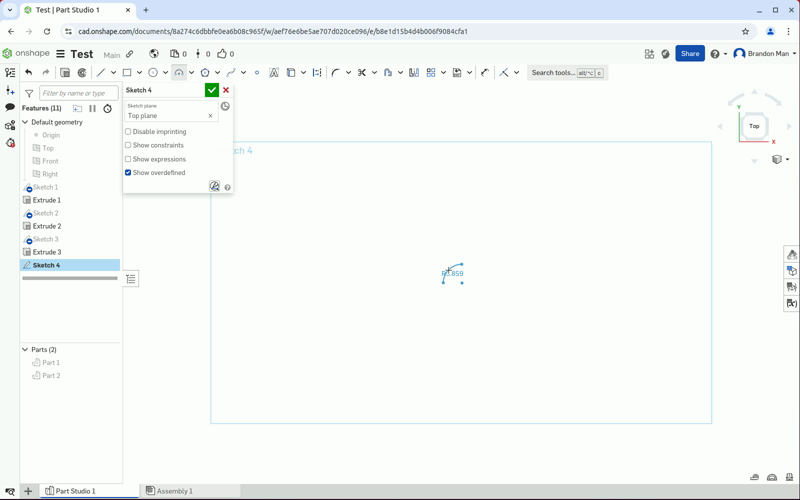
key_up(shift)
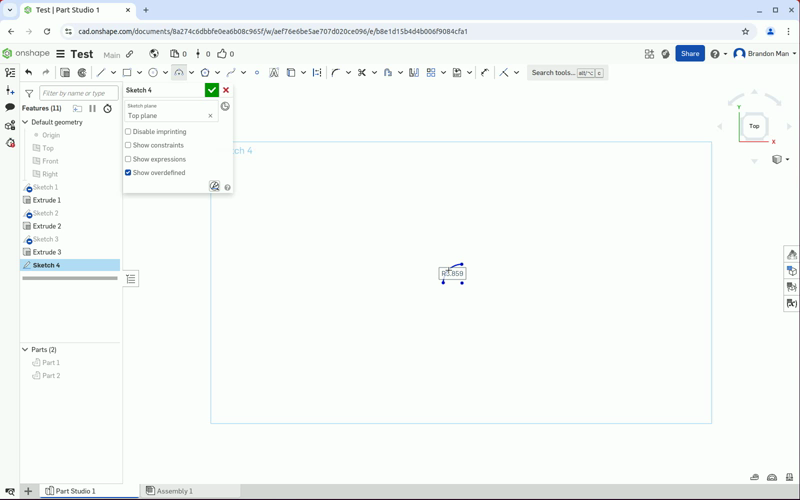
key(esc)
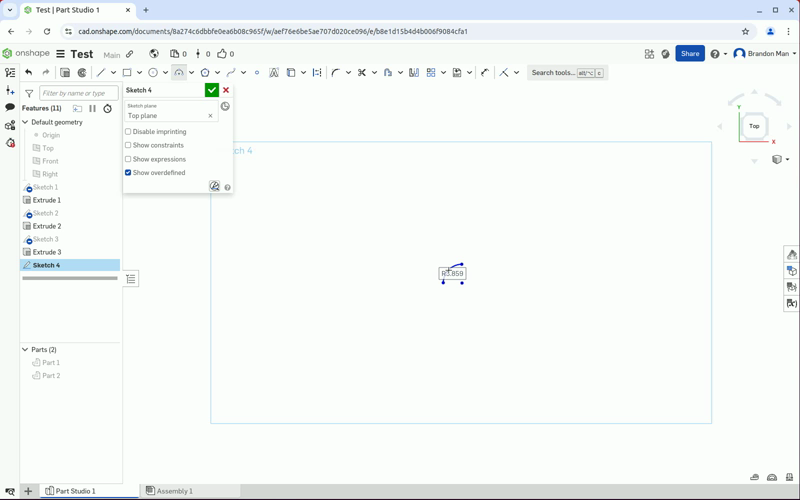
key(l)
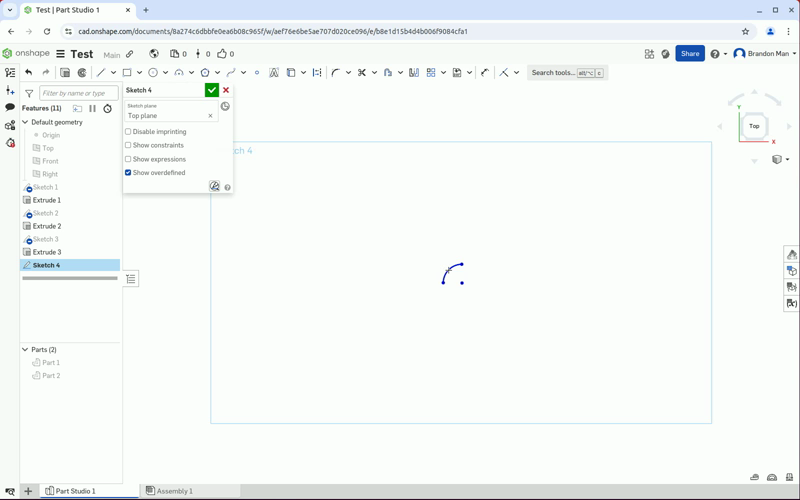
mouse_move(461, 264)
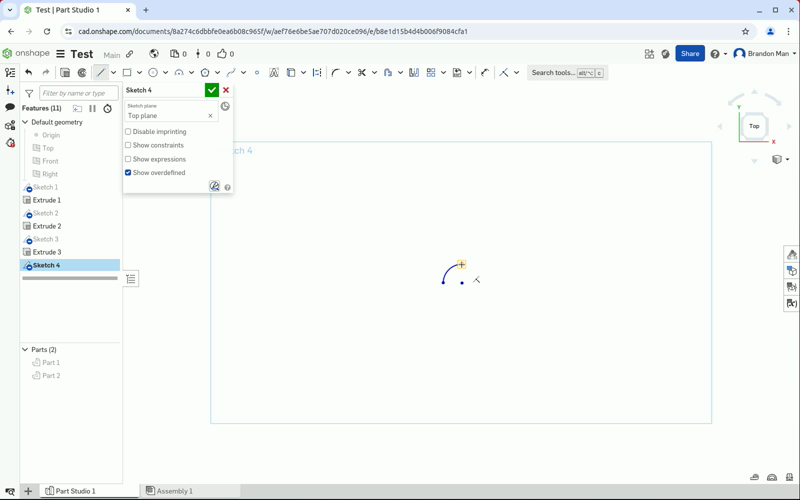
click(461, 264)
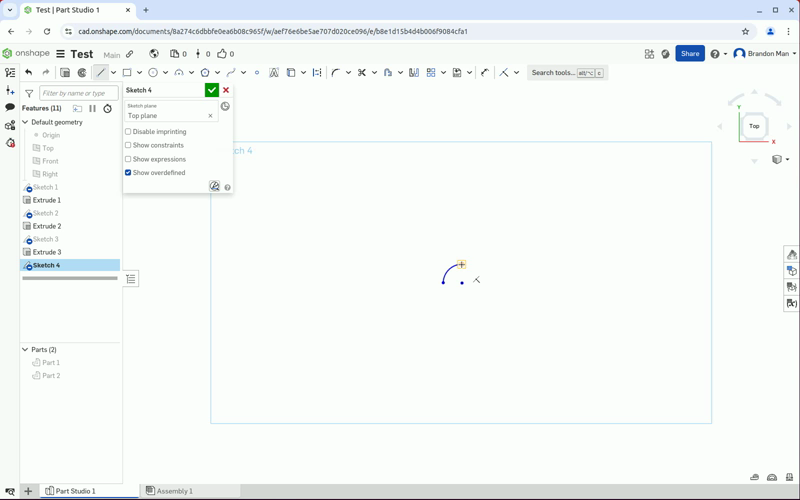
key_down(shift)
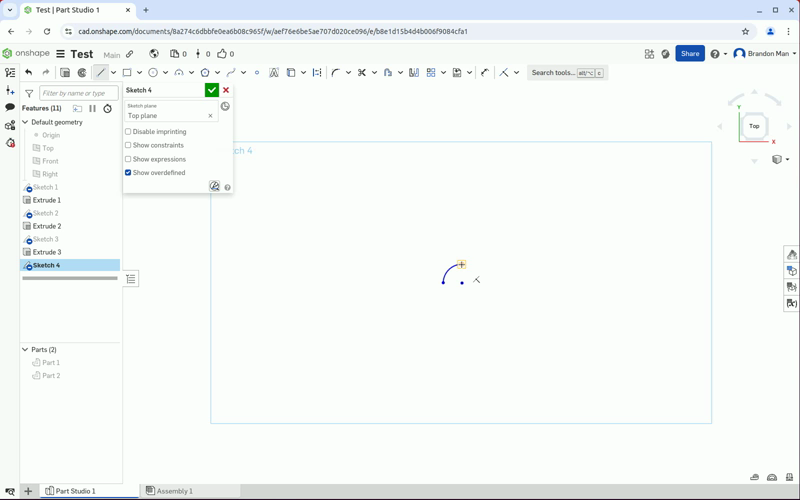
mouse_move(491, 264)
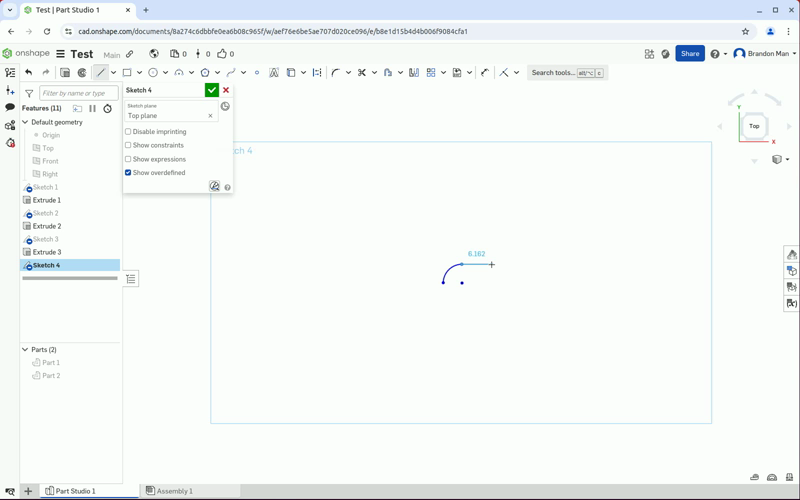
mouse_move(443, 264)
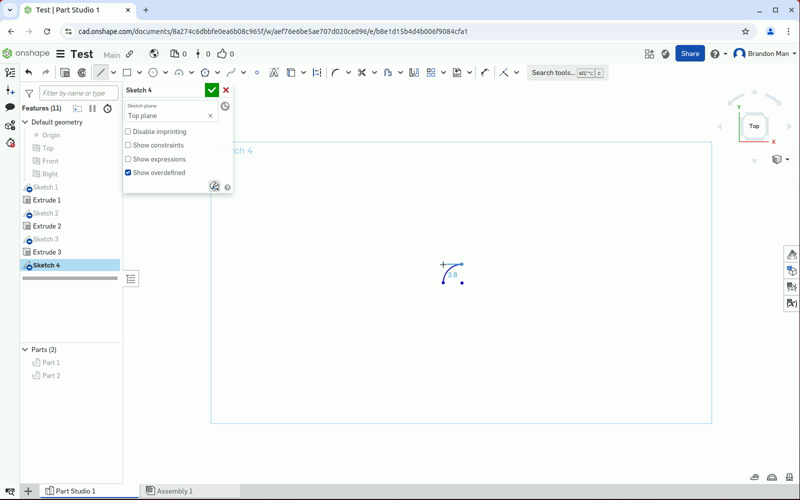
click(443, 264)
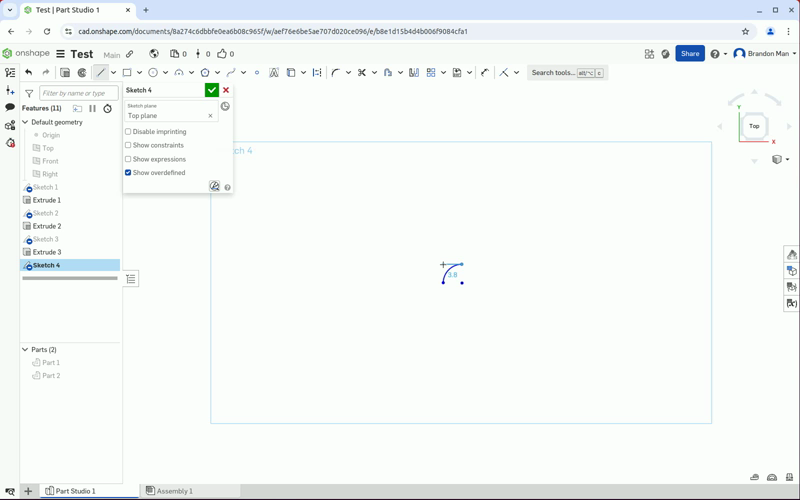
key_up(shift)
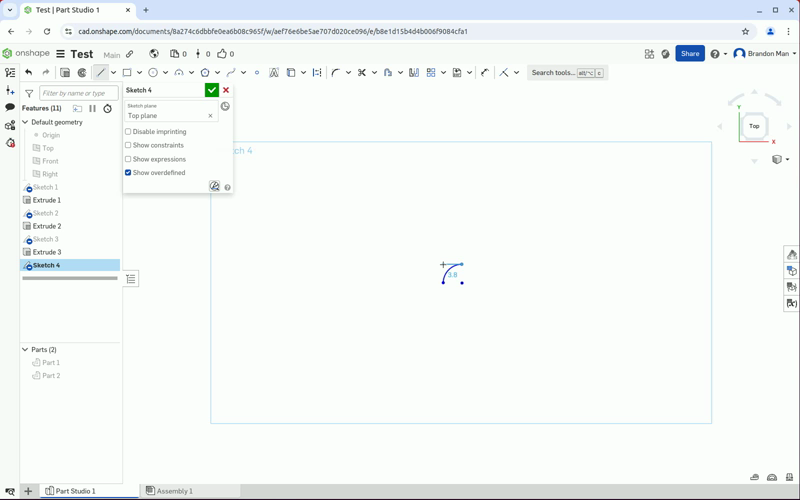
mouse_move(473, 264)
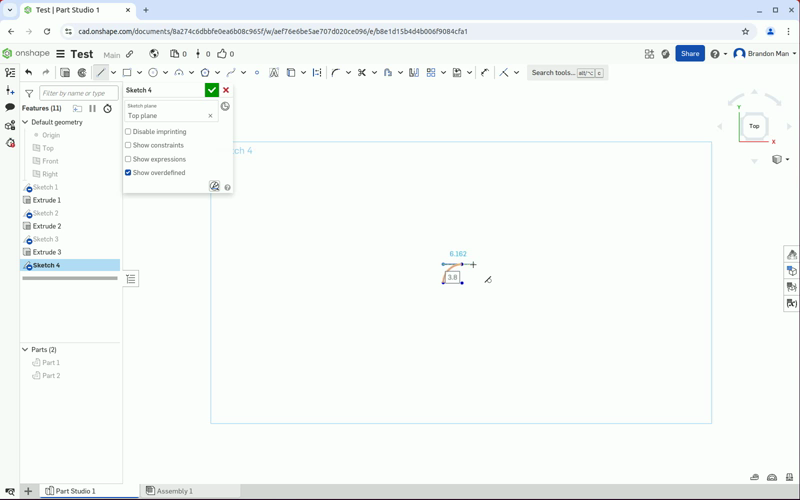
key_down(shift)
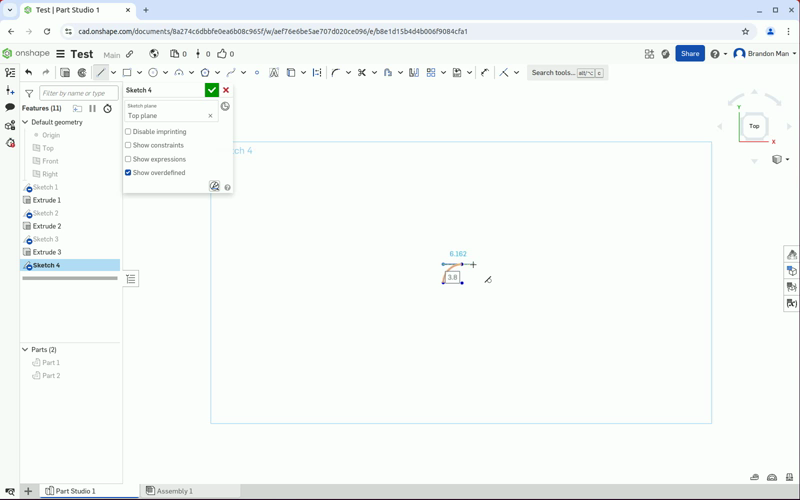
mouse_move(443, 282)
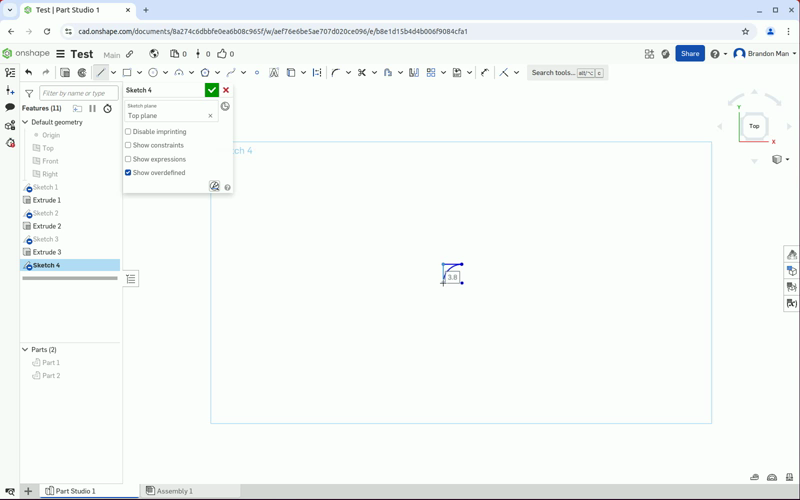
key_up(shift)
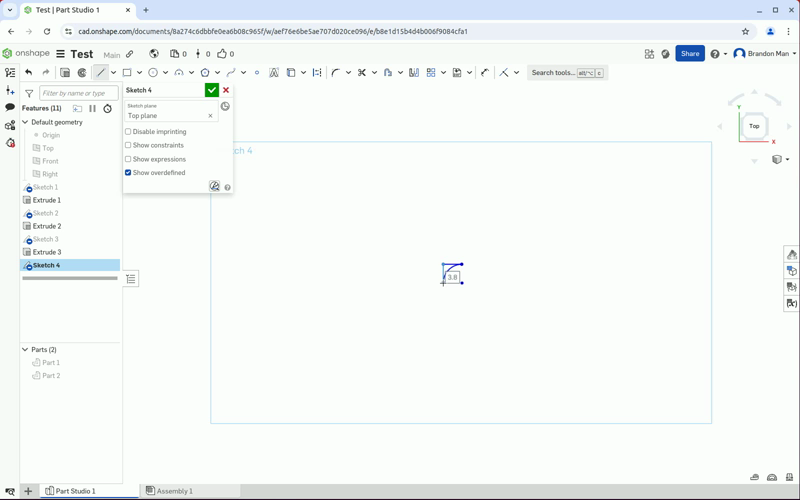
click(443, 282)
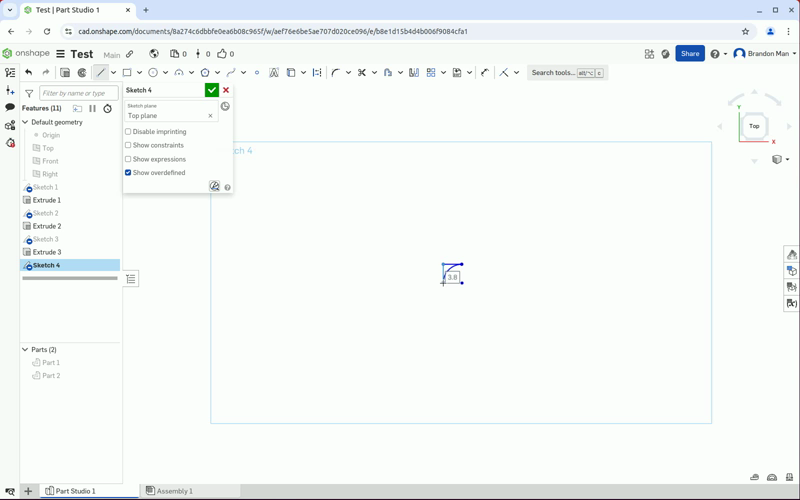
key(esc)
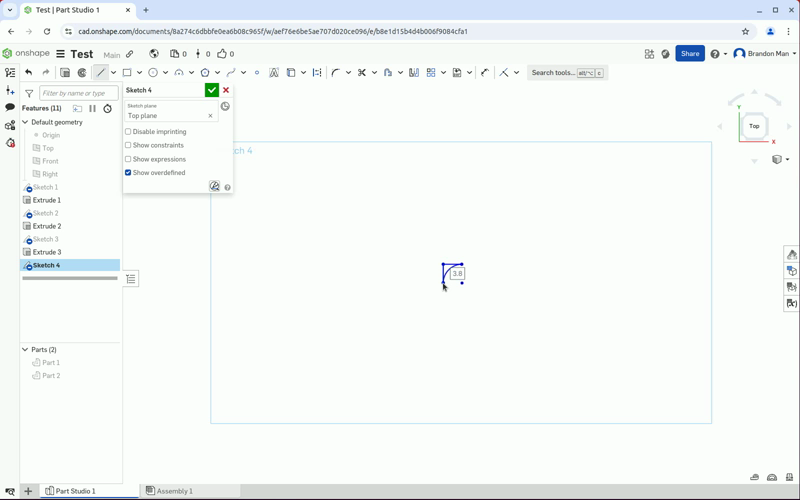
mouse_move(444, 270)
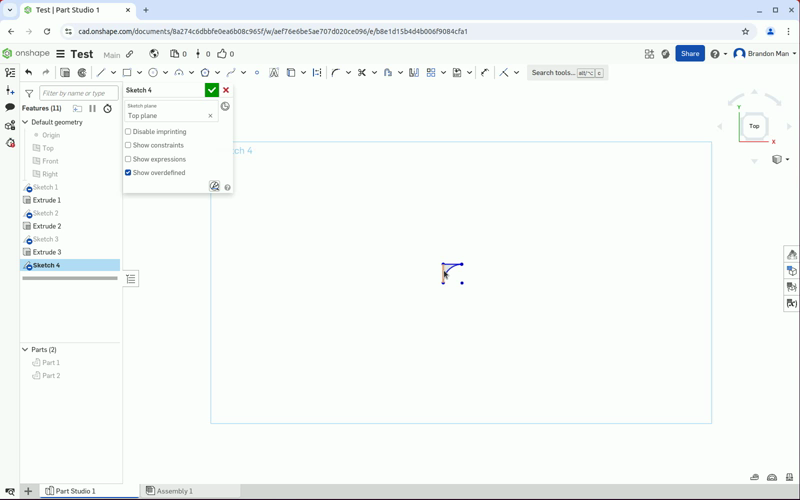
scroll(6)
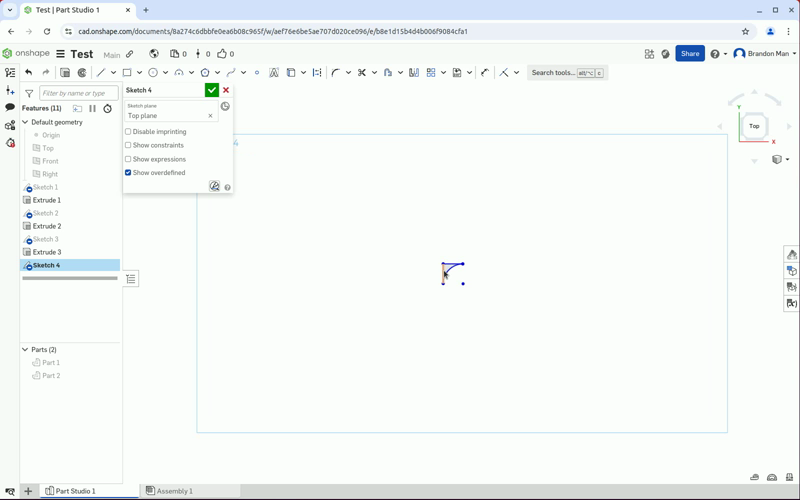
scroll(6)
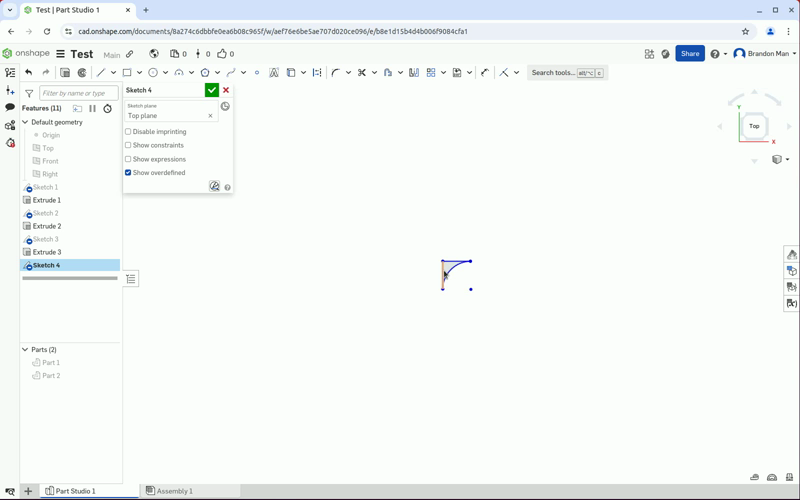
scroll(6)
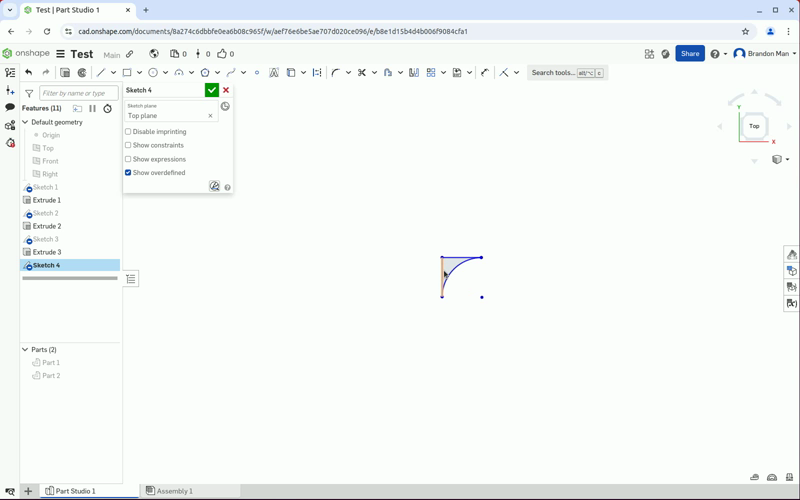
scroll(6)
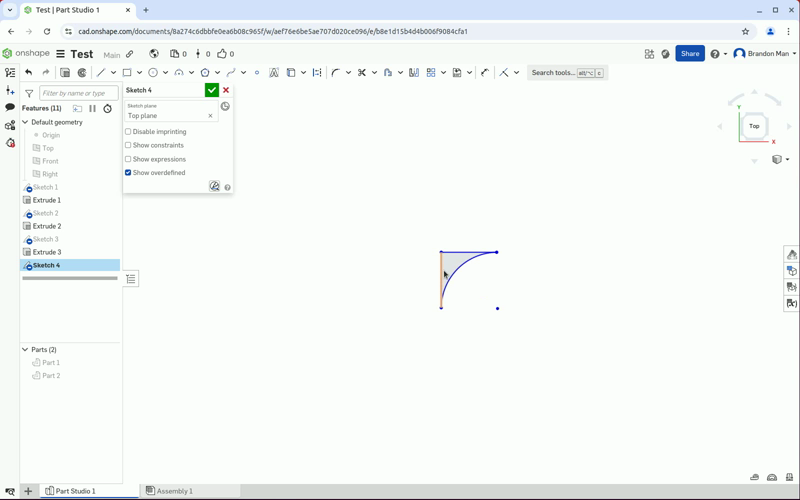
scroll(6)
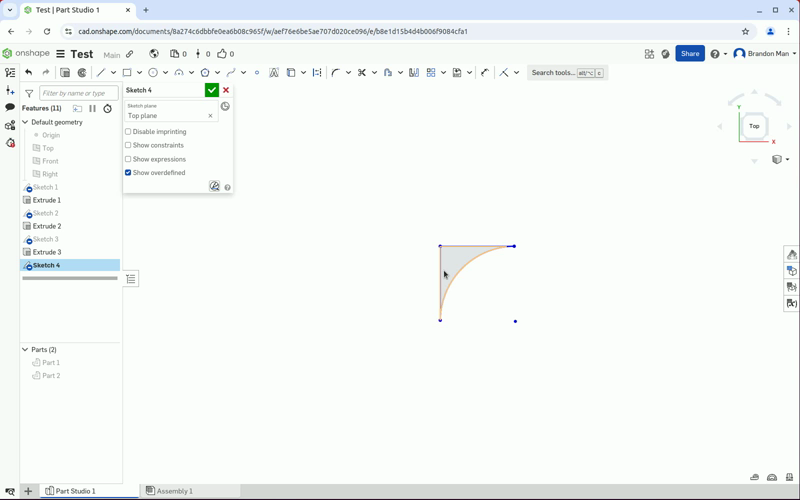
scroll(6)
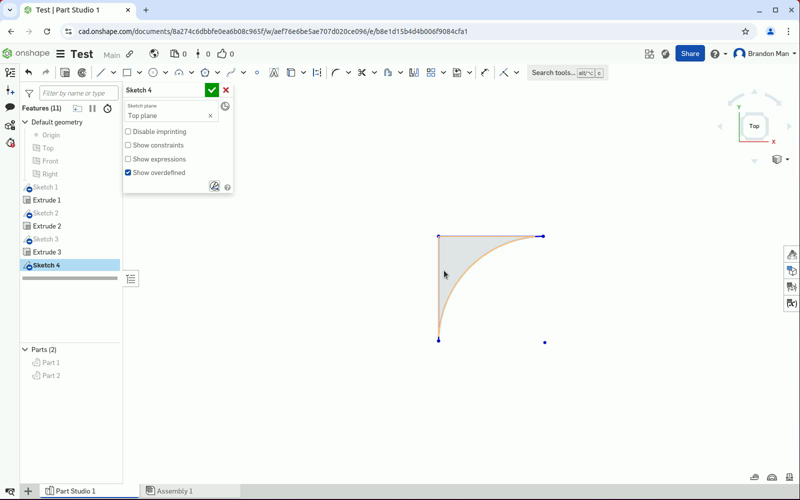
scroll(6)
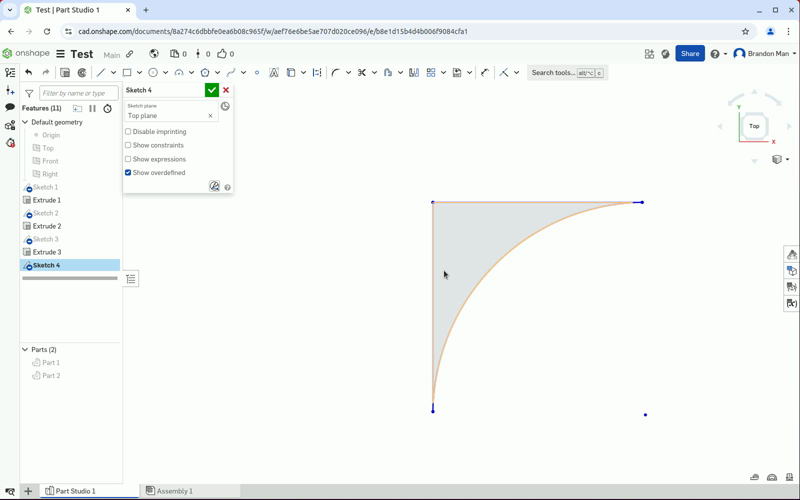
click(444, 270)
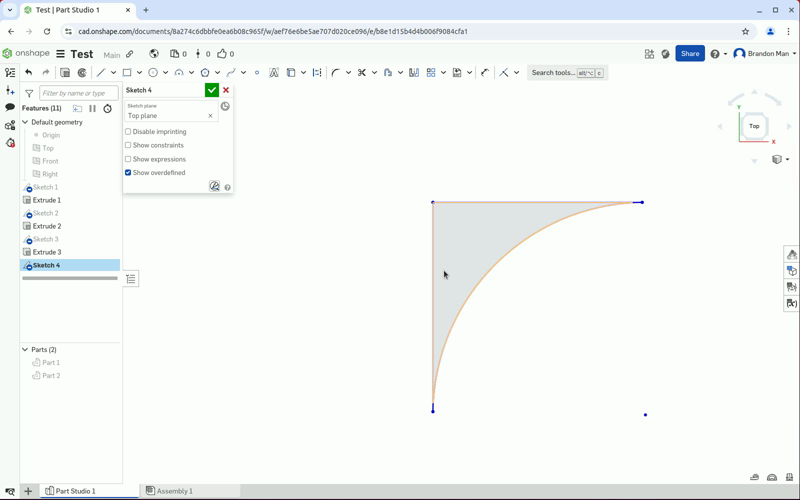
scroll(-6)
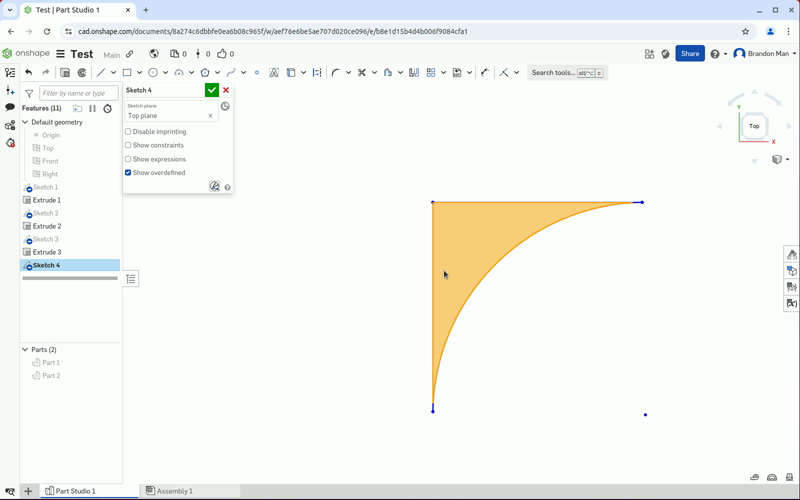
scroll(-6)
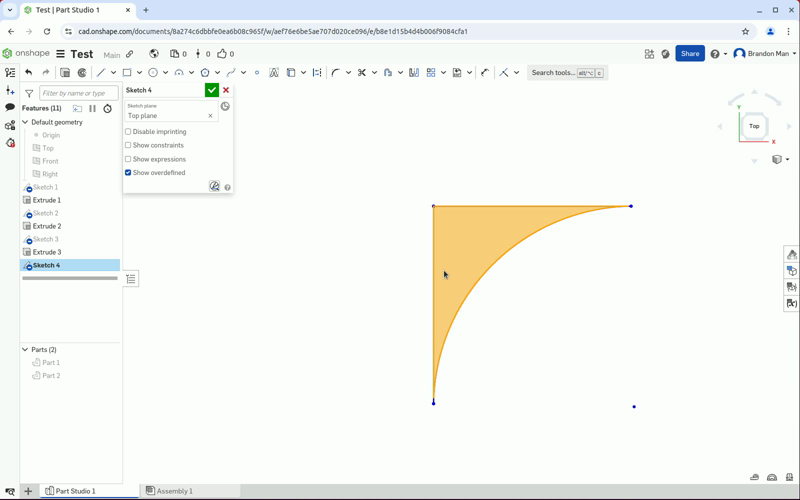
scroll(-6)
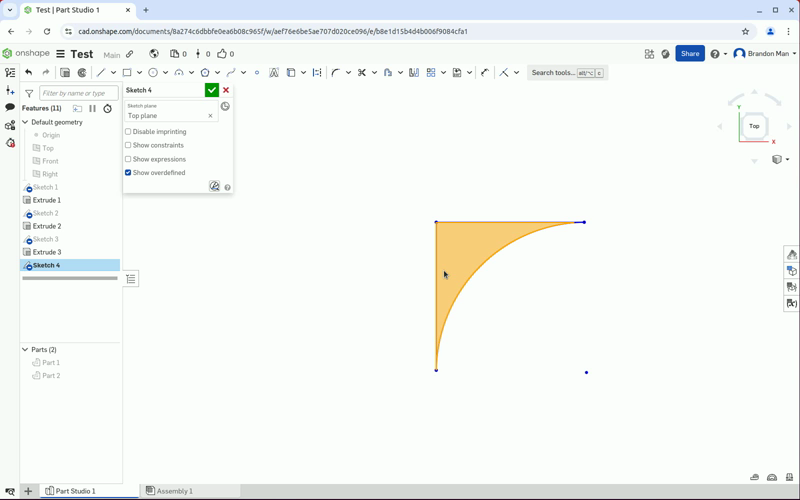
scroll(-6)
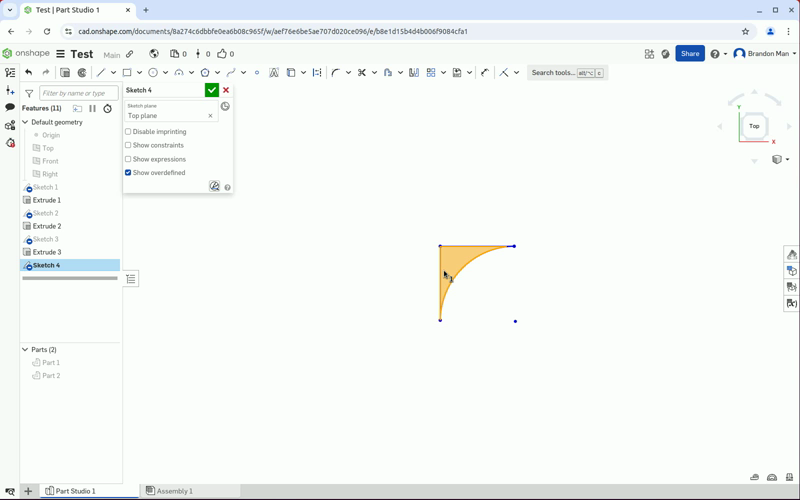
scroll(-6)
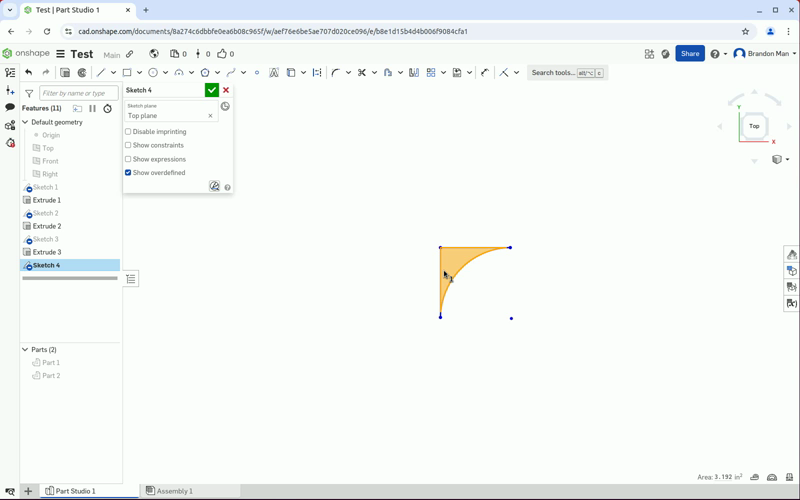
scroll(-6)
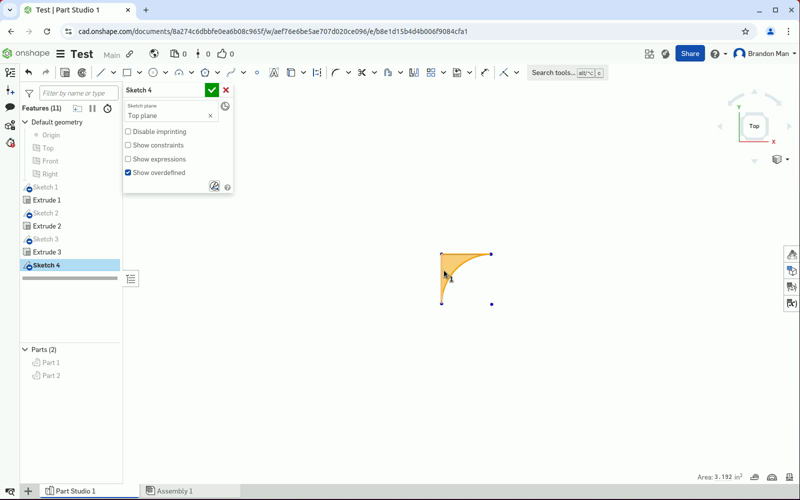
scroll(-6)
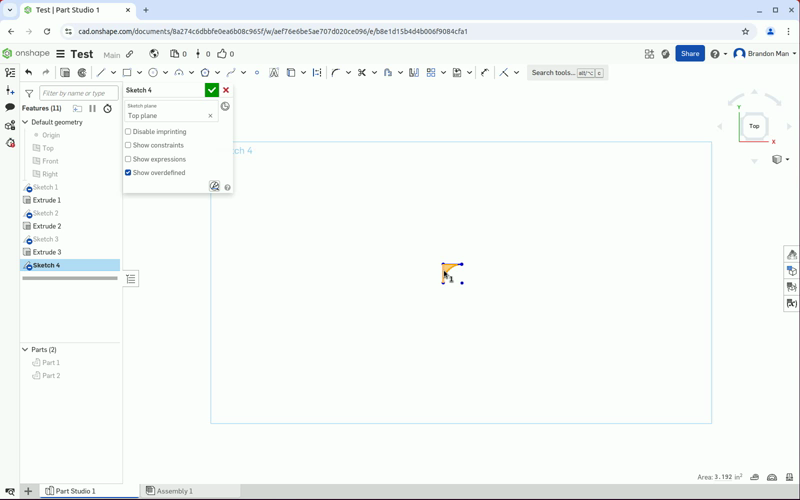
mouse_move(73, 352)
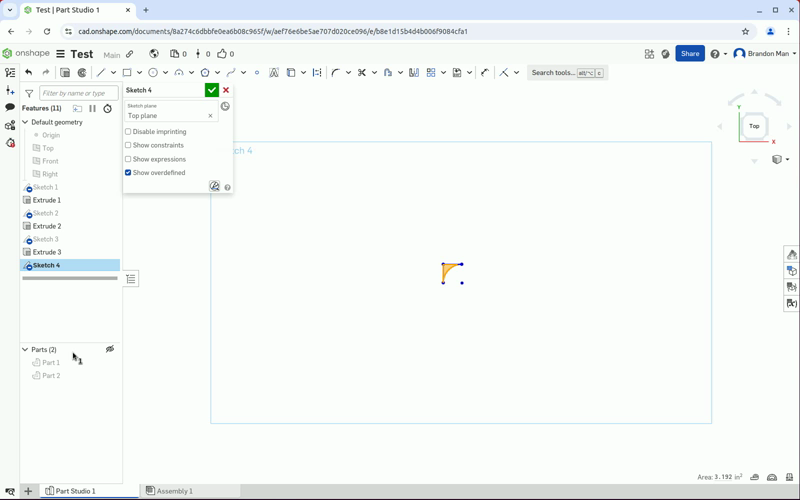
key(shift+y)
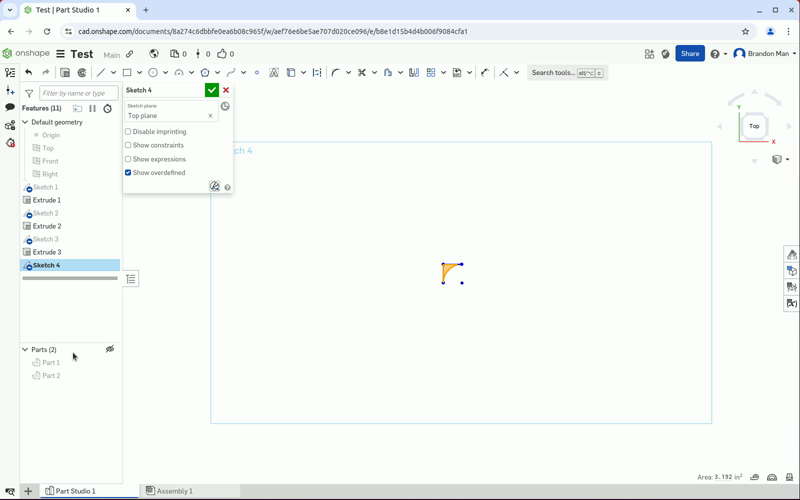
key(shift+e)
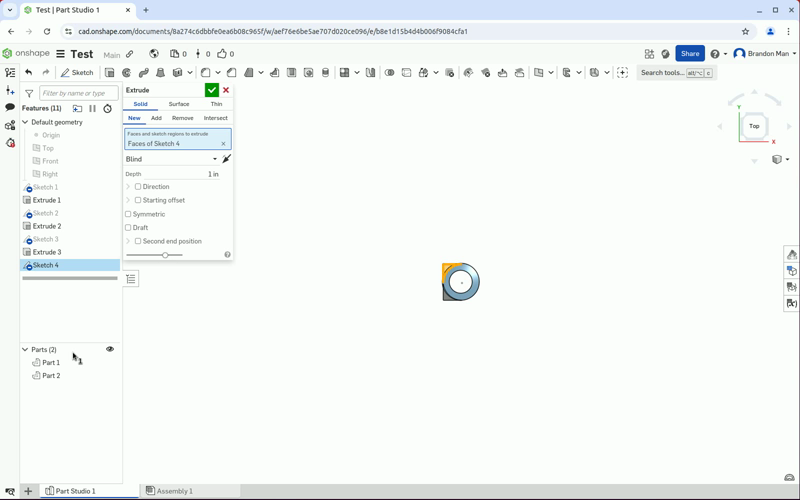
mouse_move(143, 106)
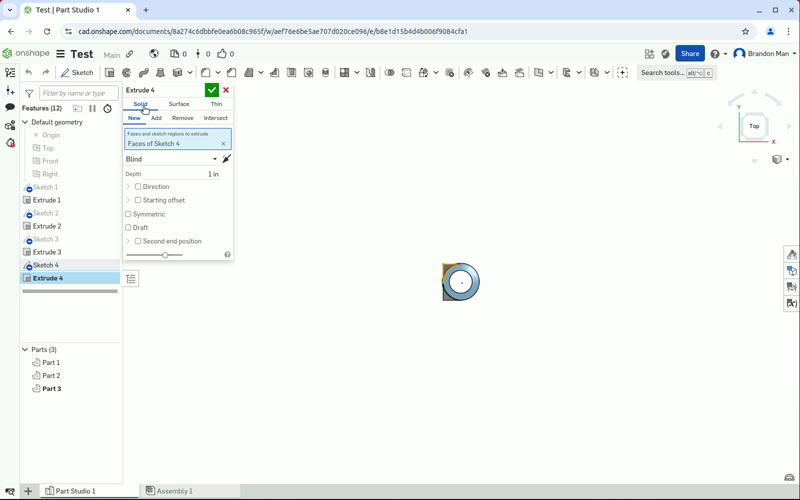
click(143, 106)
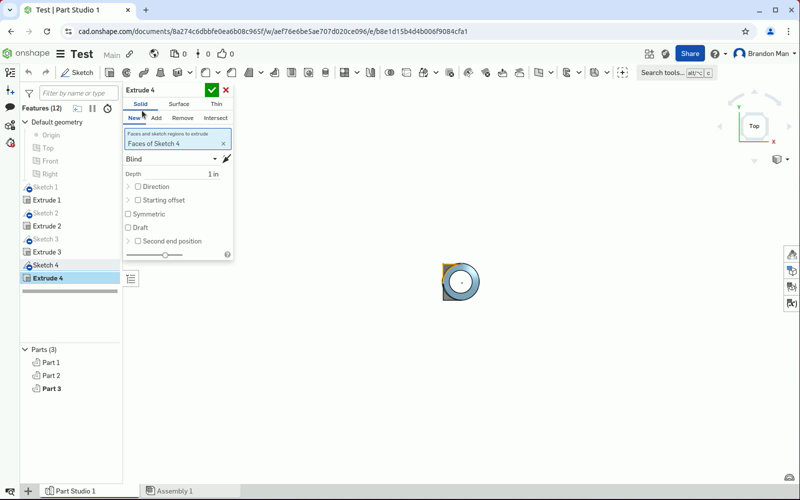
mouse_move(137, 120)
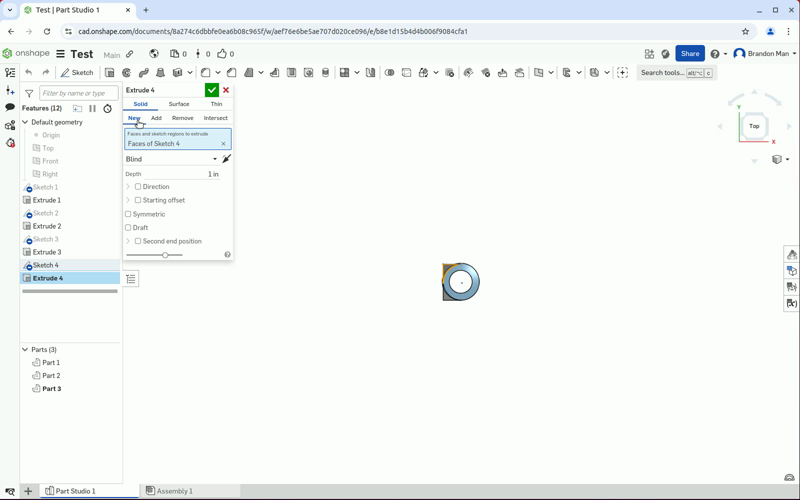
click(137, 120)
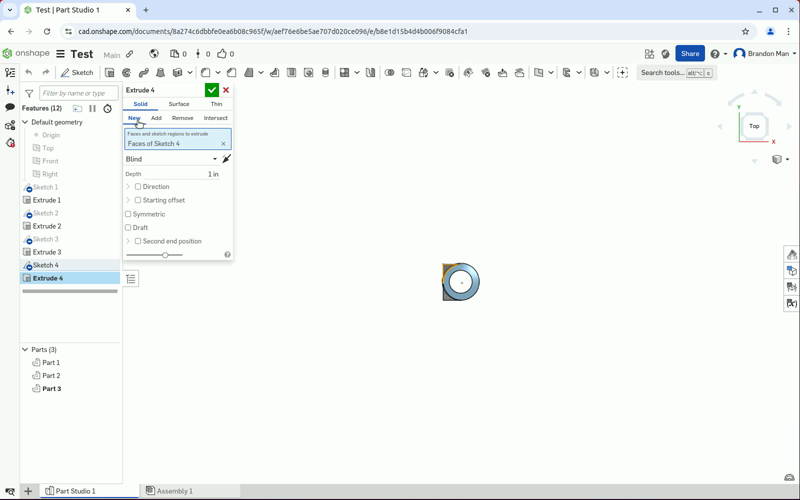
key(tab, 4)
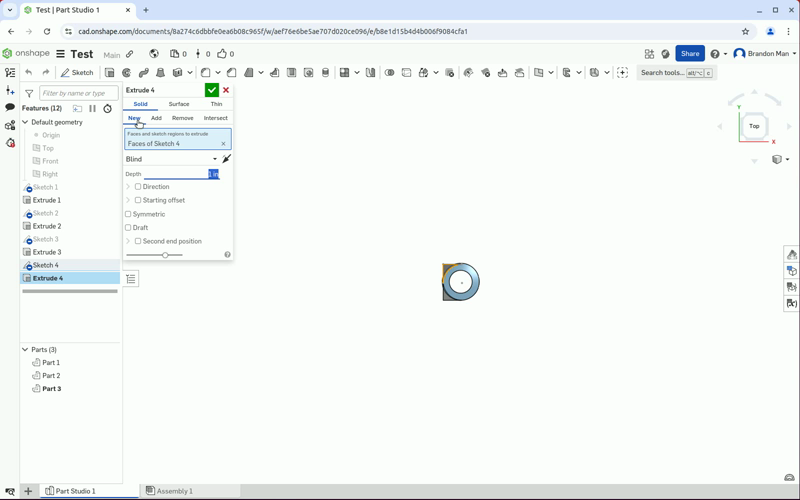
text(-23.108)
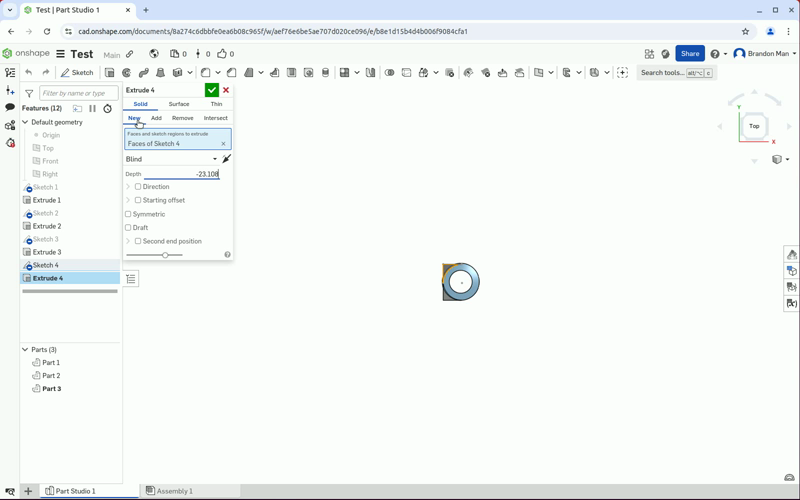
key(enter)
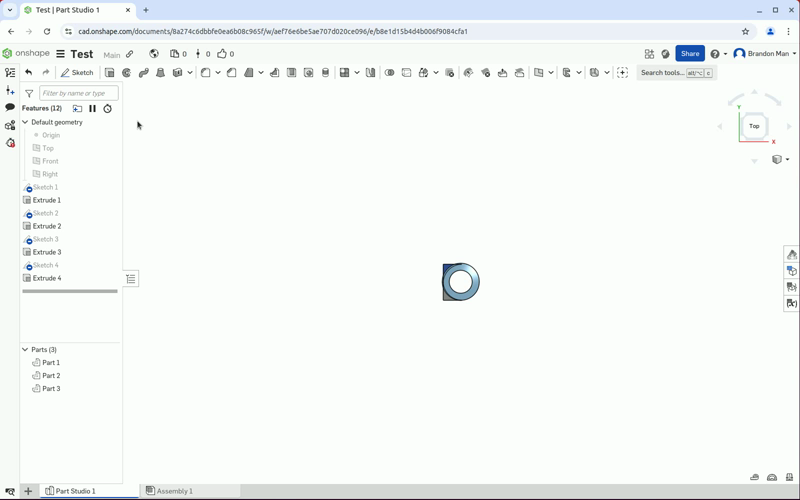
key(shift+h)
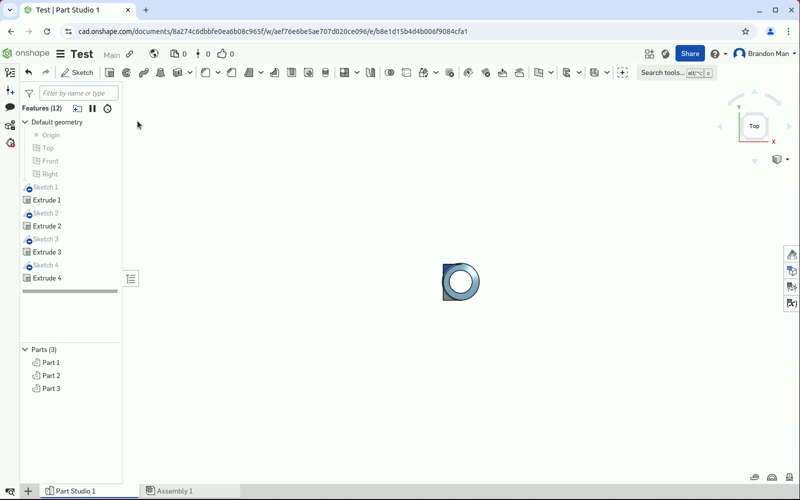
key(shift+h)
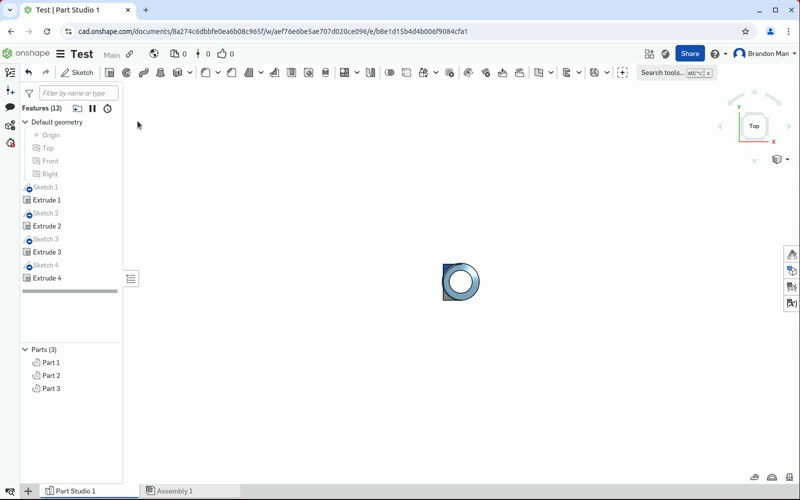
mouse_move(73, 189)
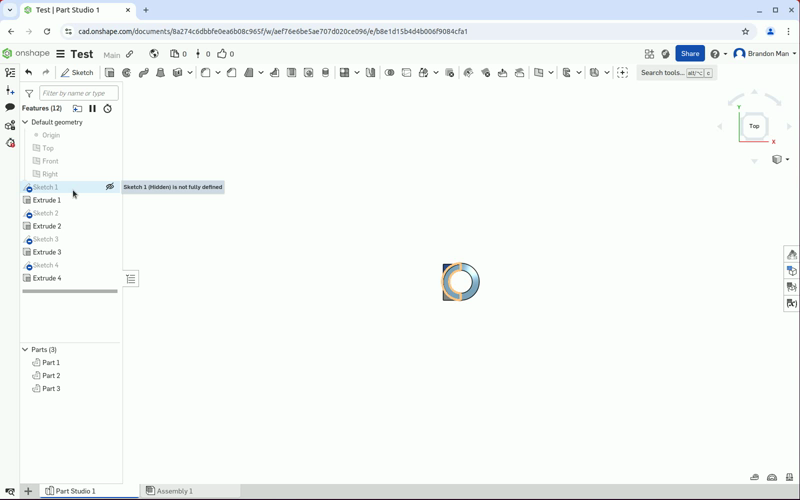
click(73, 189)
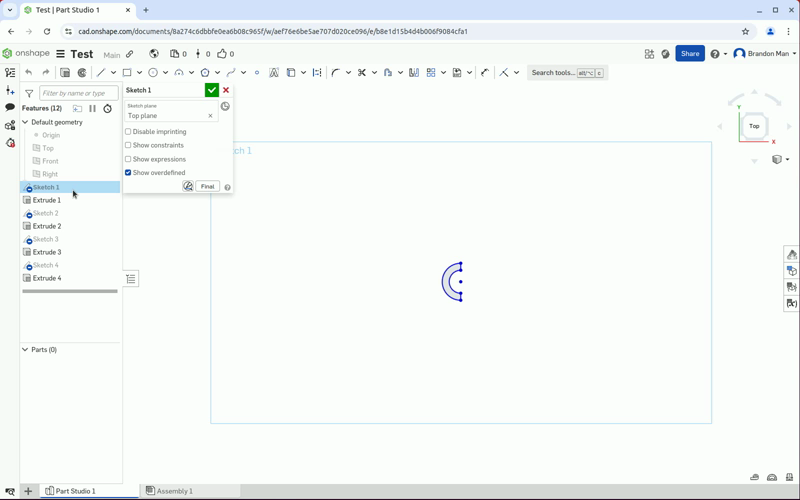
mouse_move(229, 92)
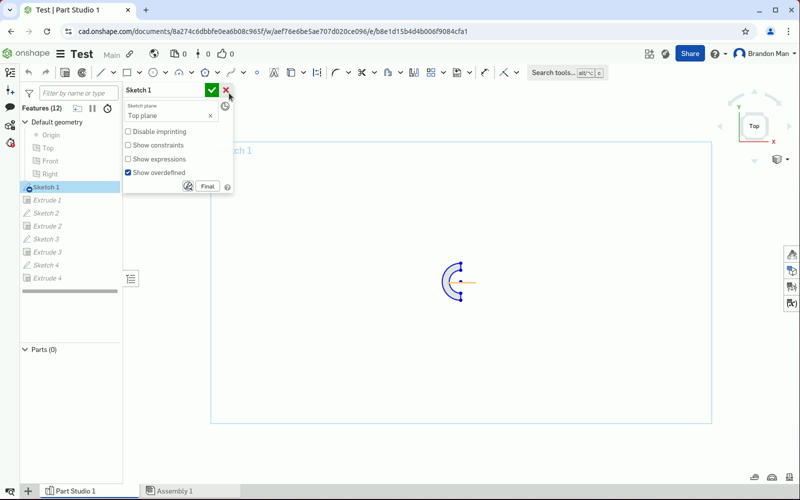
click(229, 92)
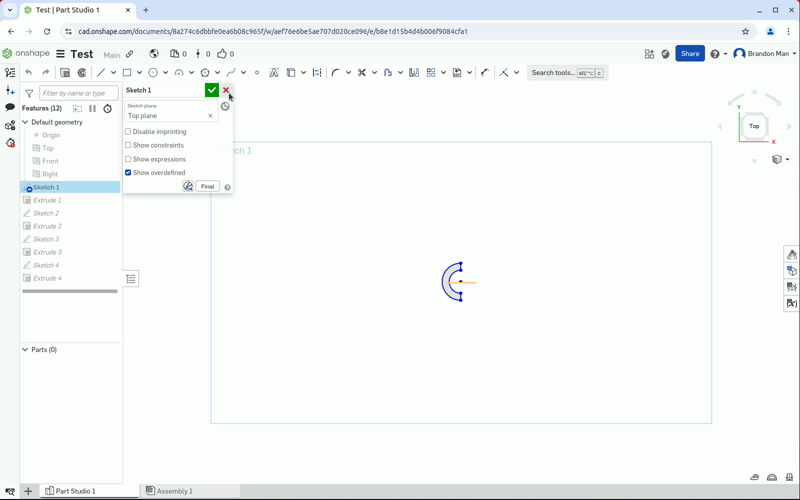
key(shift+s)
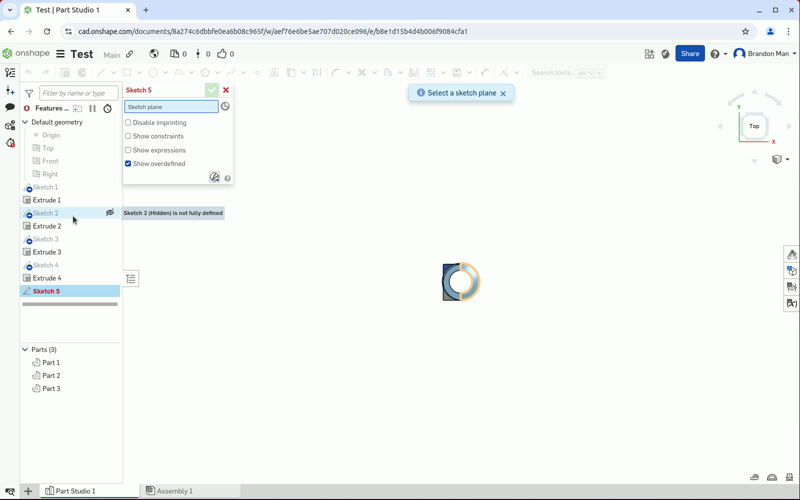
scroll(3)
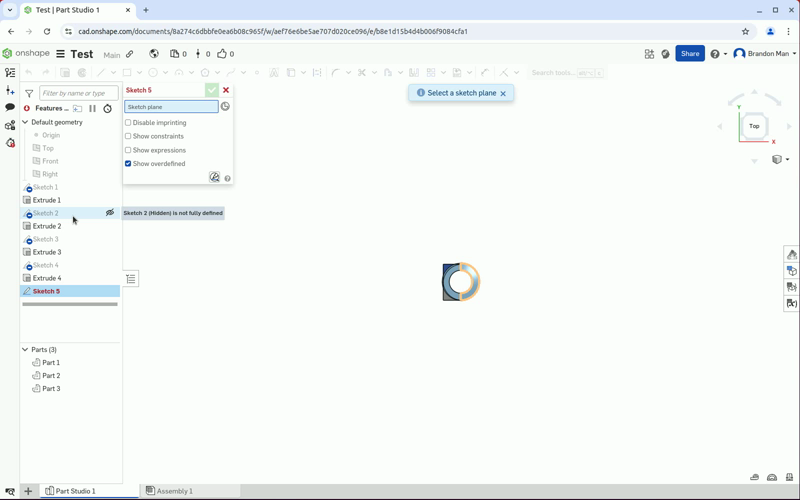
mouse_move(73, 150)
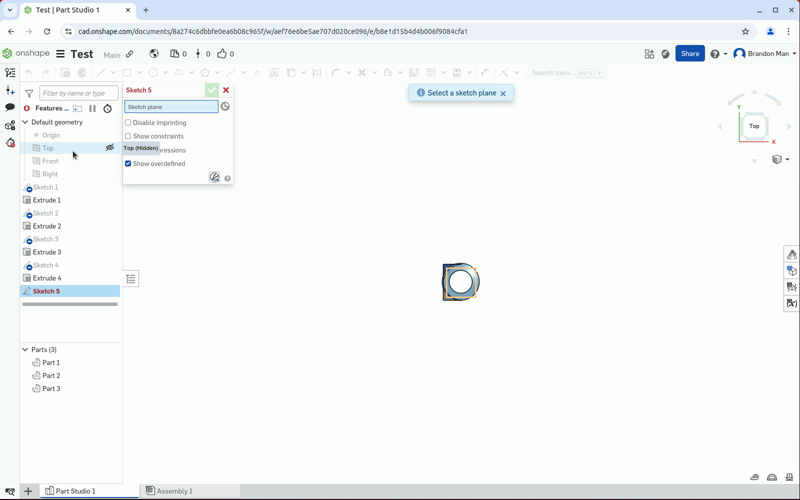
click(73, 150)
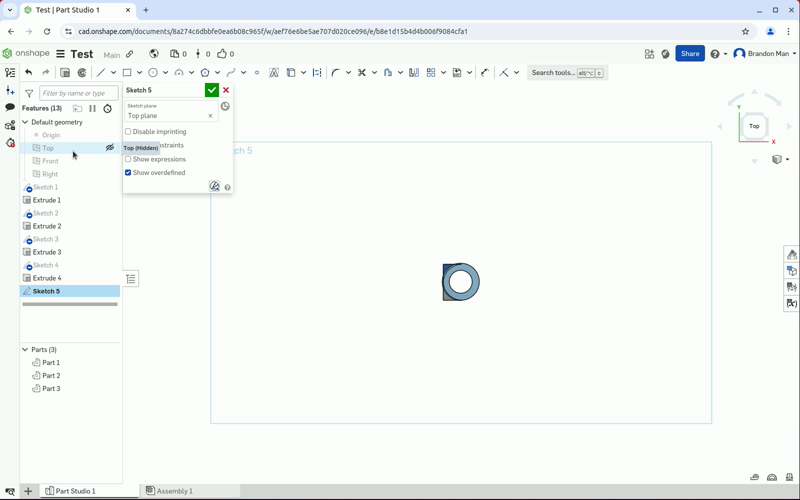
mouse_move(73, 352)
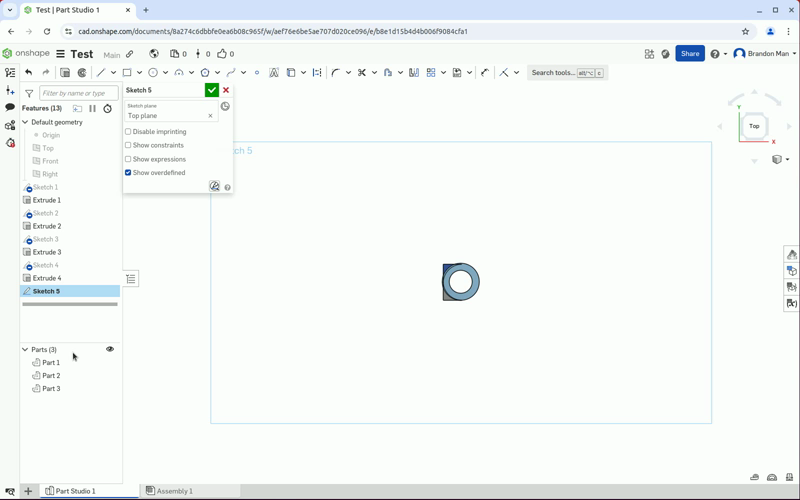
key(y)
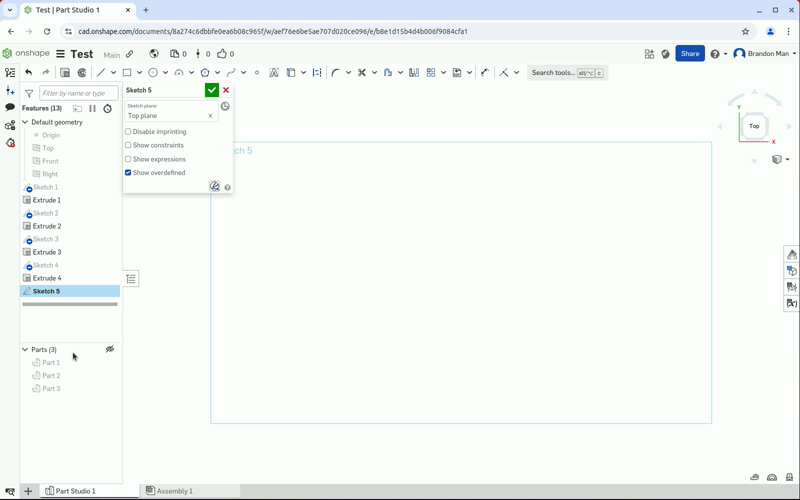
key(l)
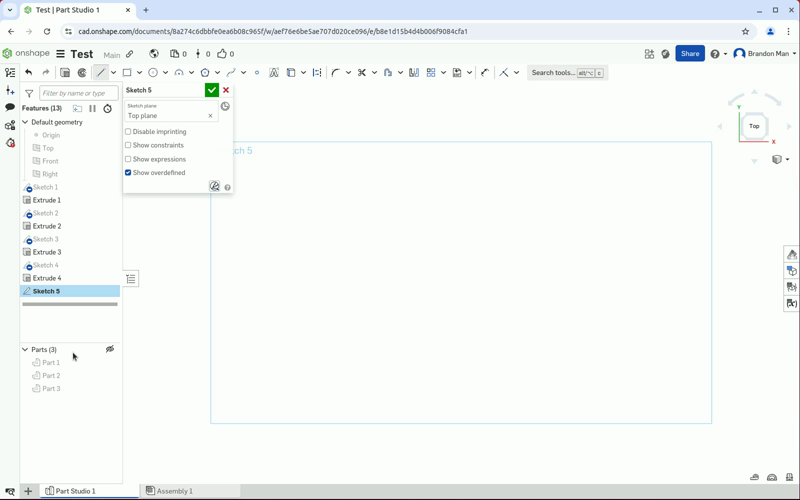
key_down(shift)
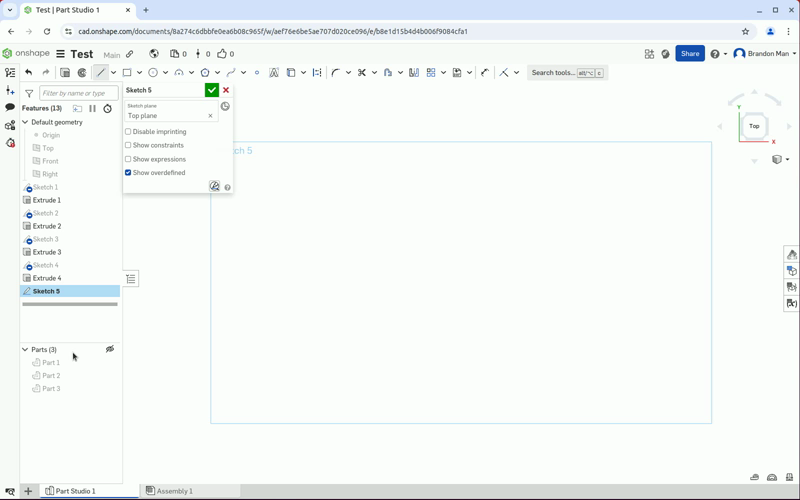
mouse_move(460, 294)
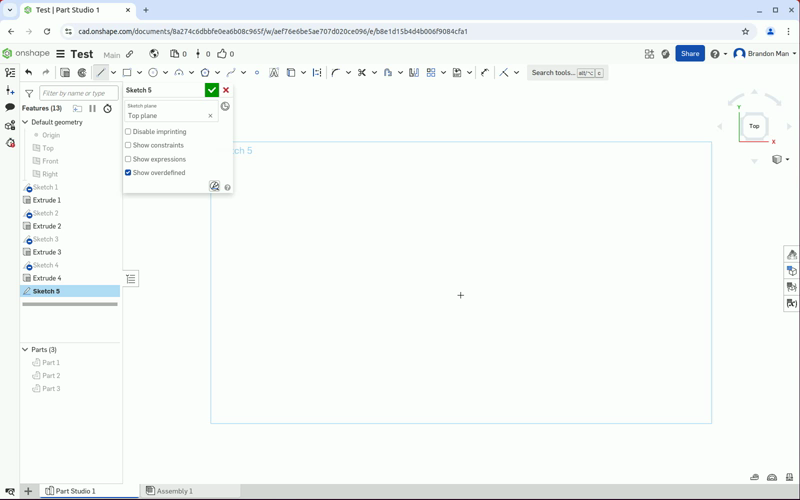
click(460, 294)
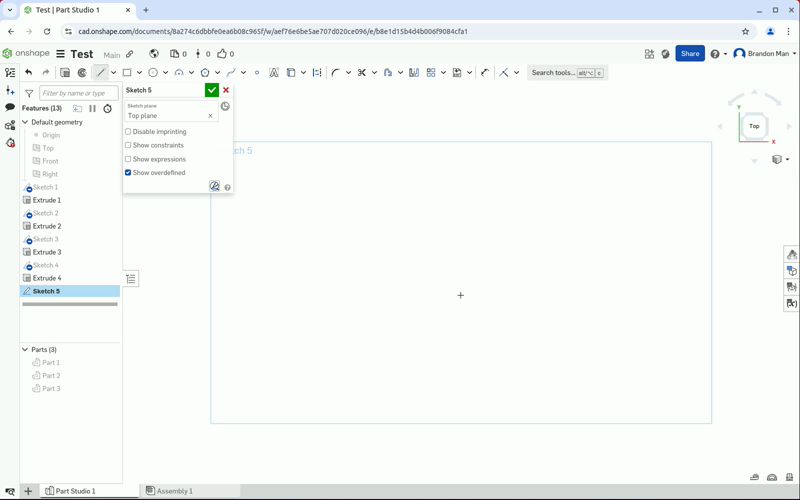
key_up(shift)
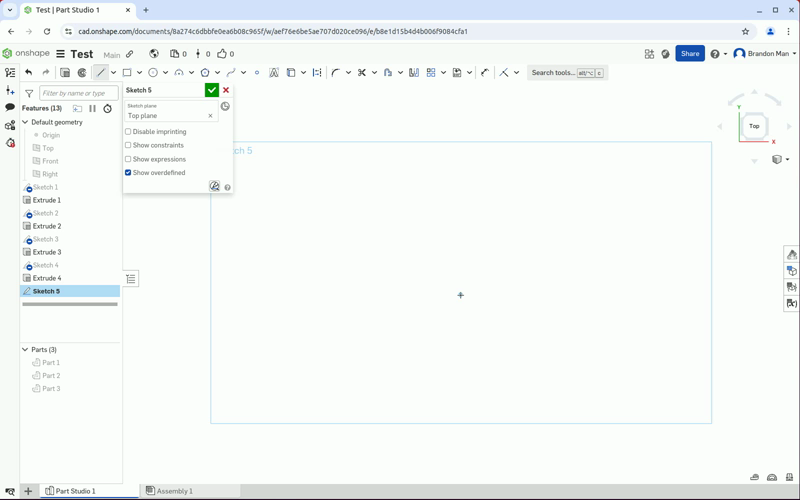
key_down(shift)
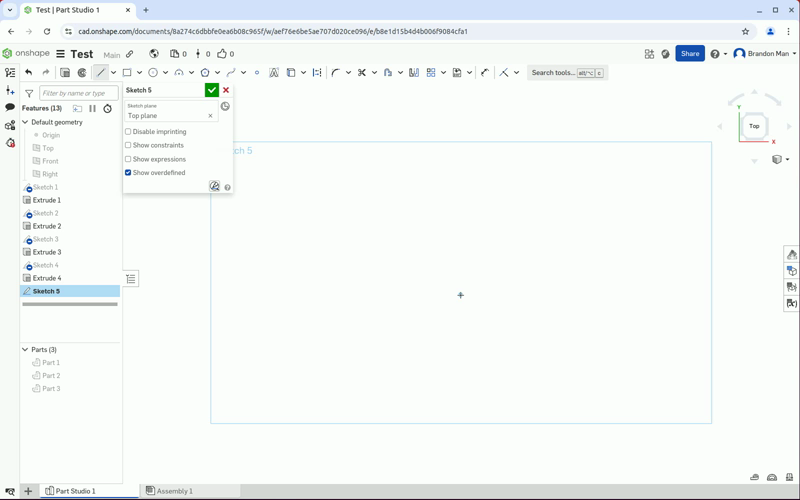
mouse_move(490, 294)
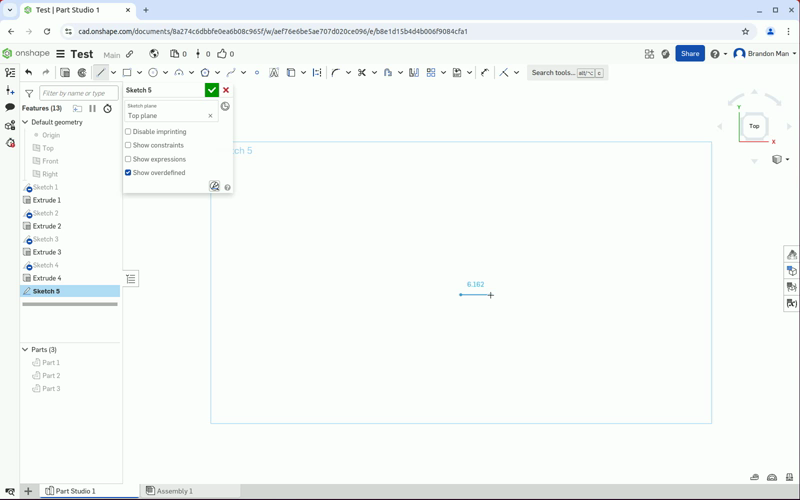
mouse_move(460, 271)
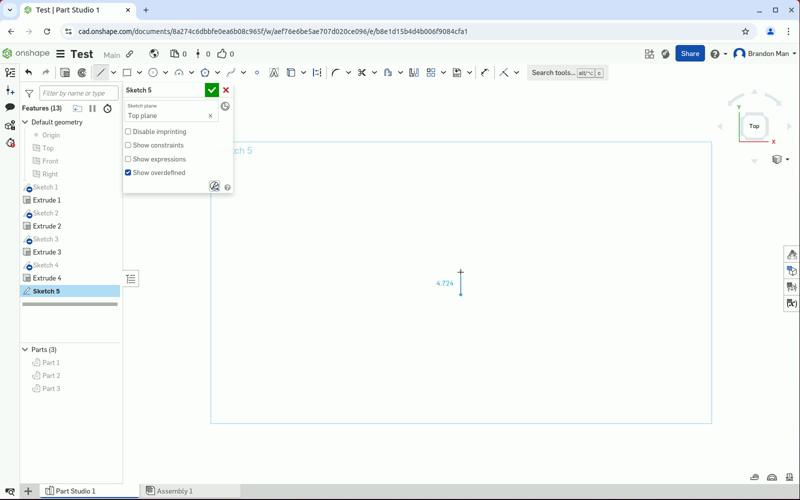
click(460, 271)
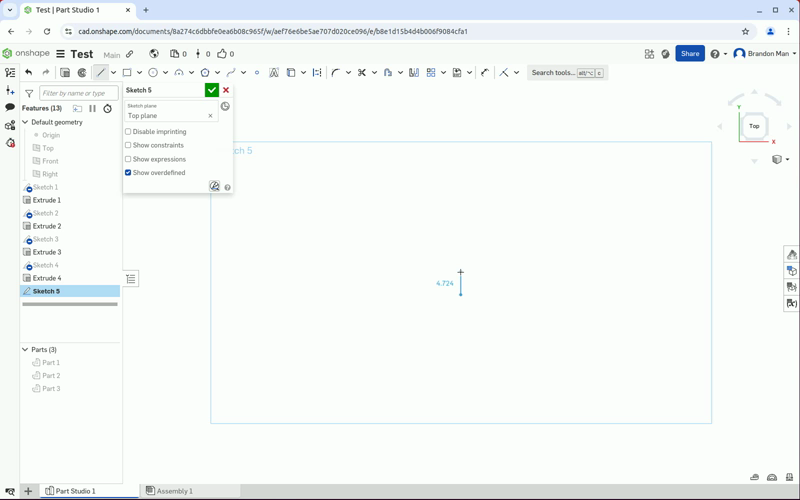
key_up(shift)
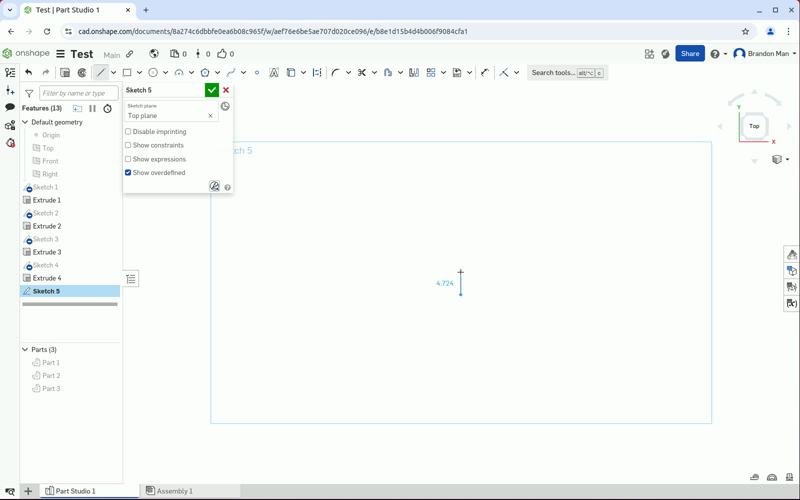
key(esc)
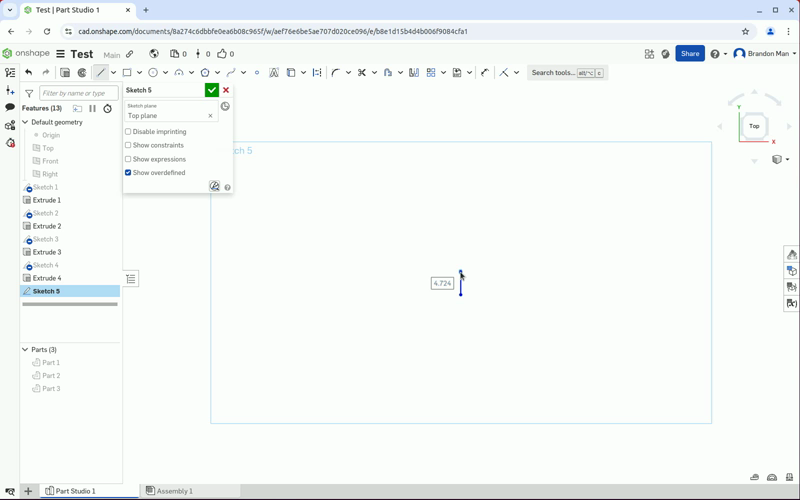
key(a)
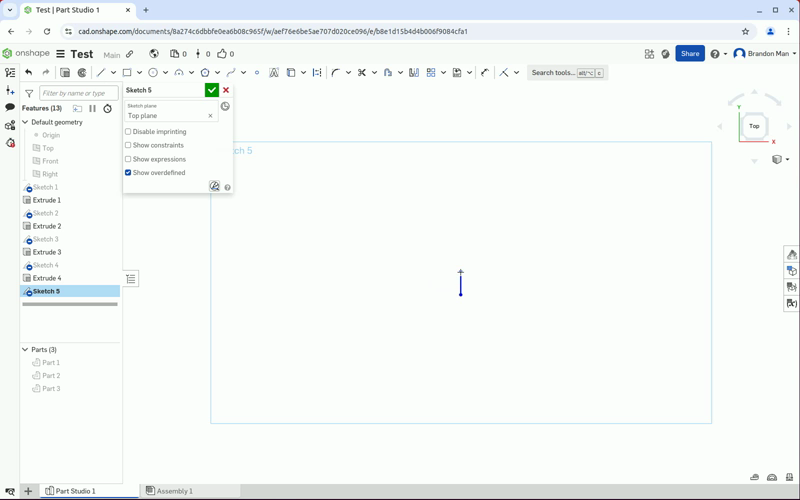
mouse_move(460, 271)
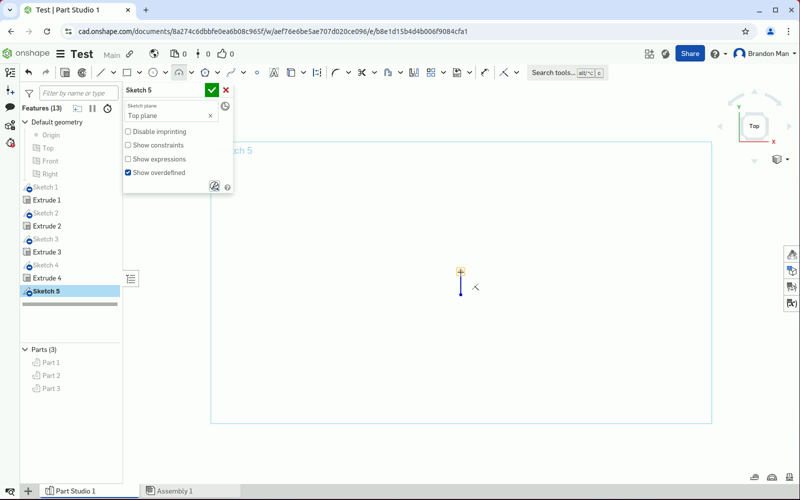
click(460, 271)
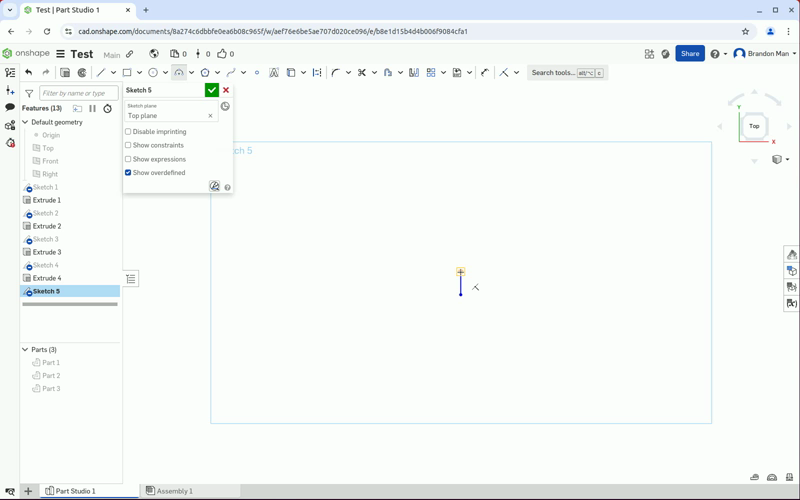
mouse_move(460, 294)
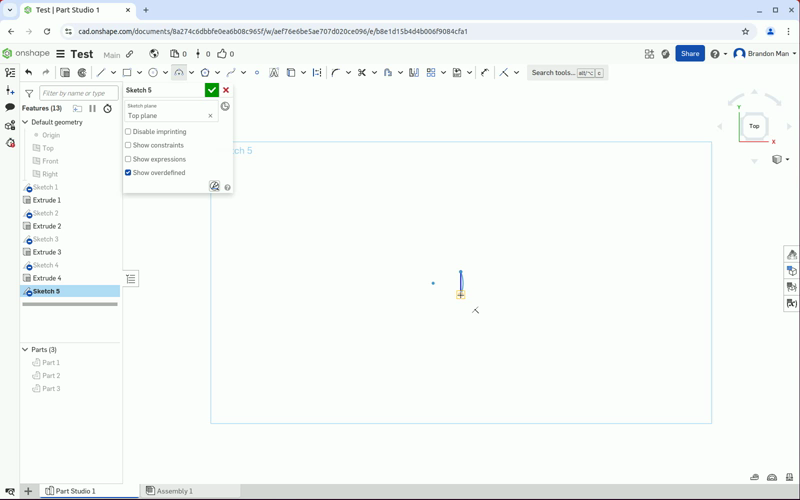
click(460, 294)
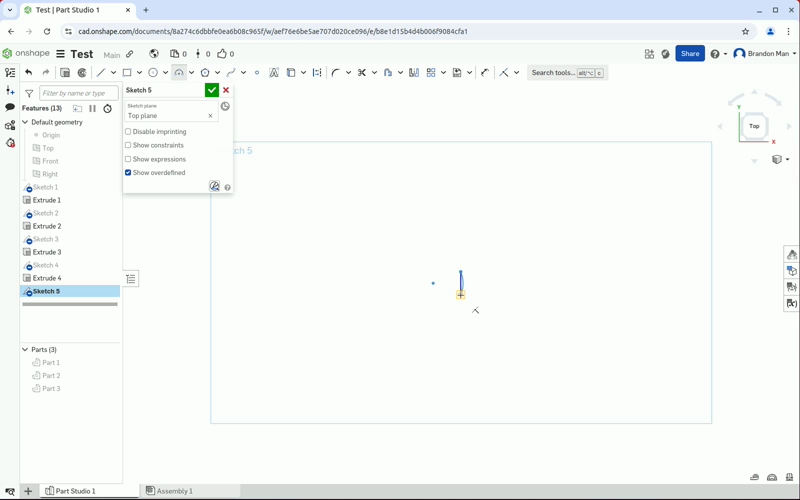
key_down(shift)
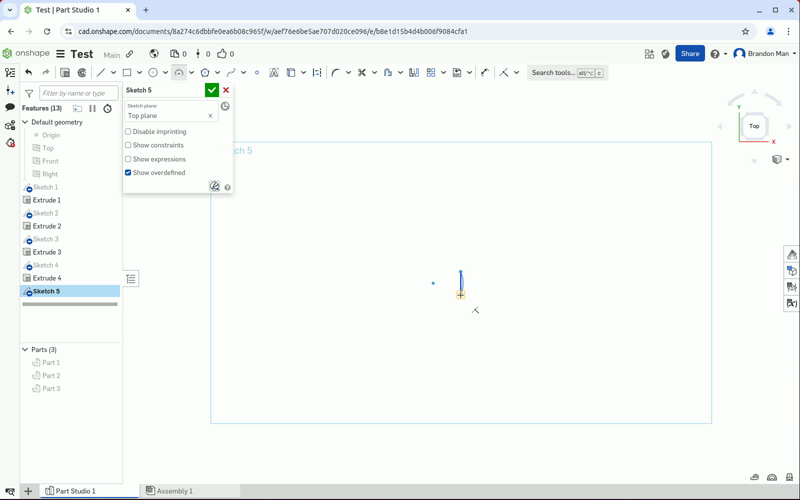
mouse_move(449, 282)
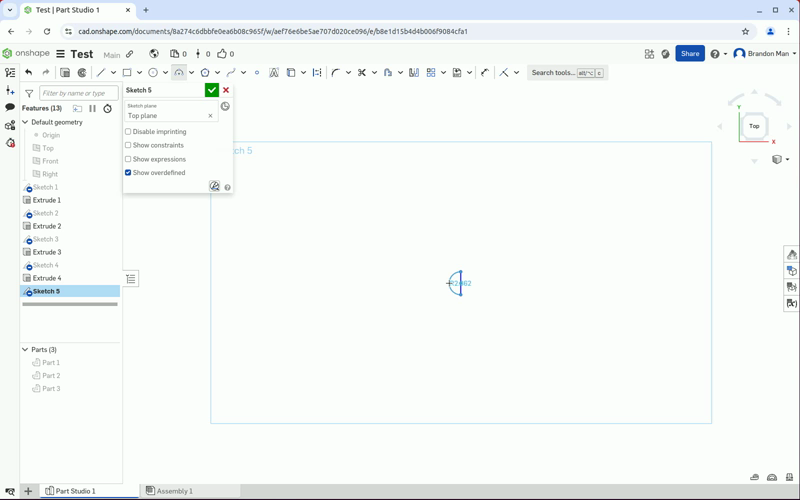
click(449, 282)
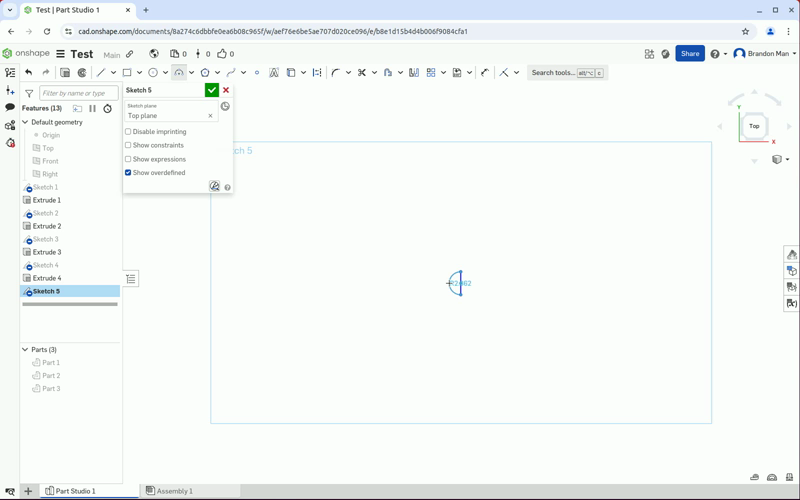
key_up(shift)
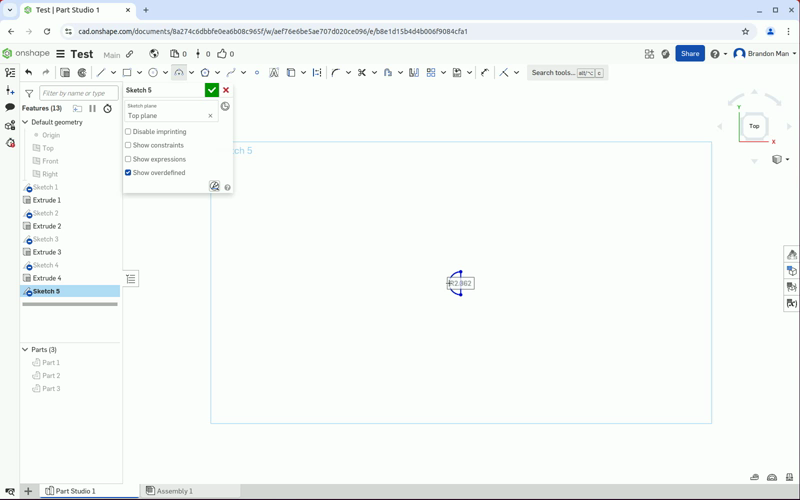
key(esc)
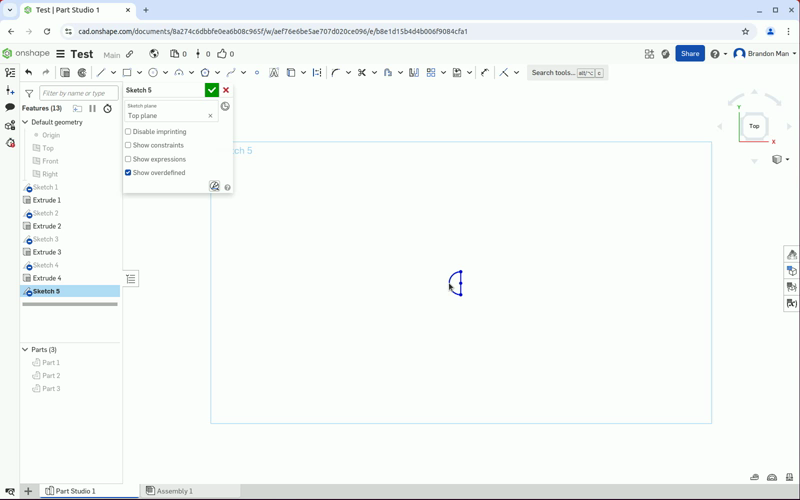
mouse_move(456, 283)
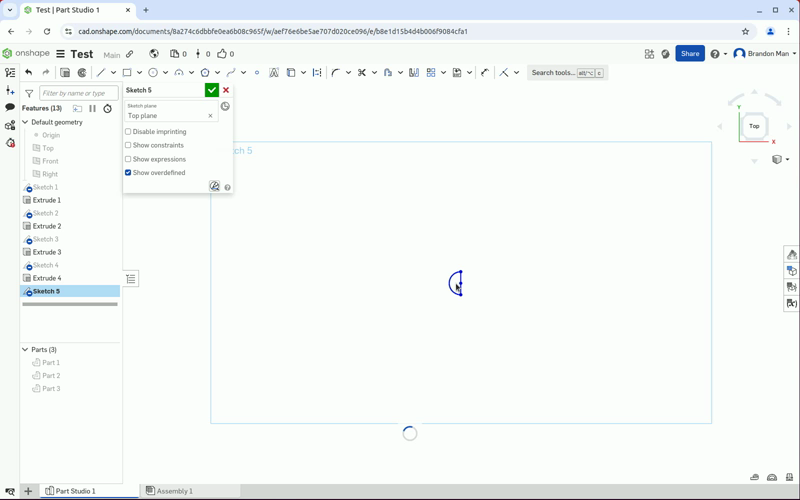
scroll(6)
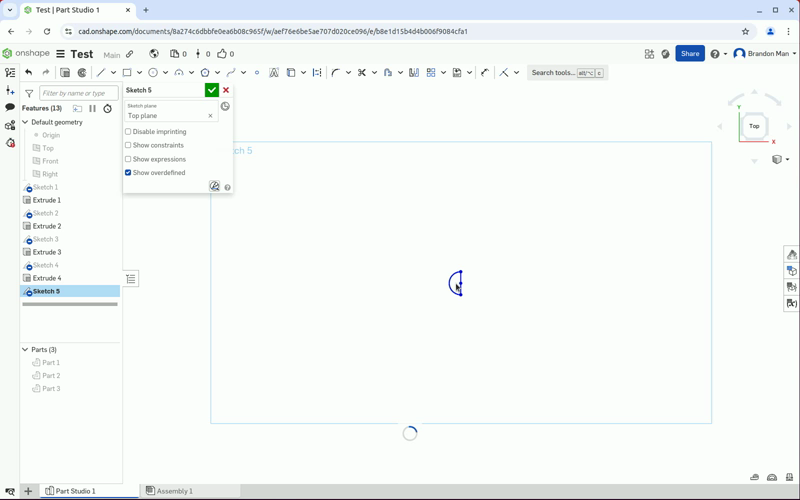
scroll(6)
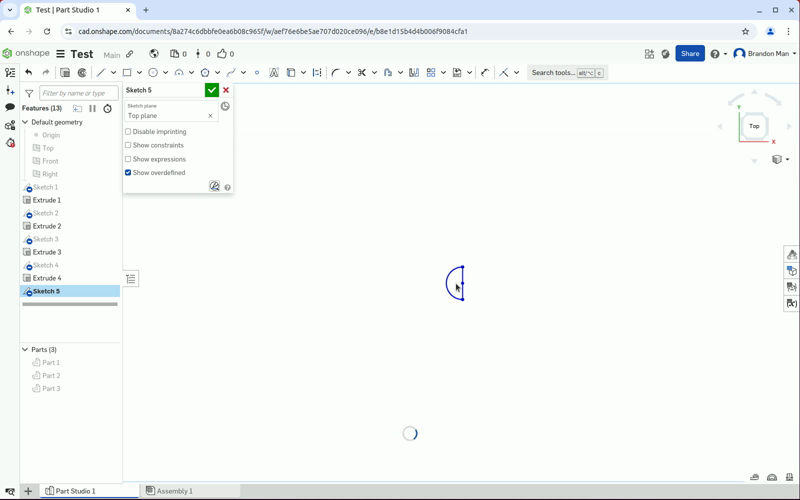
scroll(6)
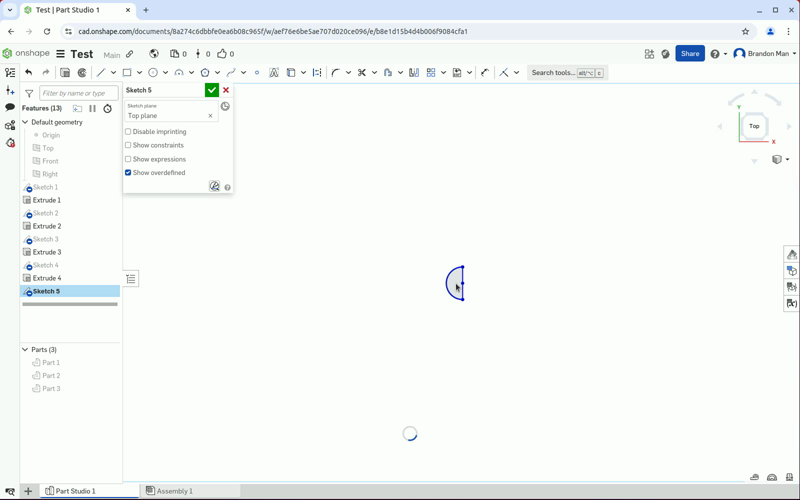
scroll(6)
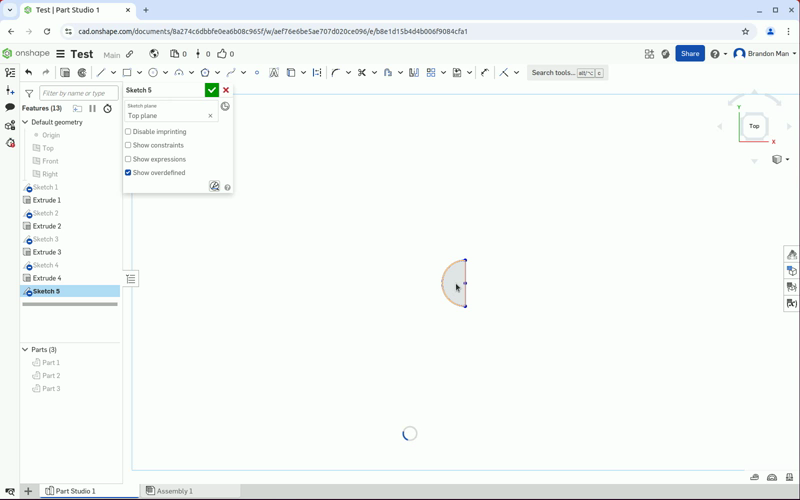
scroll(6)
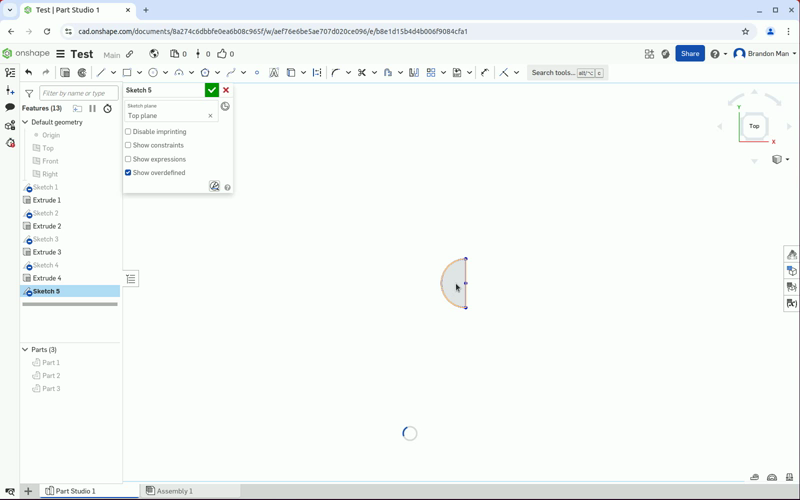
scroll(6)
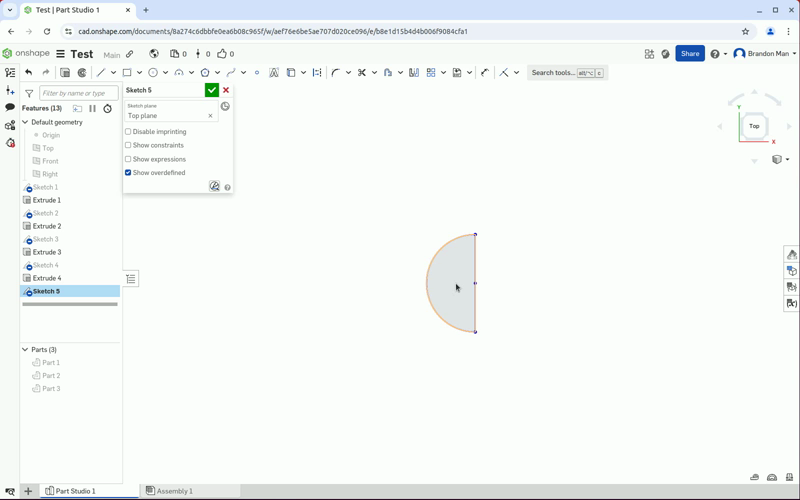
scroll(6)
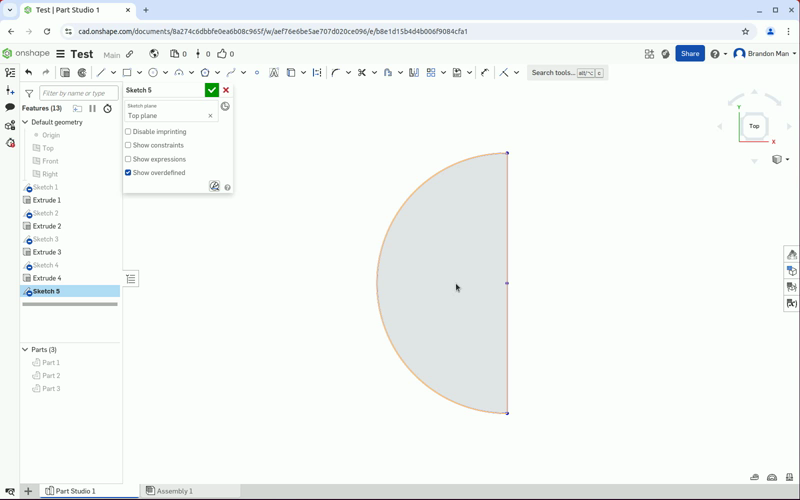
click(456, 283)
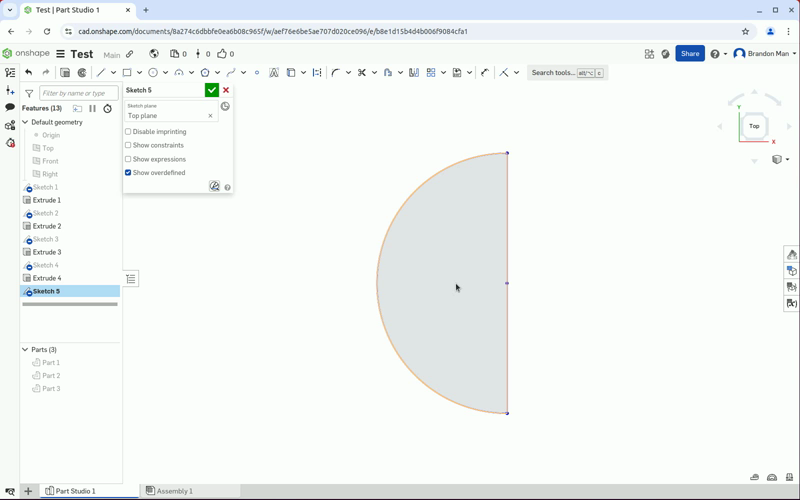
scroll(-6)
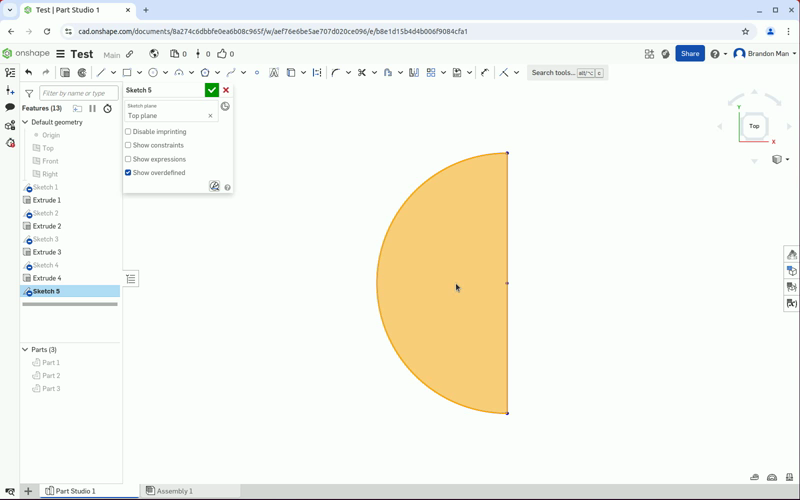
scroll(-6)
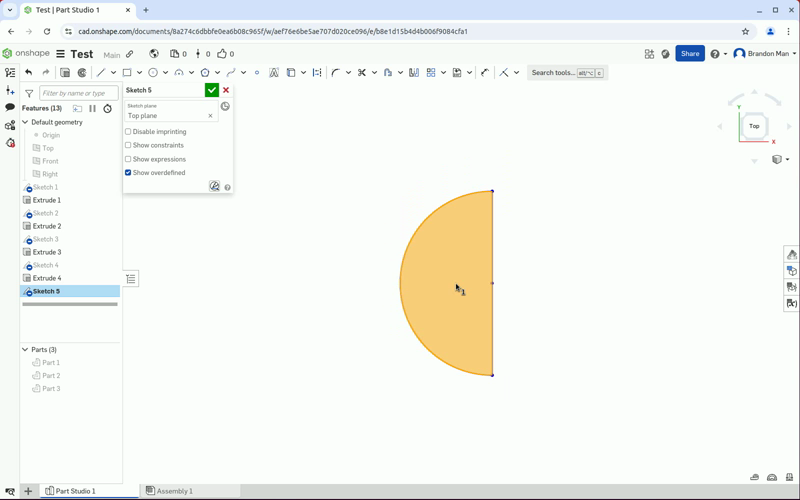
scroll(-6)
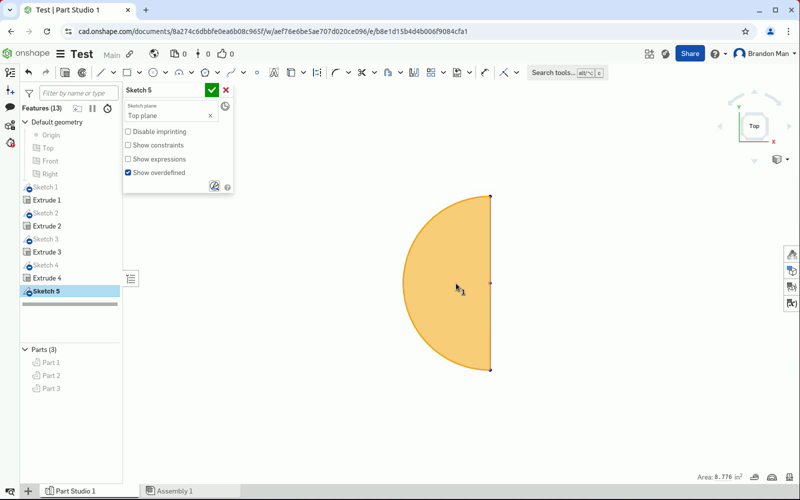
scroll(-6)
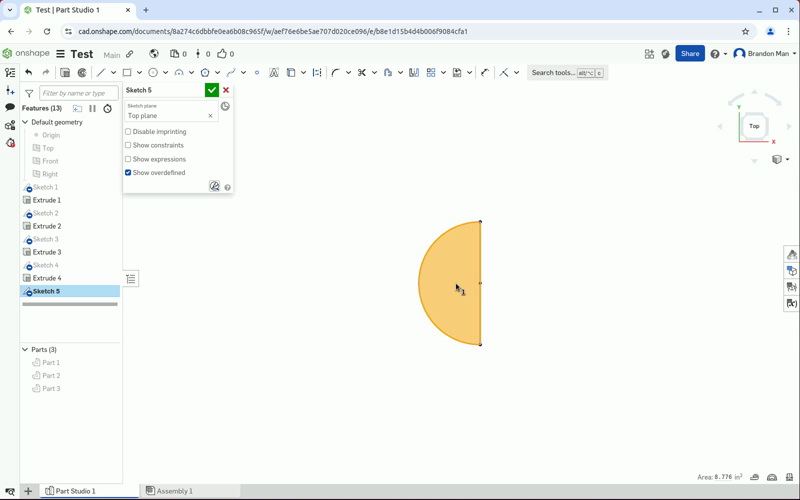
scroll(-6)
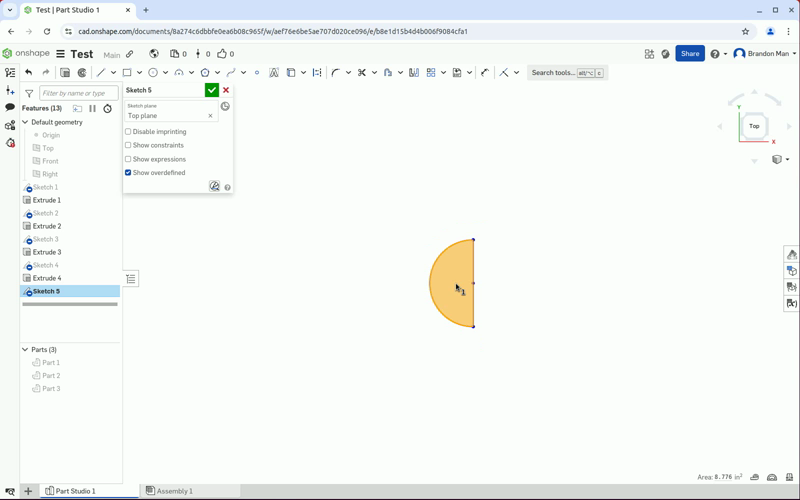
scroll(-6)
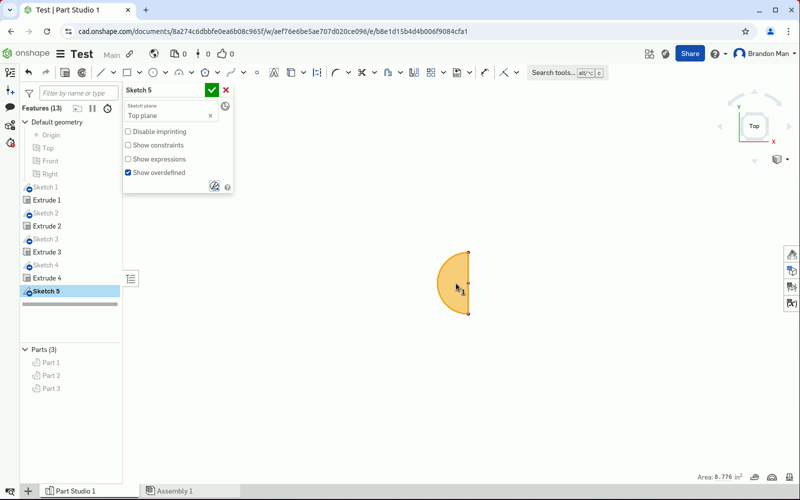
scroll(-6)
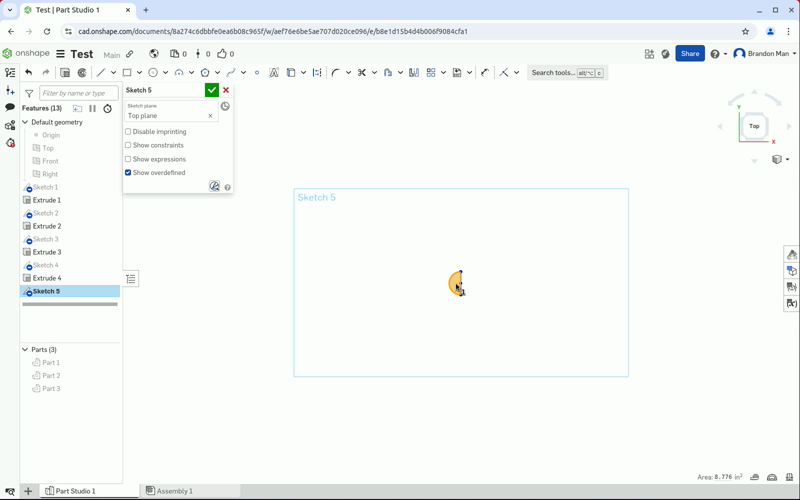
mouse_move(73, 352)
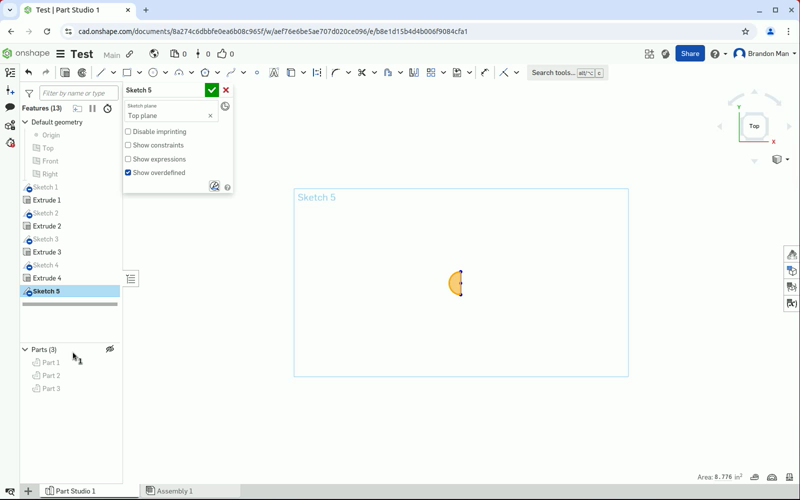
key(shift+y)
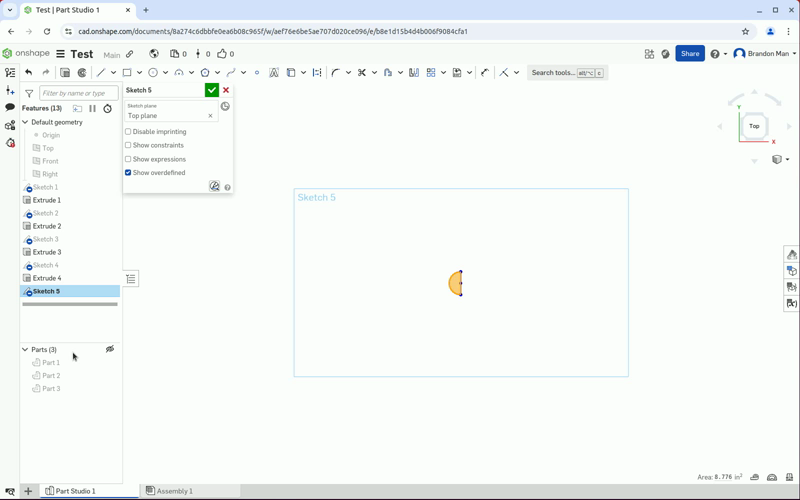
key(shift+e)
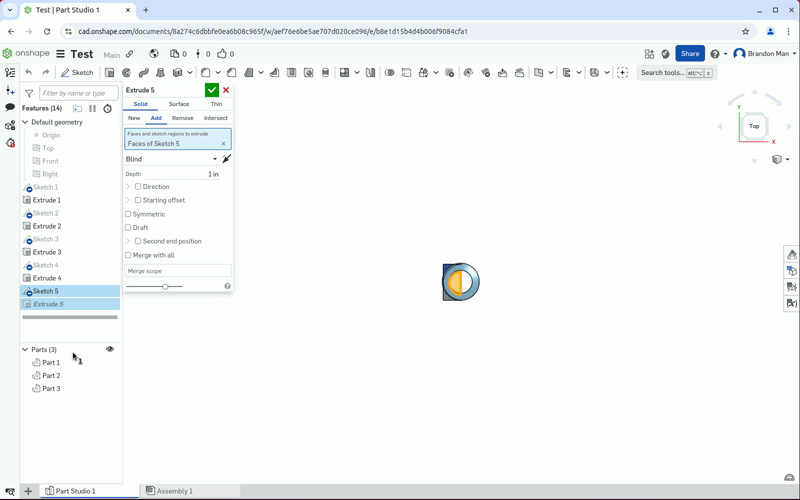
mouse_move(143, 106)
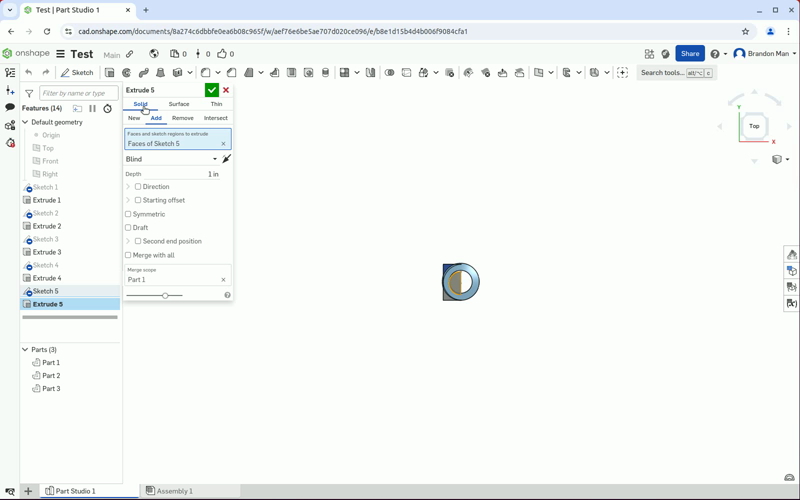
click(143, 106)
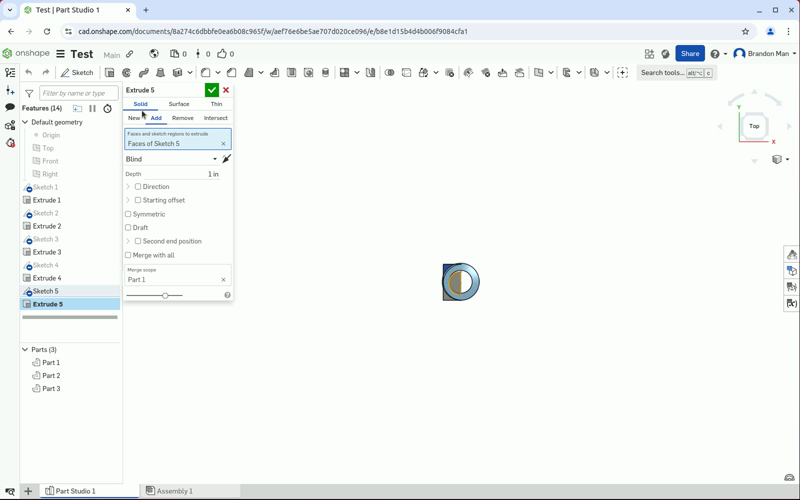
mouse_move(137, 120)
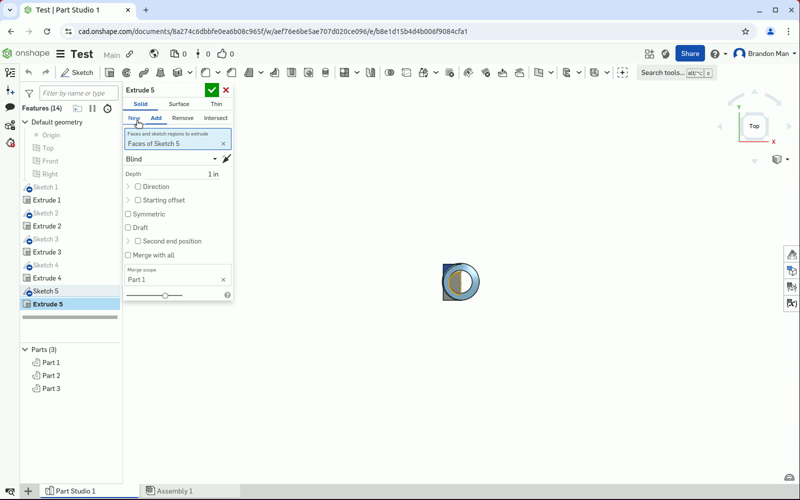
click(137, 120)
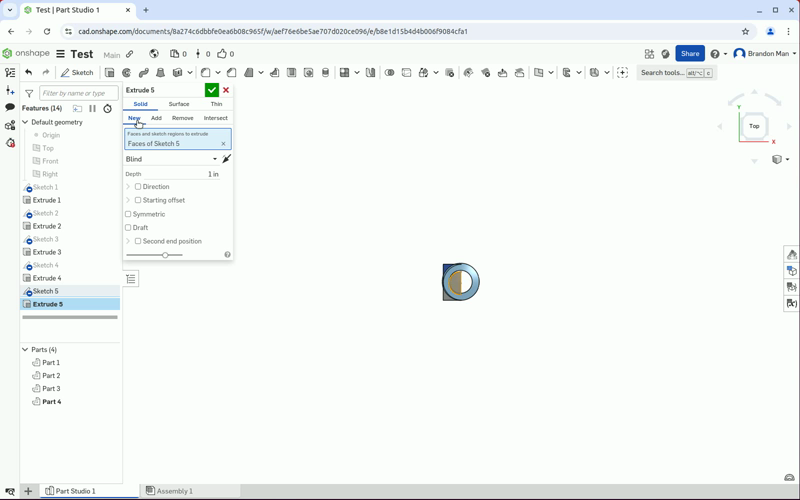
key(tab, 4)
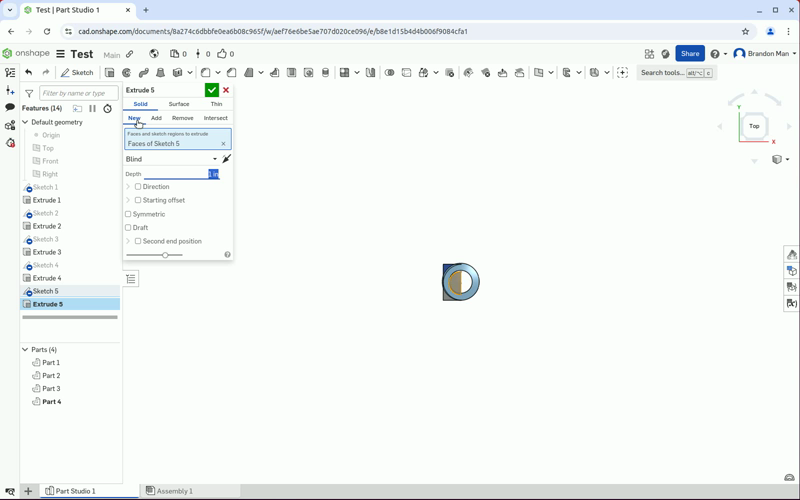
text(-23.108)
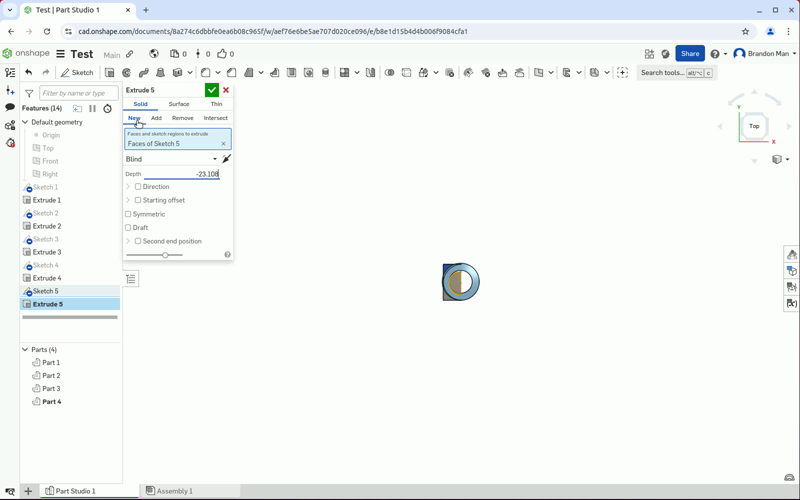
key(enter)
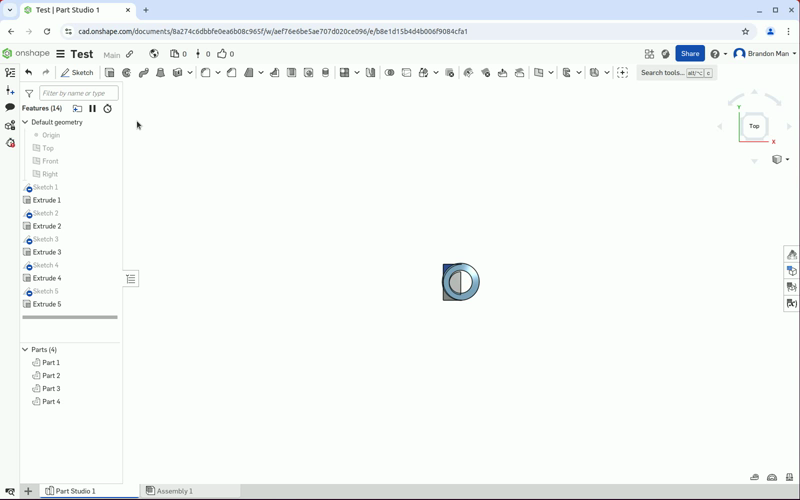
key(shift+h)
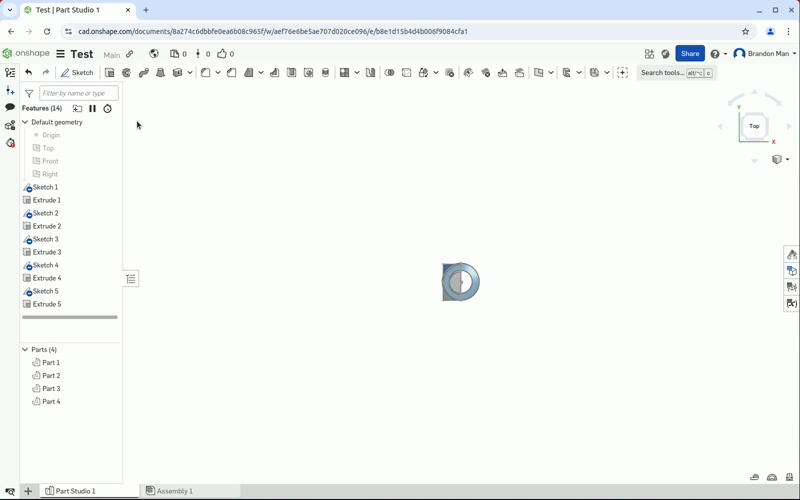
key(shift+h)
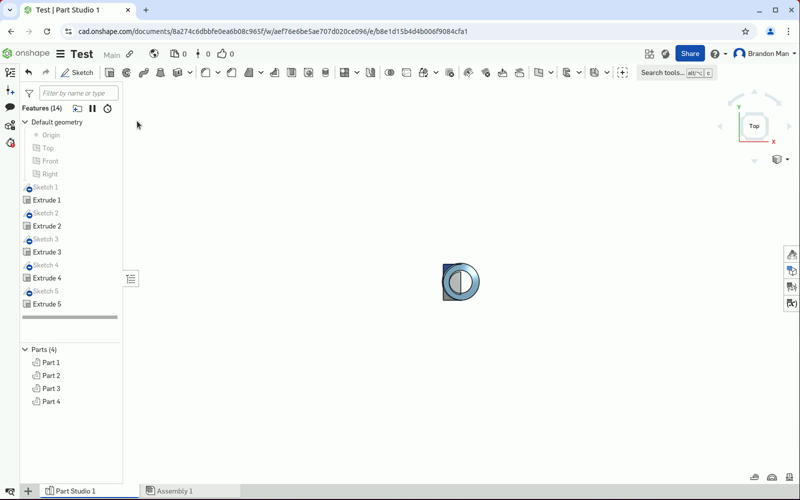
mouse_move(73, 189)
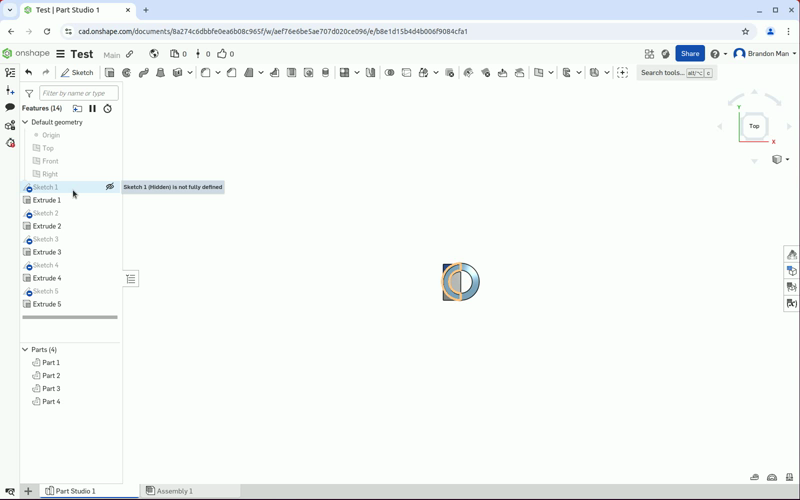
click(73, 189)
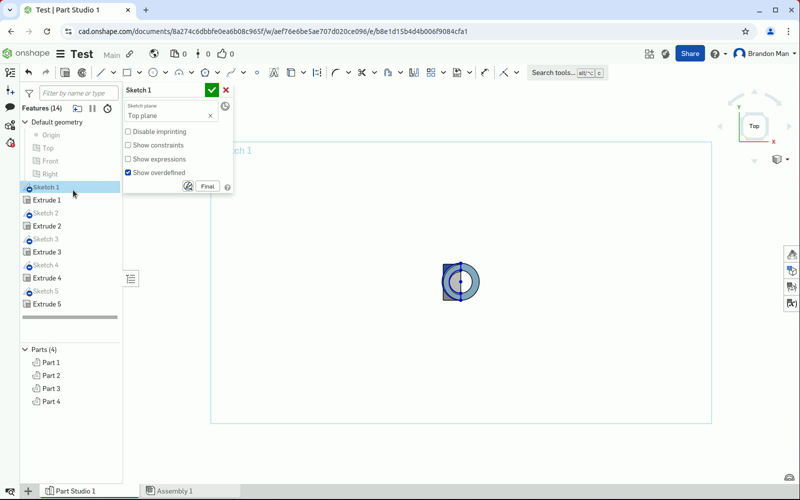
mouse_move(229, 92)
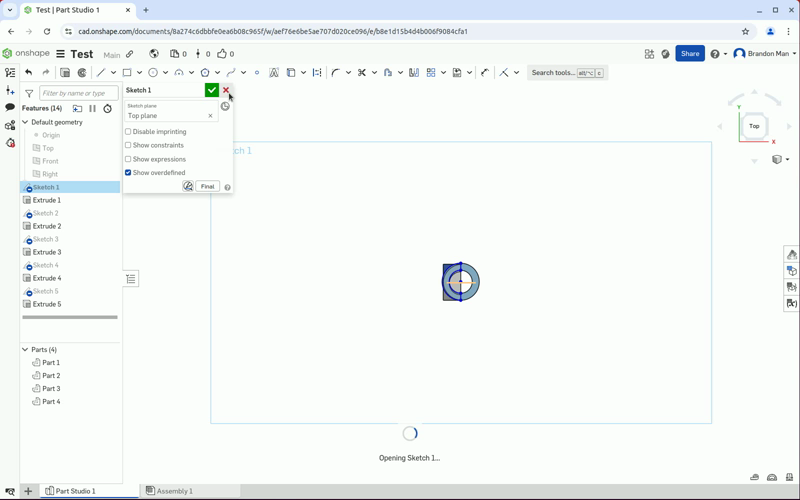
click(229, 92)
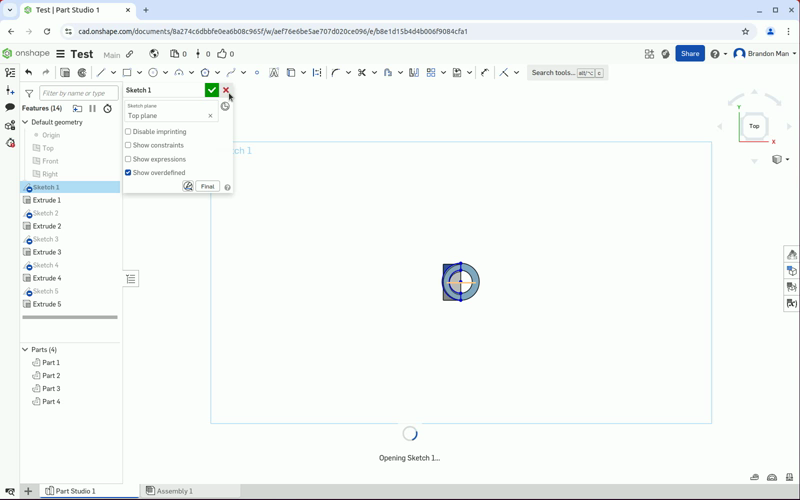
key(shift+s)
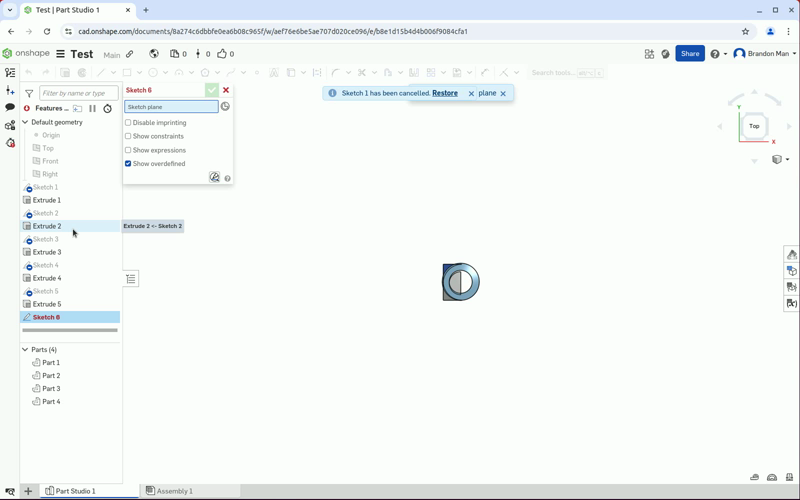
scroll(3)
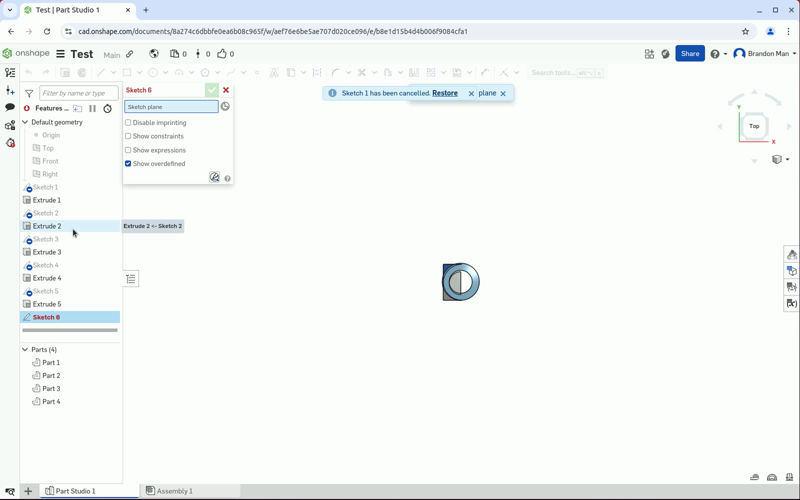
mouse_move(73, 150)
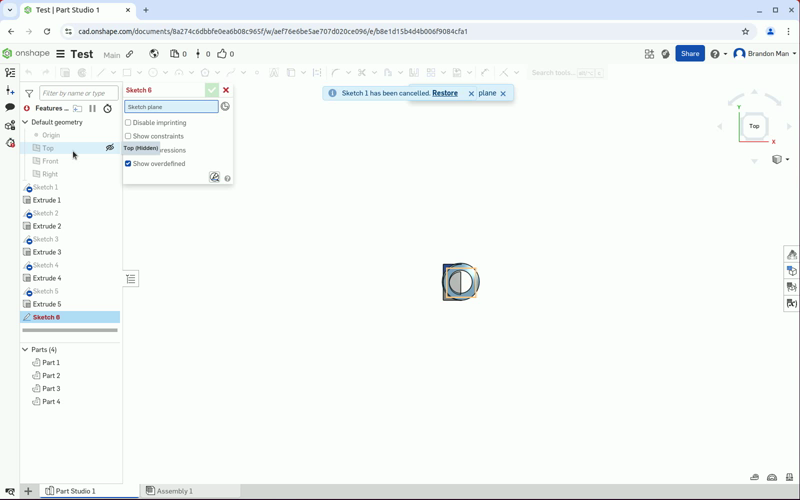
click(73, 150)
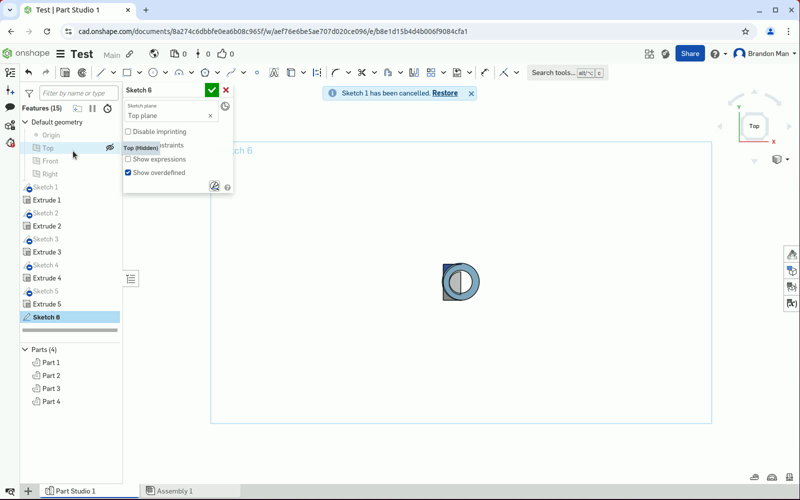
mouse_move(73, 352)
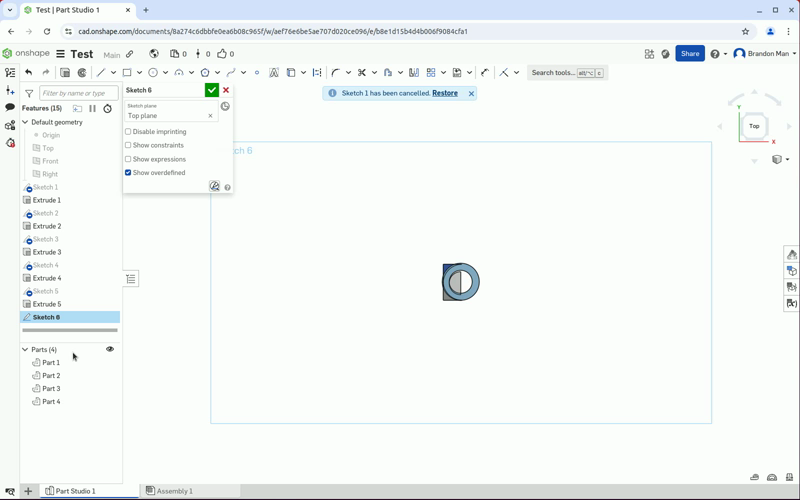
key(y)
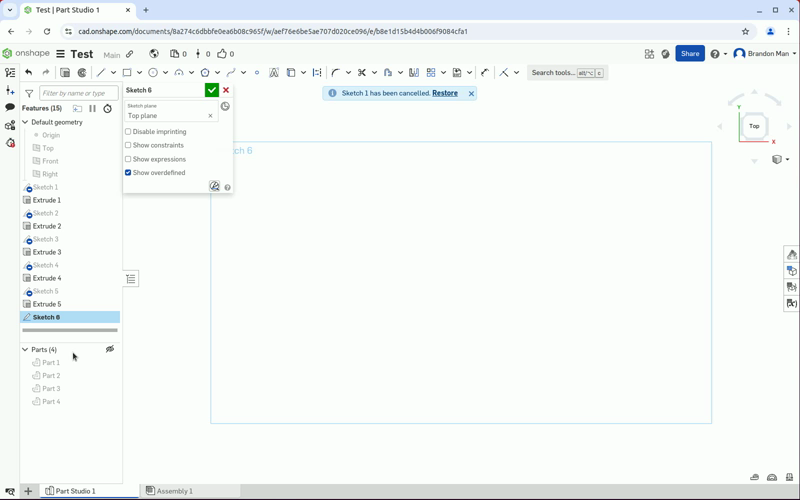
key(a)
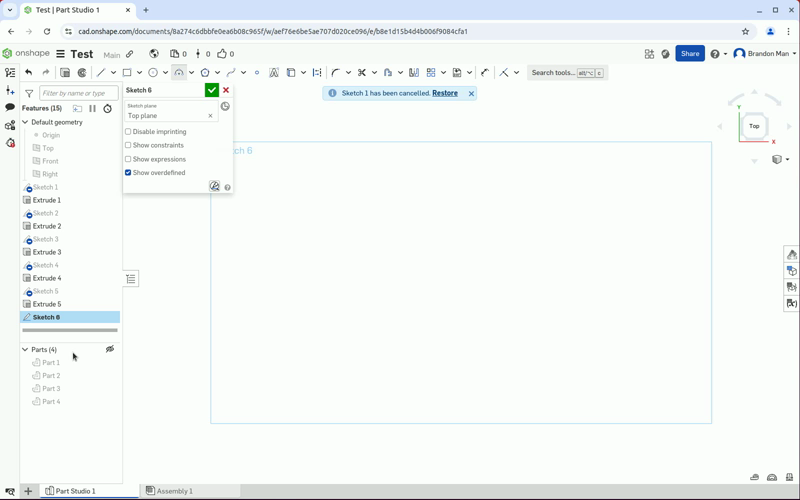
key_down(shift)
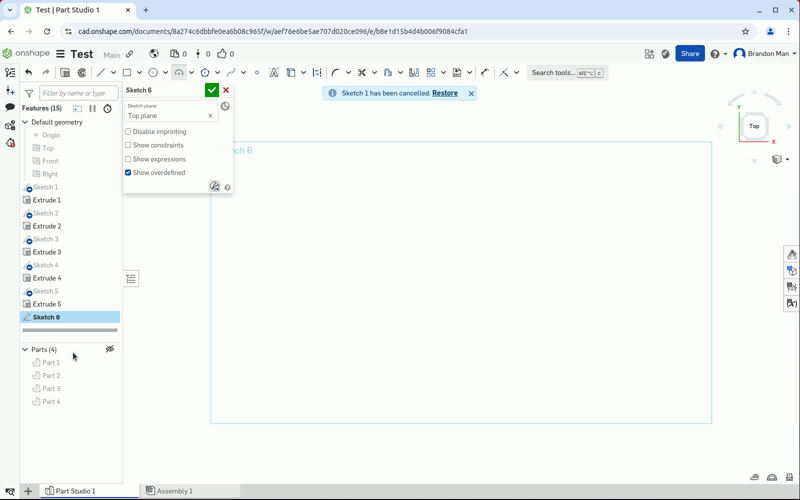
mouse_move(460, 294)
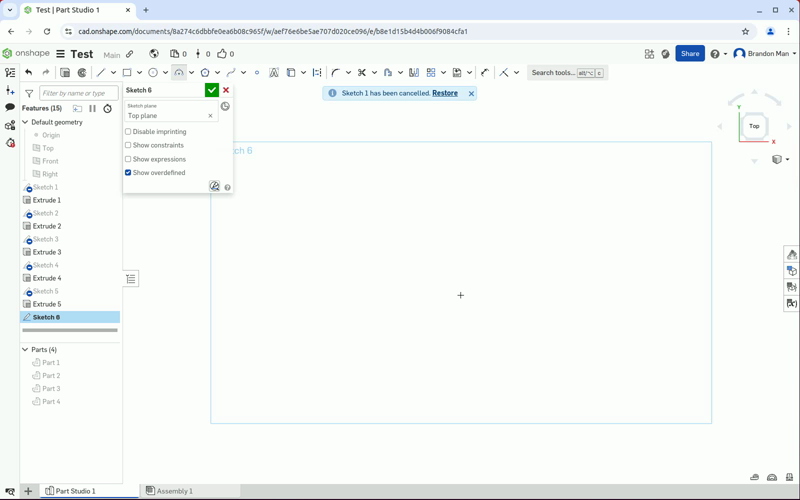
click(460, 294)
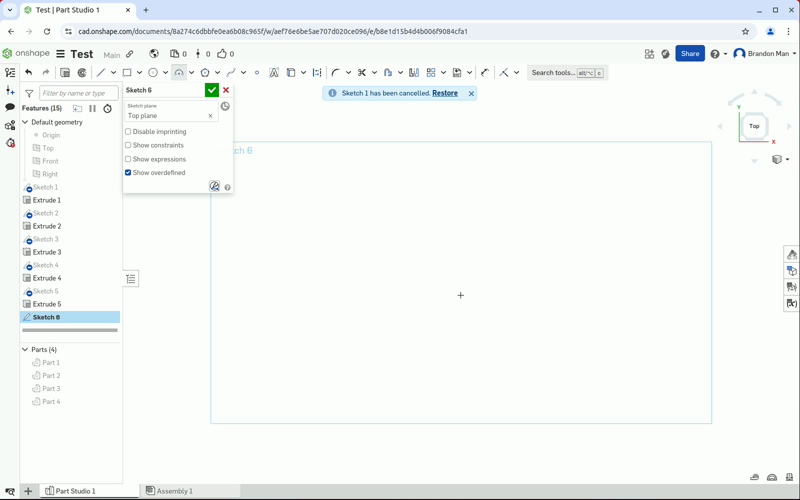
key_up(shift)
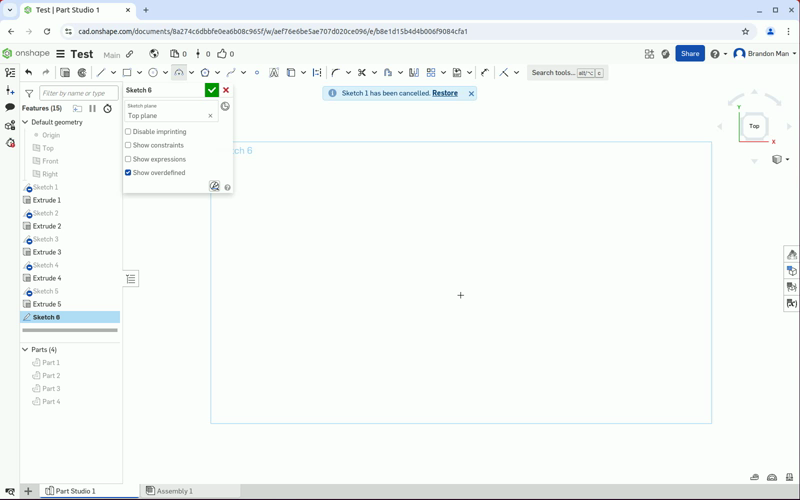
key_down(shift)
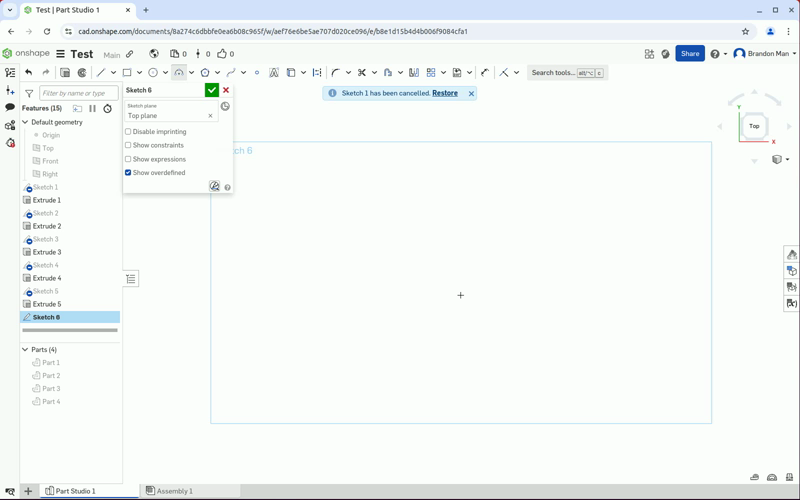
mouse_move(460, 271)
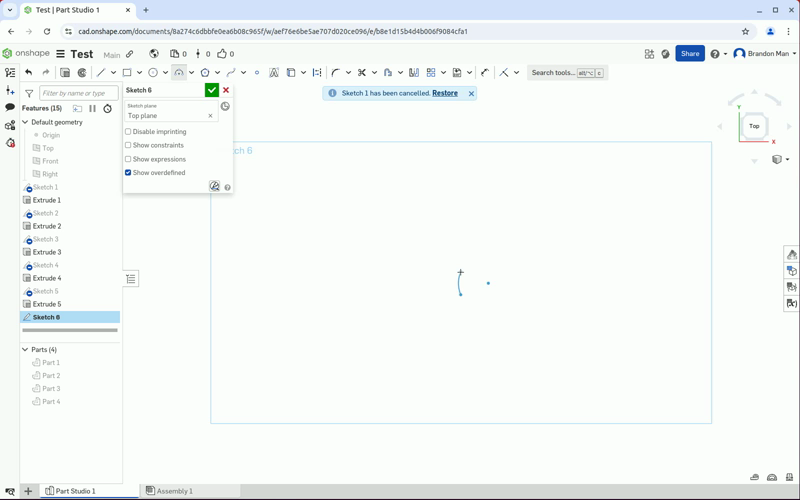
click(460, 271)
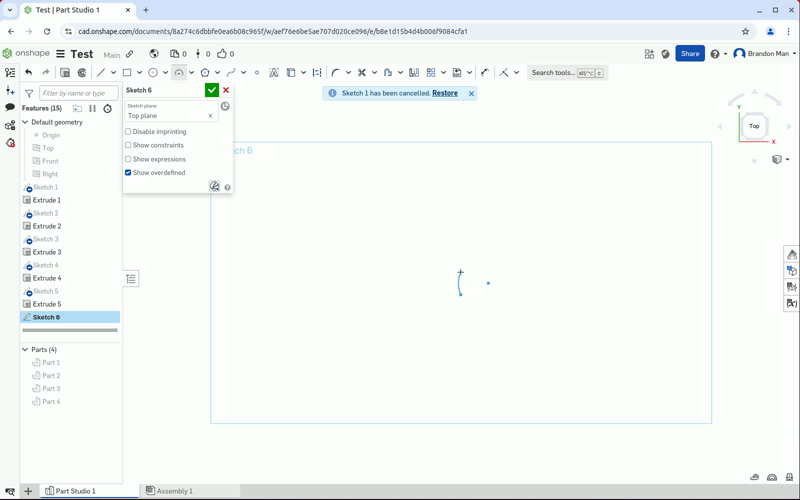
mouse_move(472, 282)
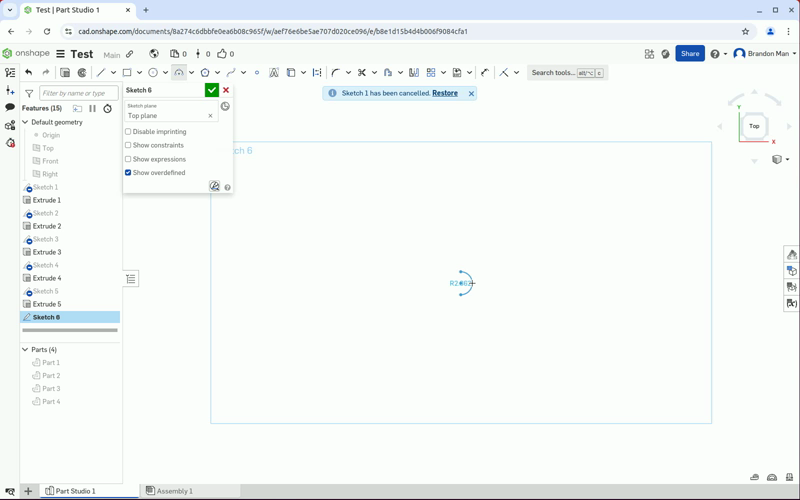
click(472, 282)
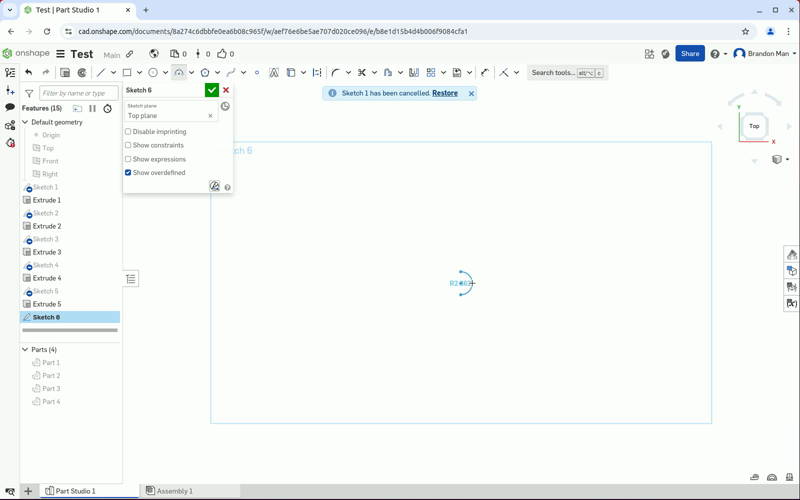
key_up(shift)
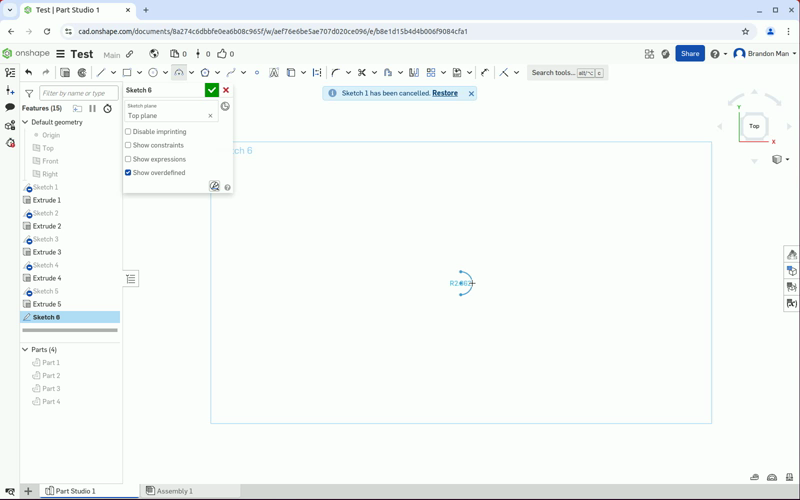
key(esc)
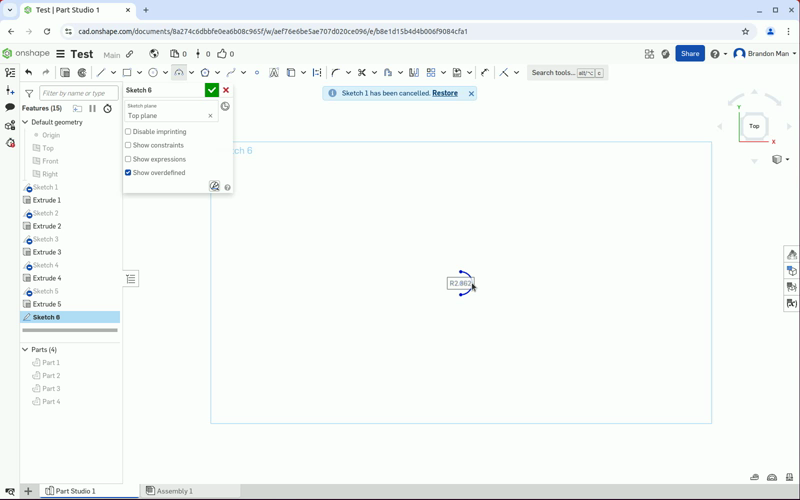
key(l)
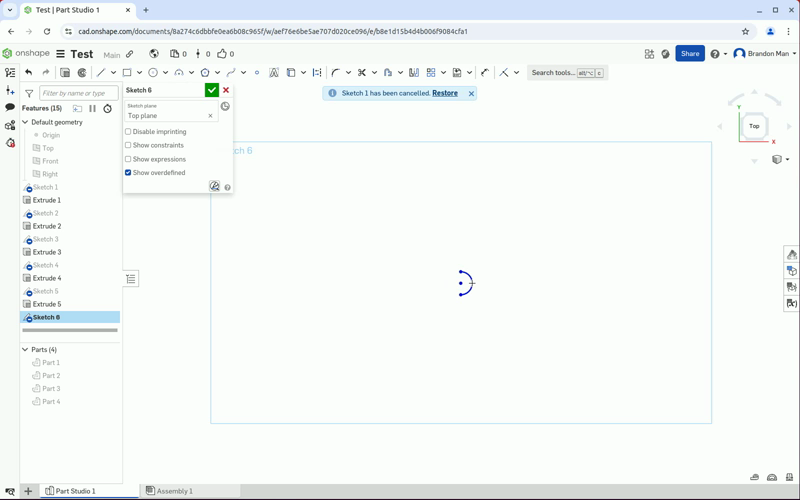
mouse_move(460, 271)
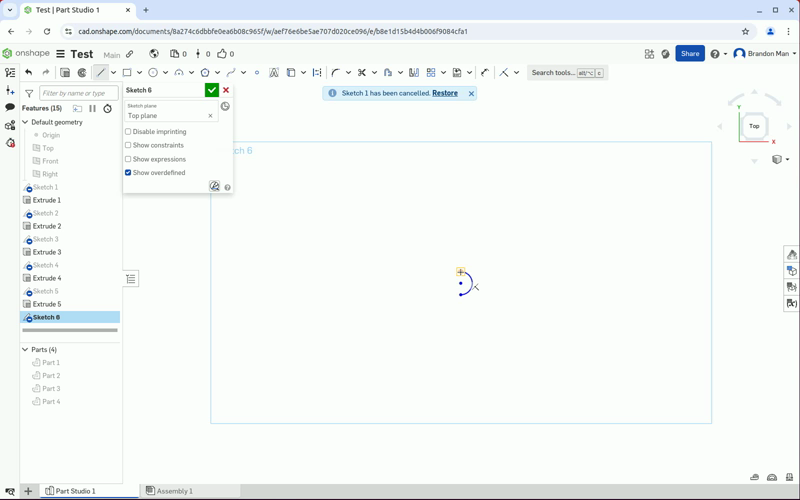
click(460, 271)
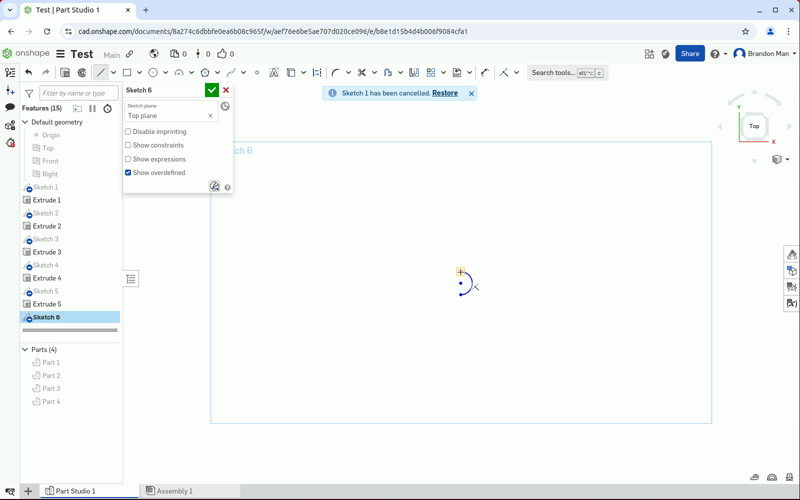
mouse_move(490, 271)
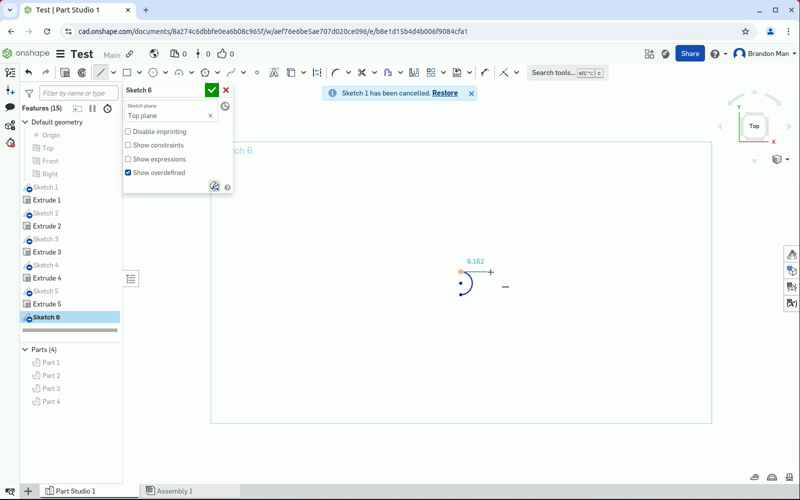
key_down(shift)
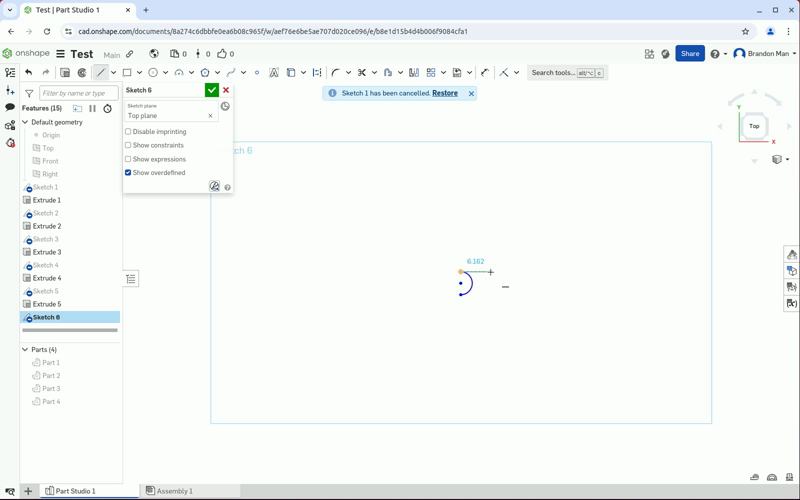
mouse_move(460, 294)
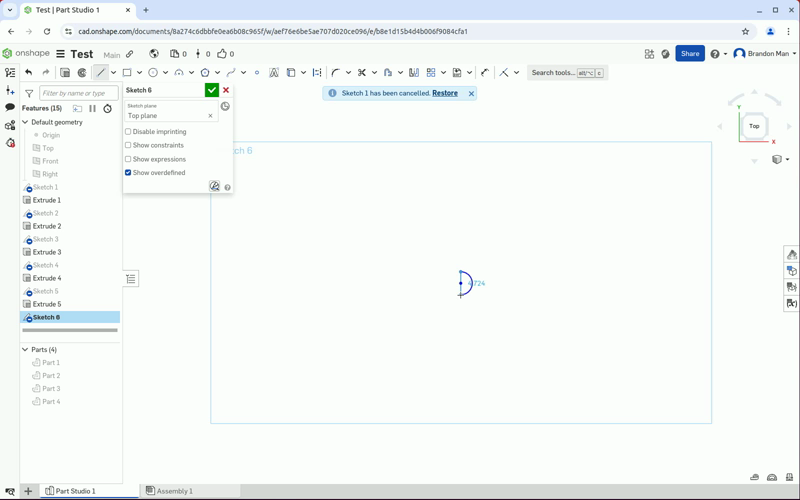
key_up(shift)
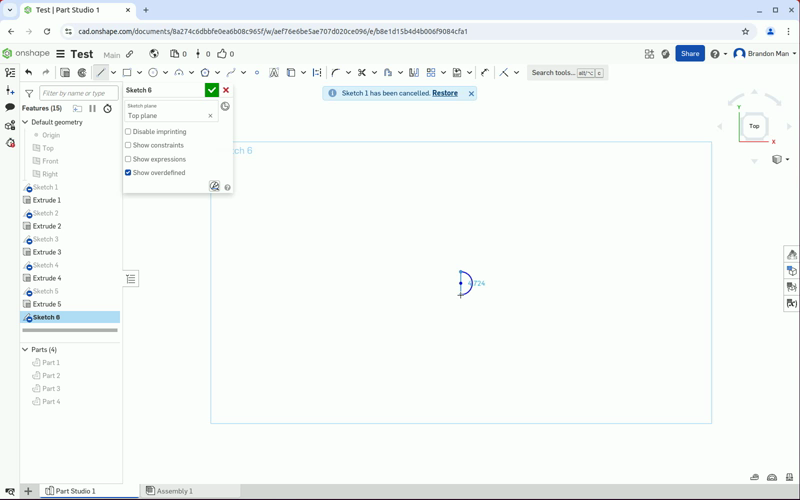
click(460, 294)
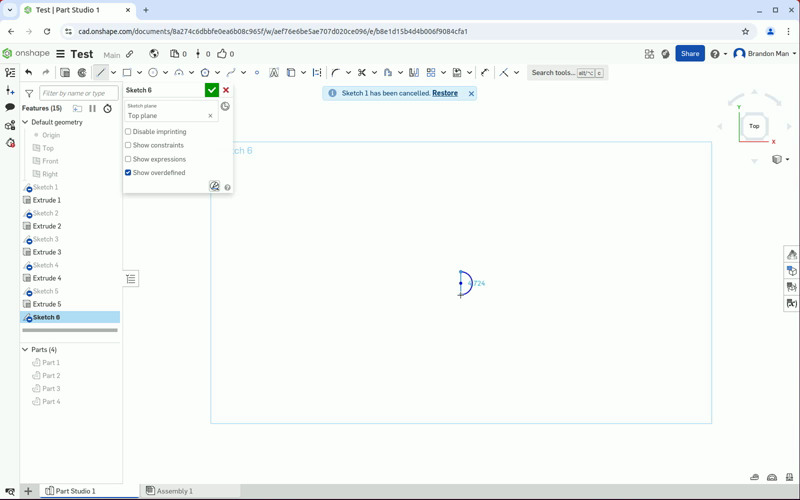
key(esc)
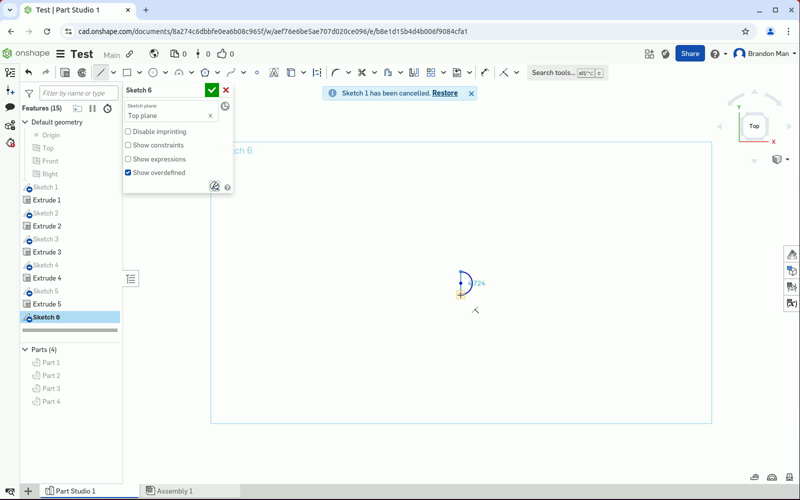
mouse_move(471, 285)
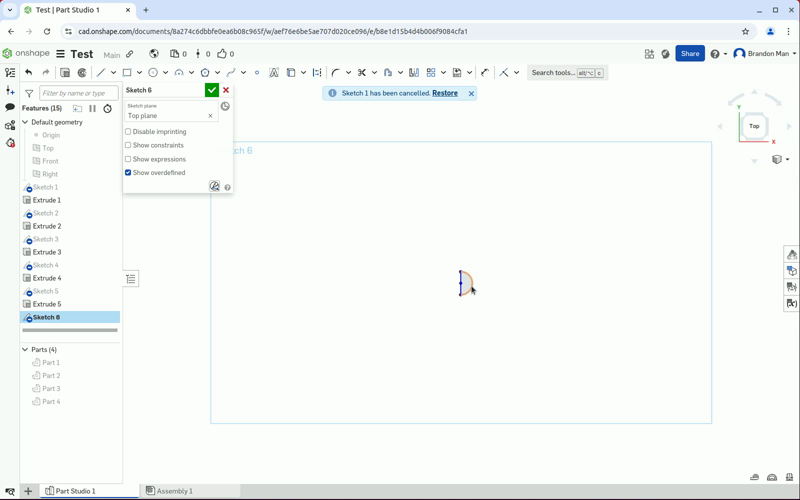
scroll(6)
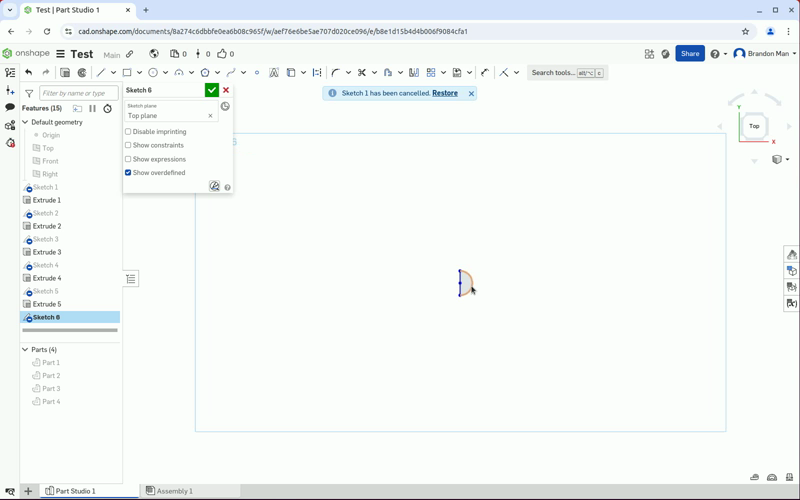
scroll(6)
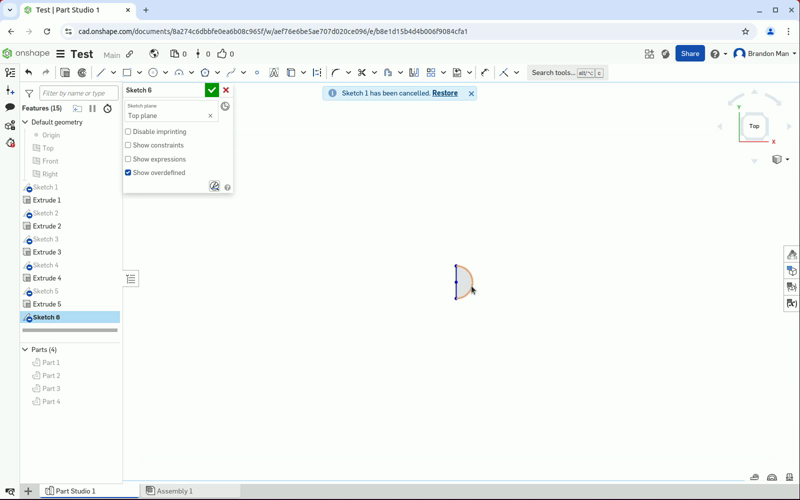
scroll(6)
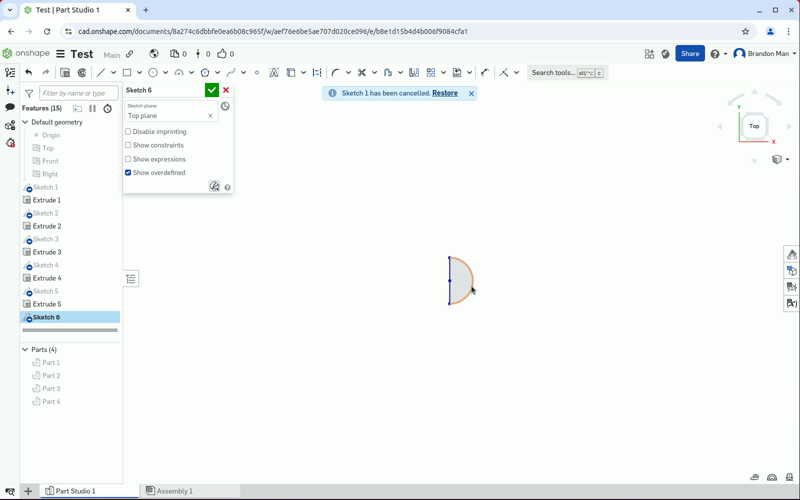
scroll(6)
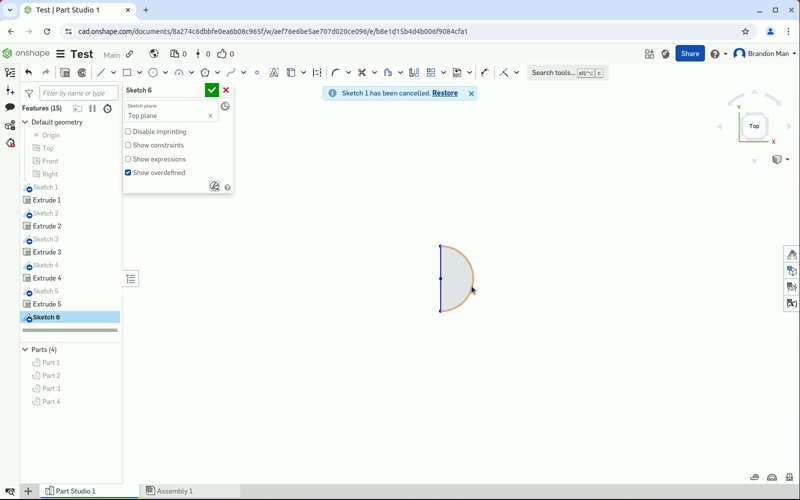
scroll(6)
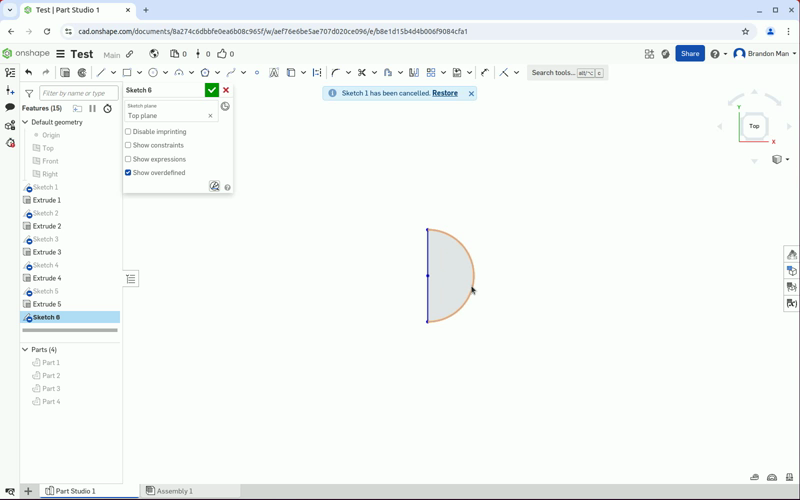
scroll(6)
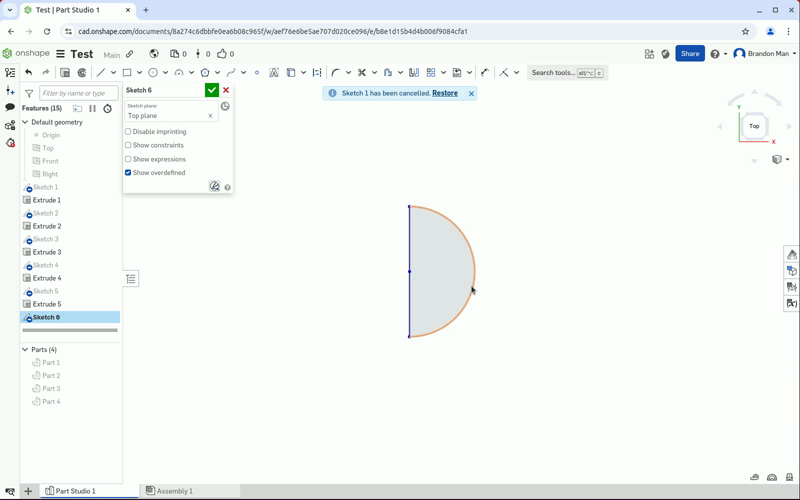
scroll(6)
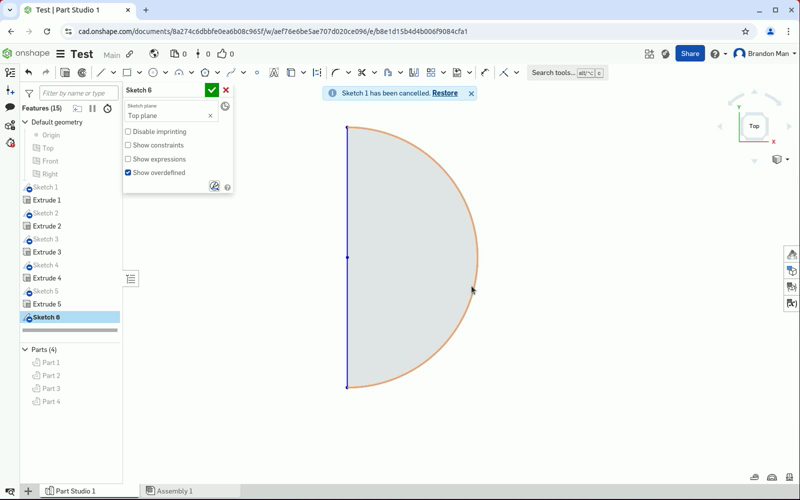
click(471, 285)
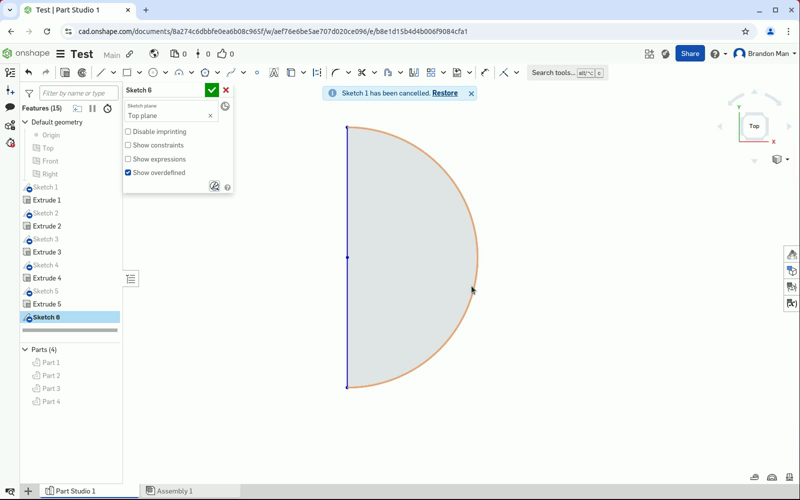
scroll(-6)
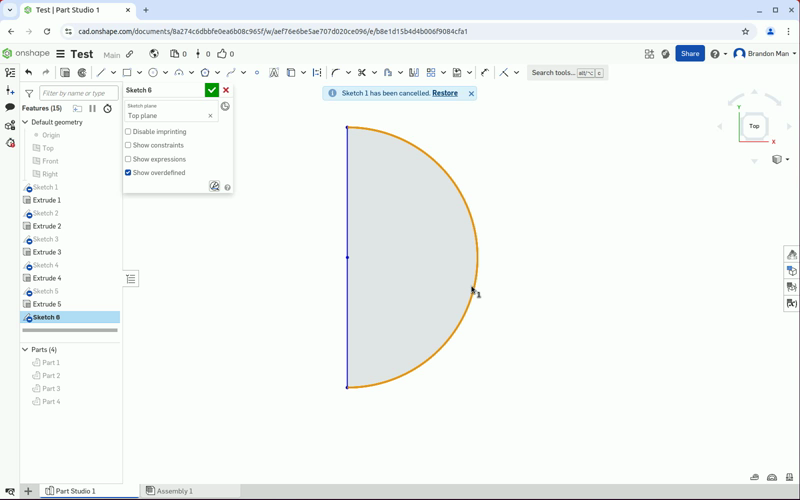
scroll(-6)
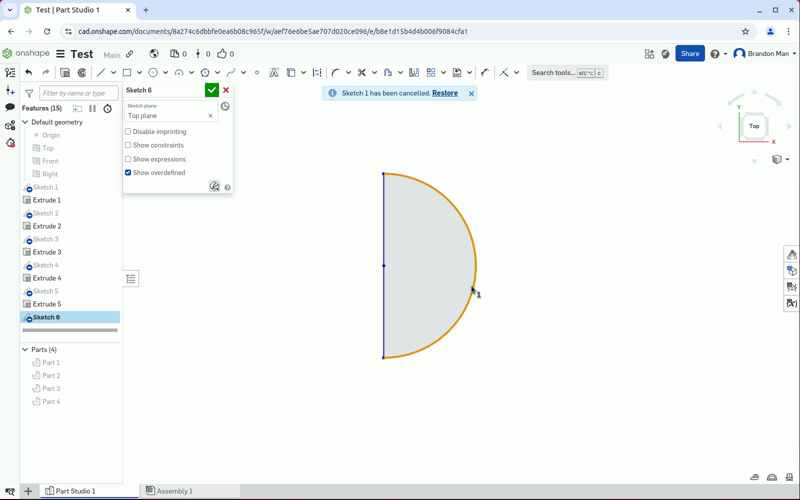
scroll(-6)
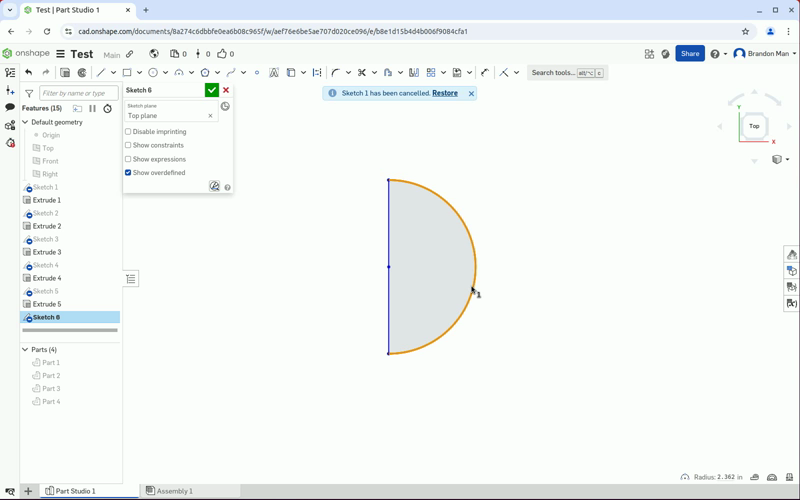
scroll(-6)
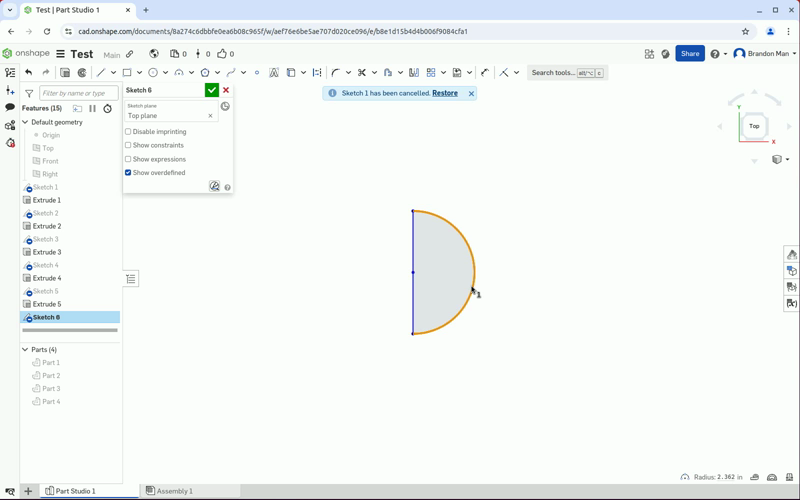
scroll(-6)
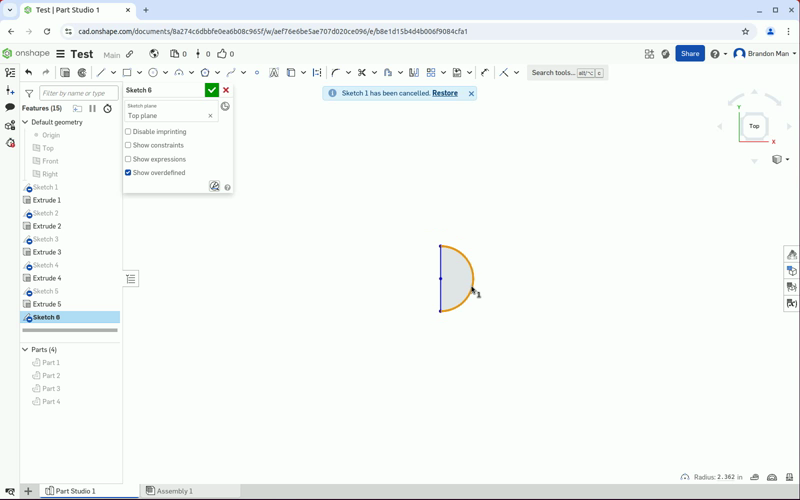
scroll(-6)
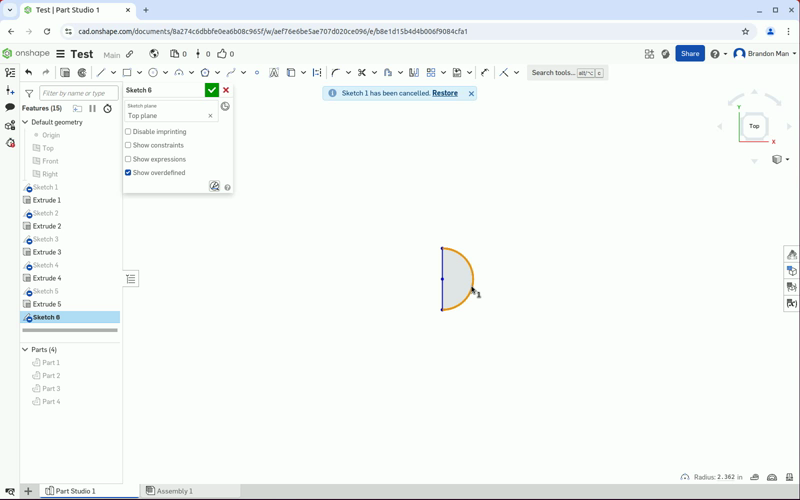
scroll(-6)
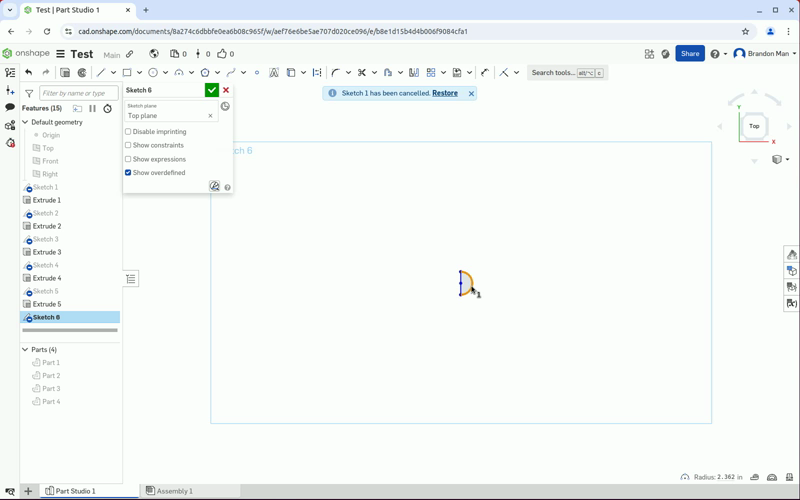
mouse_move(73, 352)
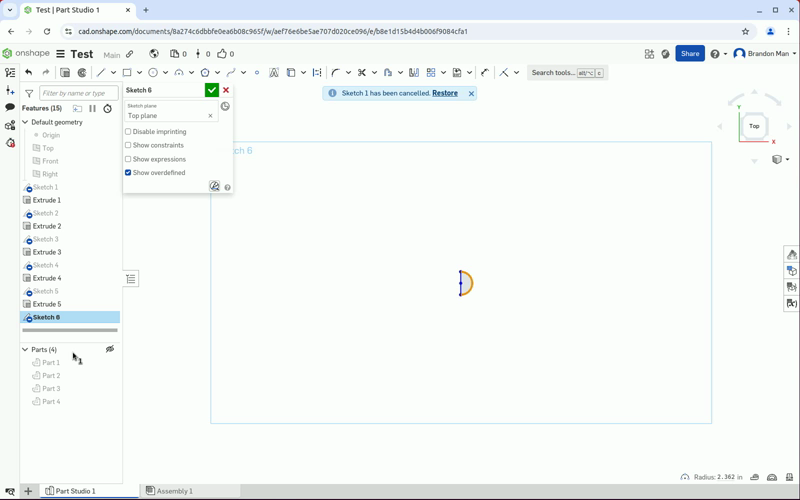
key(shift+y)
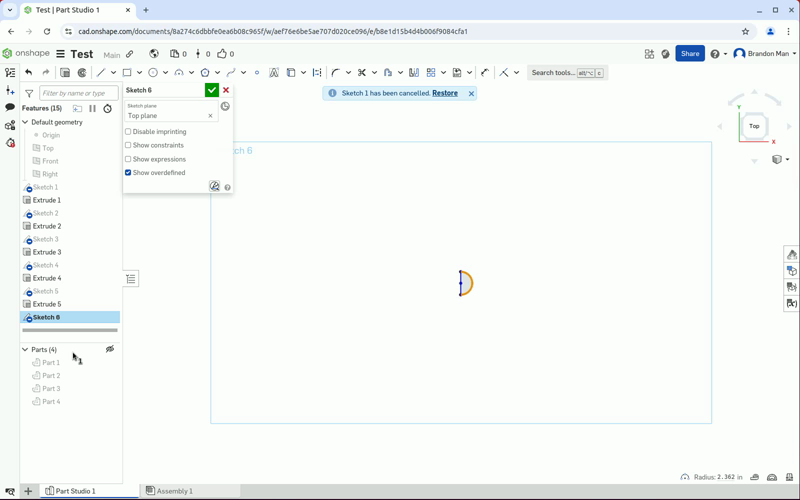
key(shift+e)
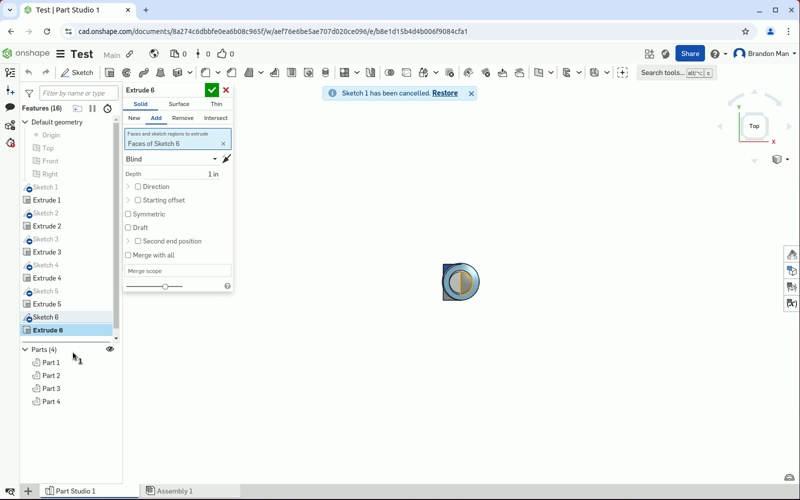
mouse_move(143, 106)
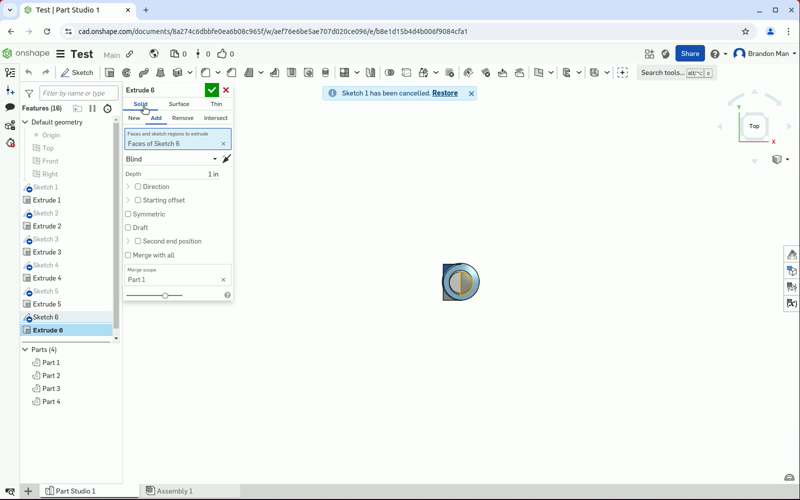
click(143, 106)
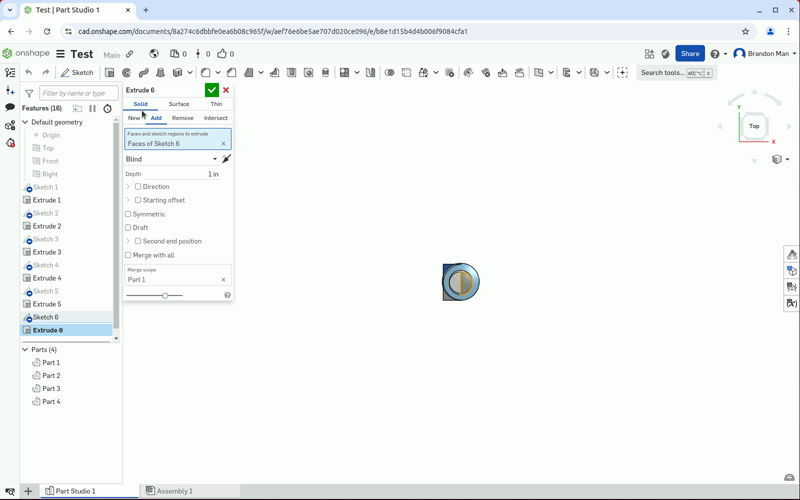
mouse_move(137, 120)
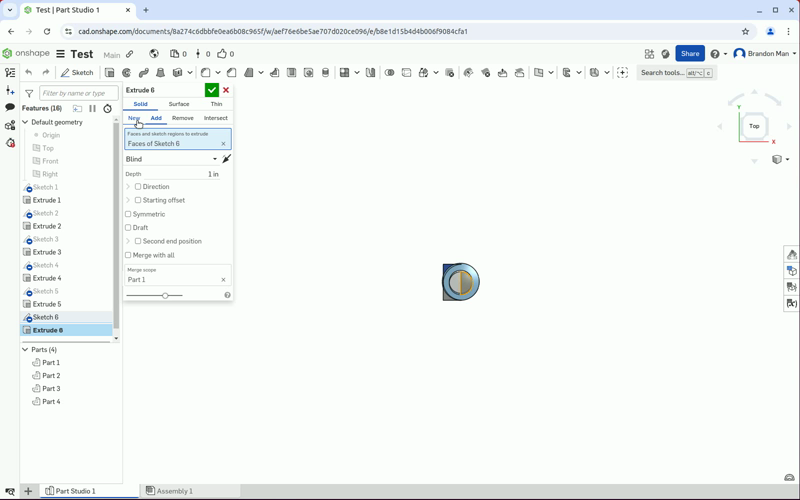
click(137, 120)
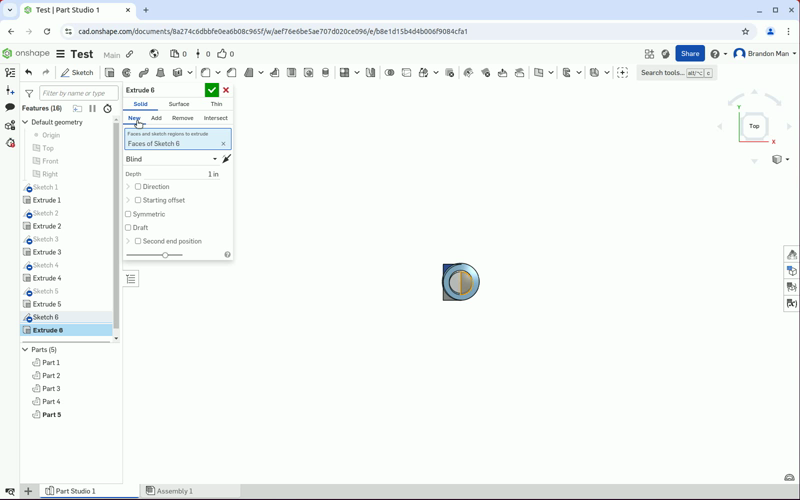
key(tab, 4)
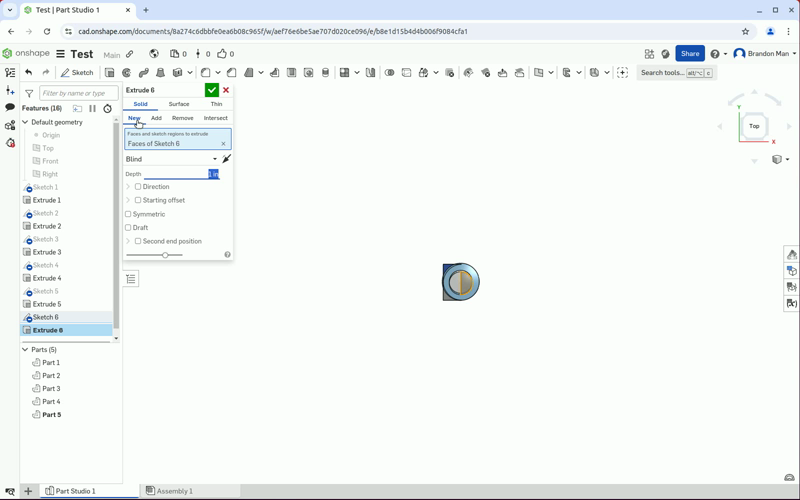
text(-23.108)
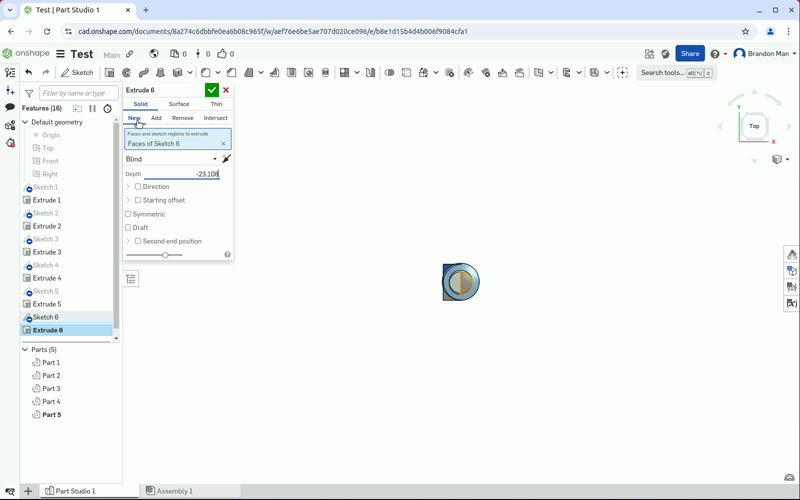
key(enter)
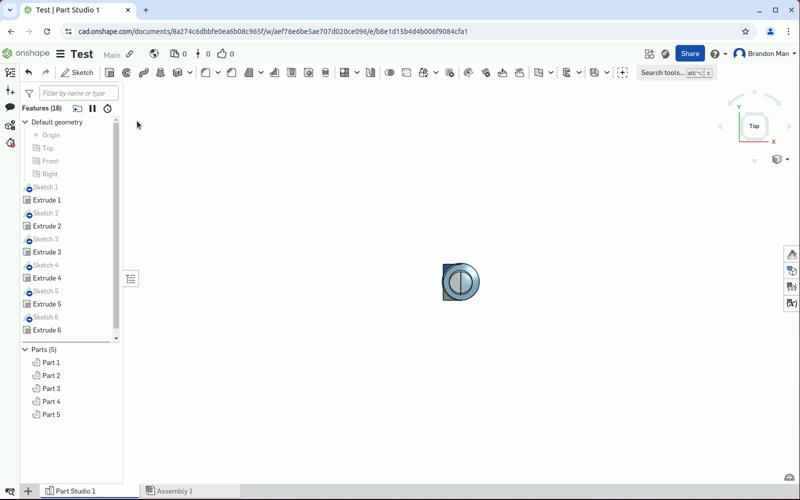
key(shift+h)
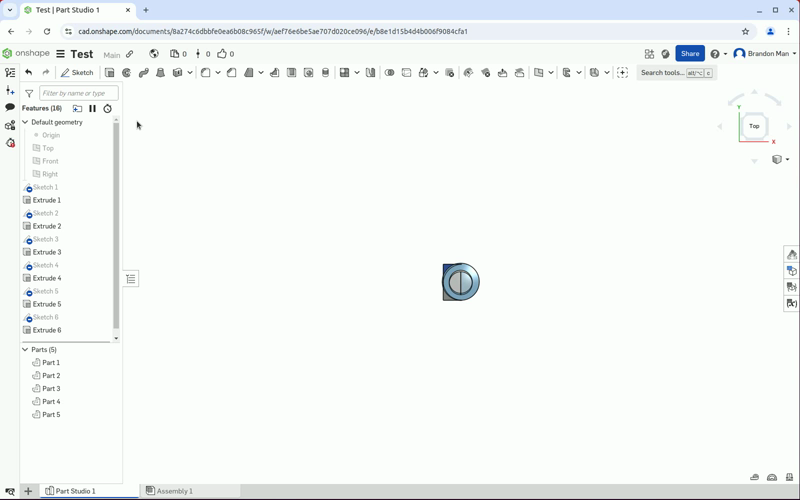
key(shift+h)
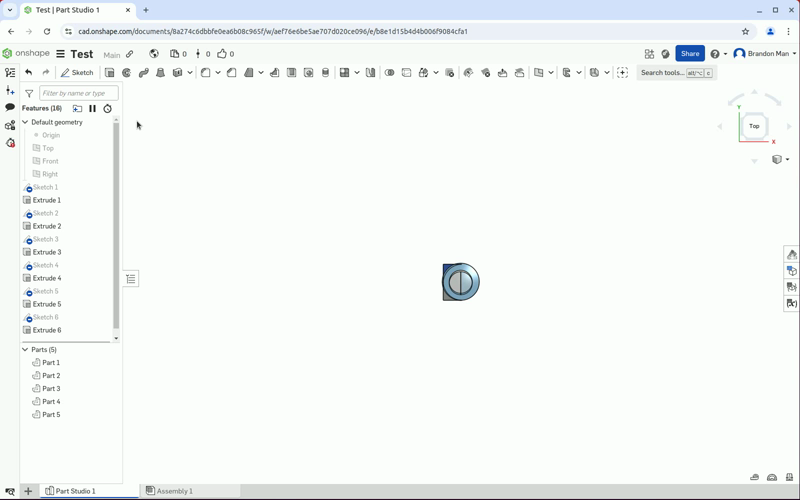
mouse_move(69, 189)
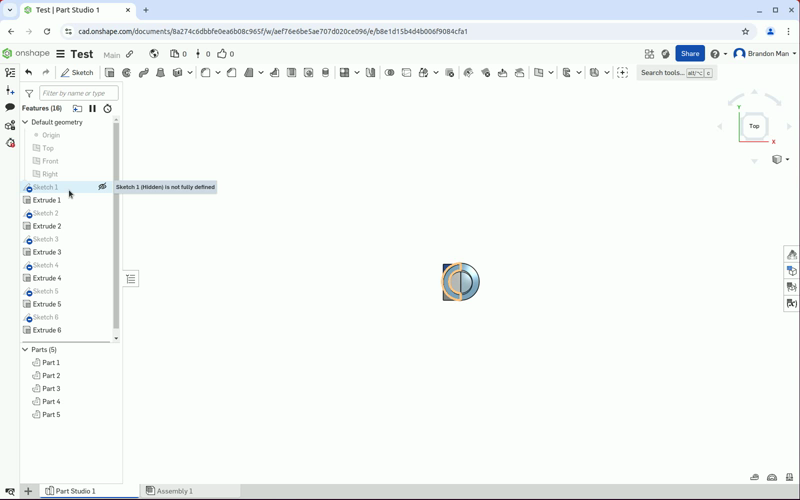
click(69, 189)
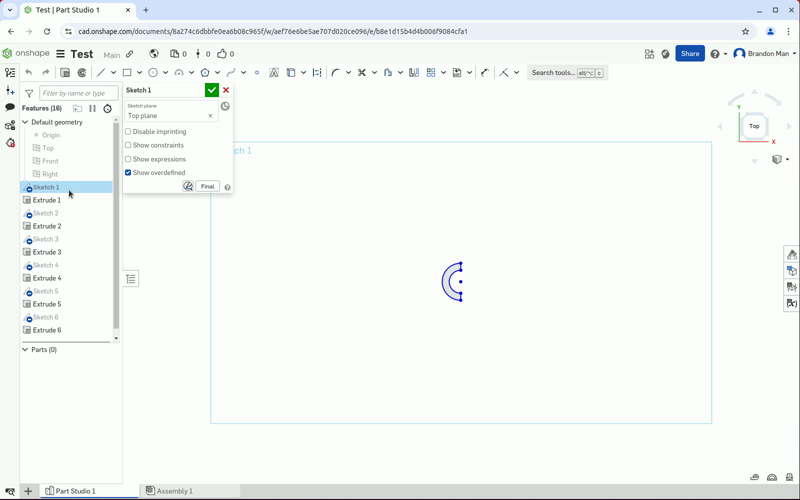
mouse_move(229, 92)
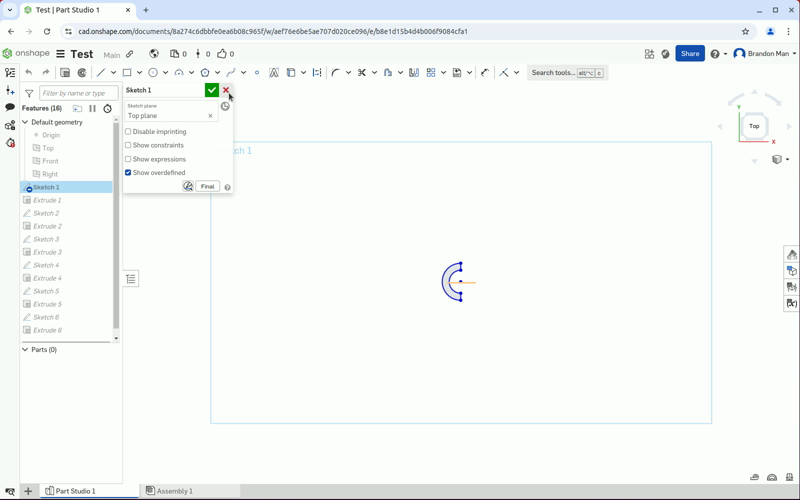
click(229, 92)
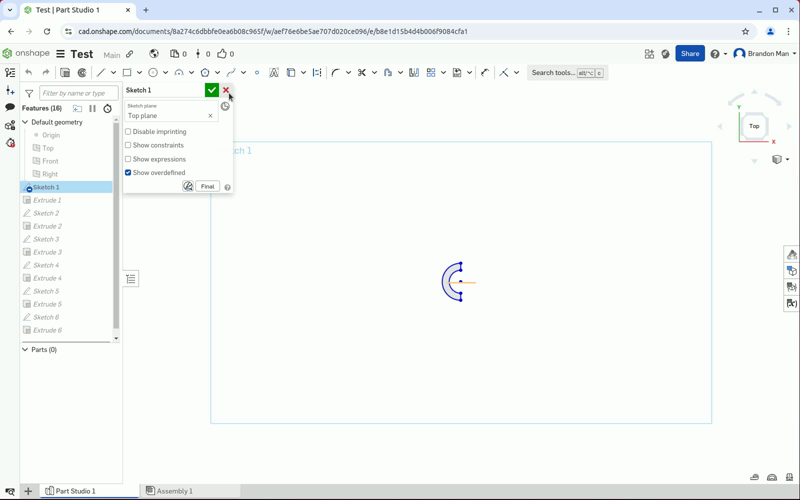
key(shift+s)
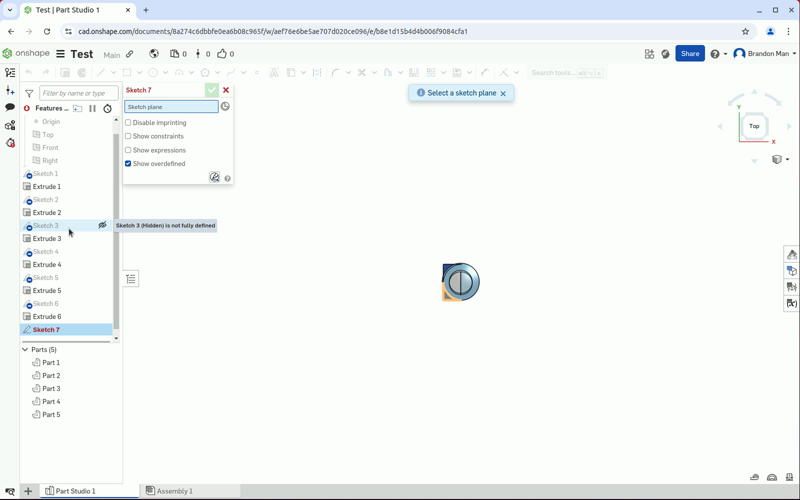
scroll(3)
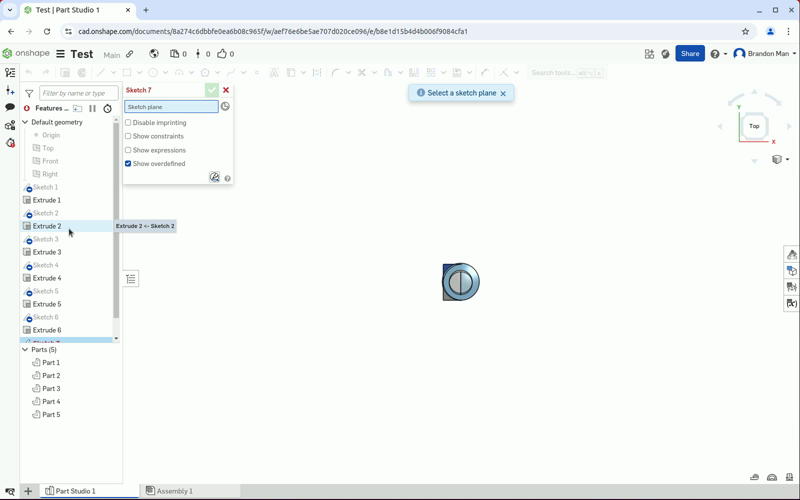
mouse_move(69, 150)
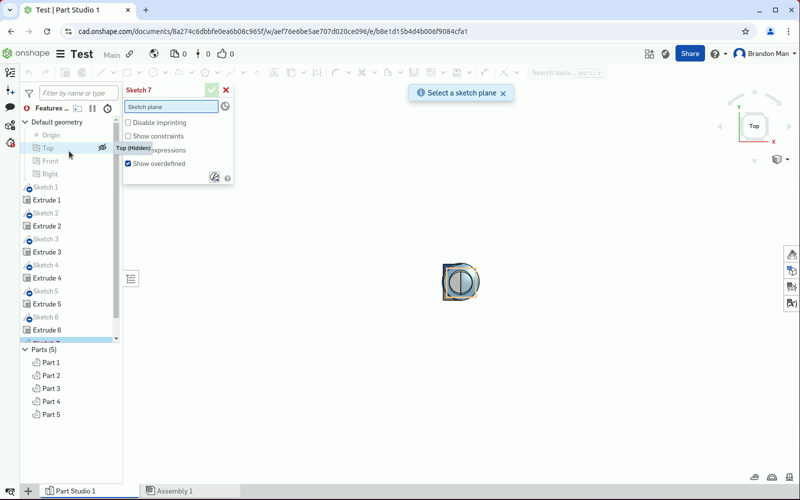
click(69, 150)
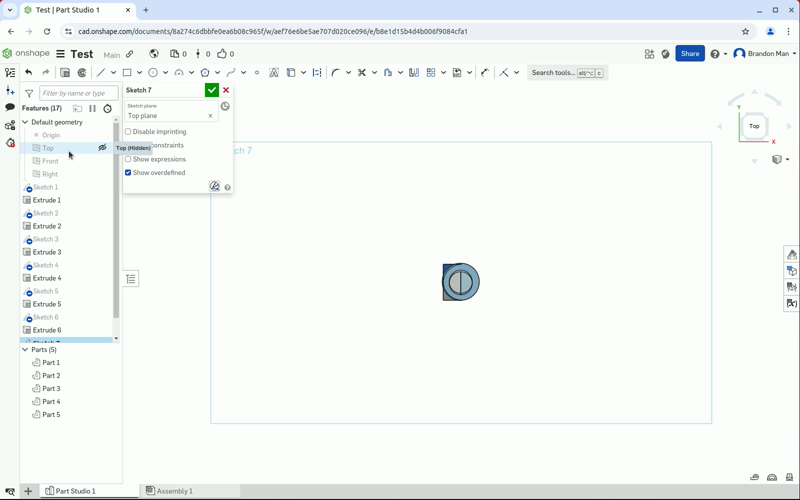
mouse_move(73, 352)
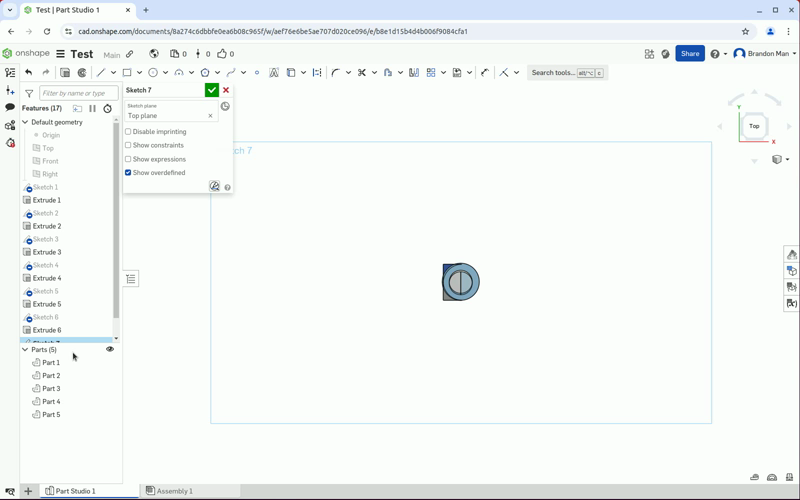
key(y)
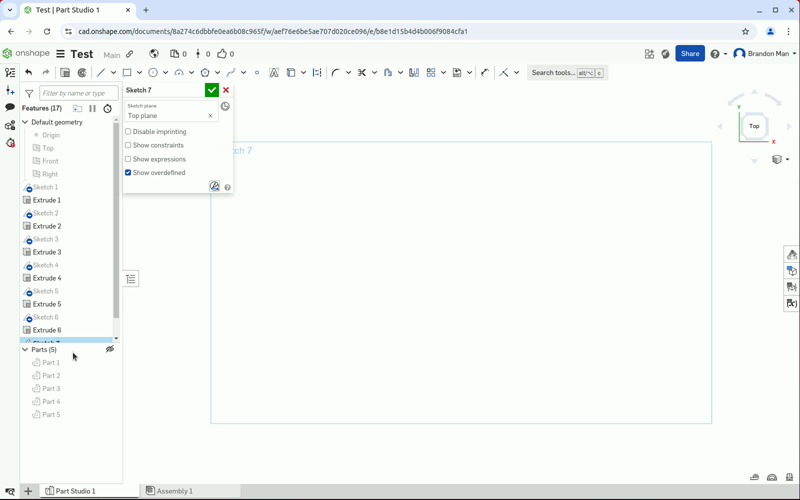
key(a)
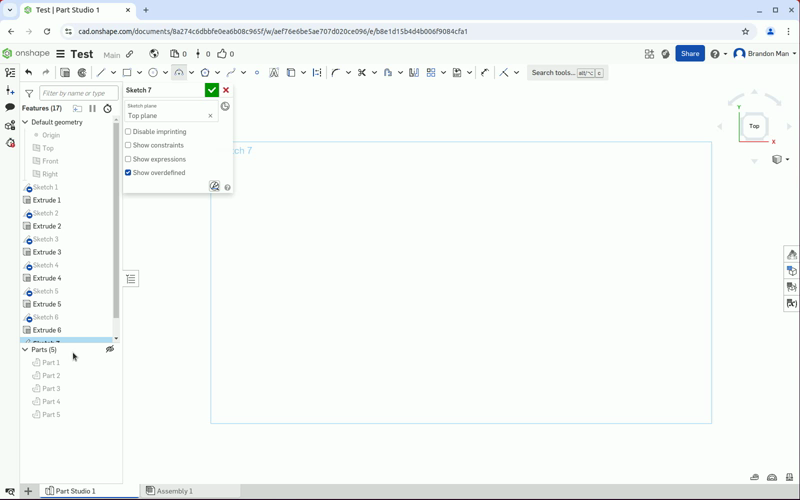
key_down(shift)
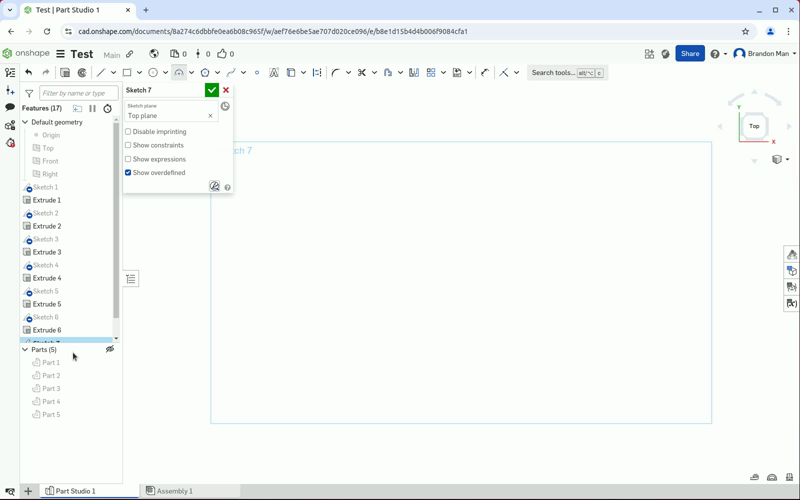
mouse_move(460, 294)
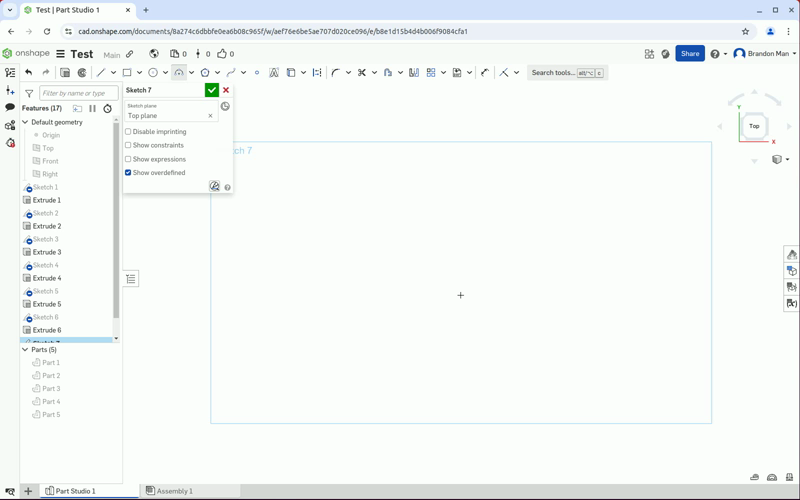
click(460, 294)
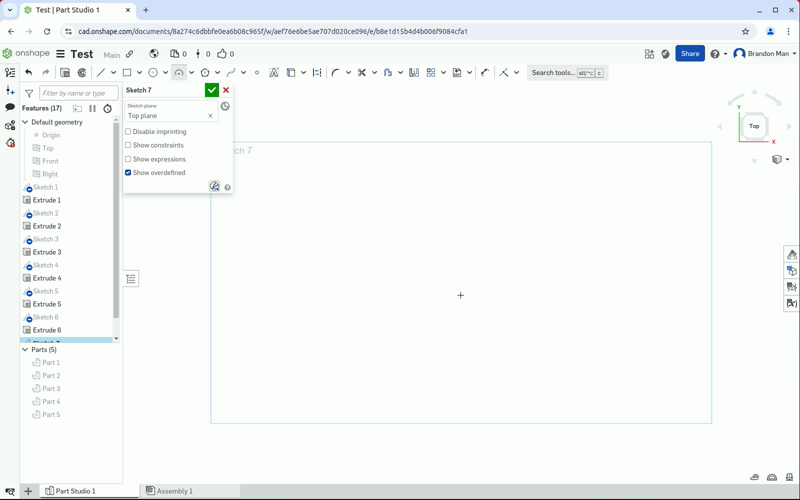
key_up(shift)
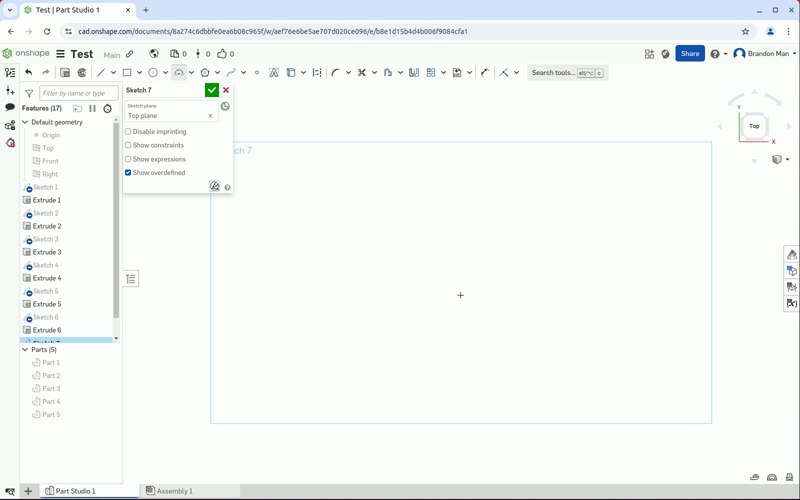
key_down(shift)
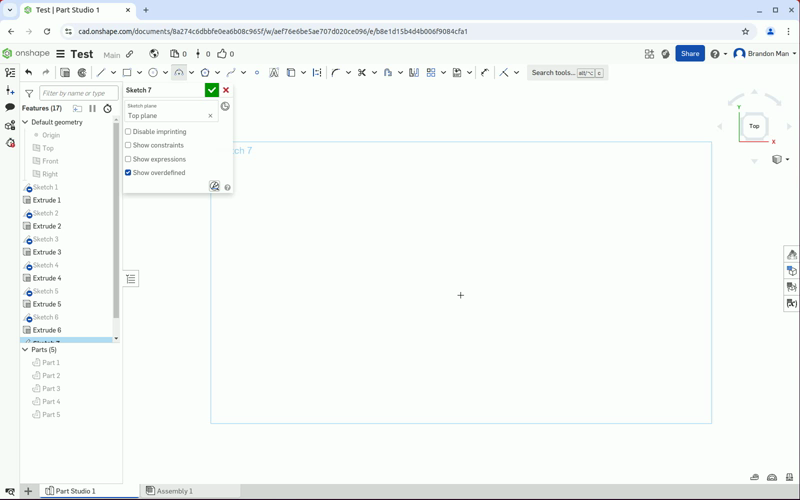
mouse_move(460, 271)
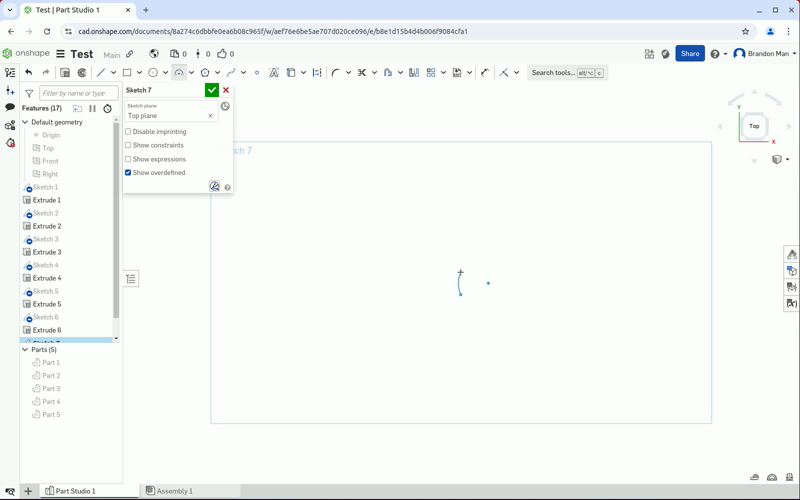
click(460, 271)
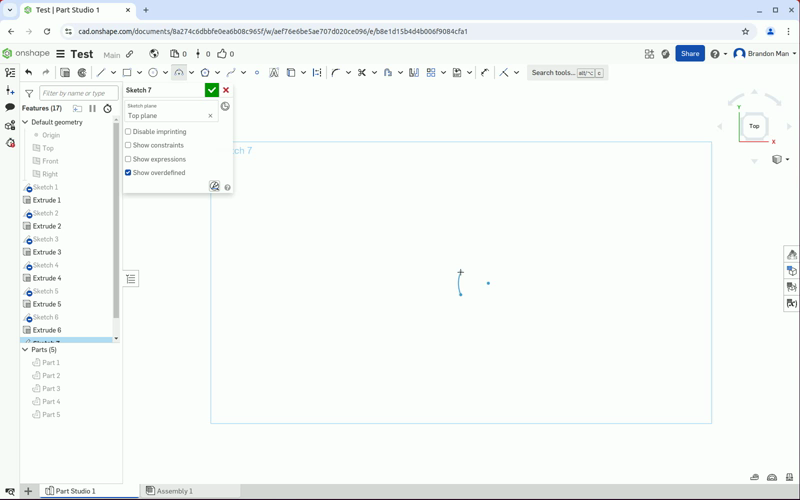
mouse_move(472, 282)
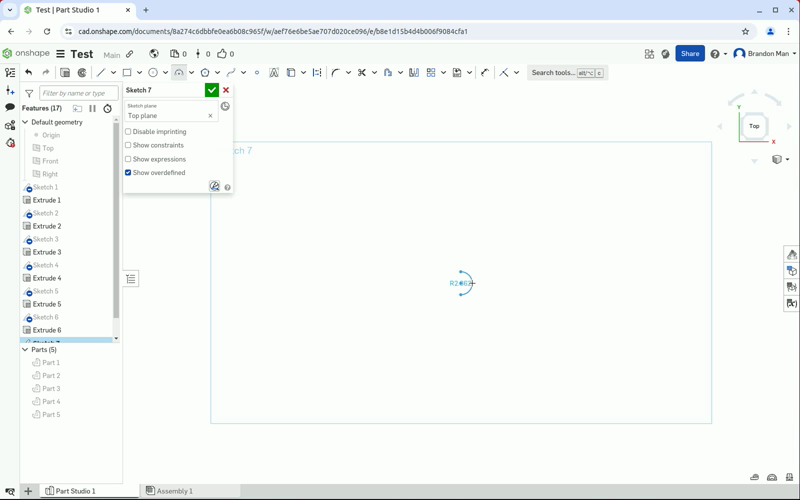
click(472, 282)
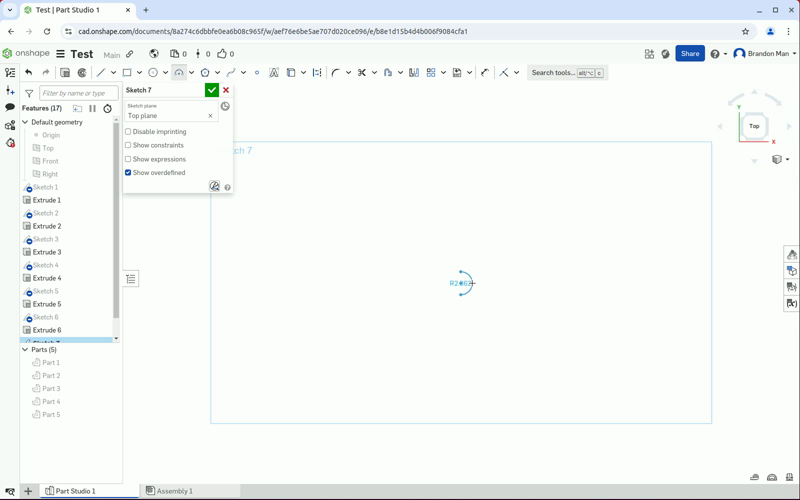
key_up(shift)
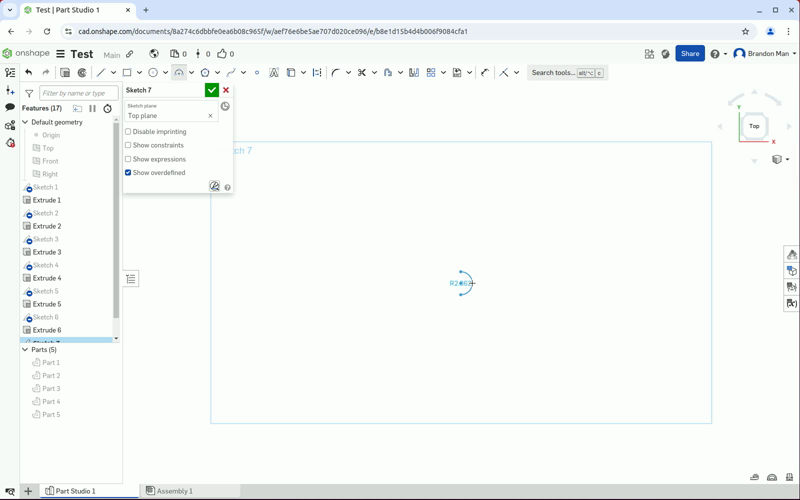
key(esc)
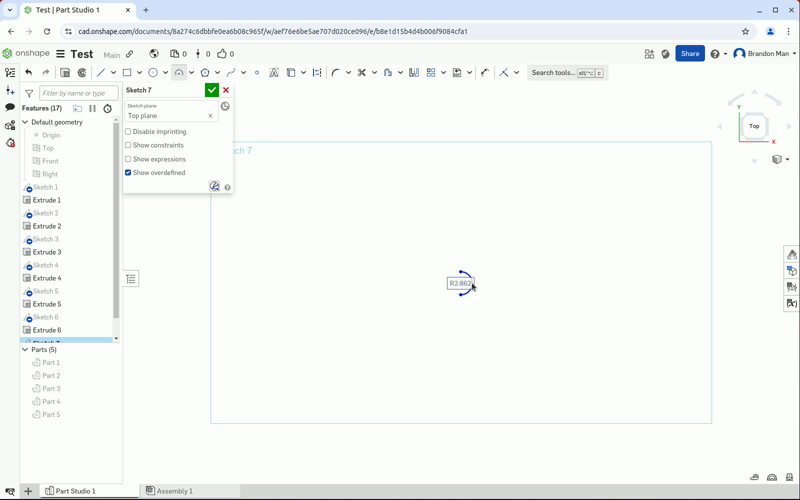
key(l)
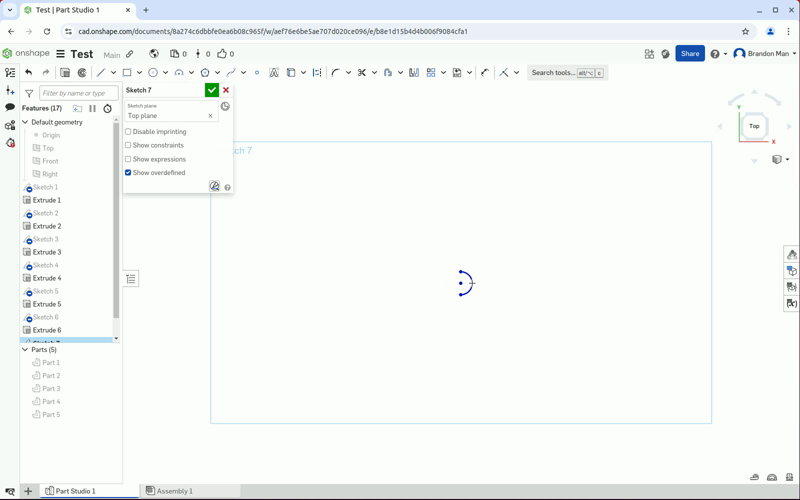
mouse_move(460, 271)
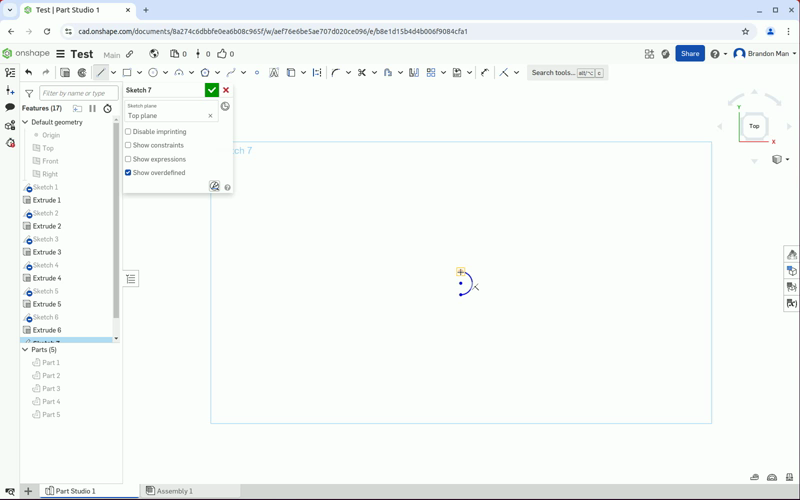
click(460, 271)
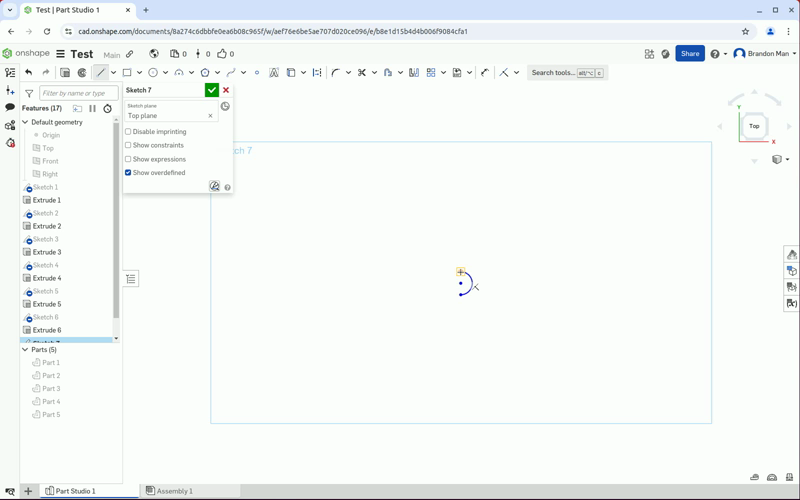
mouse_move(490, 271)
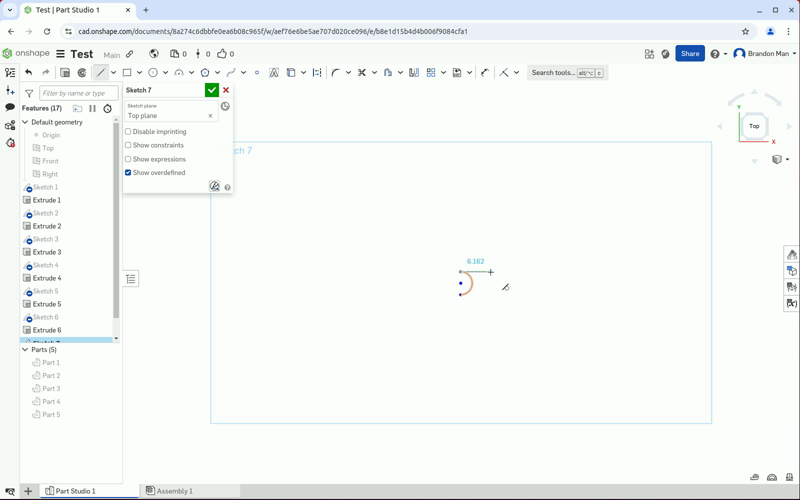
key_down(shift)
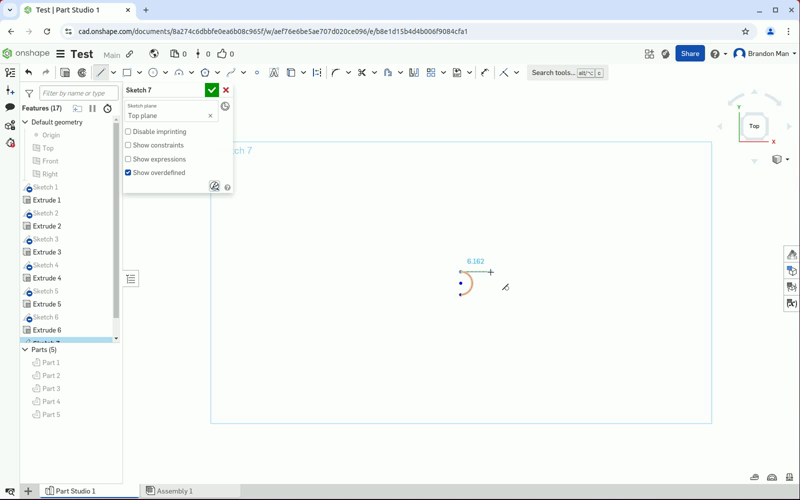
mouse_move(460, 294)
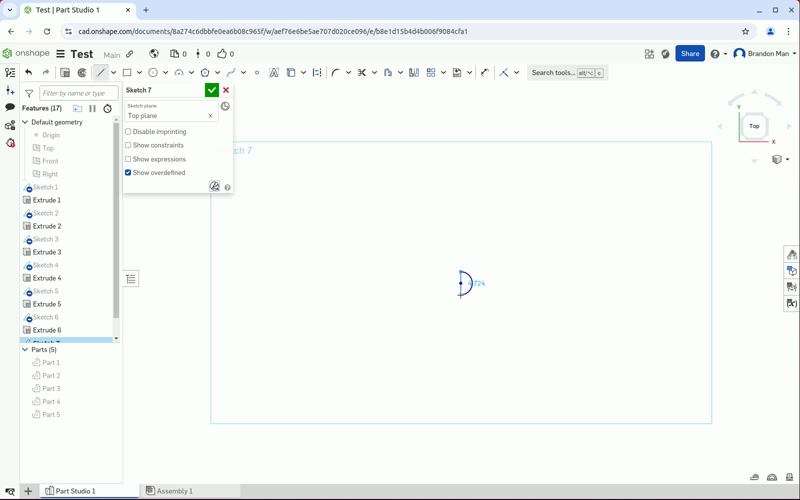
key_up(shift)
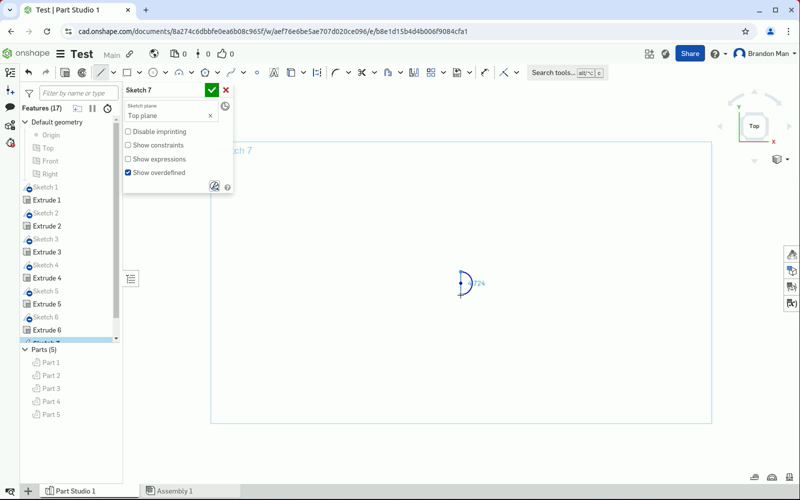
click(460, 294)
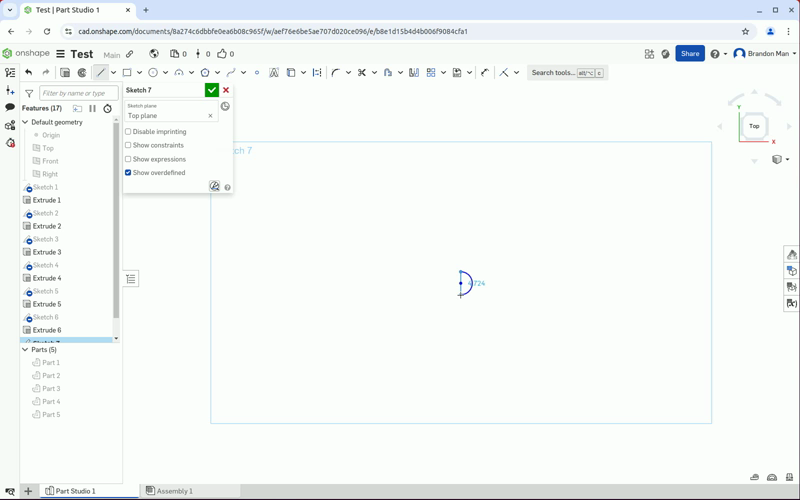
key(esc)
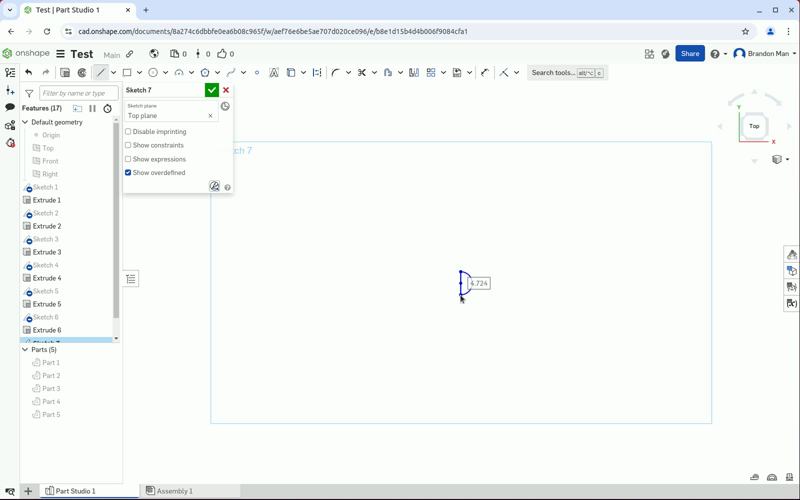
mouse_move(467, 280)
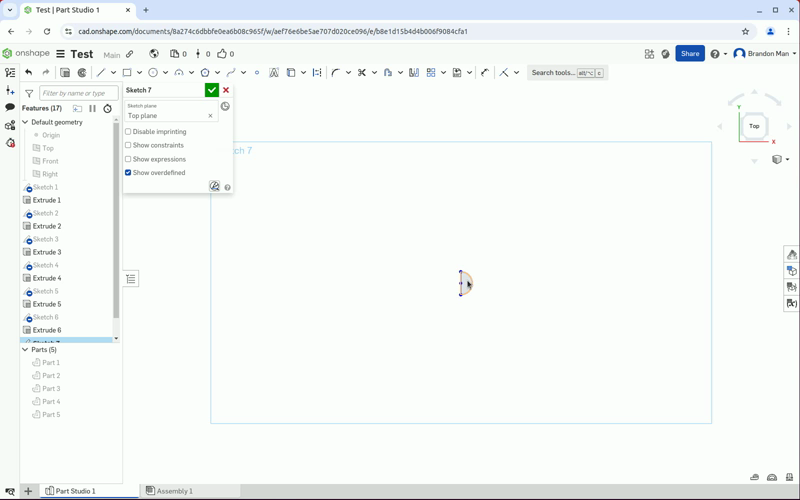
scroll(6)
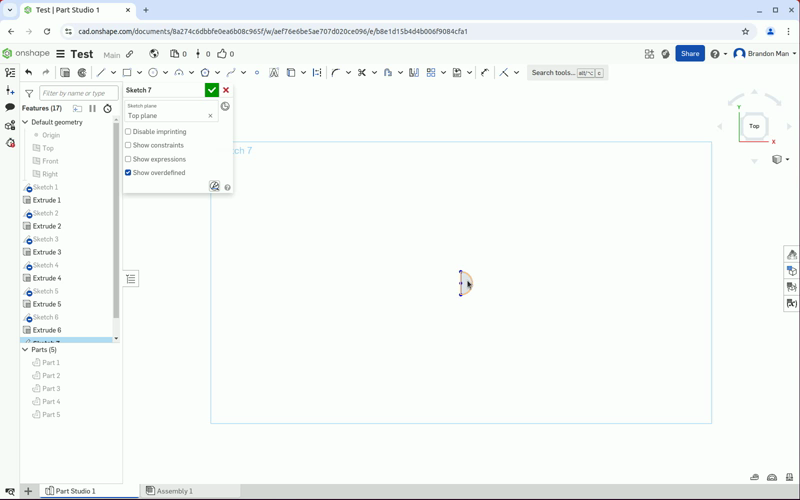
scroll(6)
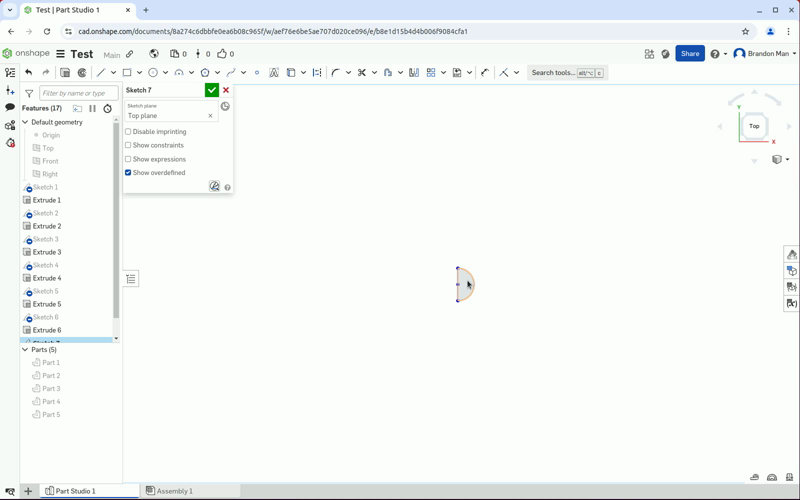
scroll(6)
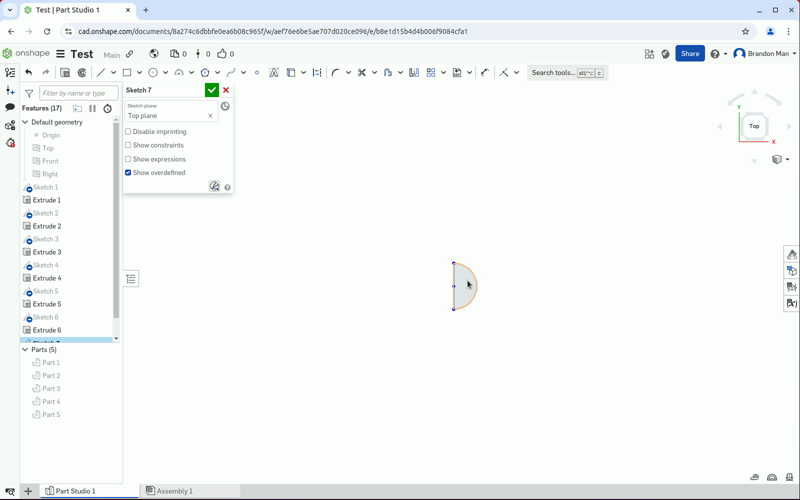
scroll(6)
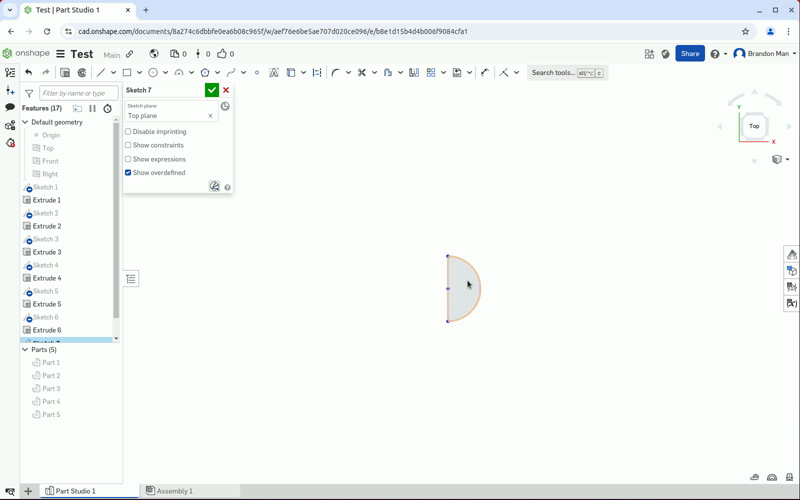
scroll(6)
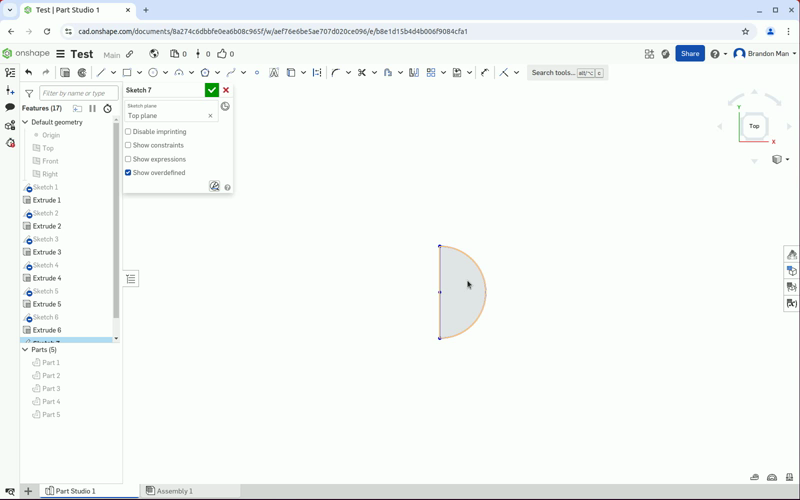
scroll(6)
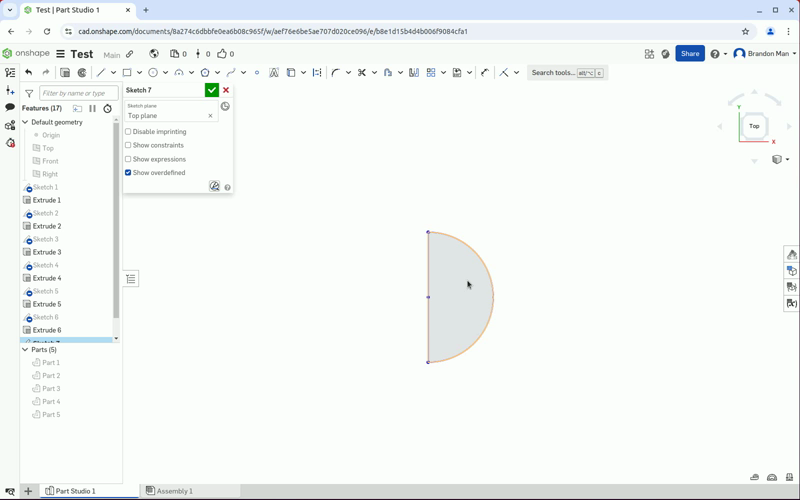
scroll(6)
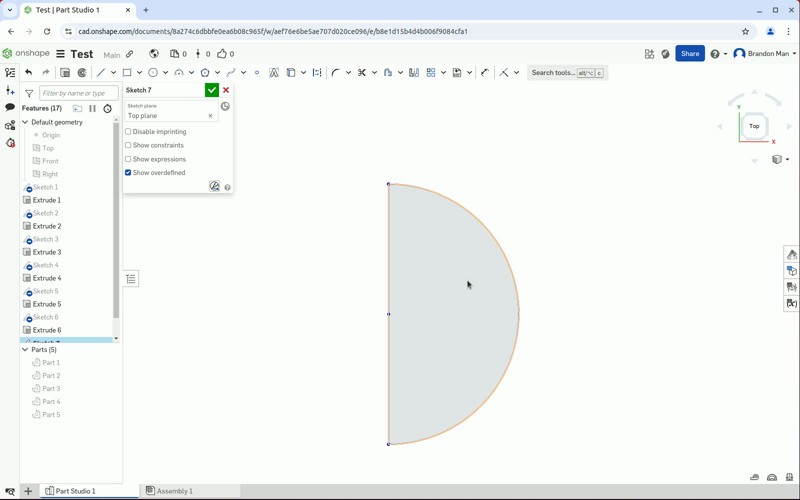
click(467, 280)
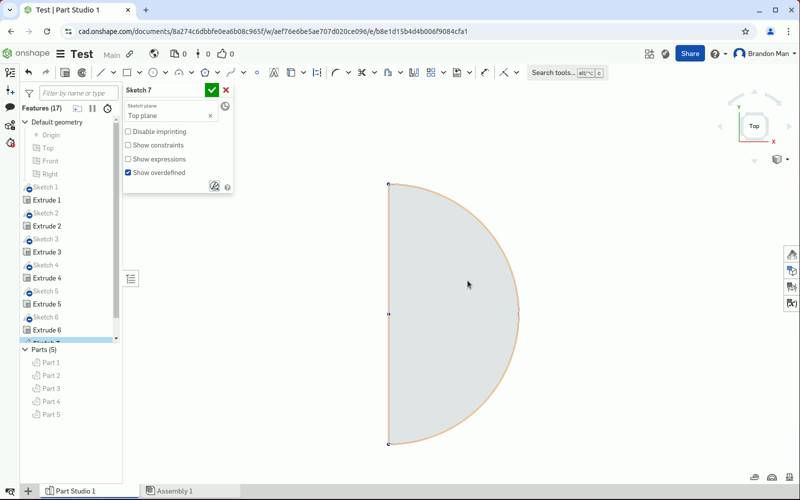
scroll(-6)
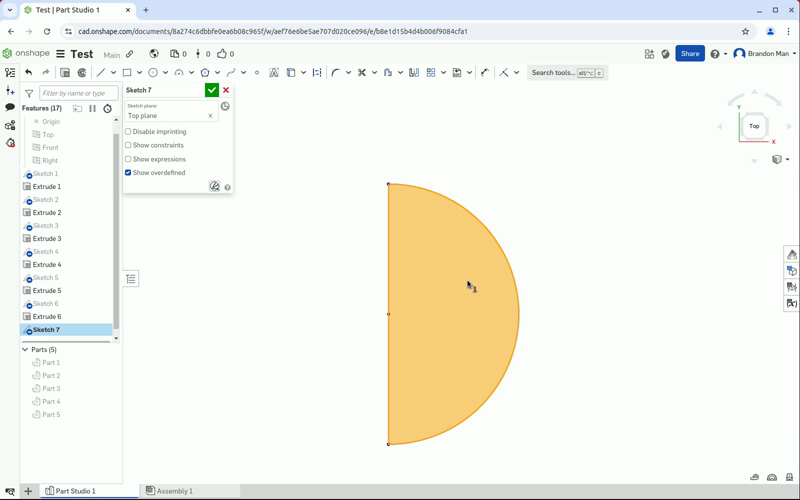
scroll(-6)
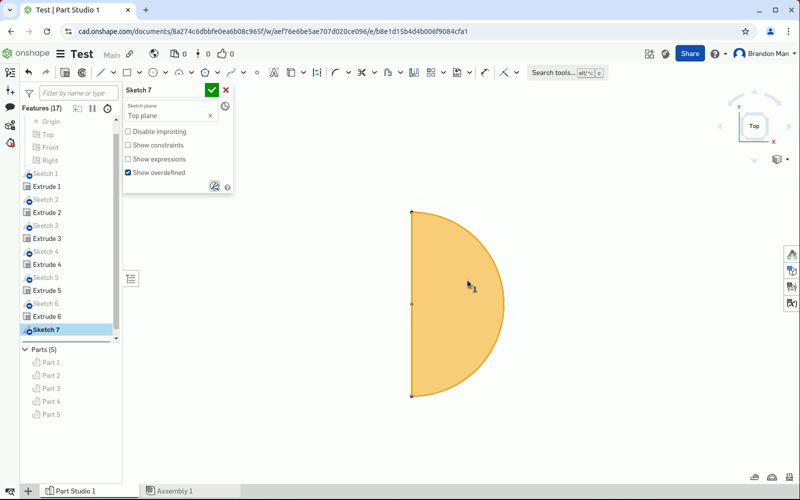
scroll(-6)
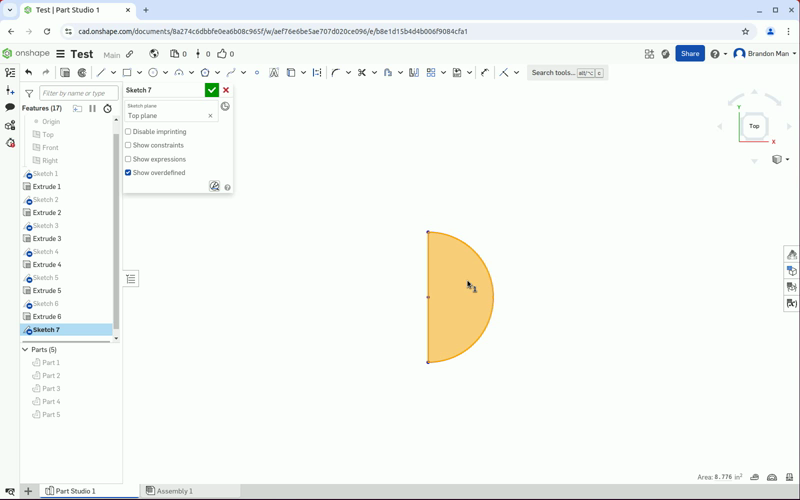
scroll(-6)
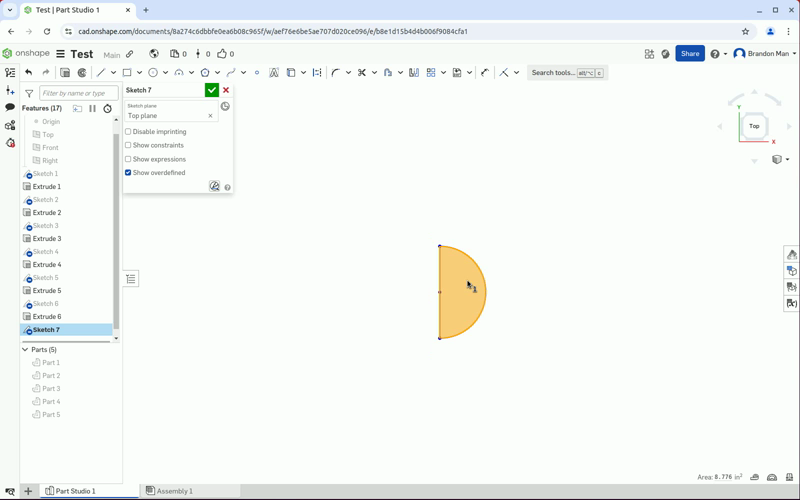
scroll(-6)
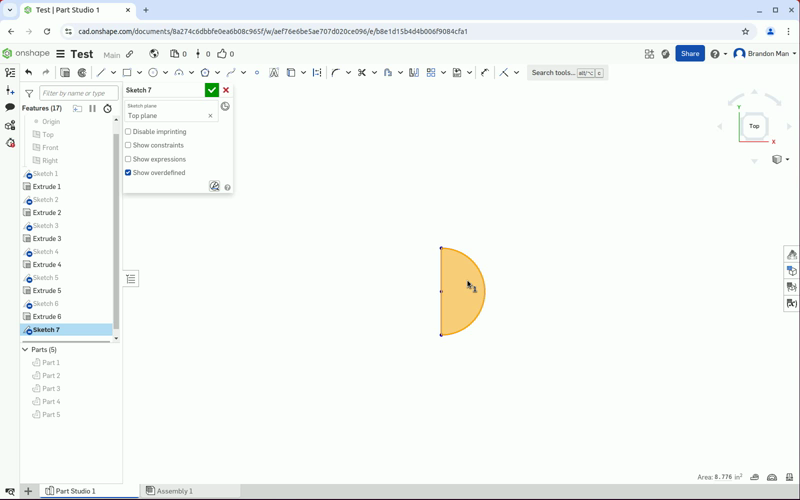
scroll(-6)
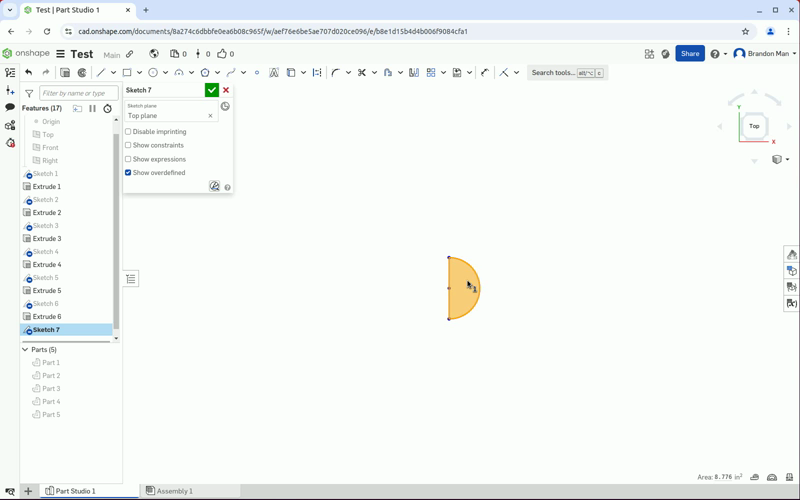
scroll(-6)
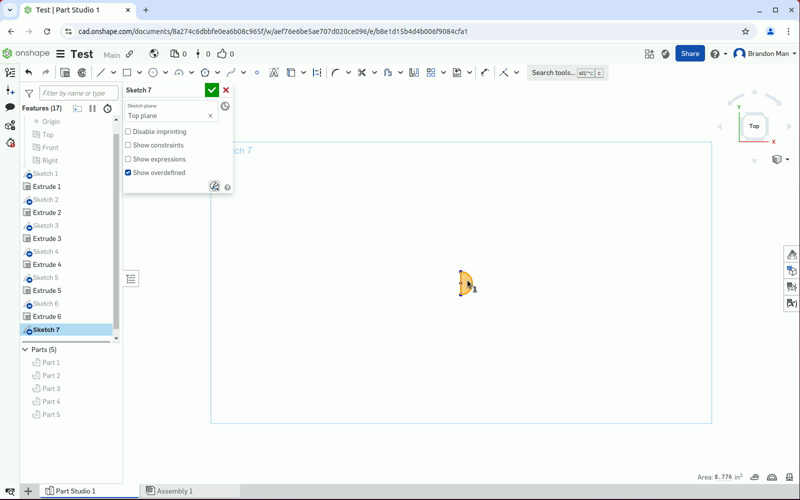
mouse_move(73, 352)
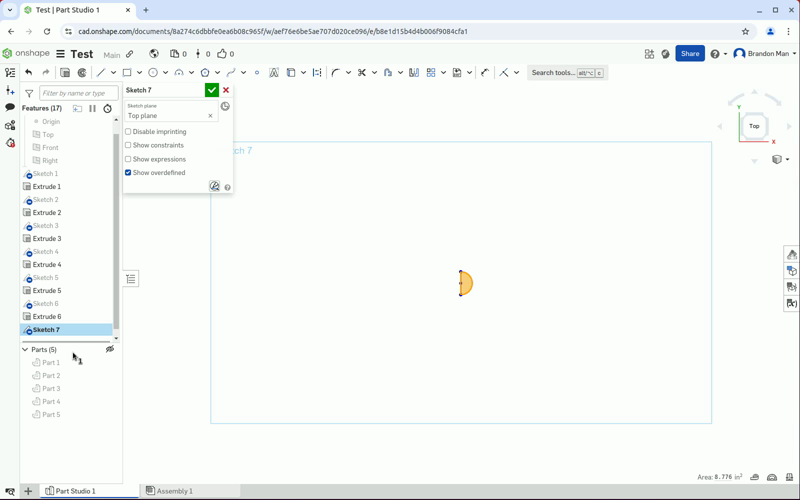
key(shift+y)
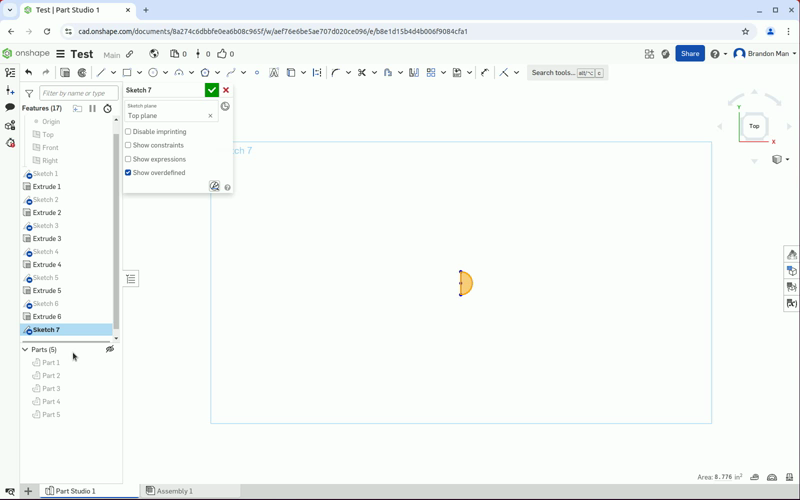
key(shift+e)
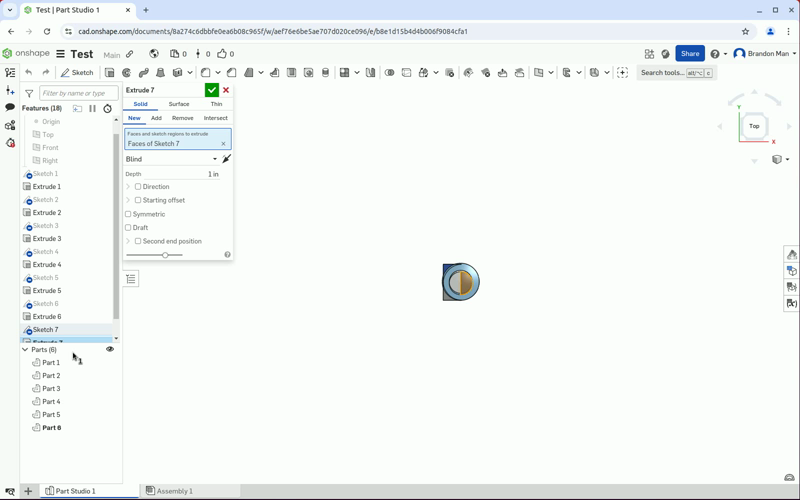
mouse_move(143, 106)
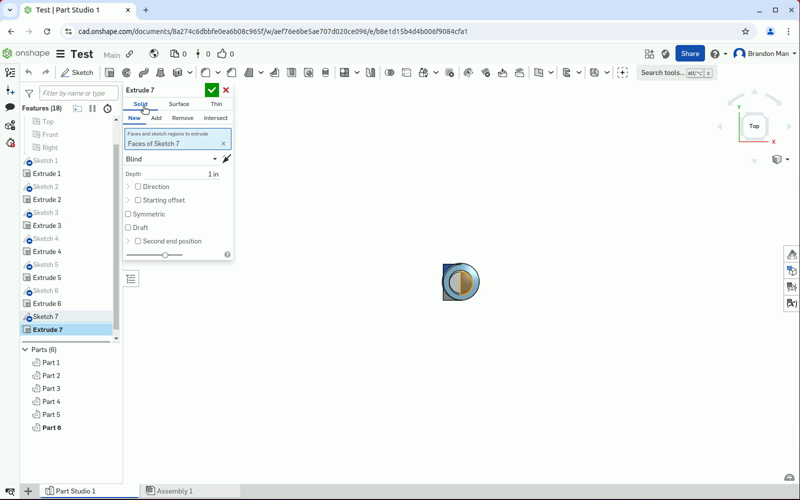
click(143, 106)
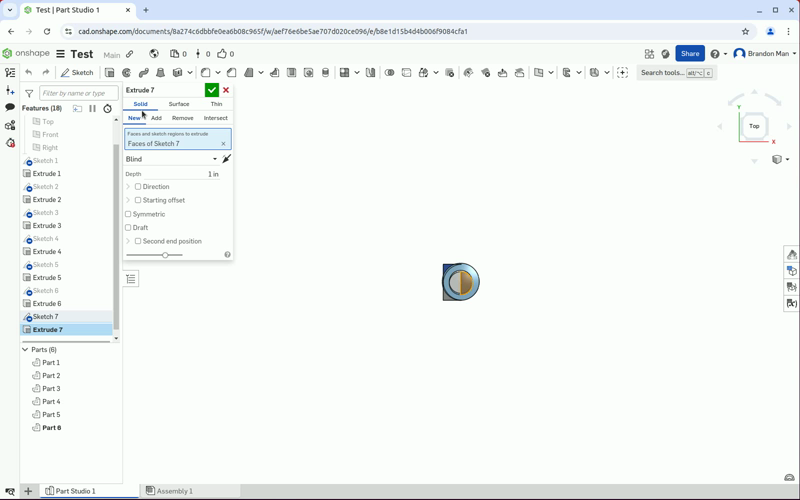
mouse_move(137, 120)
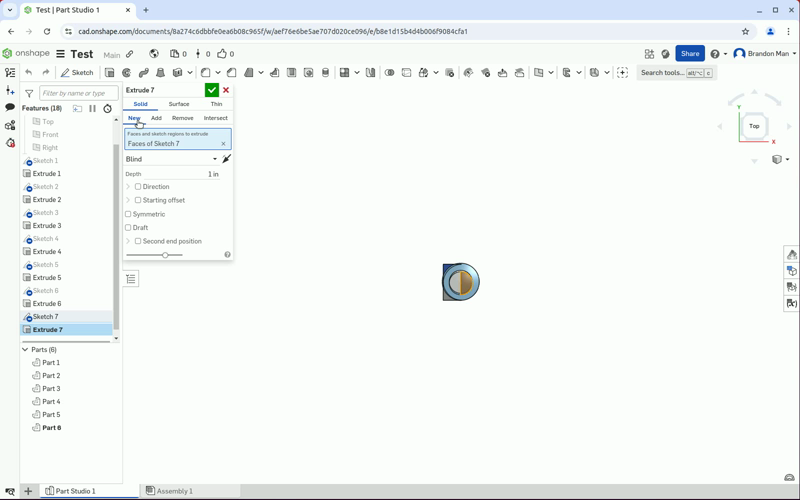
click(137, 120)
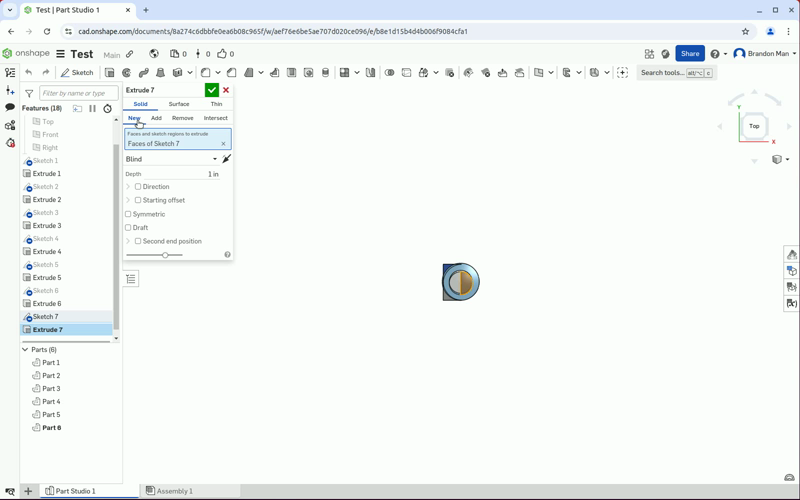
key(tab, 4)
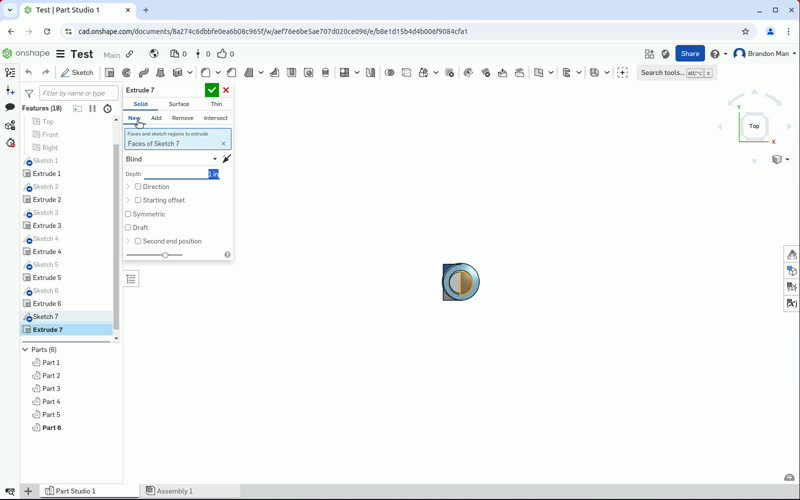
text(7.462)
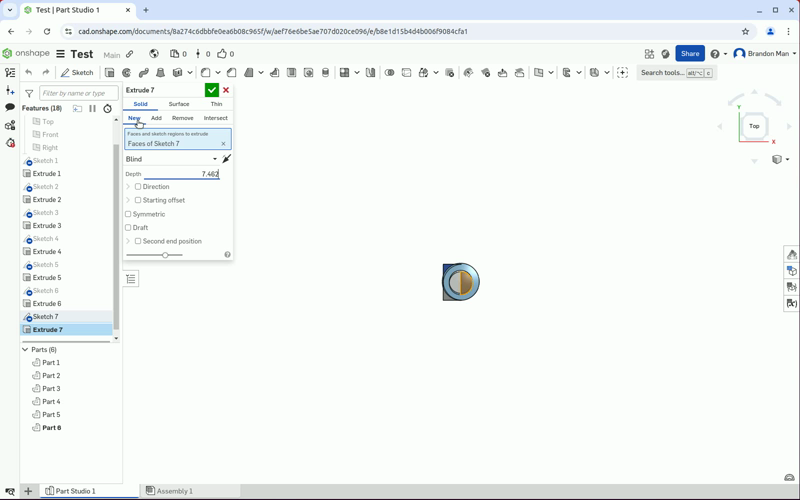
key(enter)
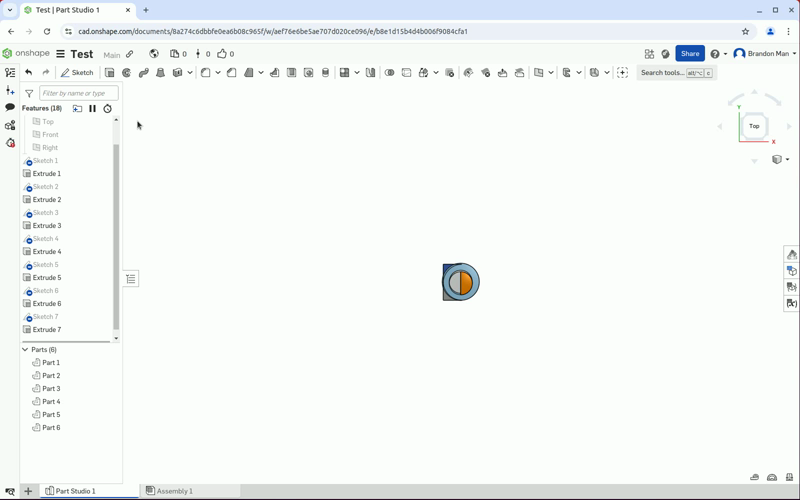
key(shift+h)
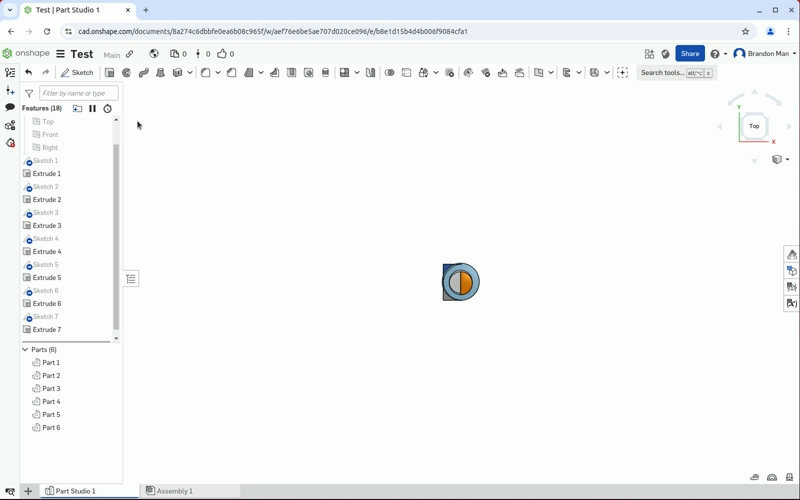
key(shift+h)
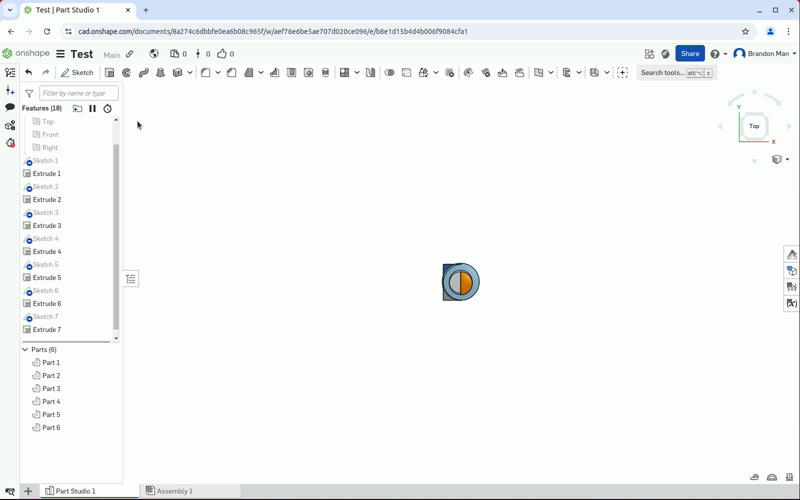
mouse_move(69, 163)
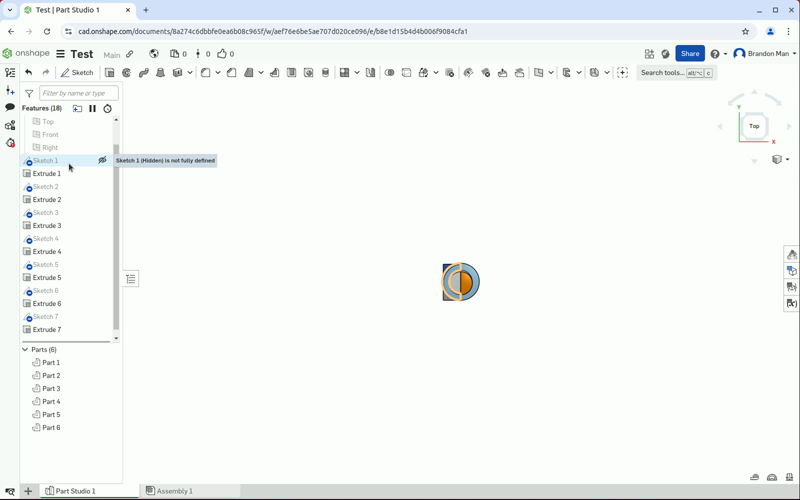
click(69, 163)
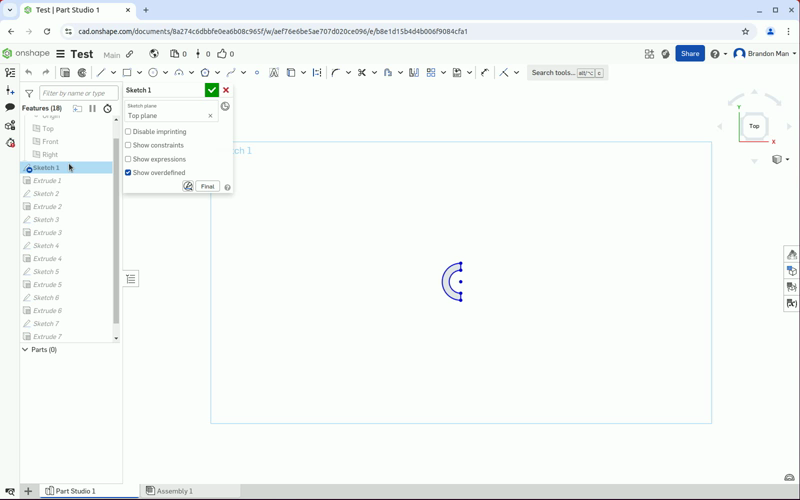
mouse_move(229, 92)
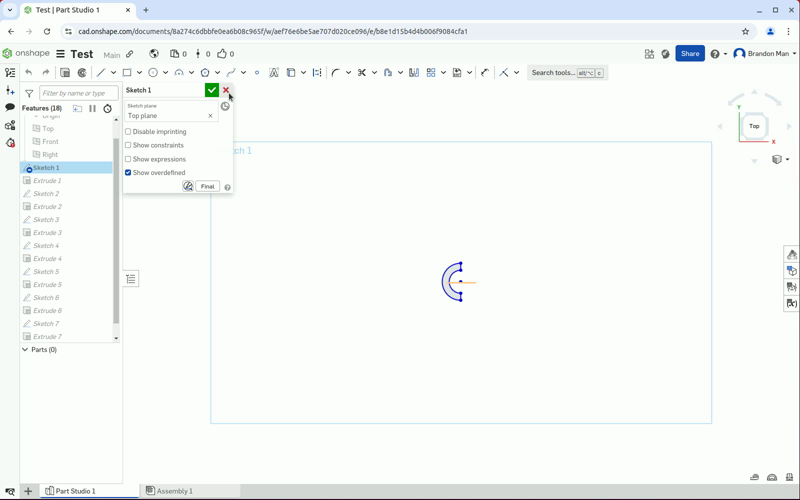
click(229, 92)
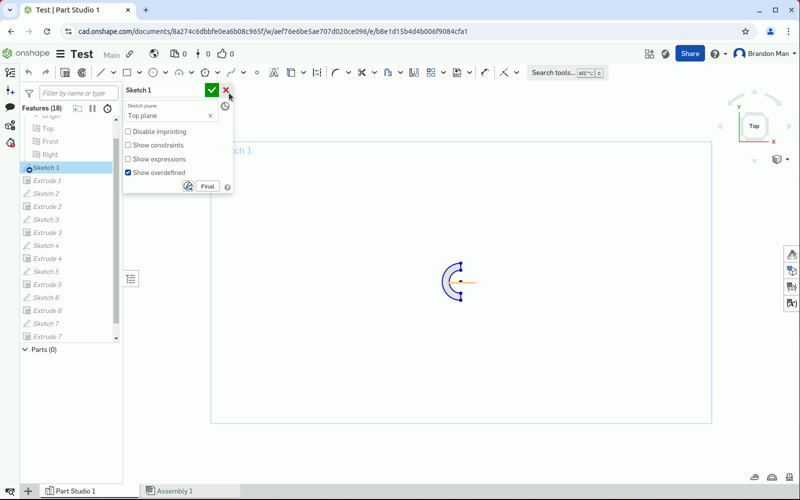
key(shift+s)
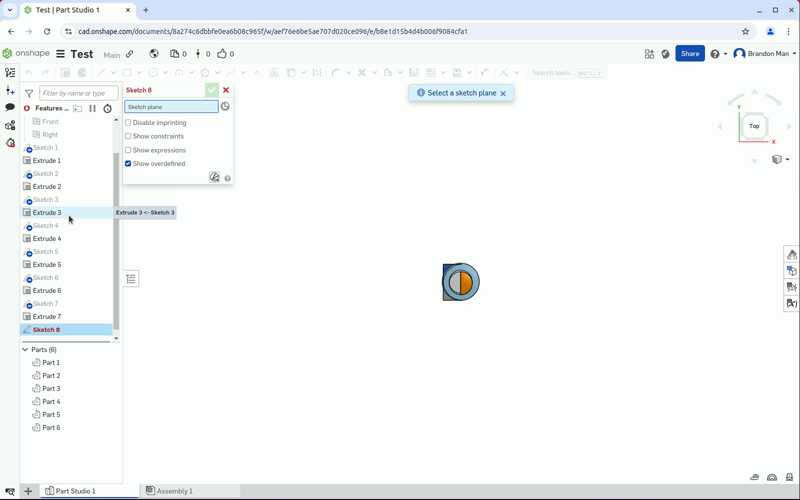
scroll(3)
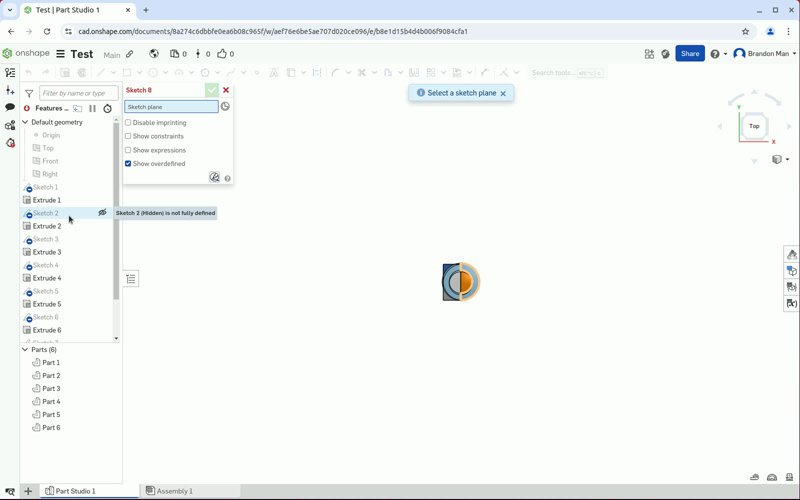
mouse_move(69, 150)
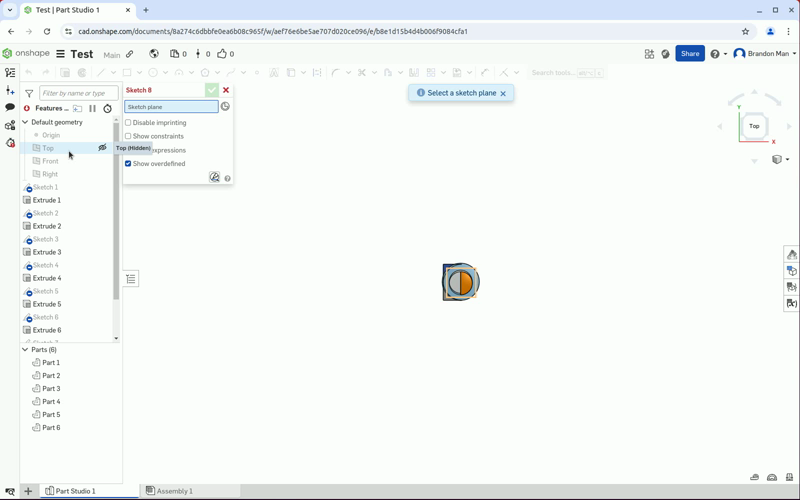
click(69, 150)
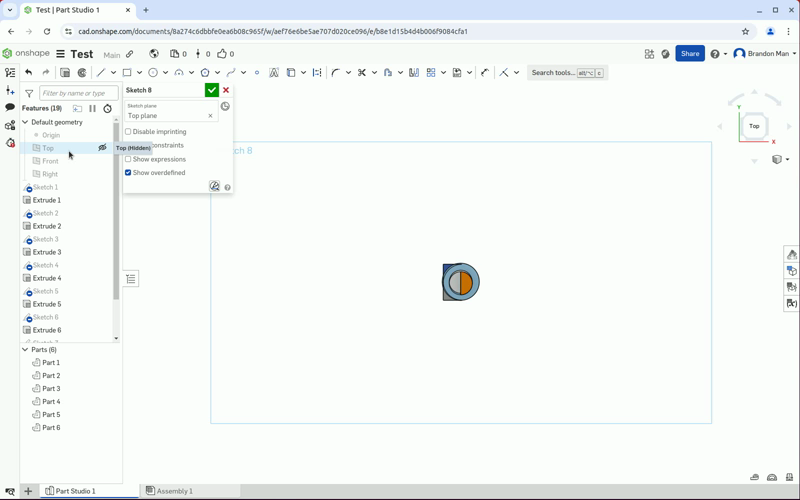
mouse_move(73, 352)
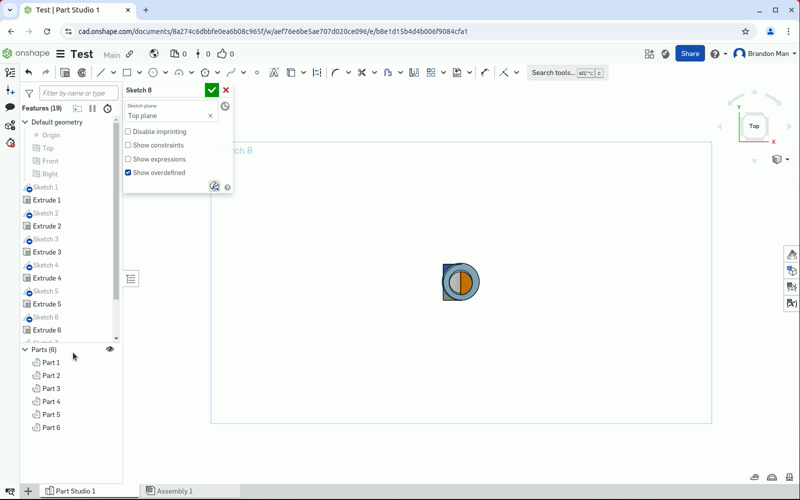
key(y)
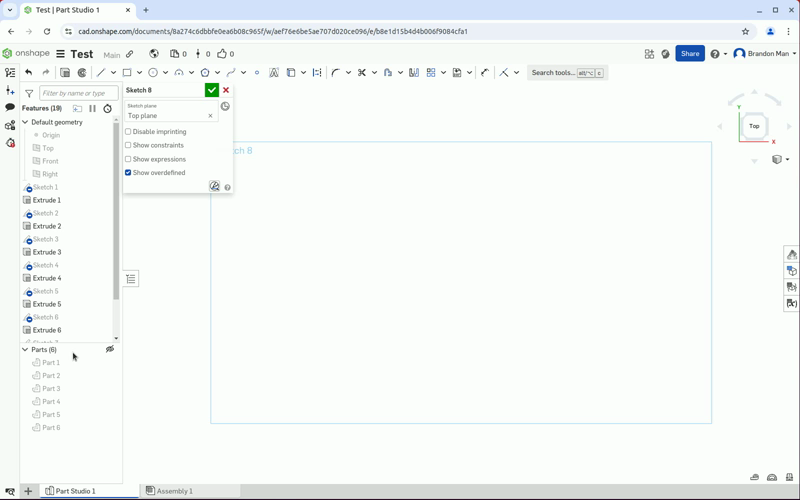
key(l)
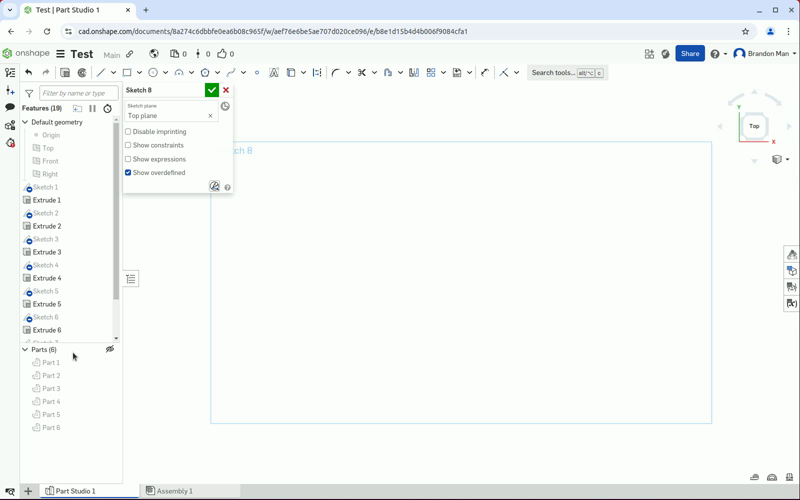
key_down(shift)
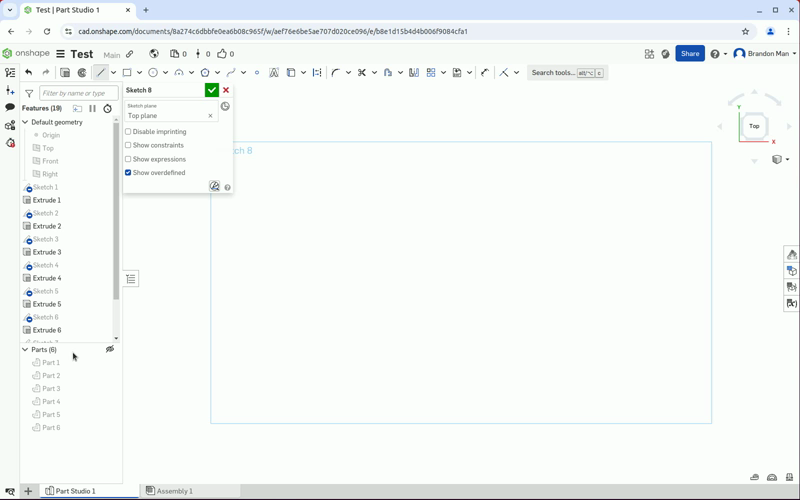
mouse_move(460, 294)
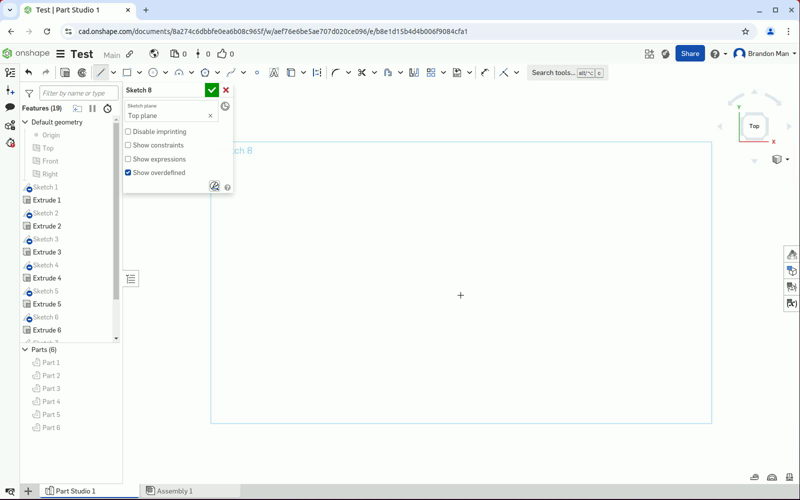
click(460, 294)
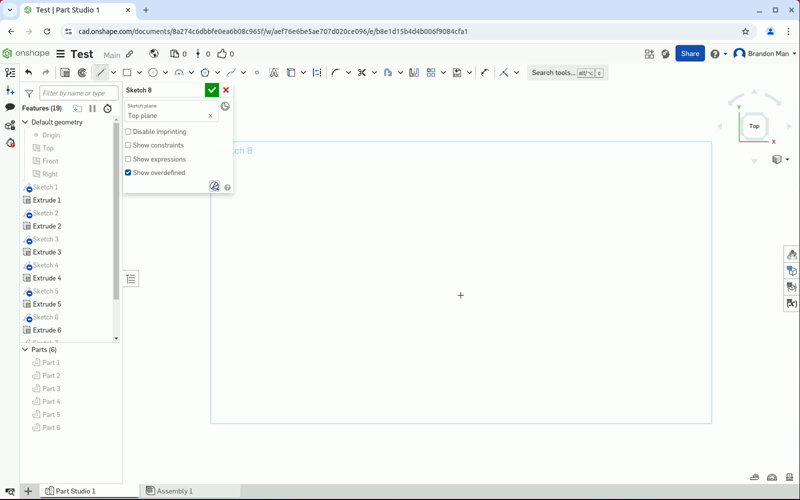
key_up(shift)
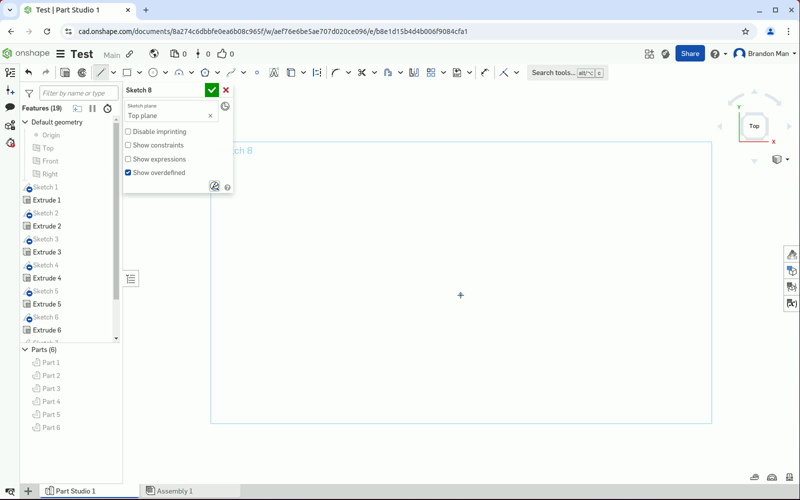
key_down(shift)
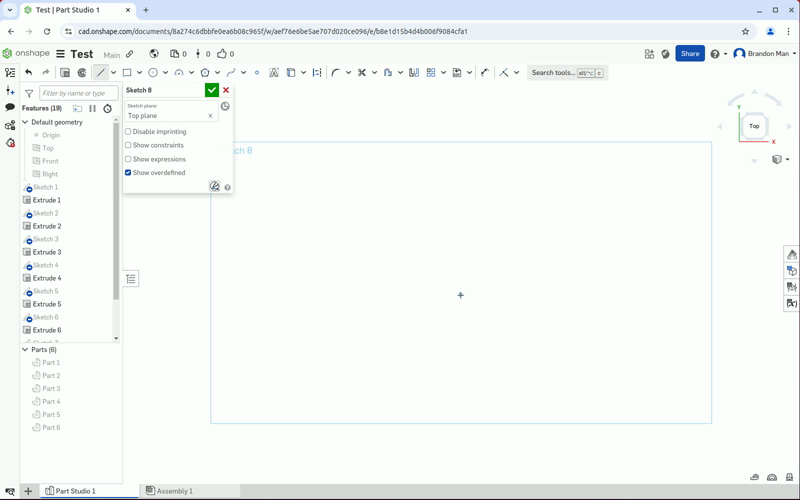
mouse_move(490, 294)
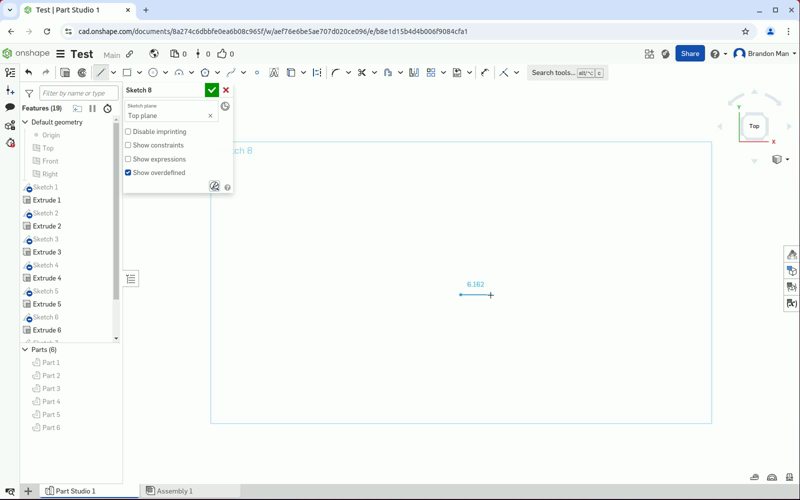
mouse_move(460, 271)
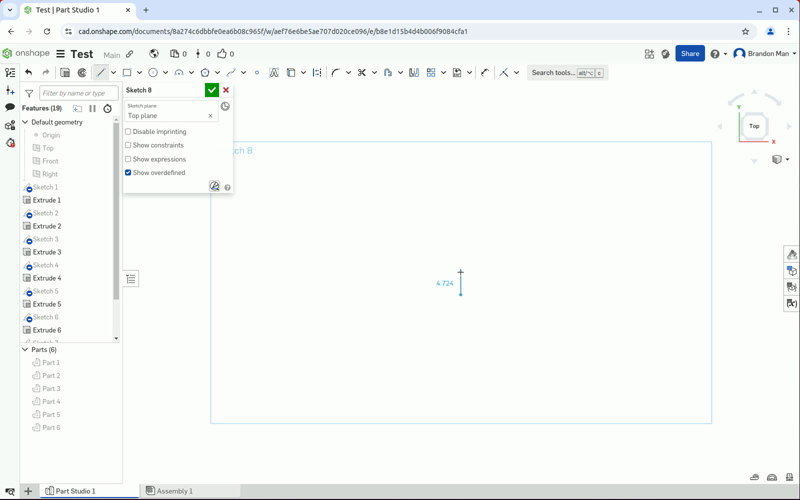
click(460, 271)
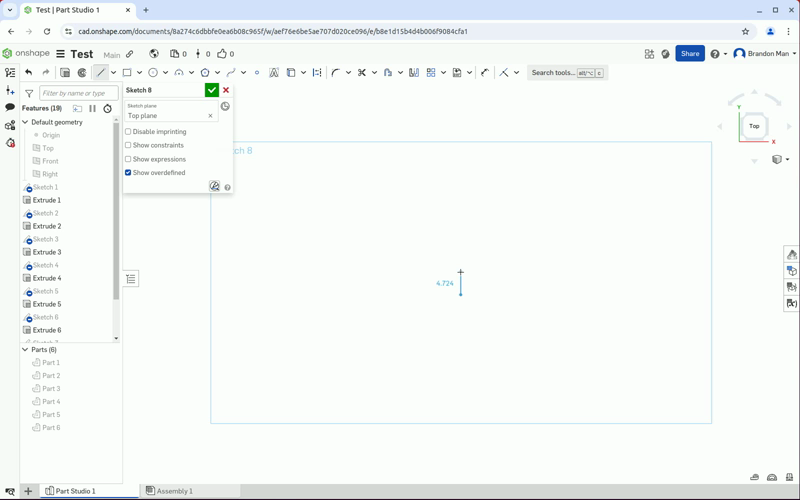
key_up(shift)
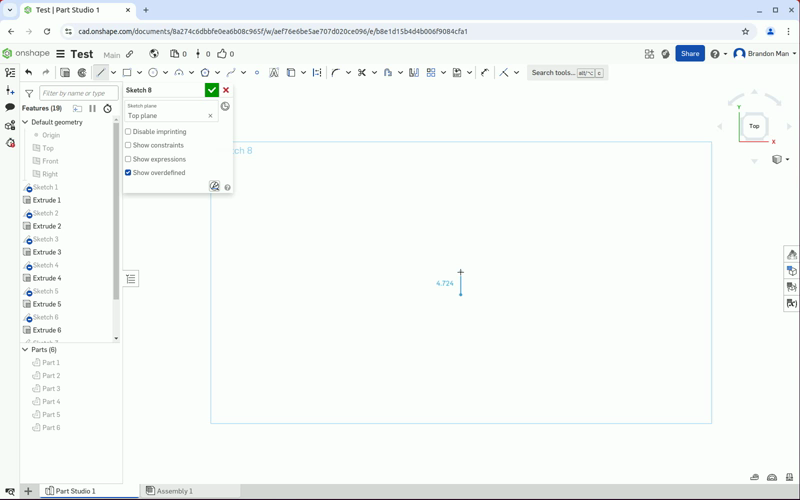
key(esc)
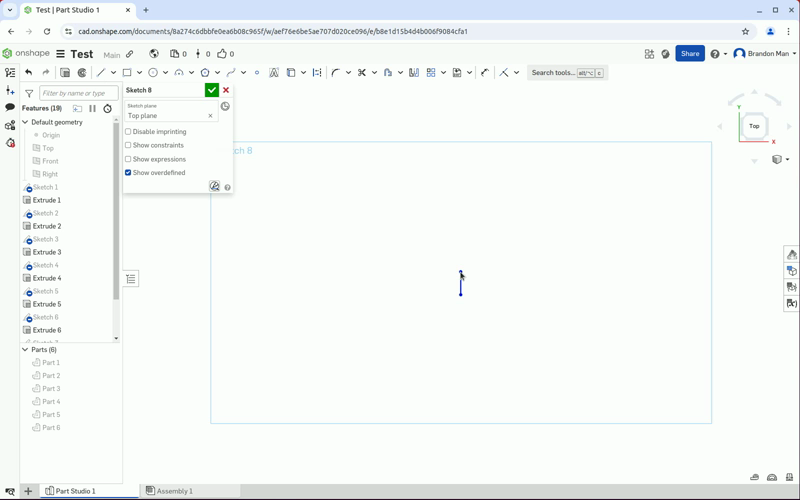
key(a)
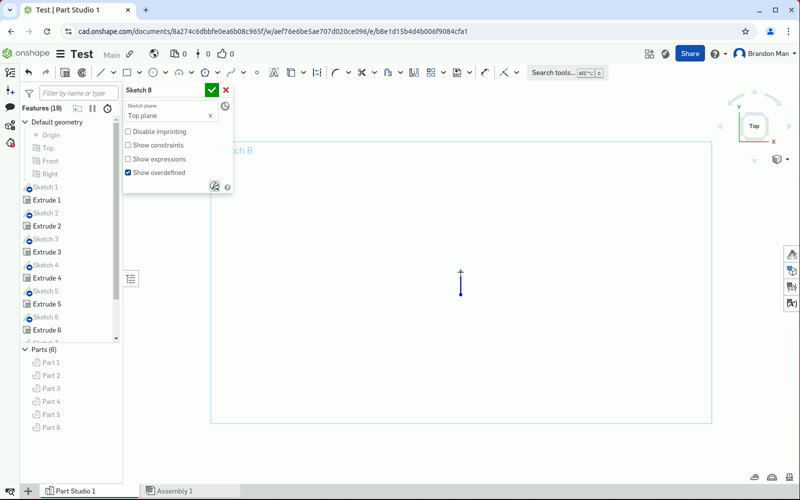
mouse_move(460, 271)
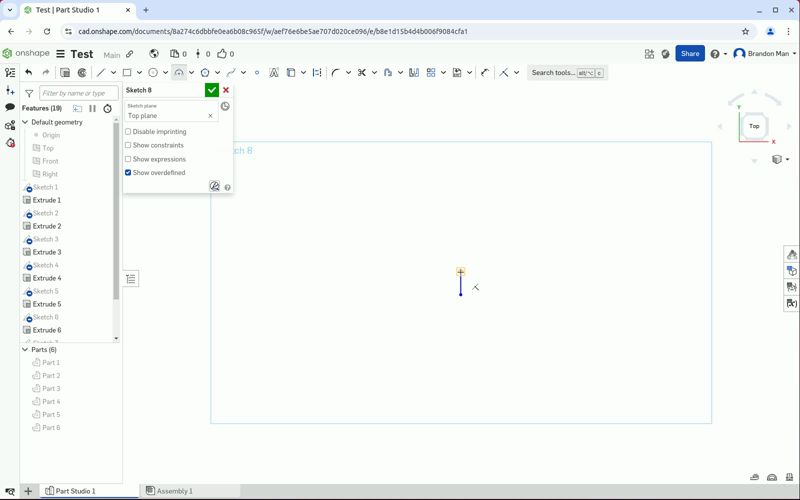
click(460, 271)
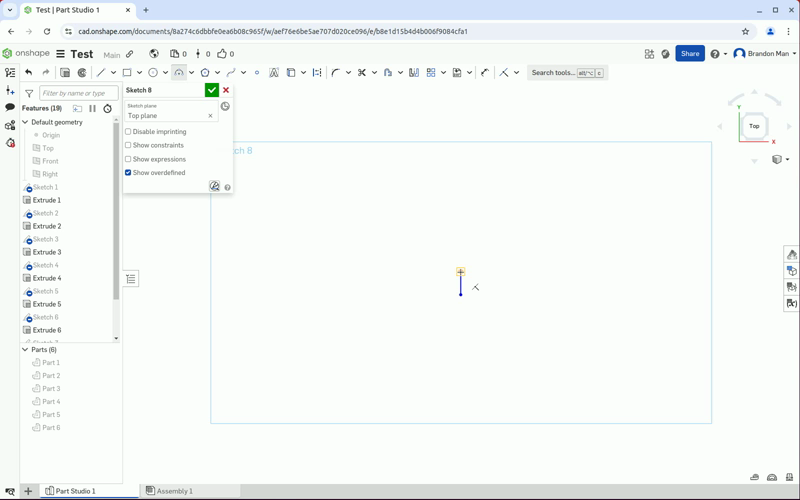
mouse_move(460, 294)
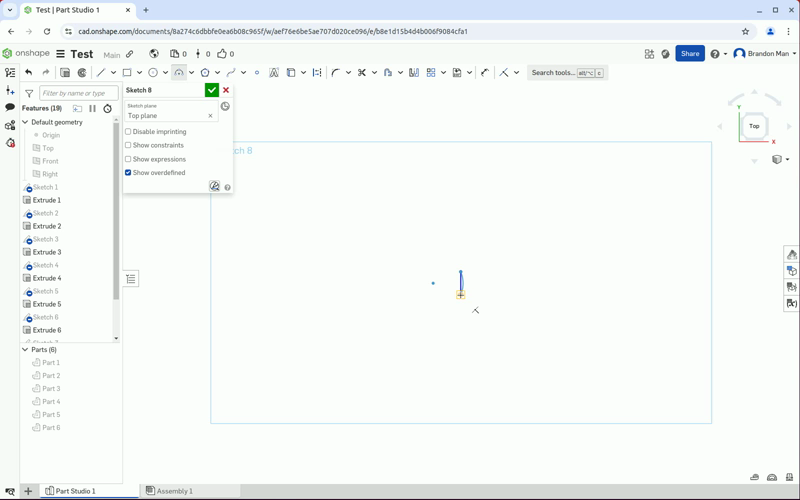
click(460, 294)
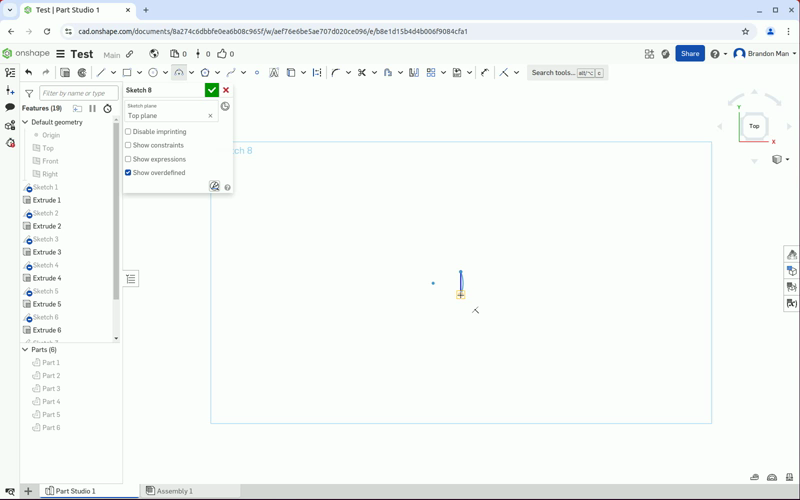
key_down(shift)
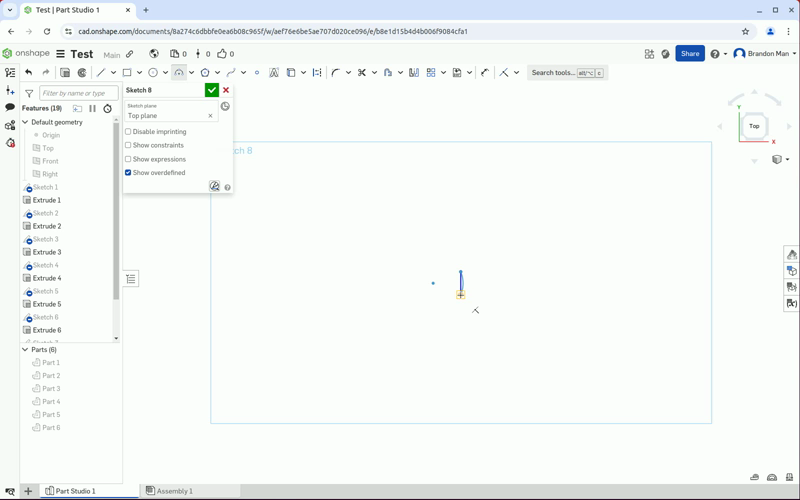
mouse_move(449, 282)
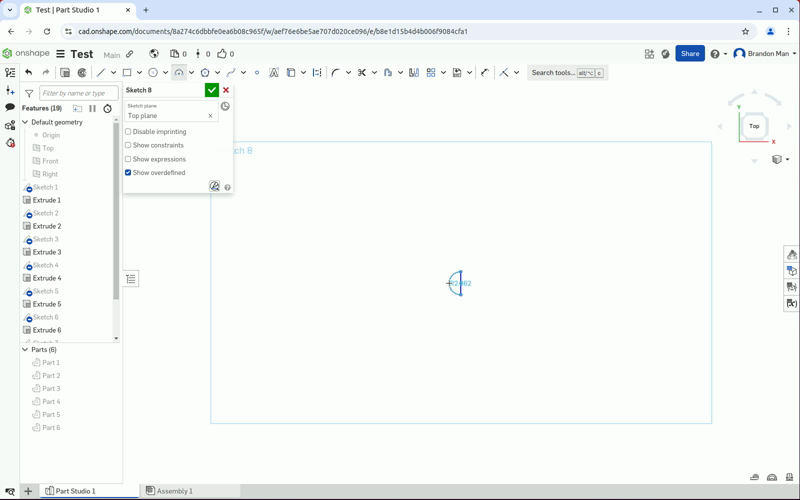
click(449, 282)
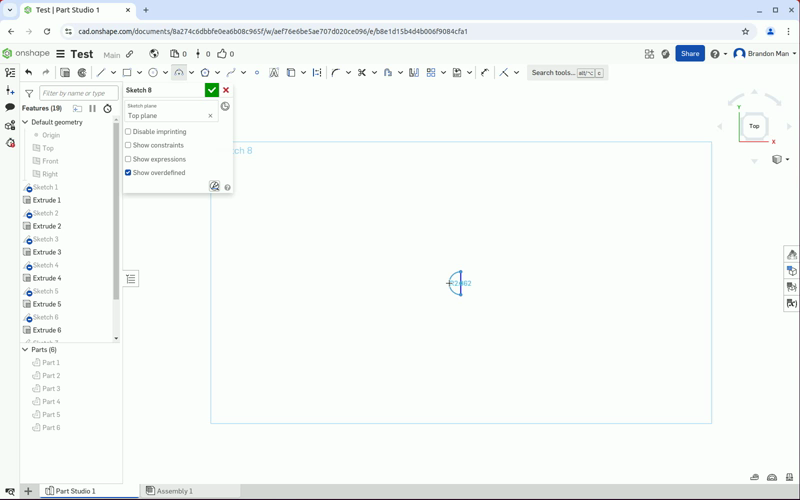
key_up(shift)
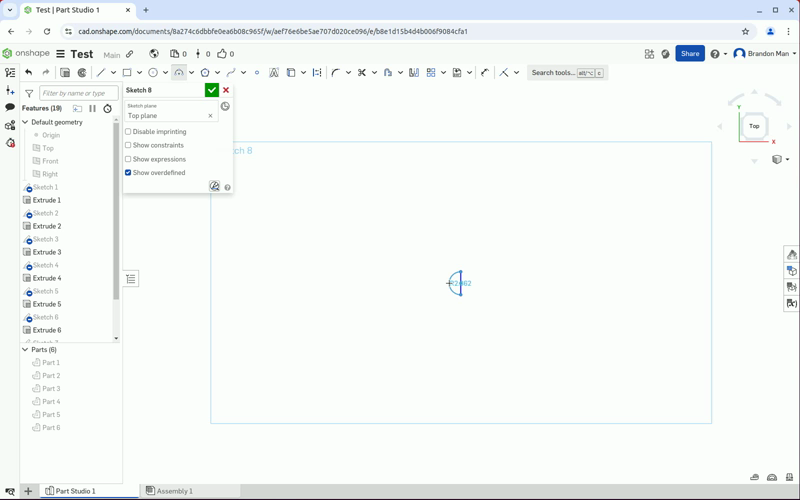
key(esc)
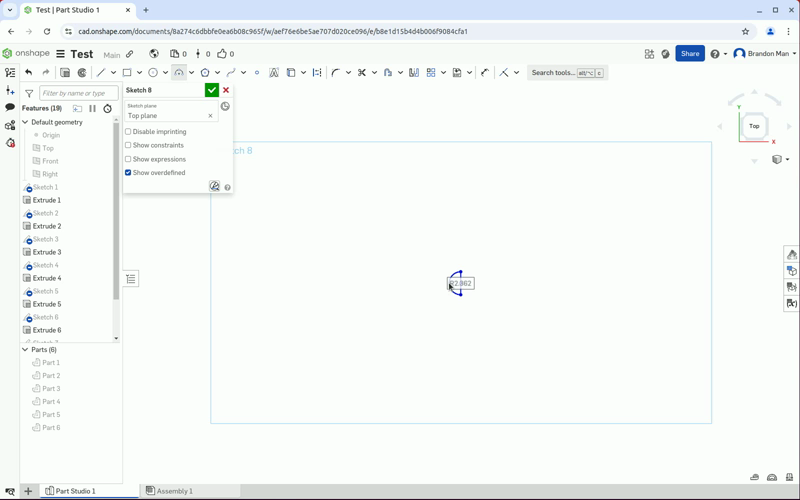
mouse_move(457, 283)
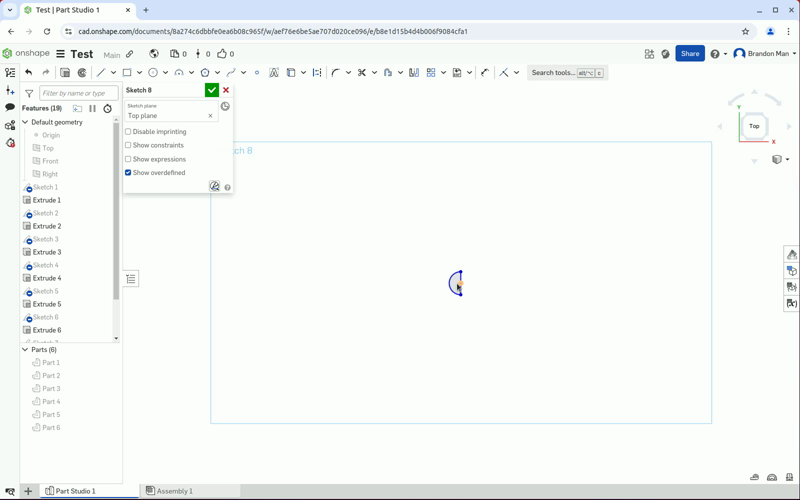
scroll(6)
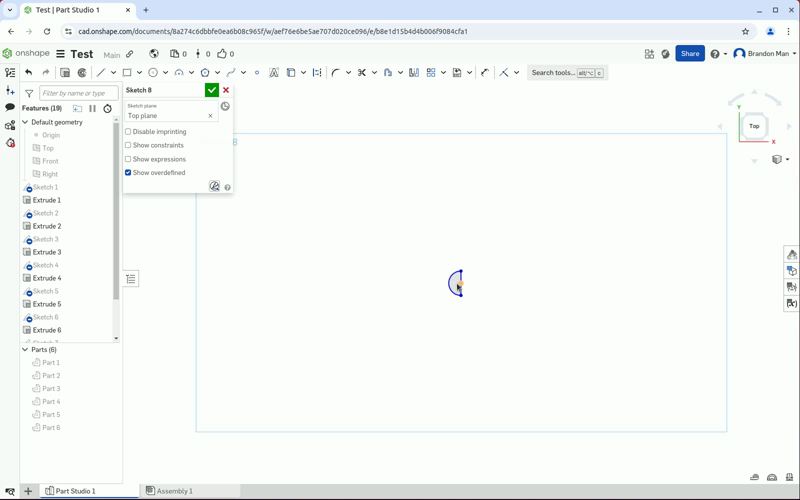
scroll(6)
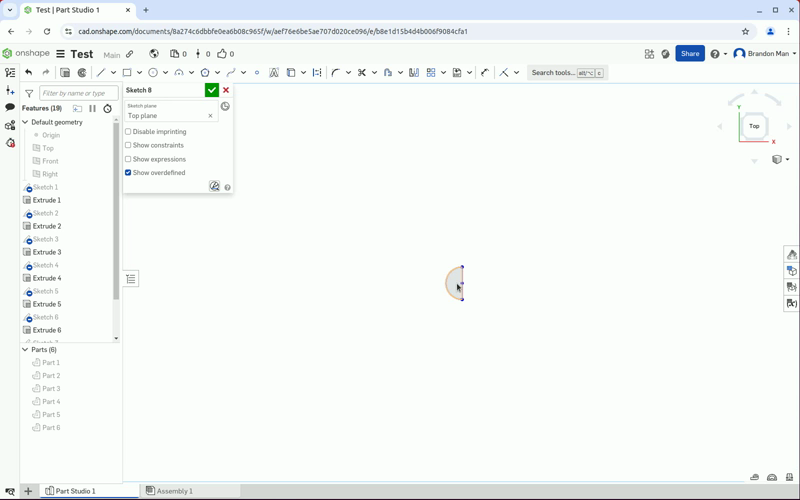
scroll(6)
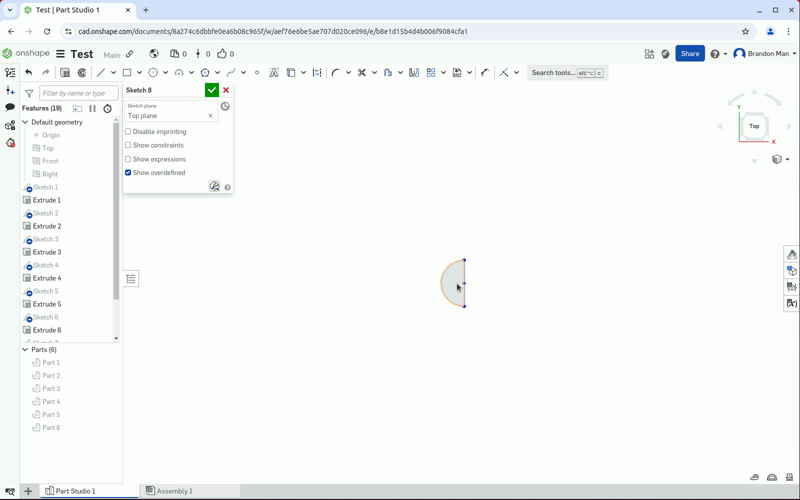
scroll(6)
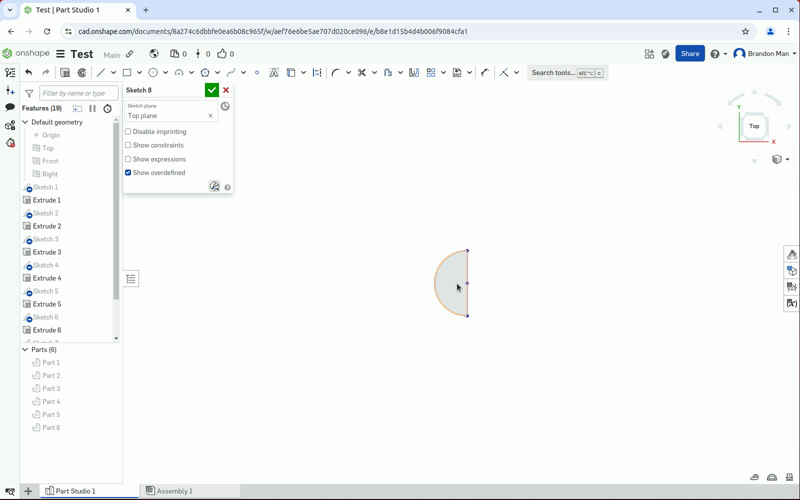
scroll(6)
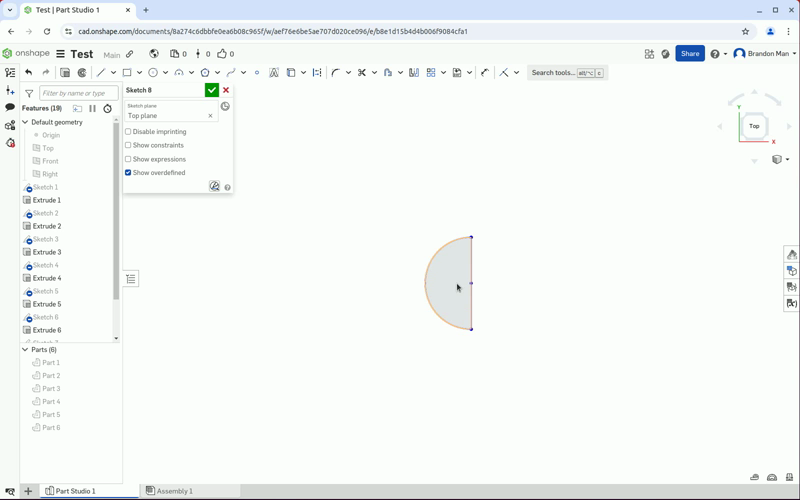
scroll(6)
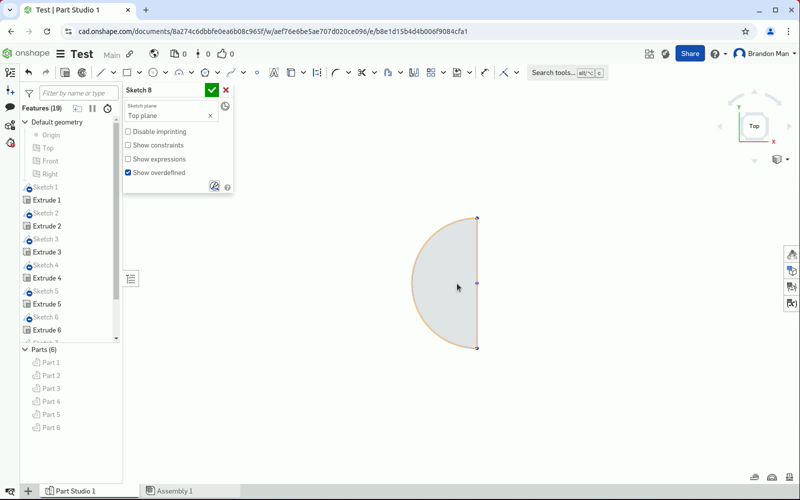
scroll(6)
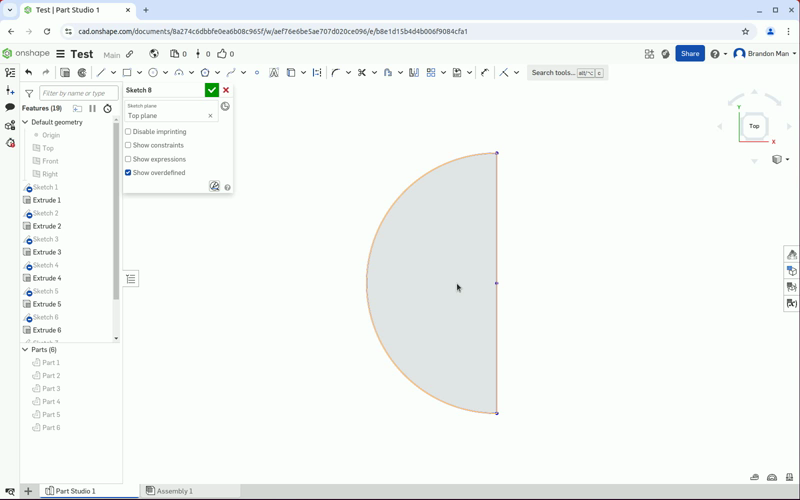
click(457, 283)
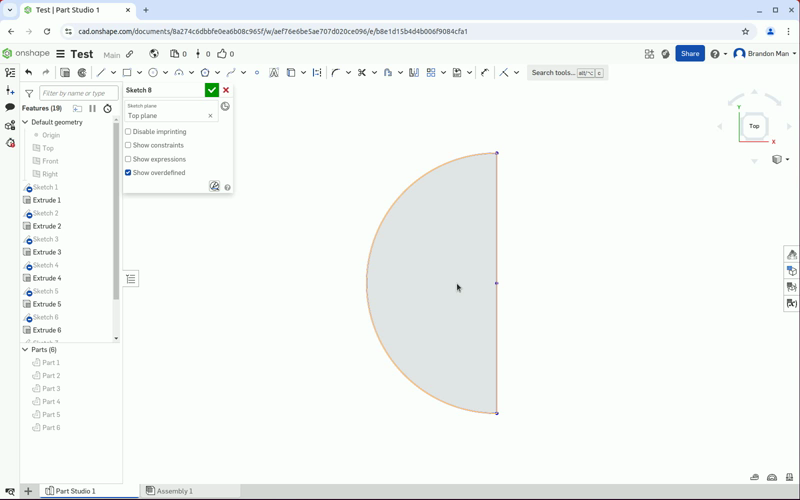
scroll(-6)
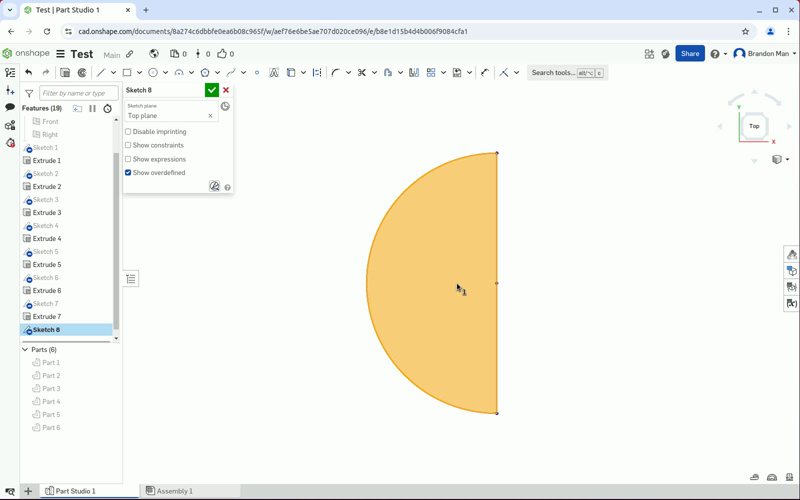
scroll(-6)
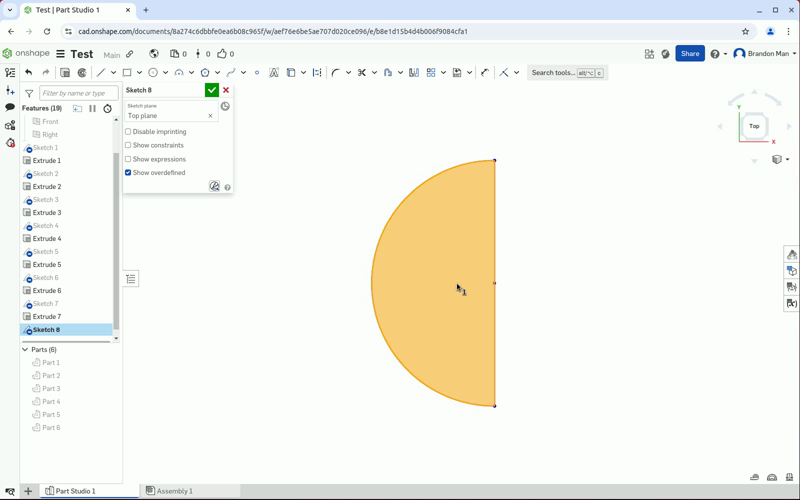
scroll(-6)
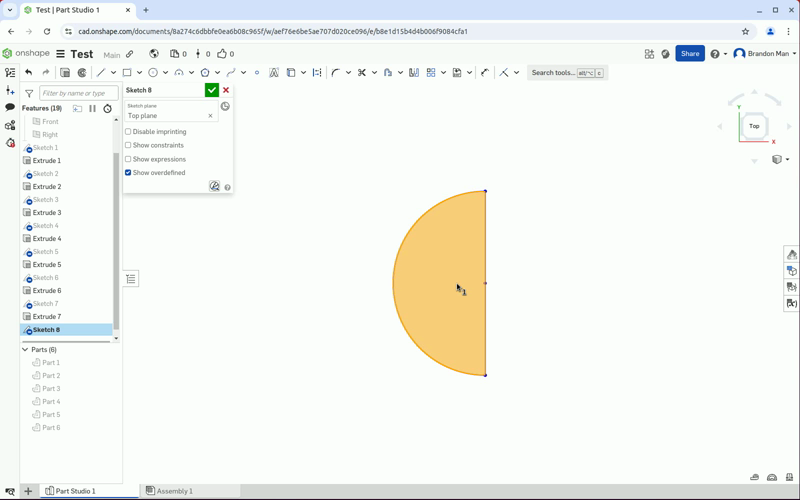
scroll(-6)
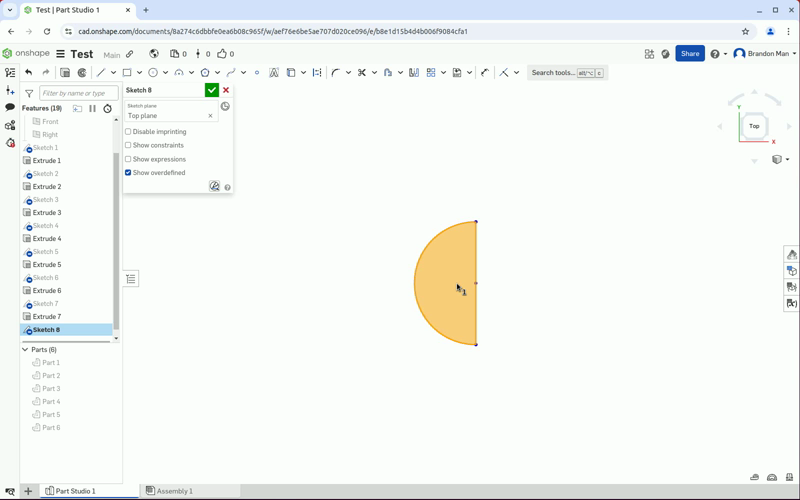
scroll(-6)
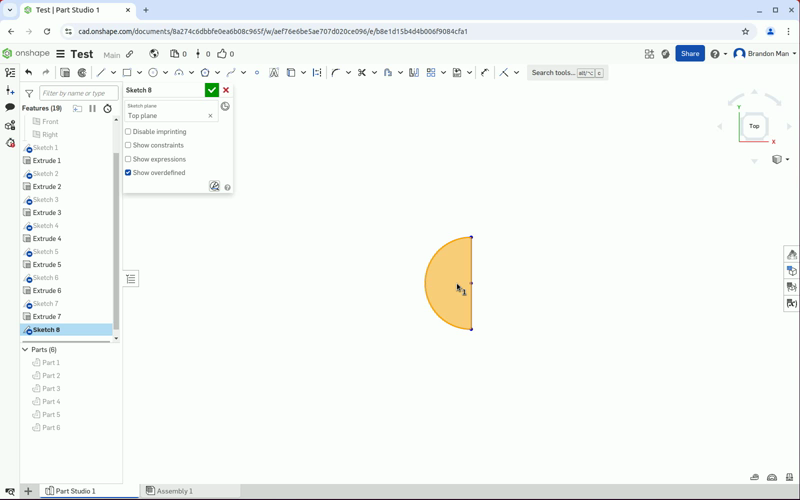
scroll(-6)
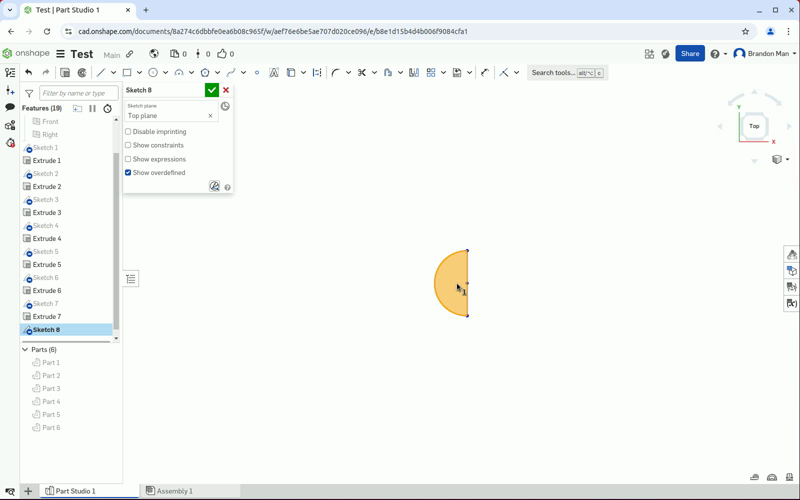
scroll(-6)
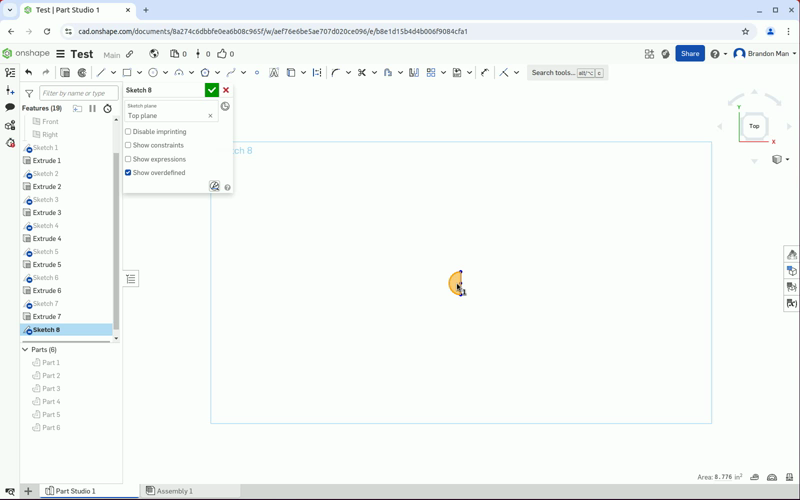
mouse_move(73, 352)
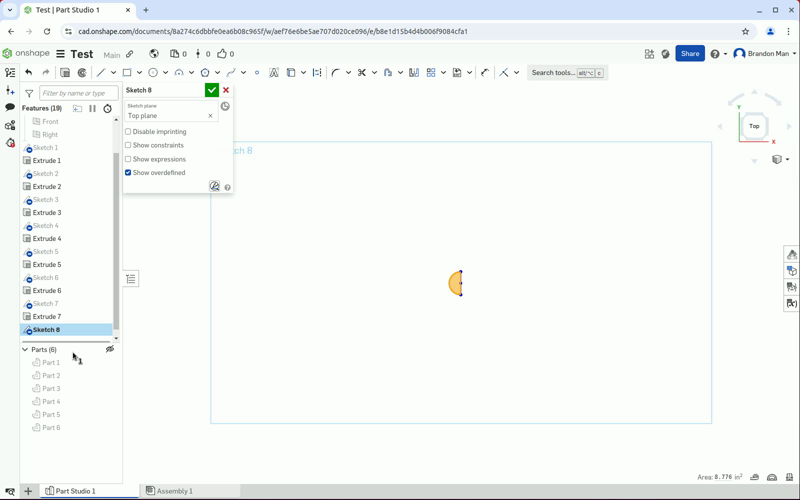
key(shift+y)
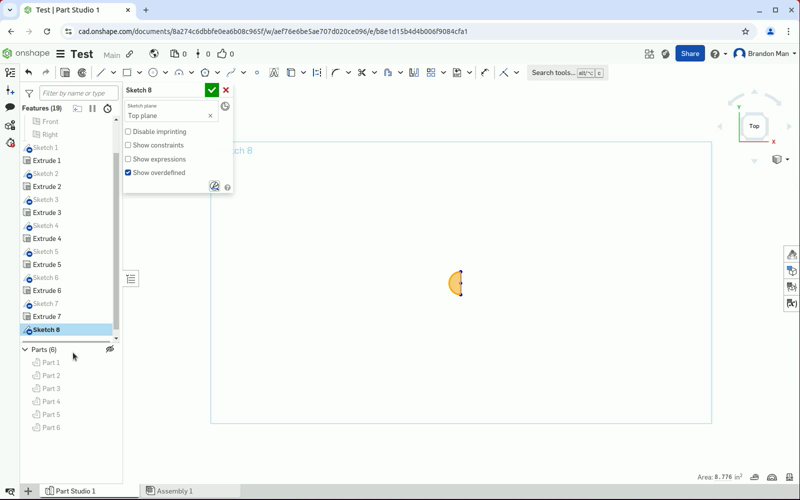
key(shift+e)
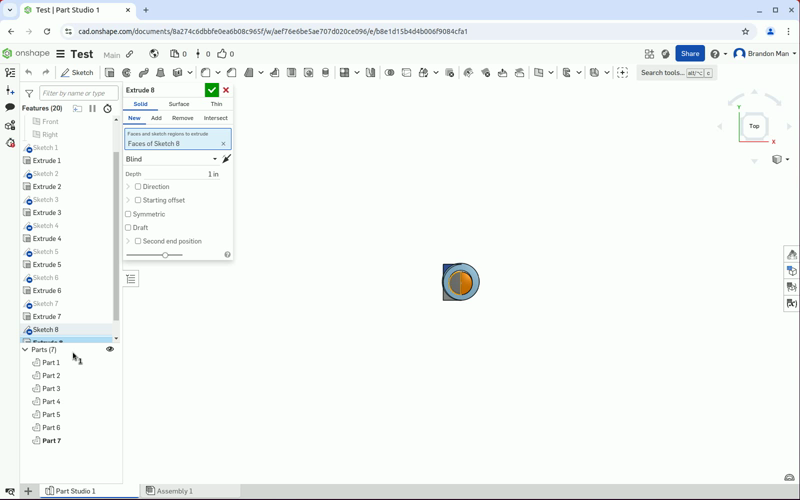
mouse_move(143, 106)
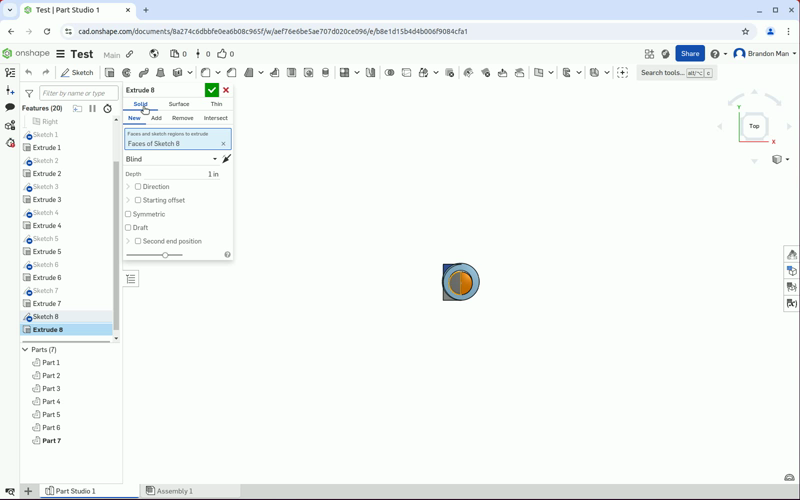
click(143, 106)
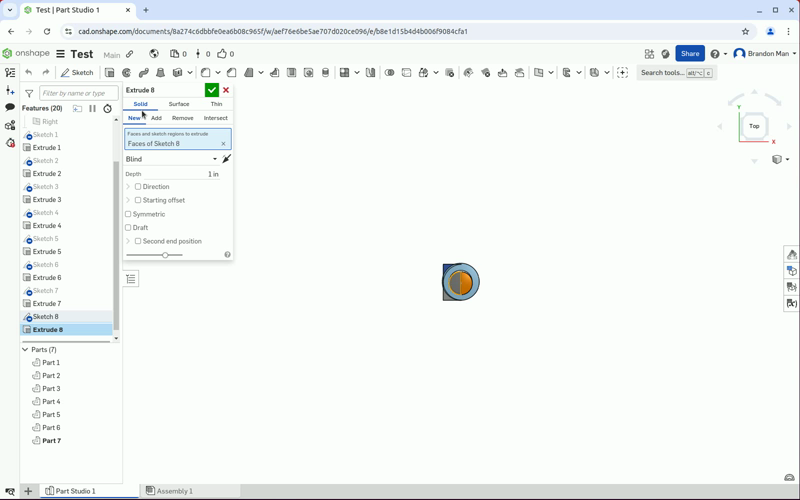
mouse_move(137, 120)
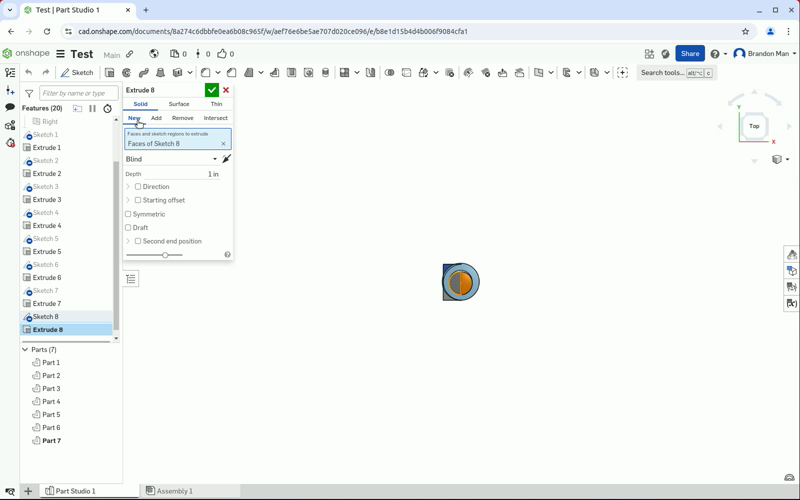
click(137, 120)
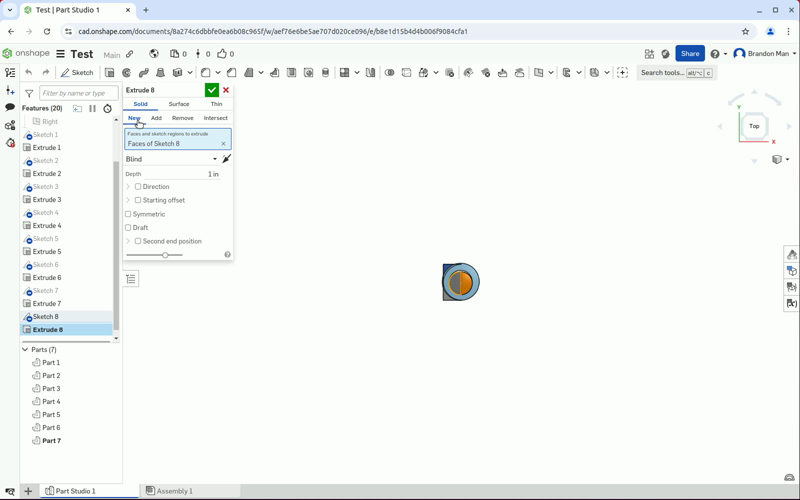
key(tab, 4)
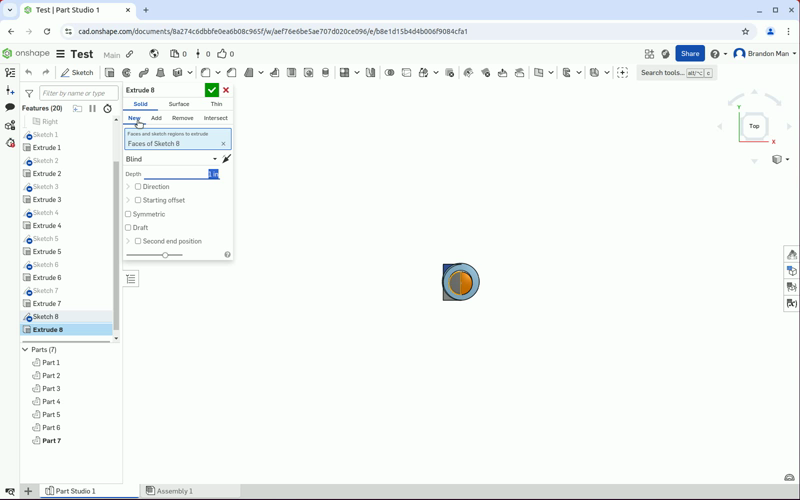
text(7.462)
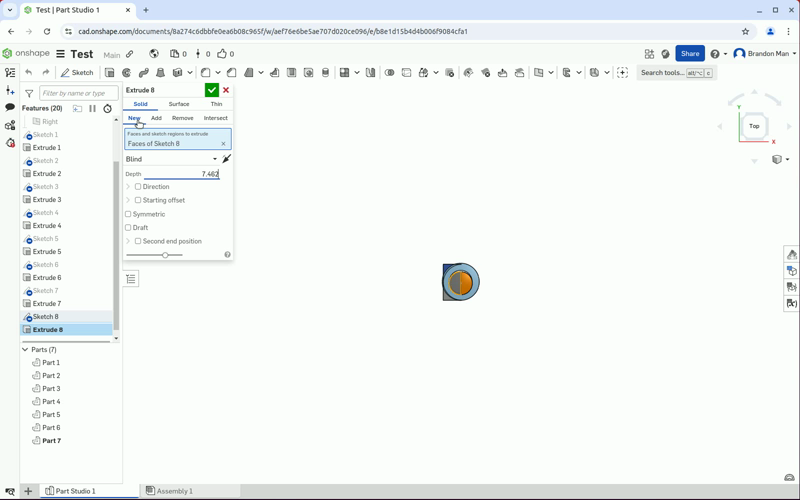
key(enter)
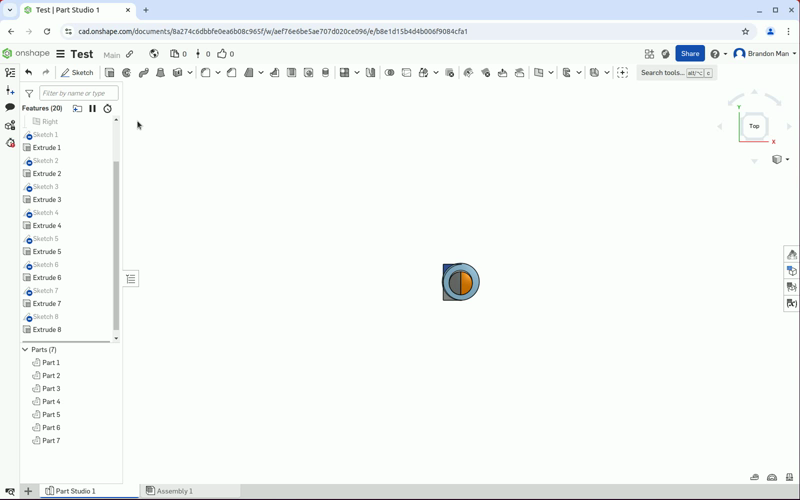
key(shift+h)
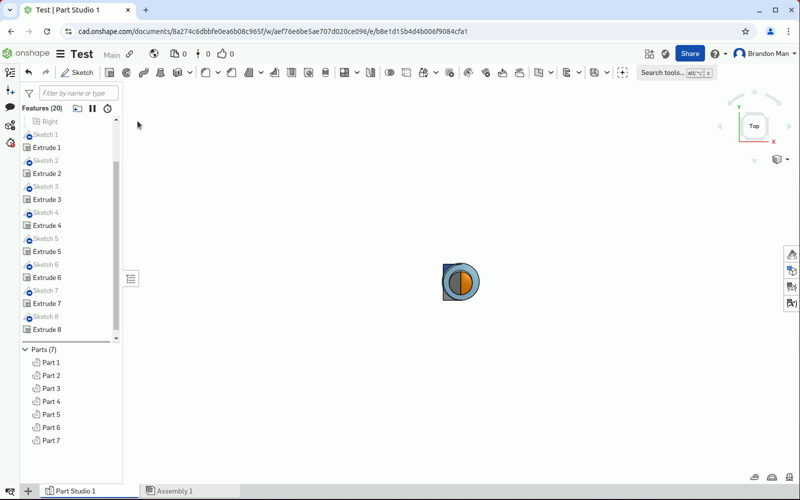
key(shift+h)
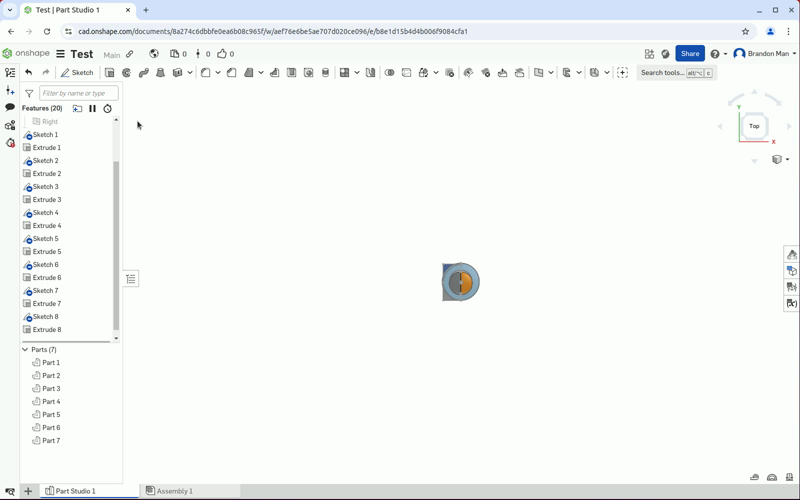
key(shift+7)
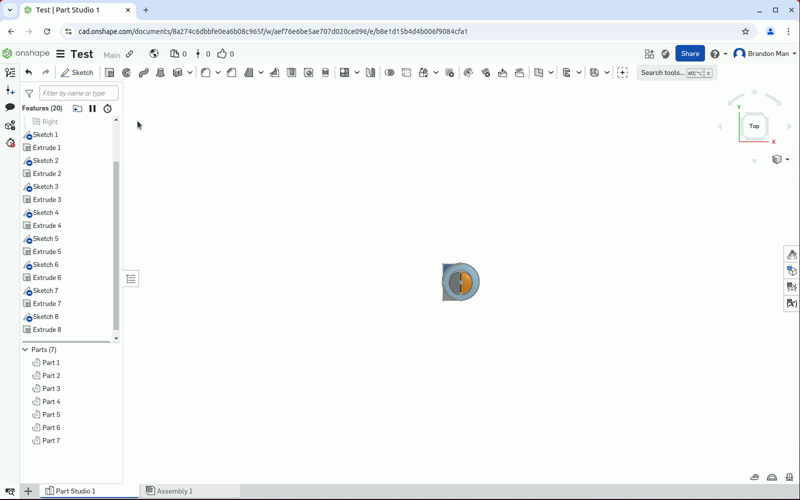
key(up, 3)
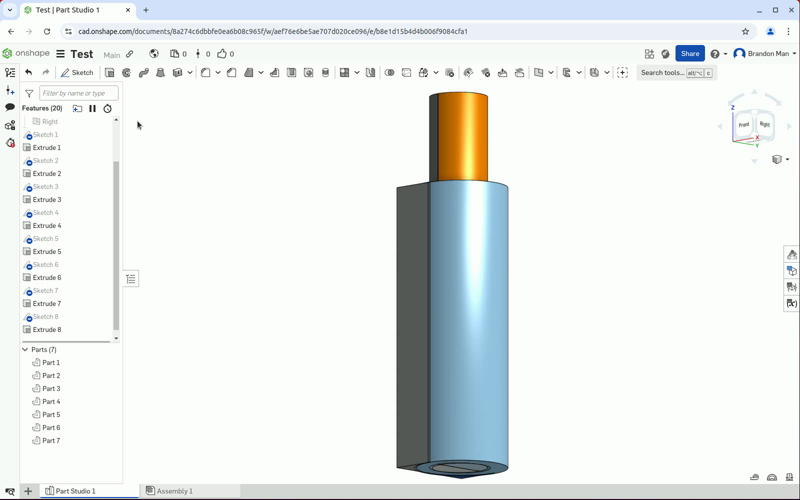
key(left, 3)
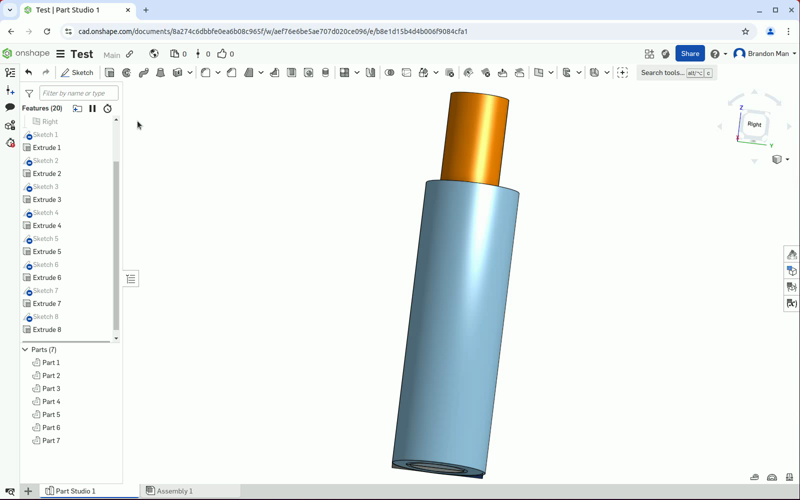
key(right, 3)
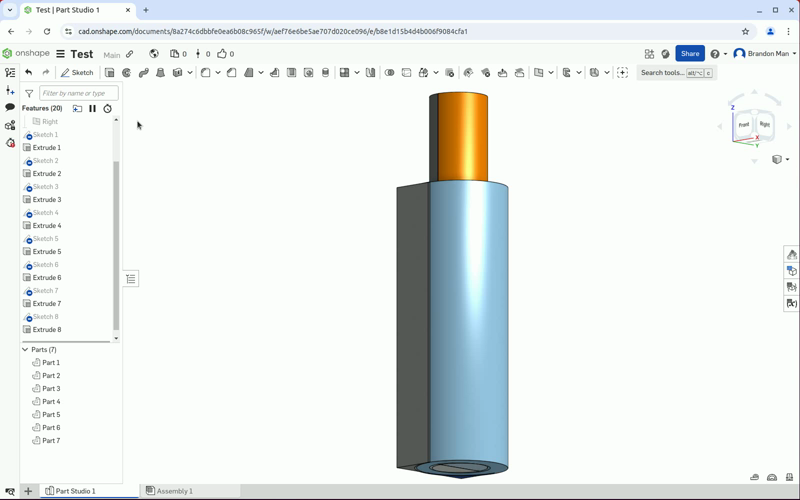
key(down, 3)
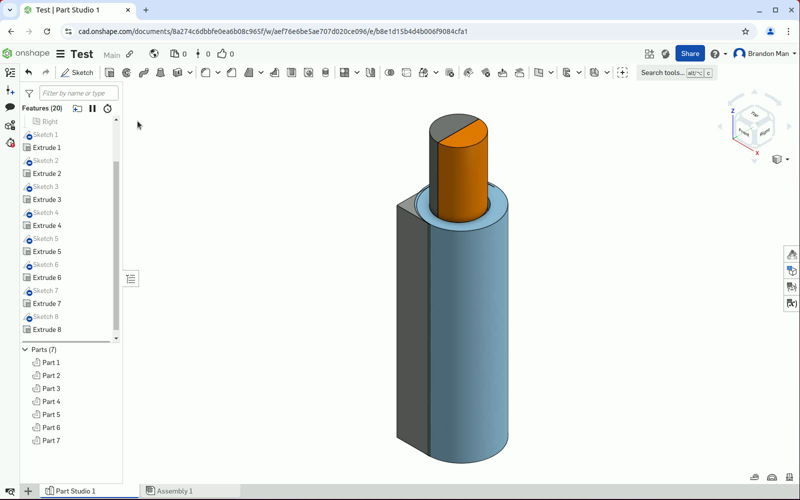
mouse_move(69, 137)
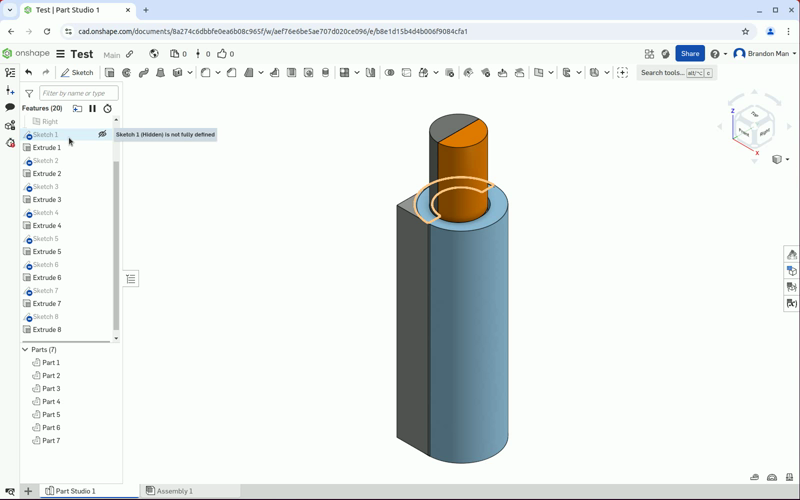
click(69, 137)